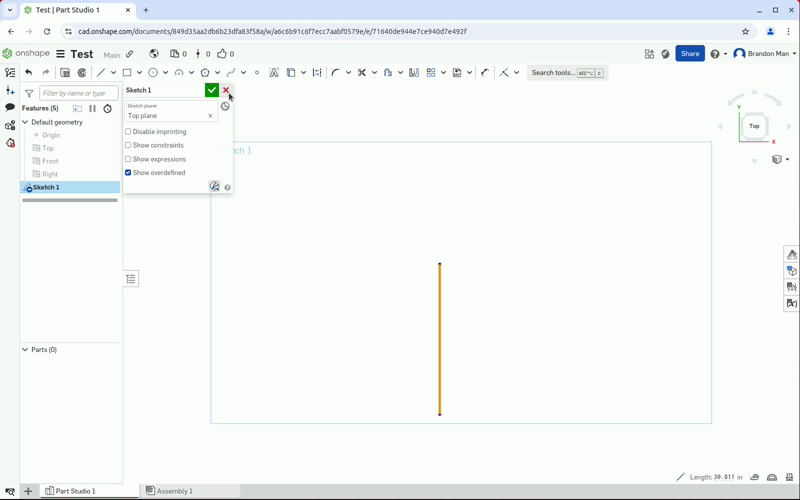
key(shift+h)
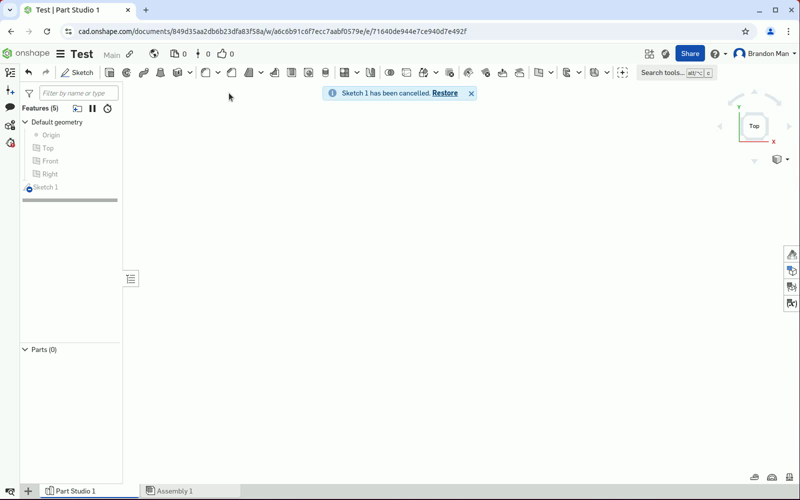
mouse_move(73, 352)
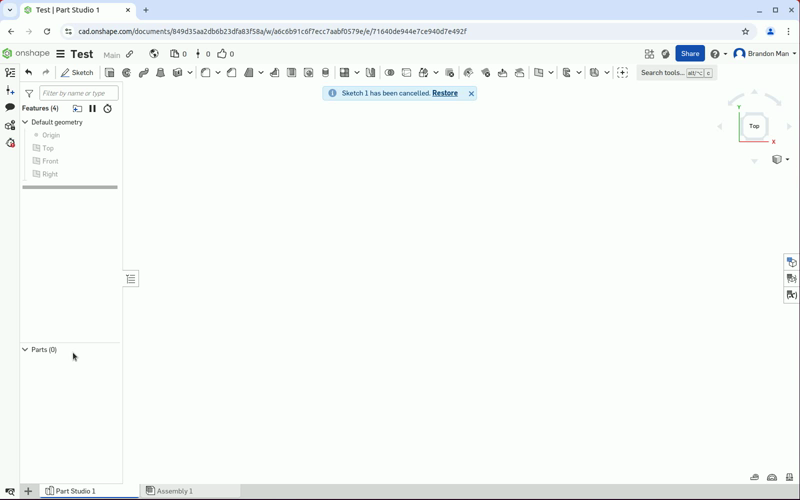
key(y)
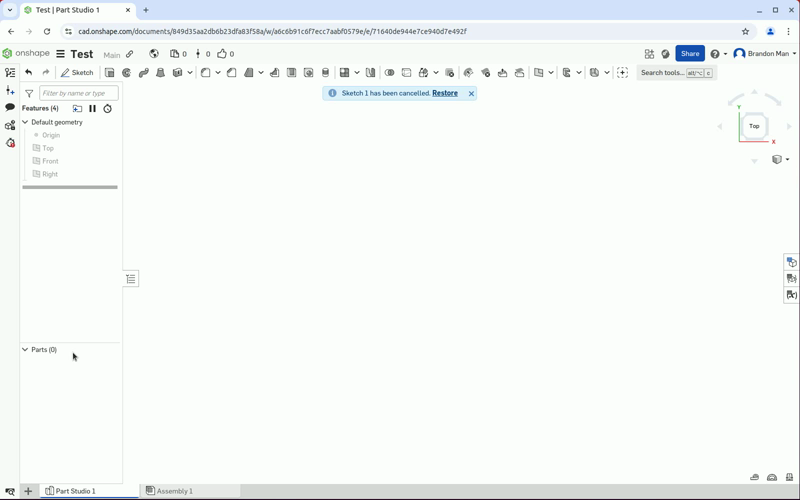
key(shift+p)
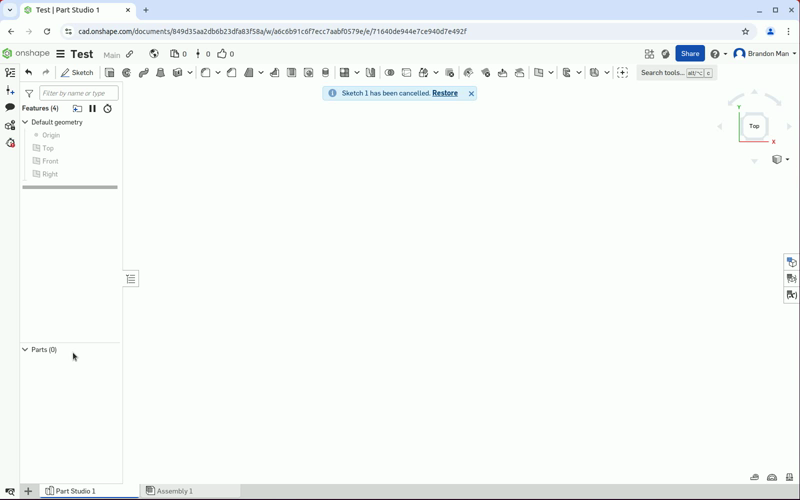
key(space)
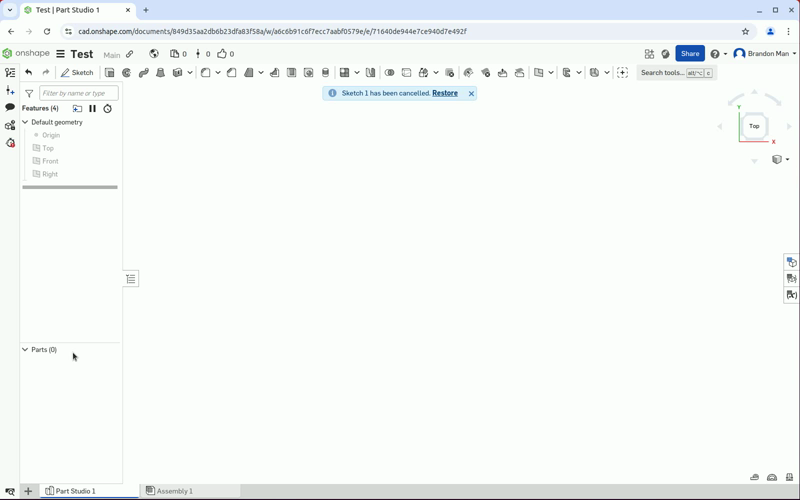
key_down(shift)
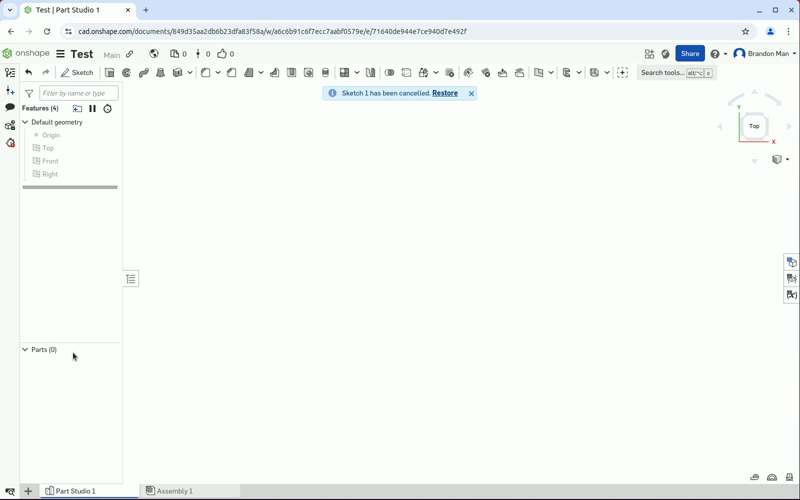
key(up)
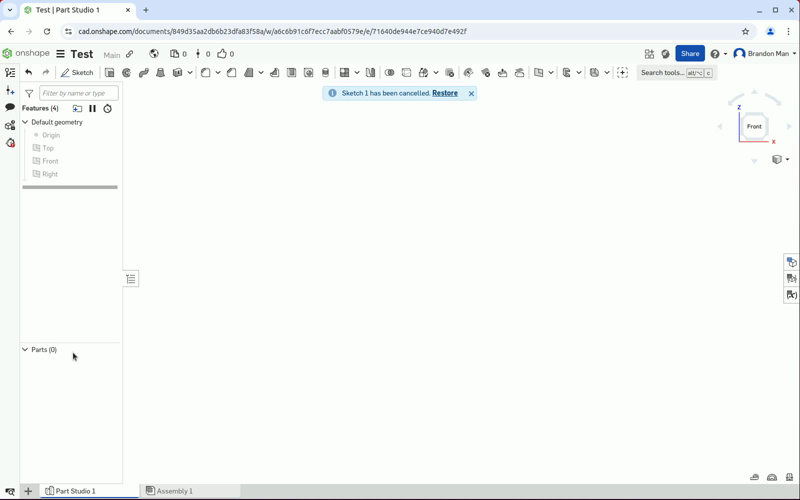
key_up(shift)
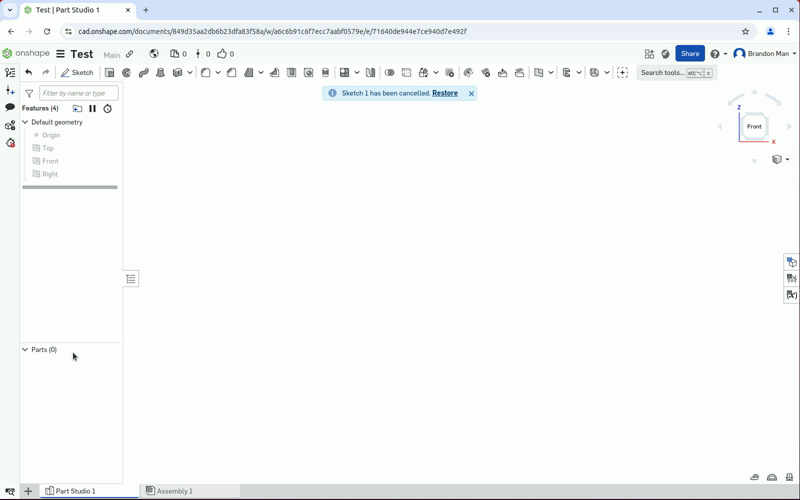
mouse_move(73, 352)
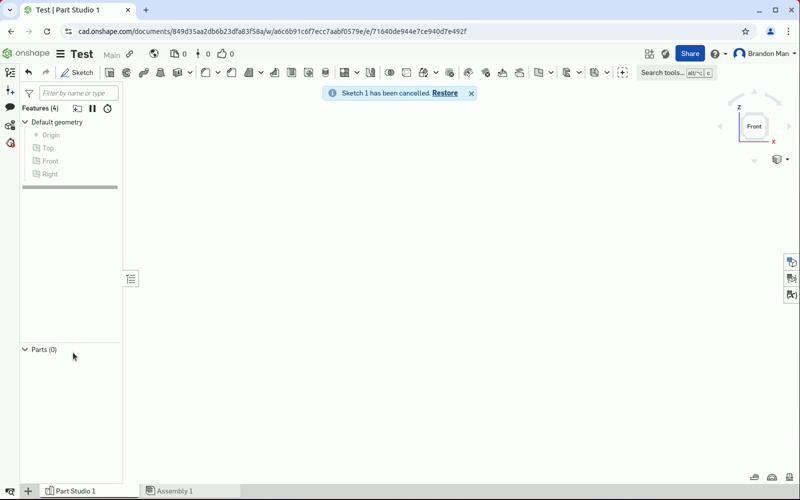
key(shift+y)
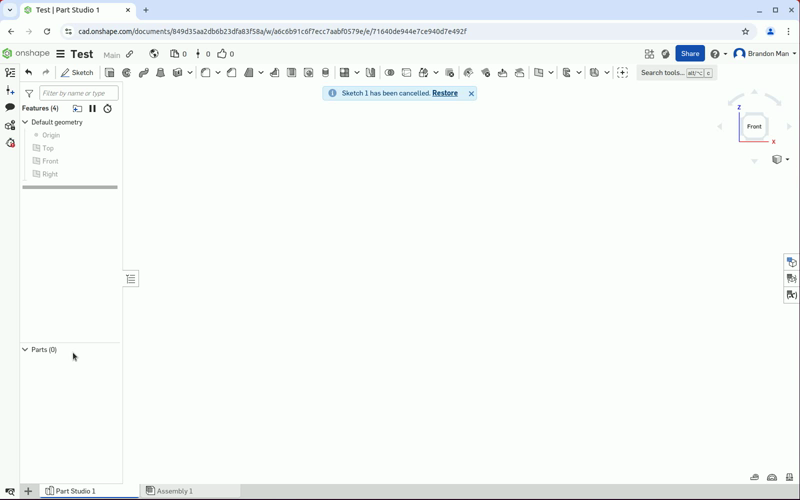
key(shift+s)
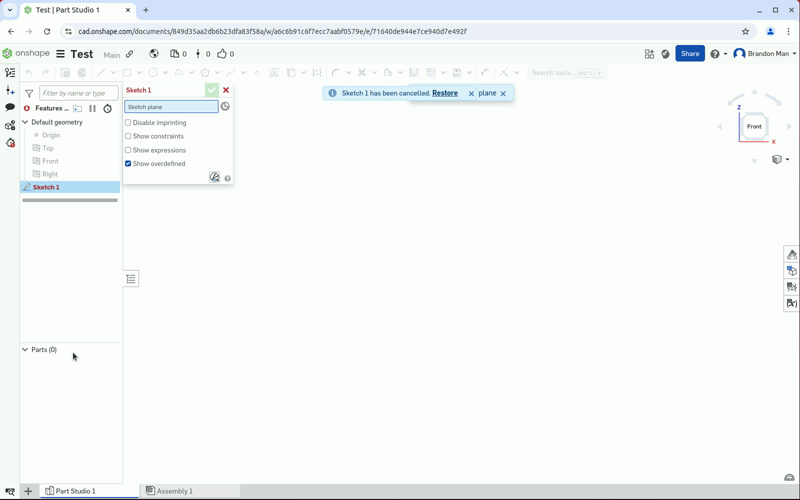
mouse_move(73, 163)
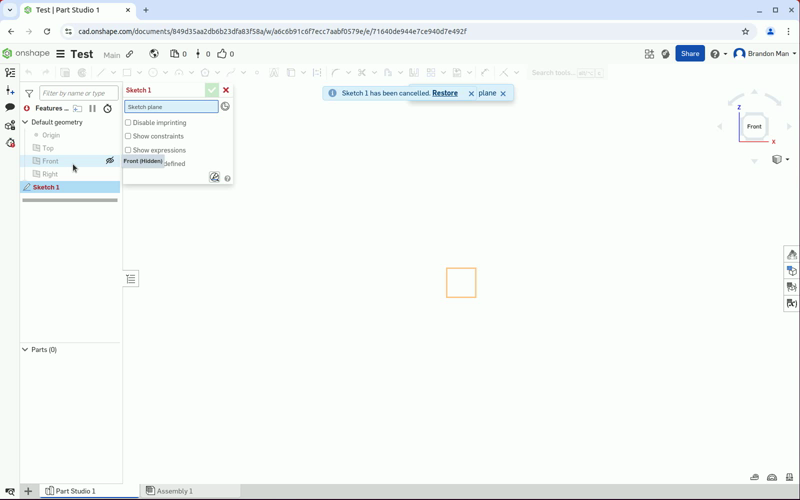
click(73, 163)
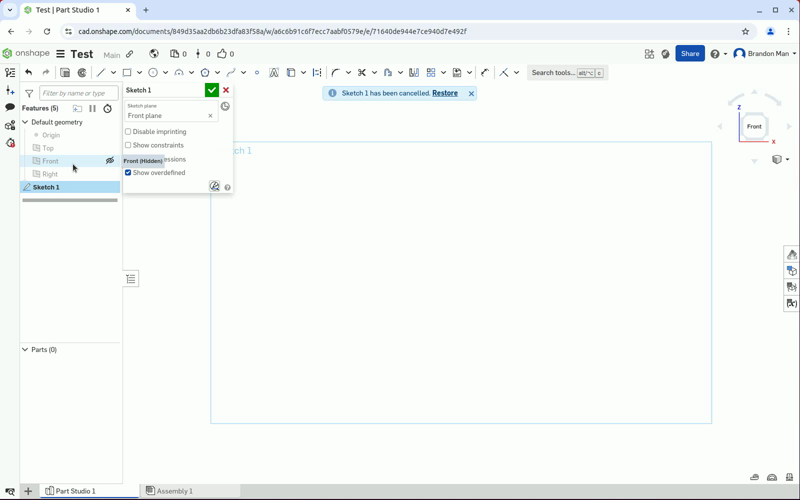
mouse_move(73, 352)
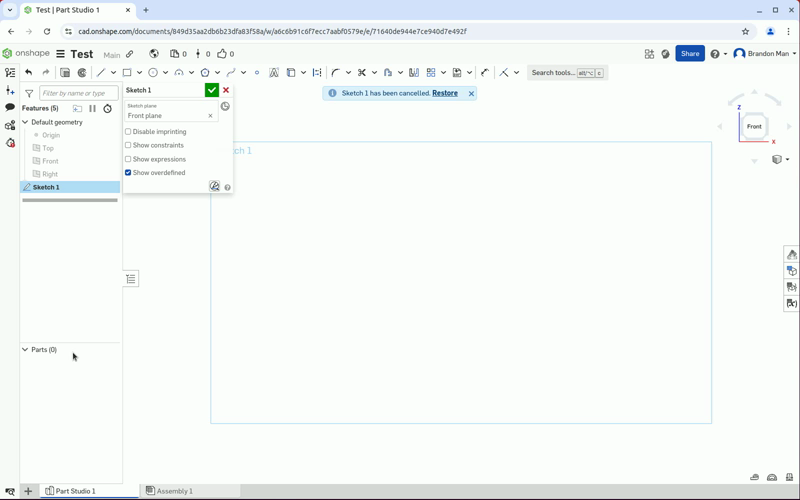
key(y)
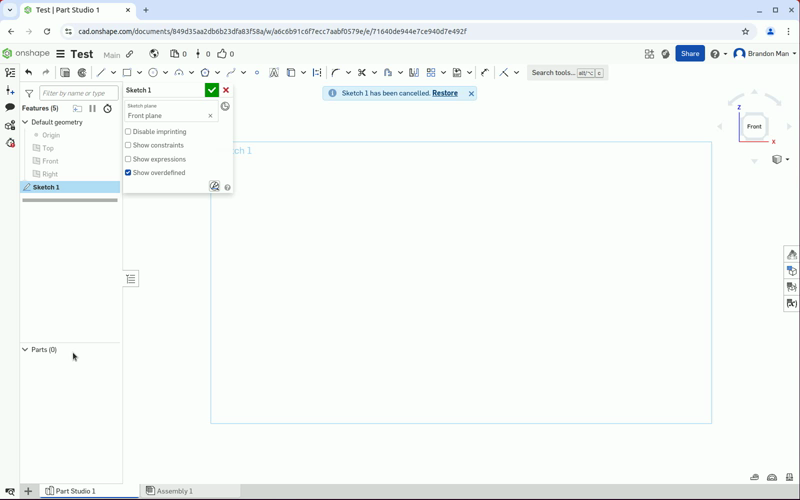
key(l)
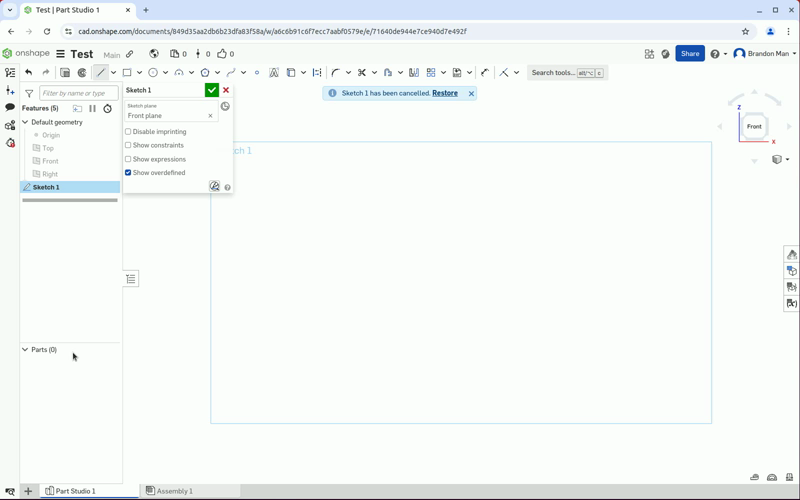
key_down(shift)
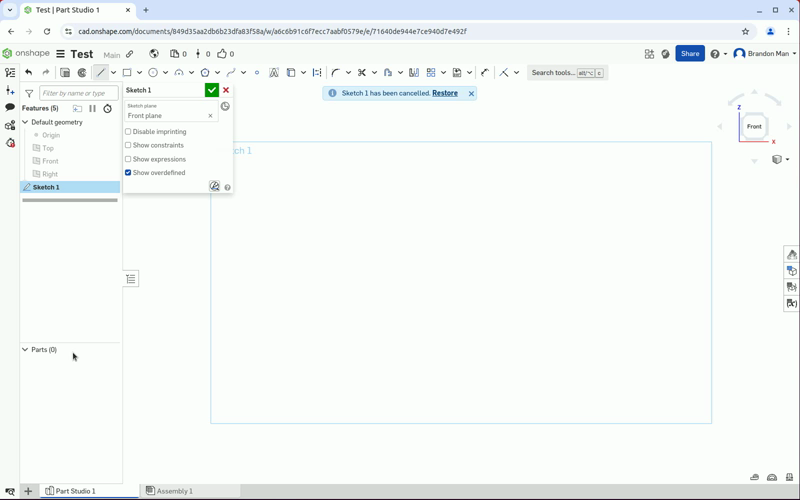
mouse_move(460, 282)
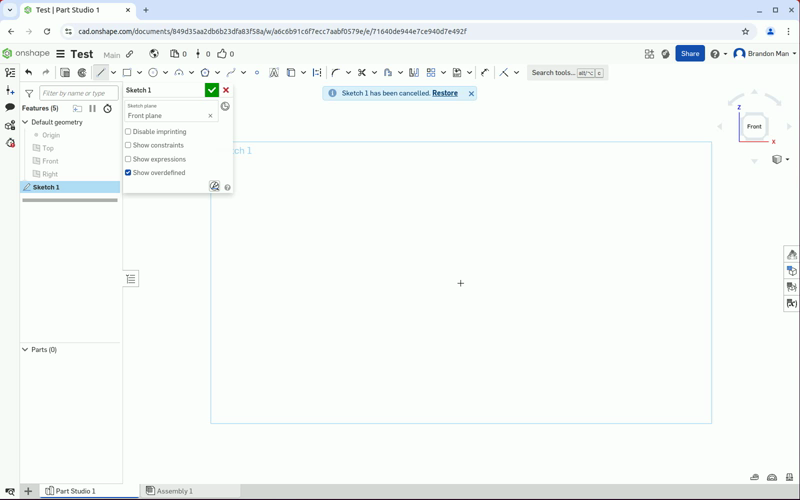
click(460, 282)
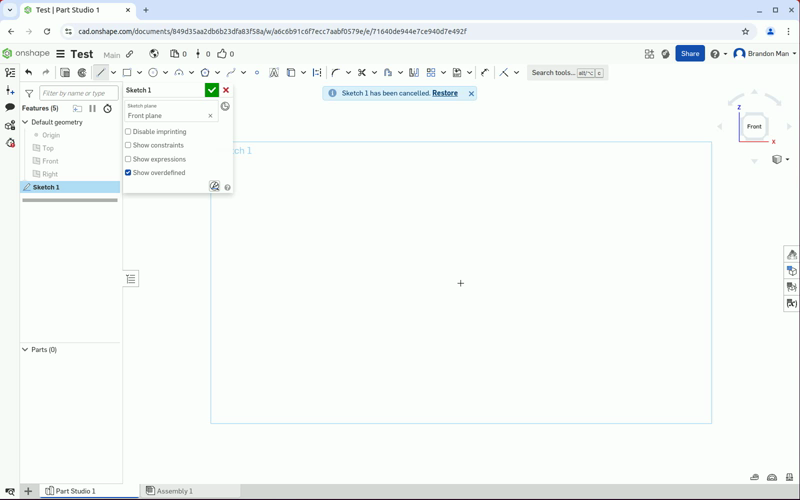
key_up(shift)
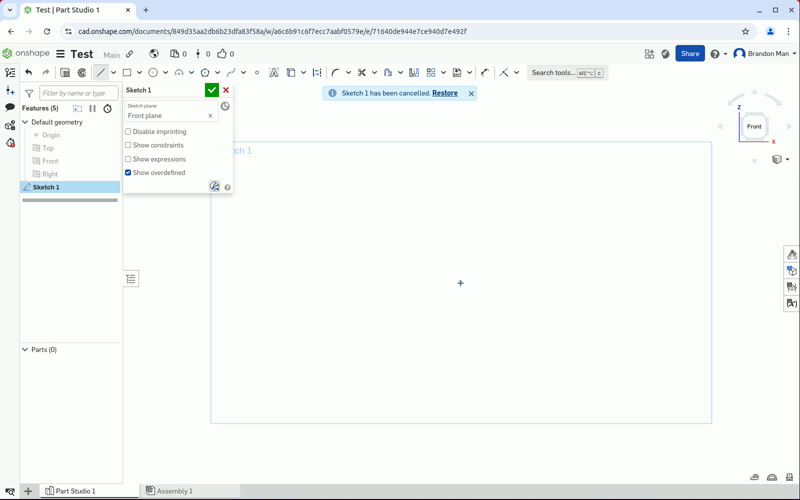
key_down(shift)
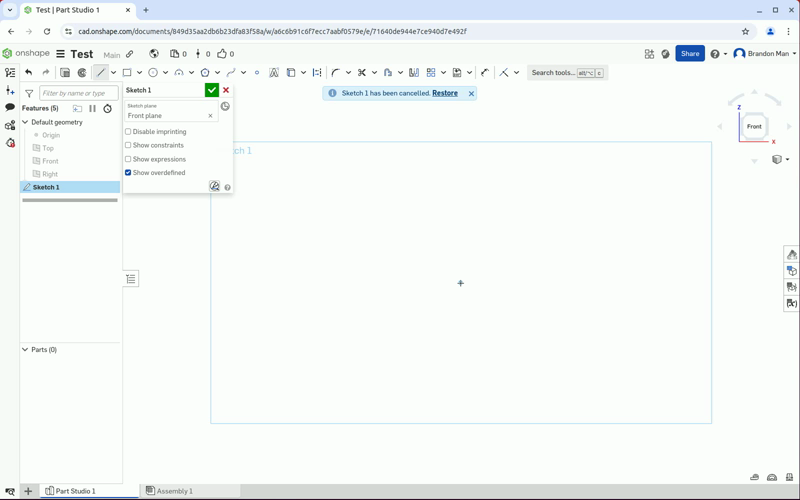
mouse_move(490, 282)
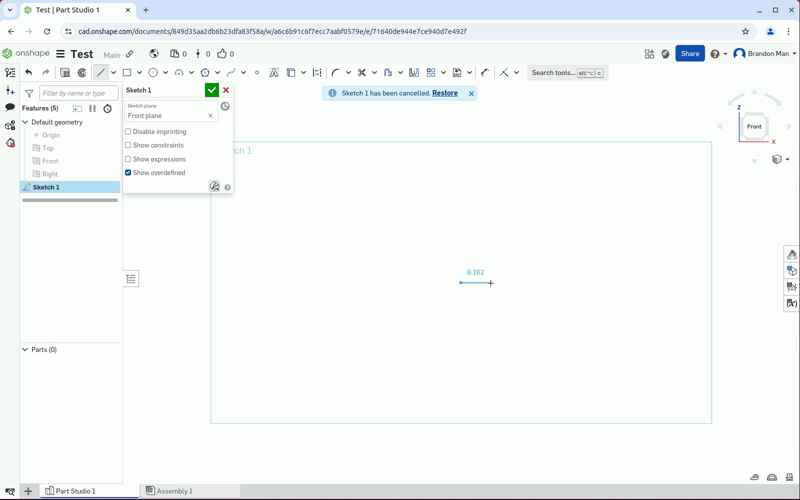
mouse_move(477, 282)
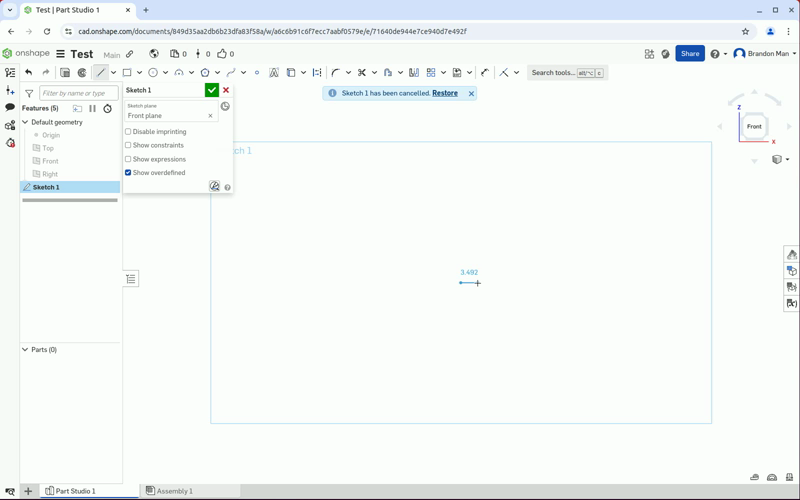
click(477, 282)
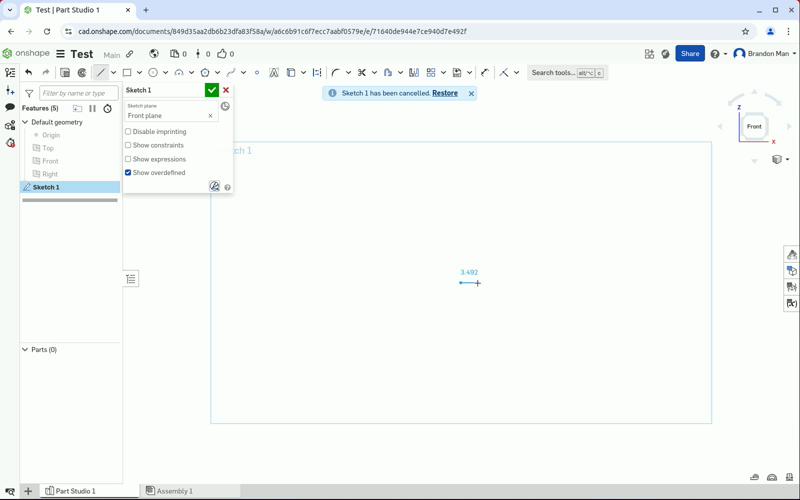
key_up(shift)
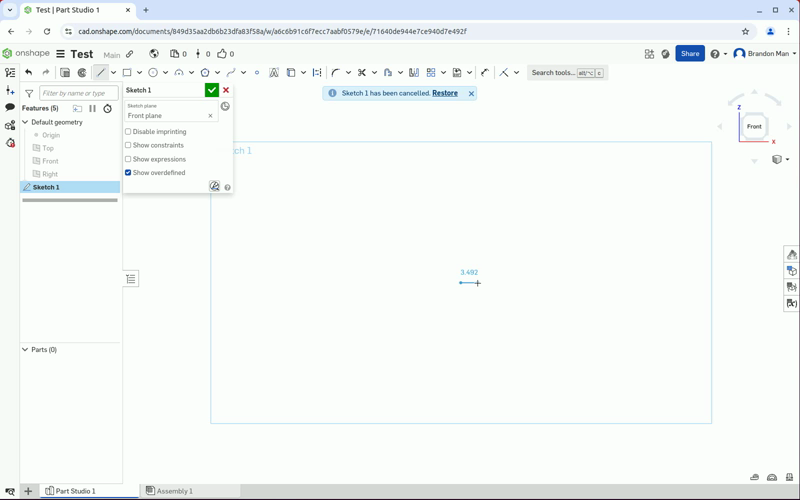
key_down(shift)
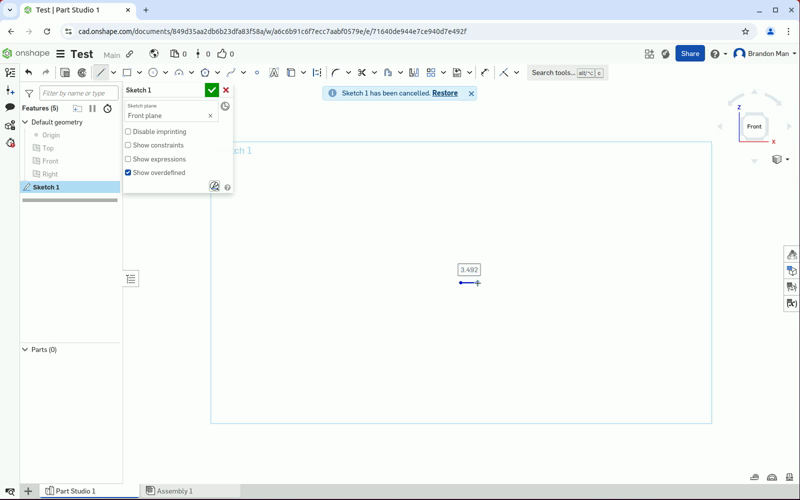
mouse_move(507, 282)
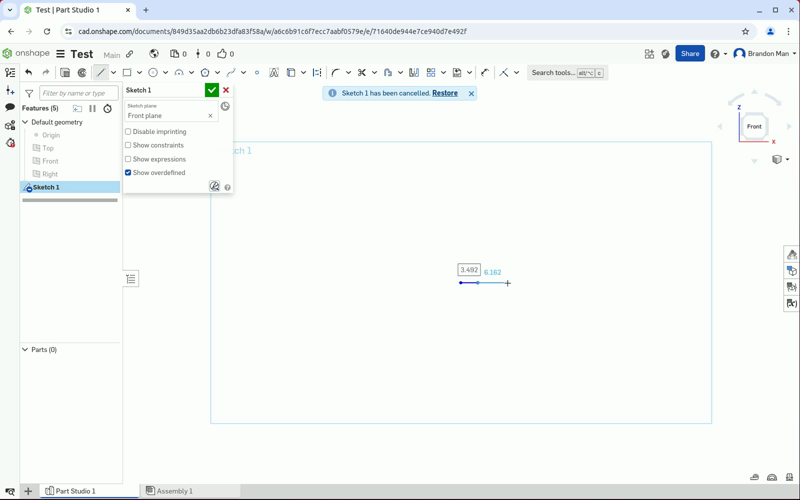
mouse_move(495, 282)
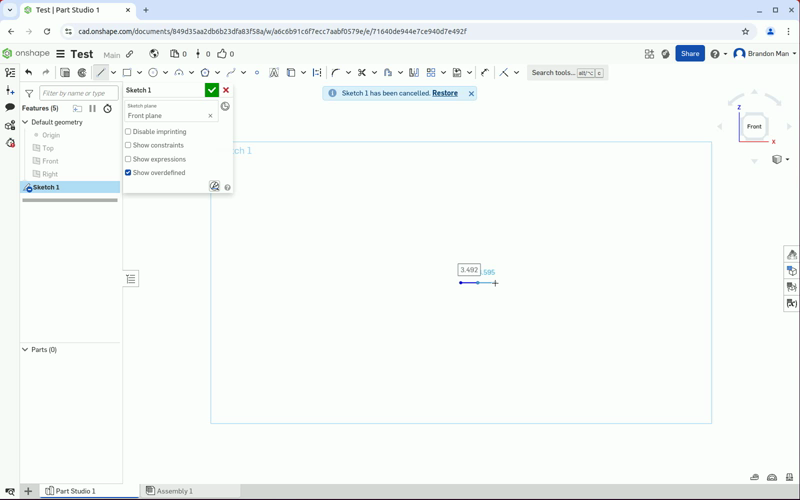
click(495, 282)
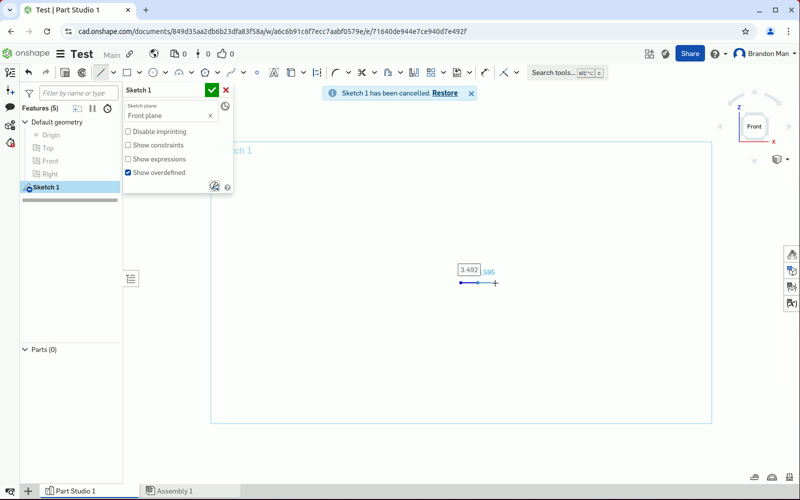
key_up(shift)
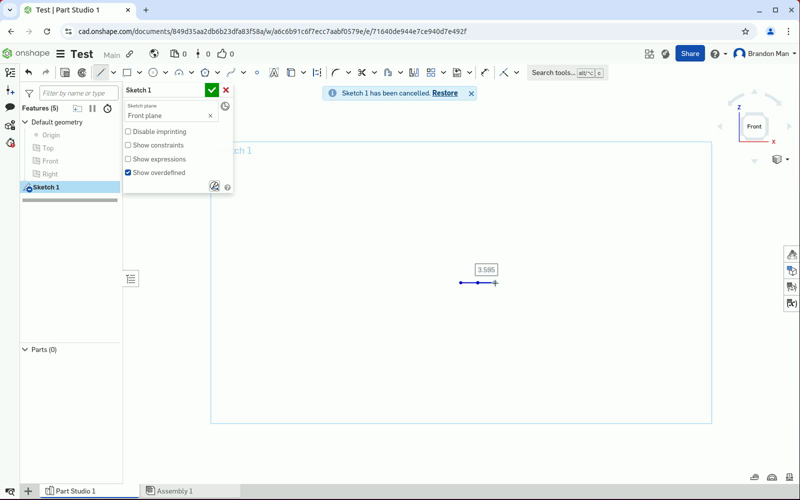
key(esc)
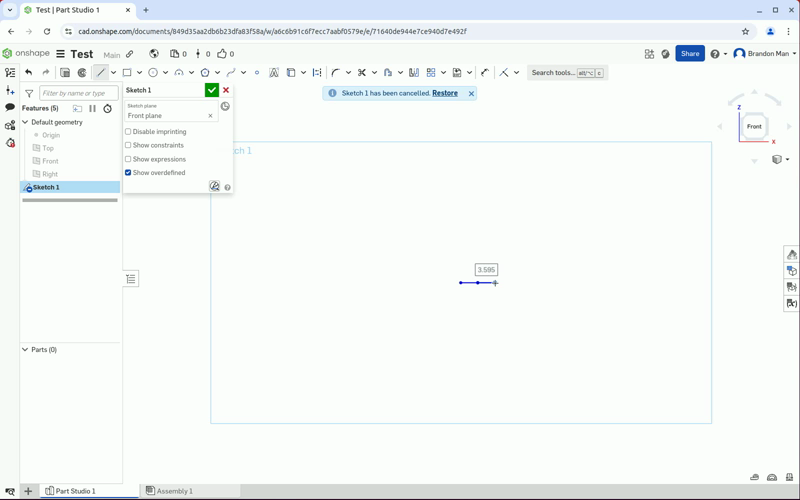
key(a)
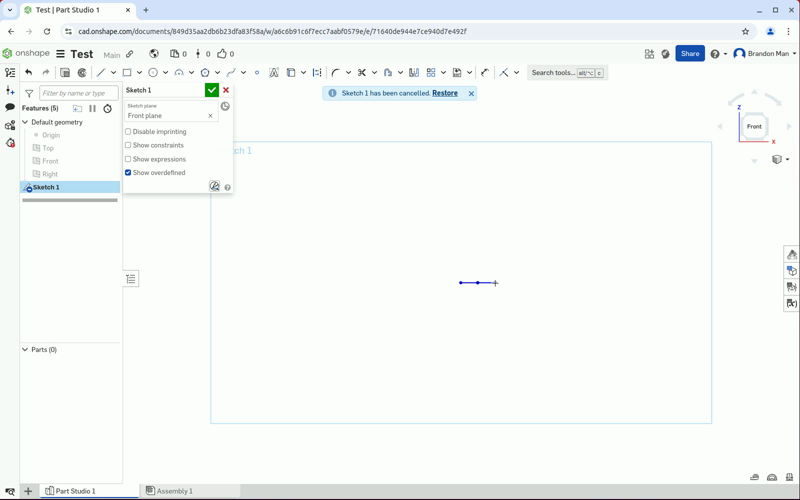
mouse_move(495, 282)
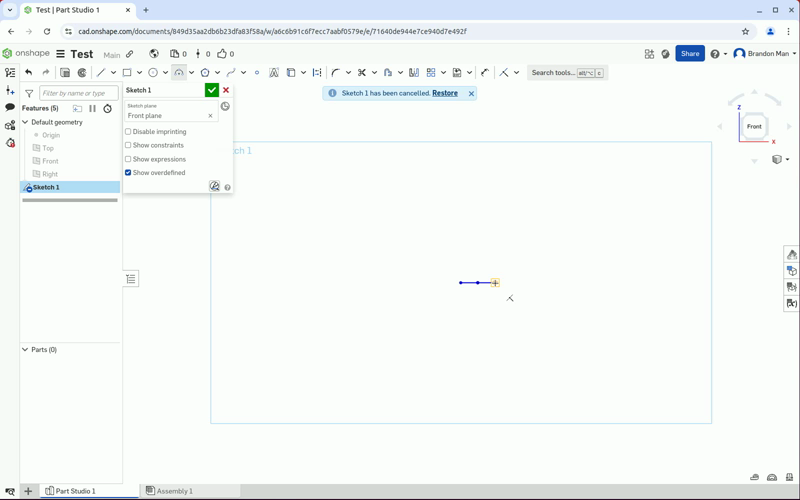
click(495, 282)
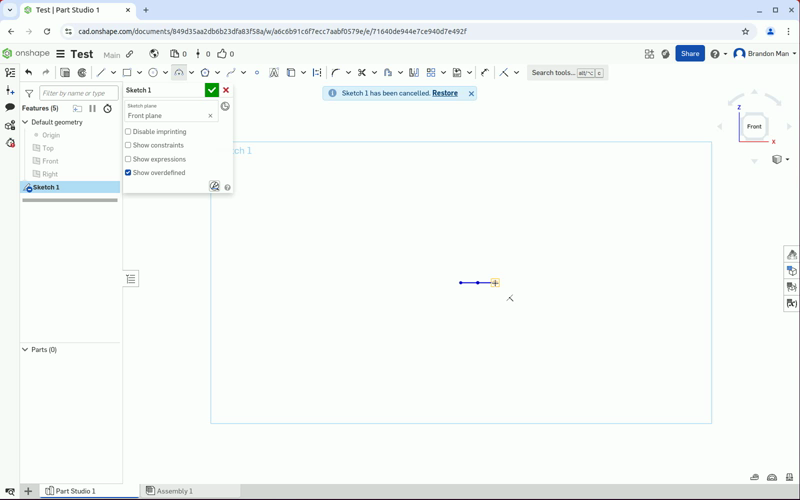
key_down(shift)
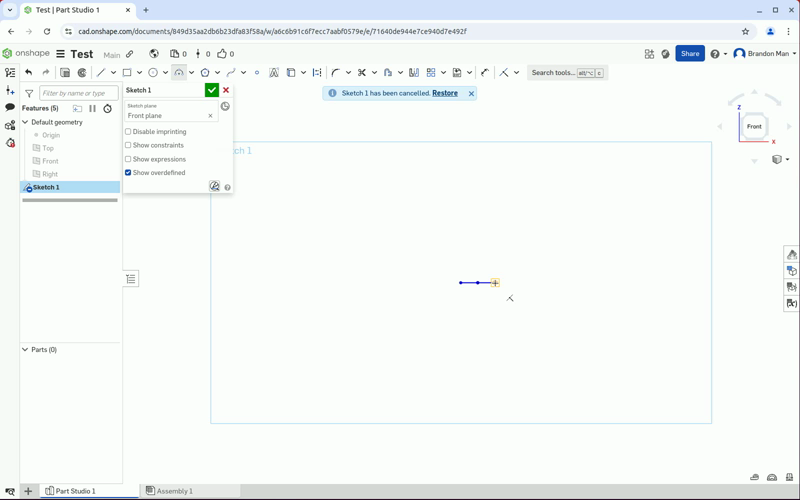
mouse_move(495, 205)
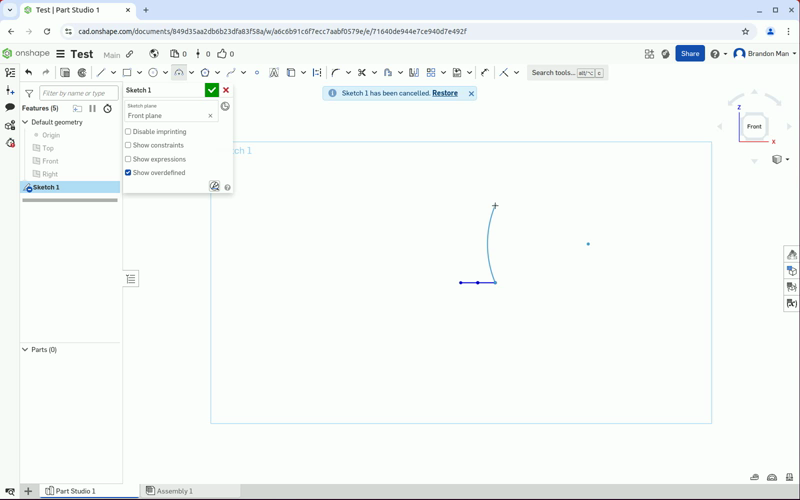
click(495, 205)
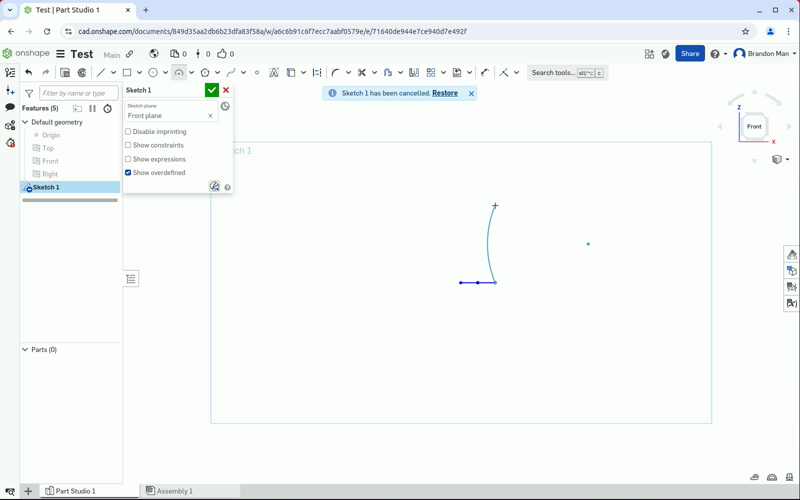
mouse_move(491, 244)
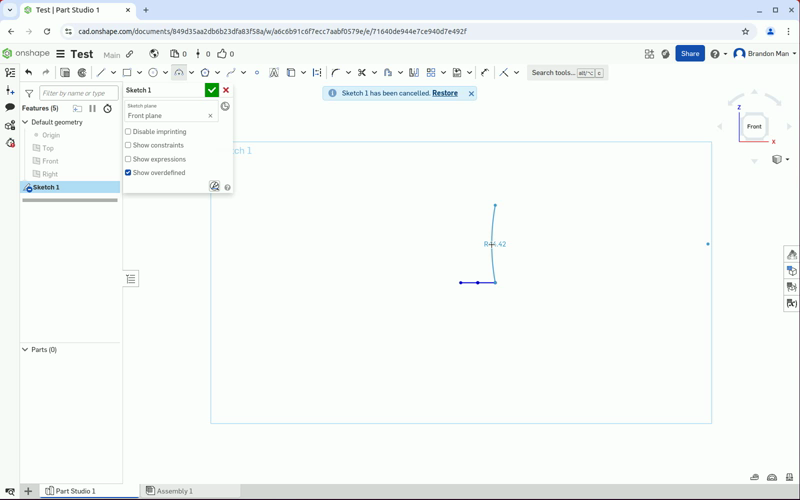
click(491, 244)
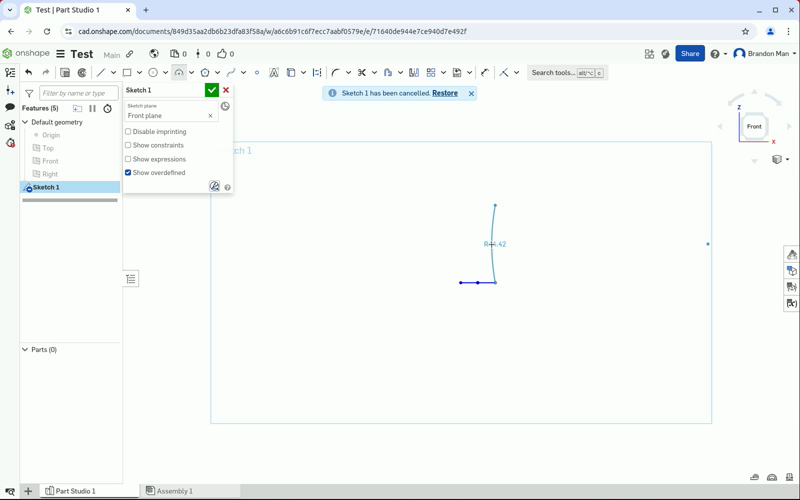
key_up(shift)
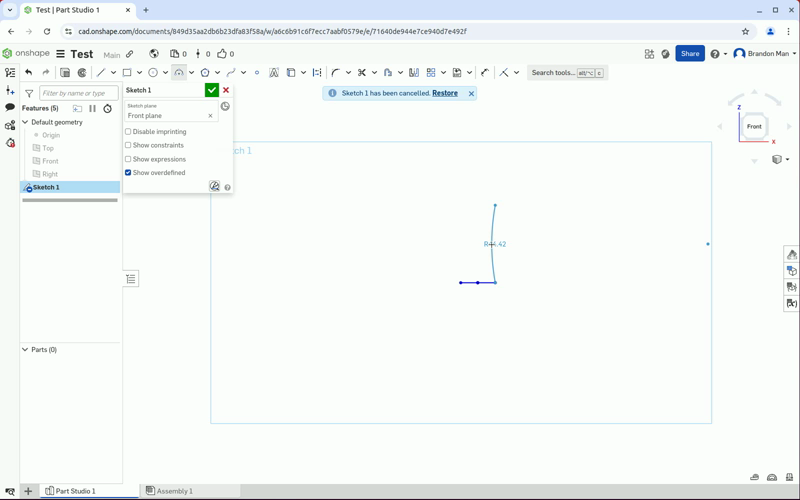
key(esc)
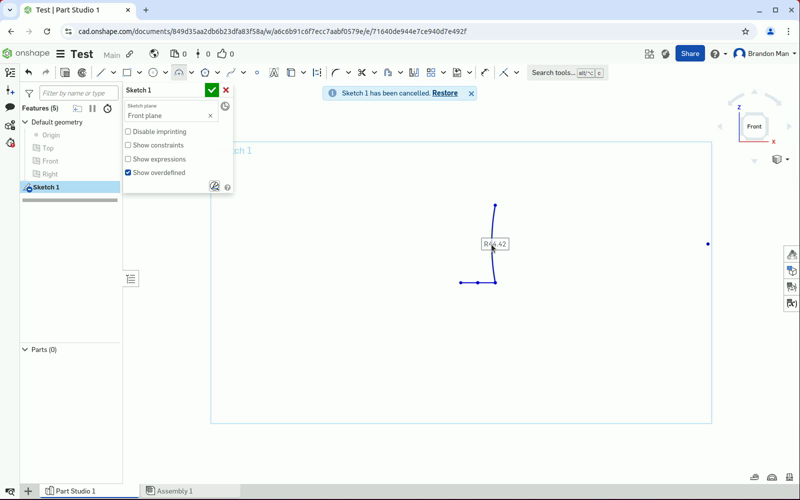
key(l)
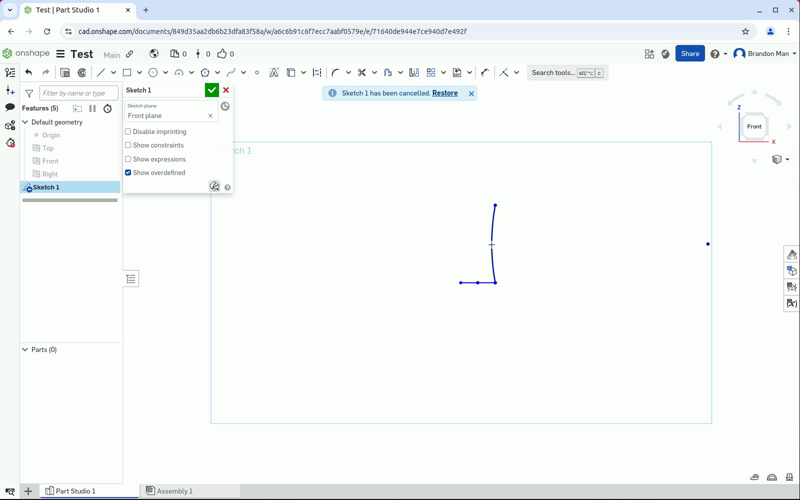
mouse_move(495, 205)
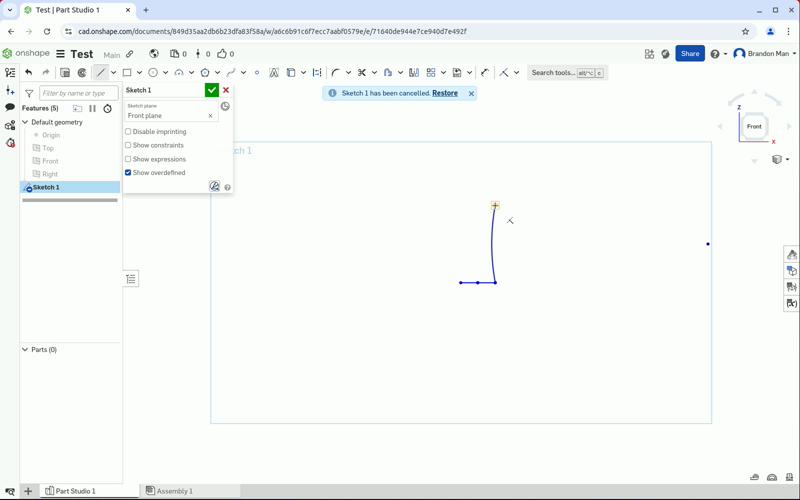
click(495, 205)
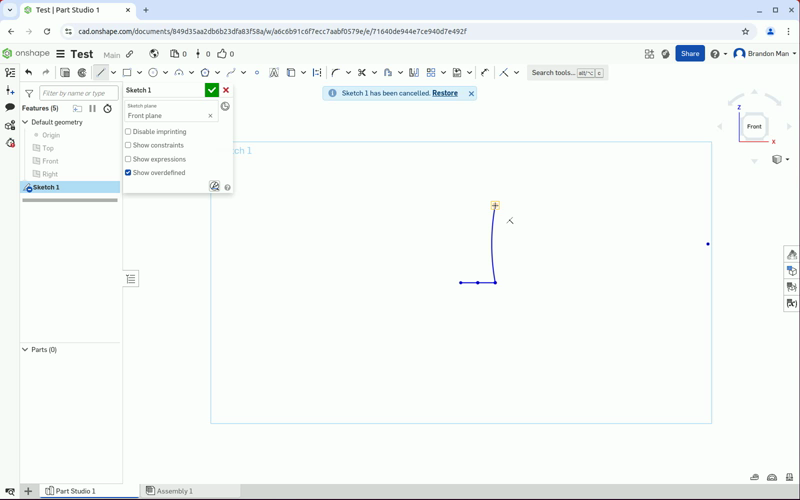
key_down(shift)
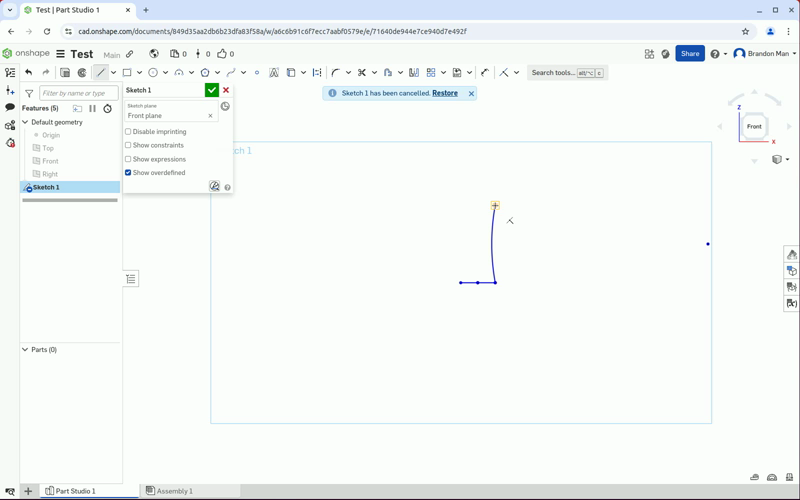
mouse_move(525, 205)
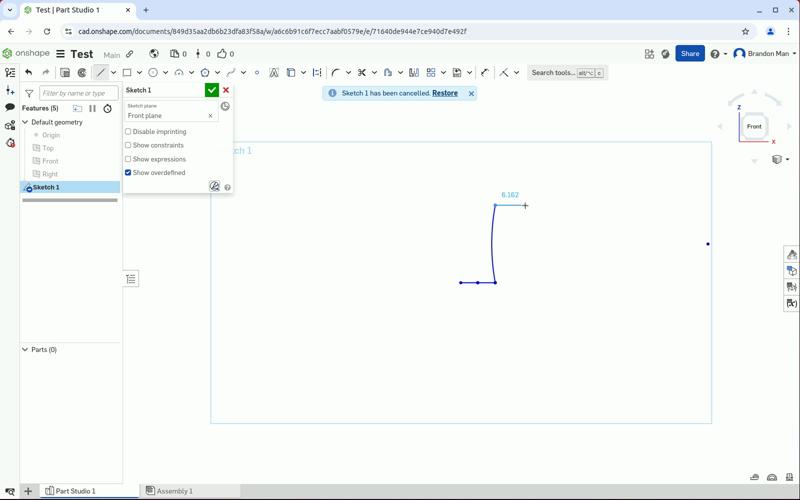
mouse_move(480, 205)
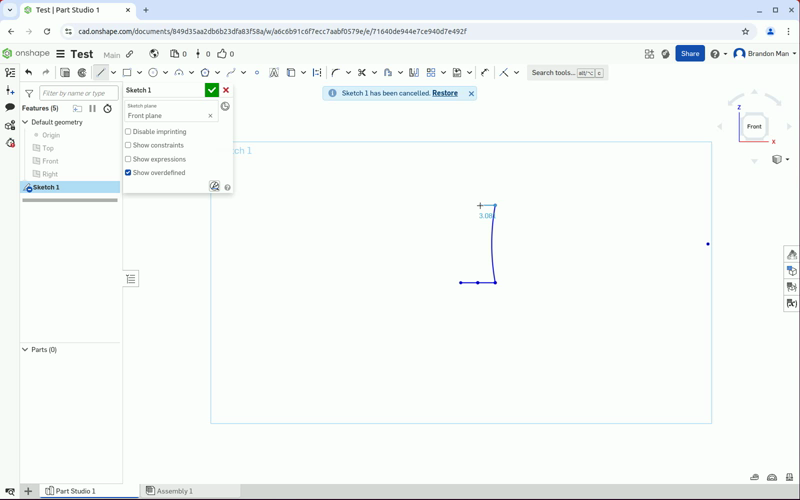
click(480, 205)
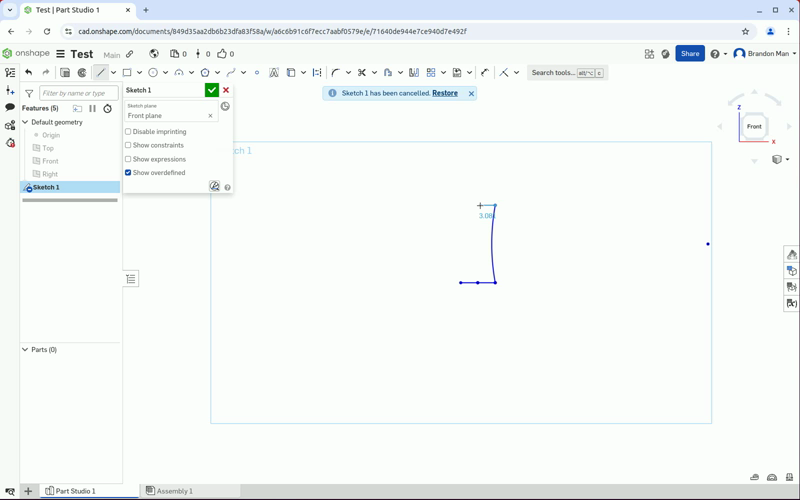
key_up(shift)
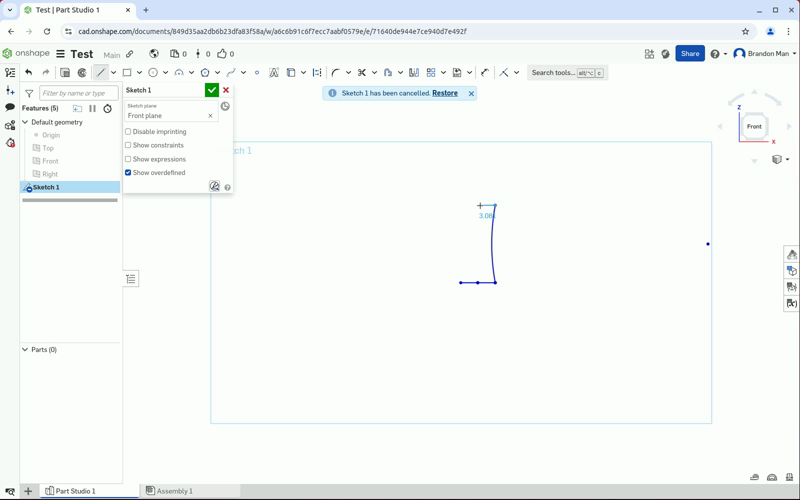
key_down(shift)
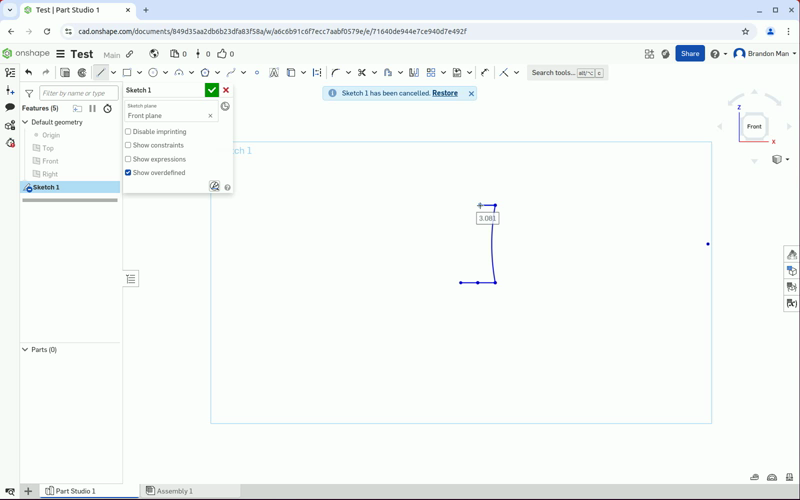
mouse_move(510, 205)
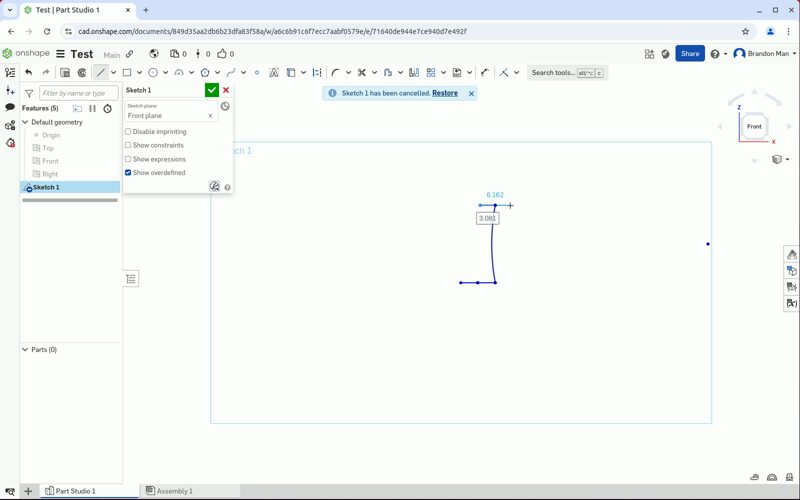
mouse_move(462, 205)
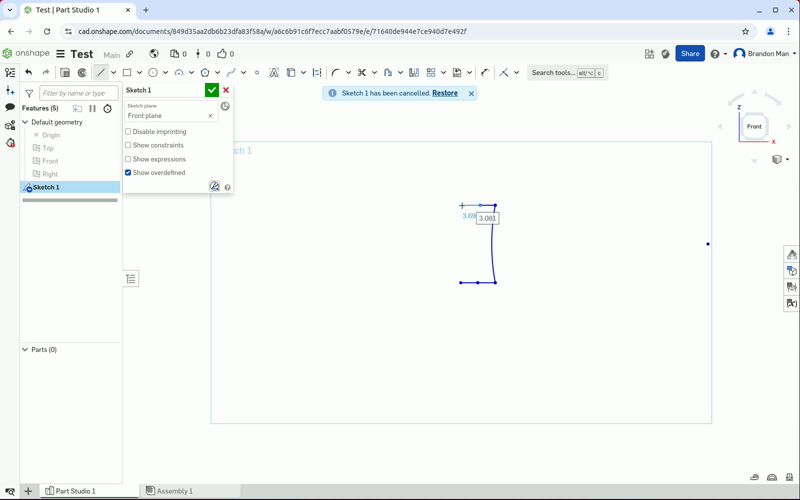
click(462, 205)
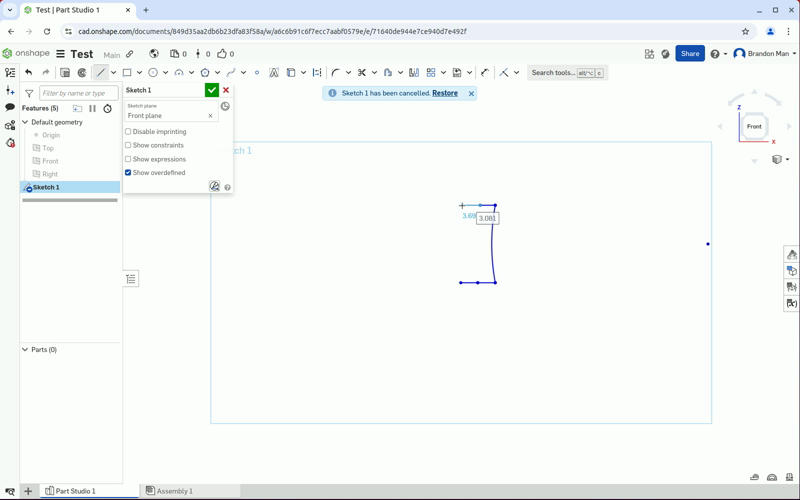
key_up(shift)
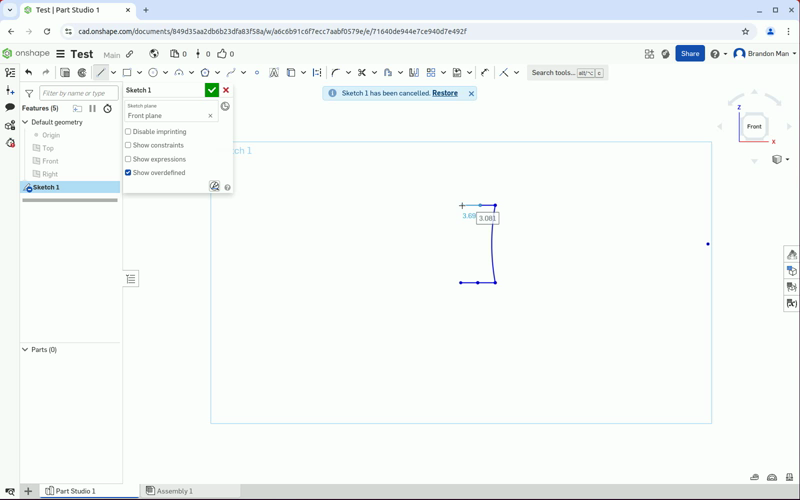
key(esc)
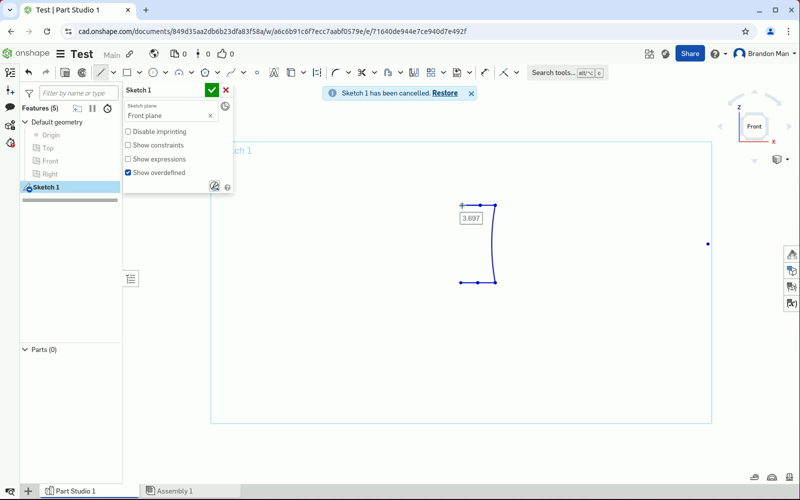
key(a)
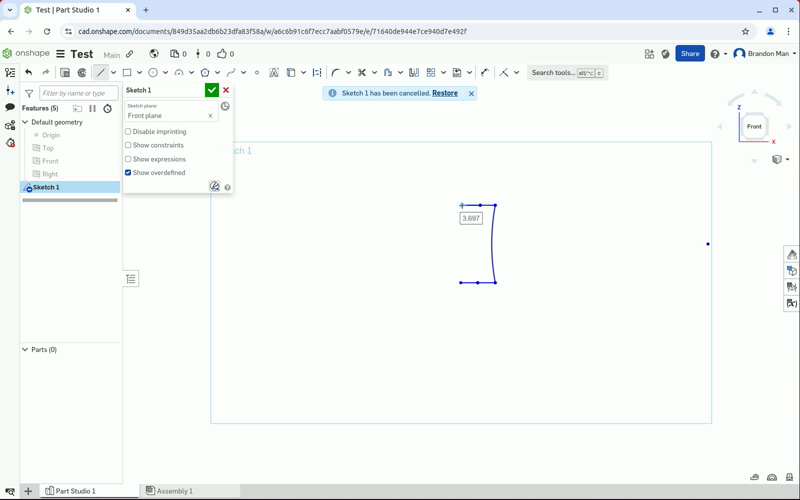
mouse_move(462, 205)
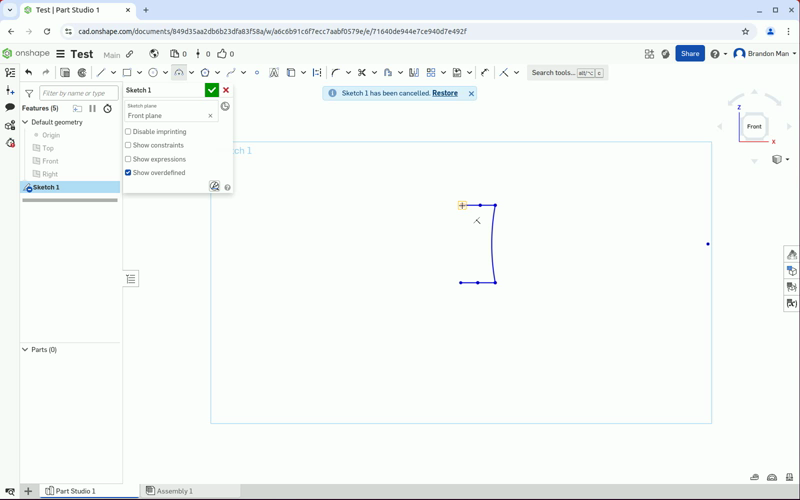
click(462, 205)
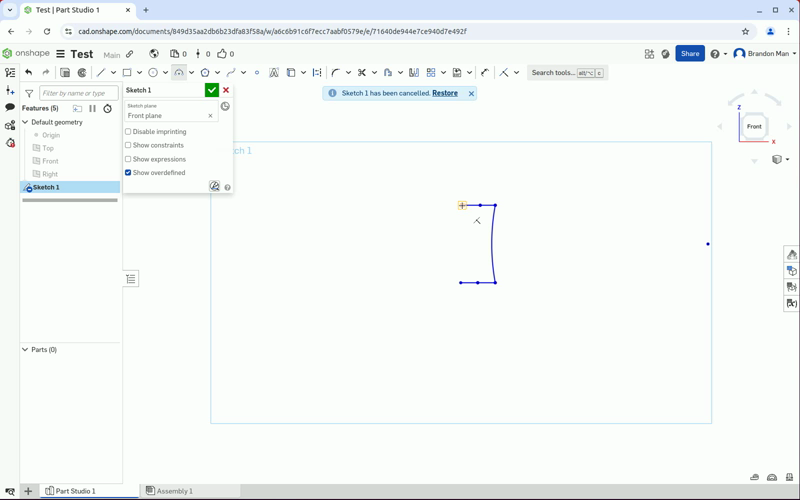
mouse_move(460, 282)
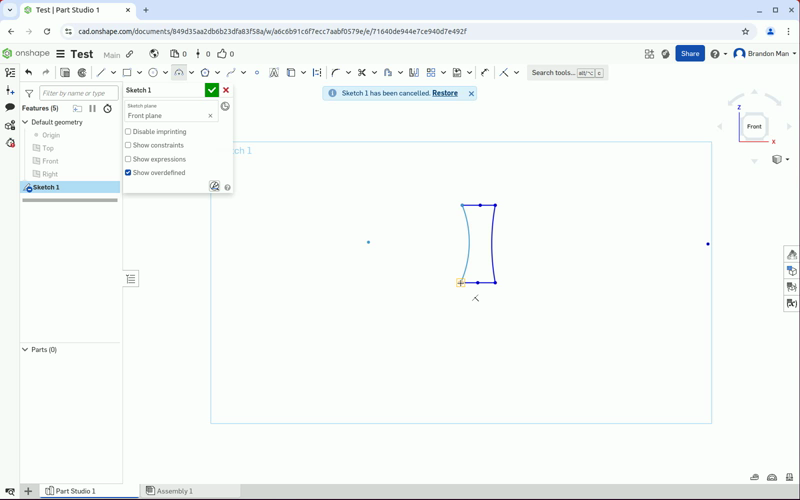
click(460, 282)
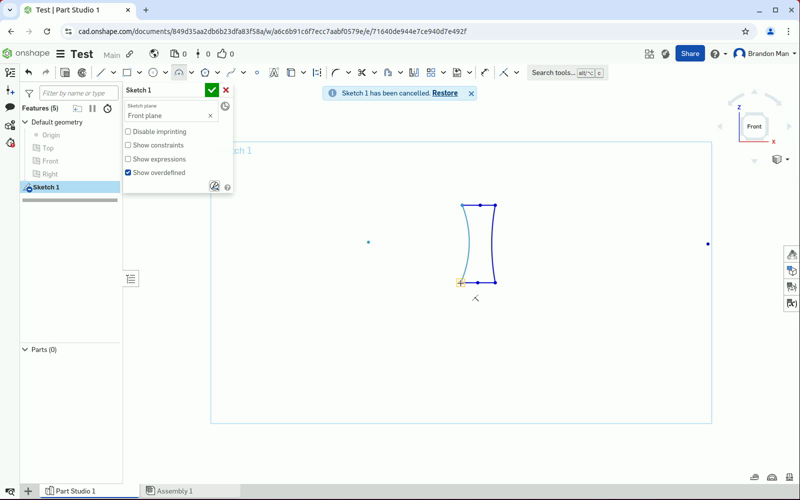
key_down(shift)
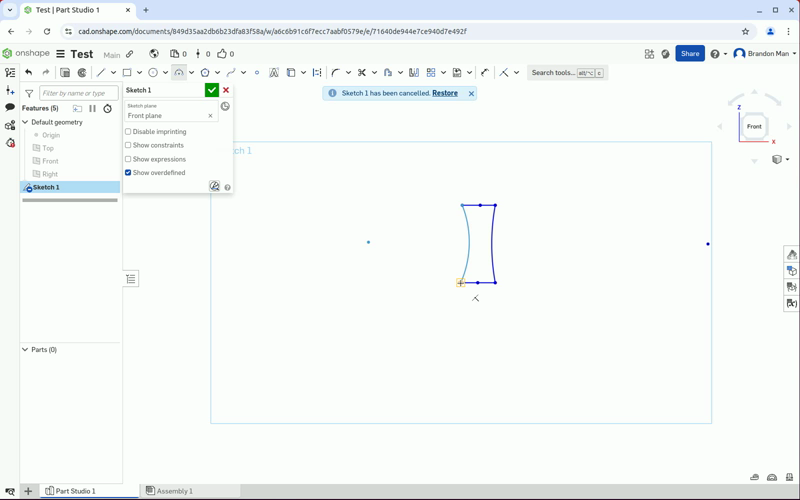
mouse_move(465, 244)
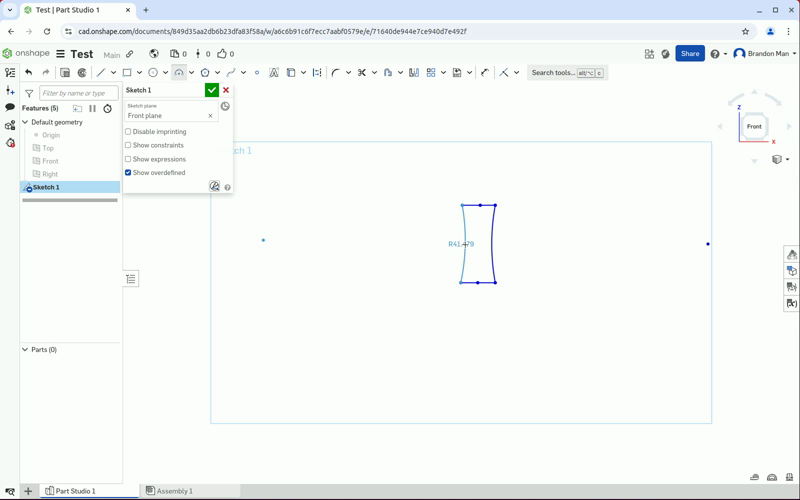
click(465, 244)
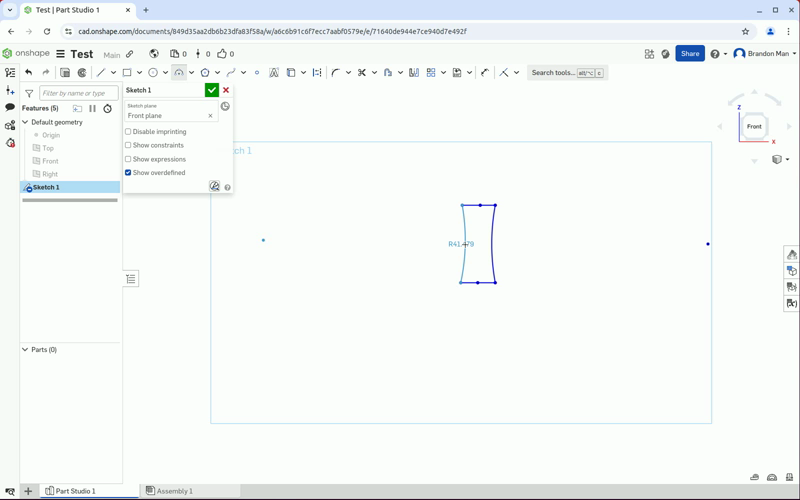
key_up(shift)
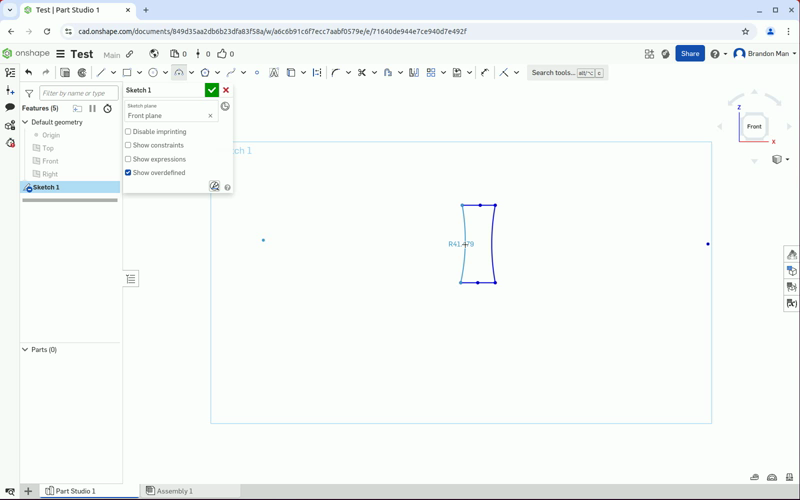
key(esc)
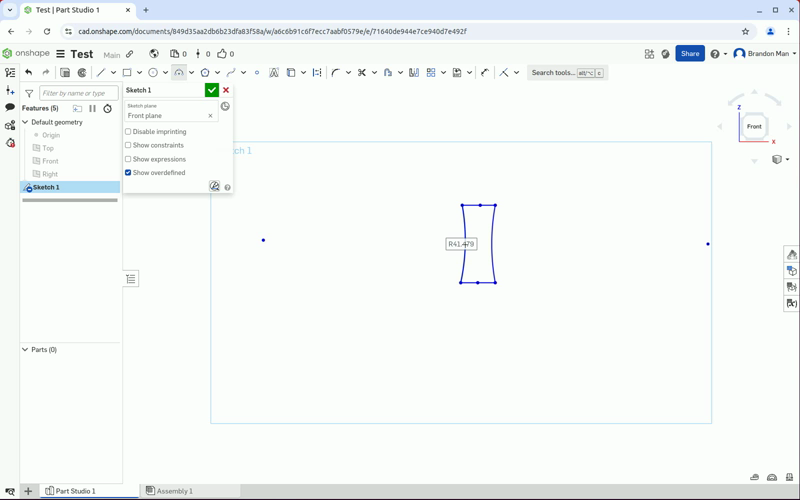
mouse_move(487, 216)
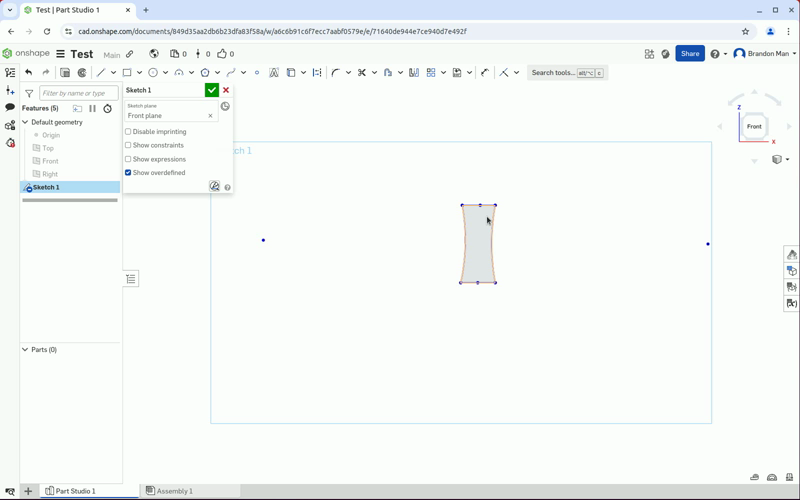
click(487, 216)
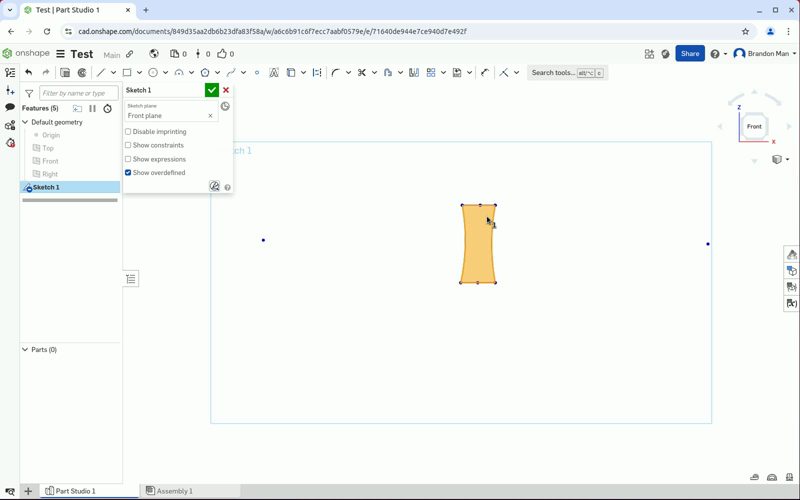
mouse_move(73, 352)
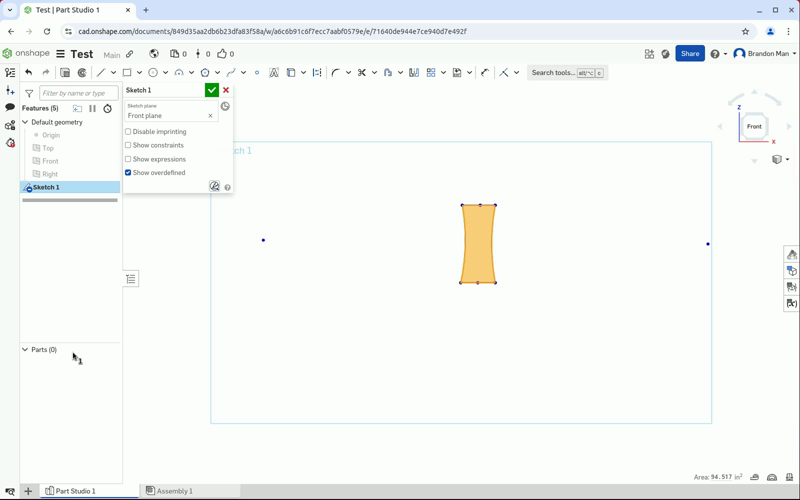
key(shift+y)
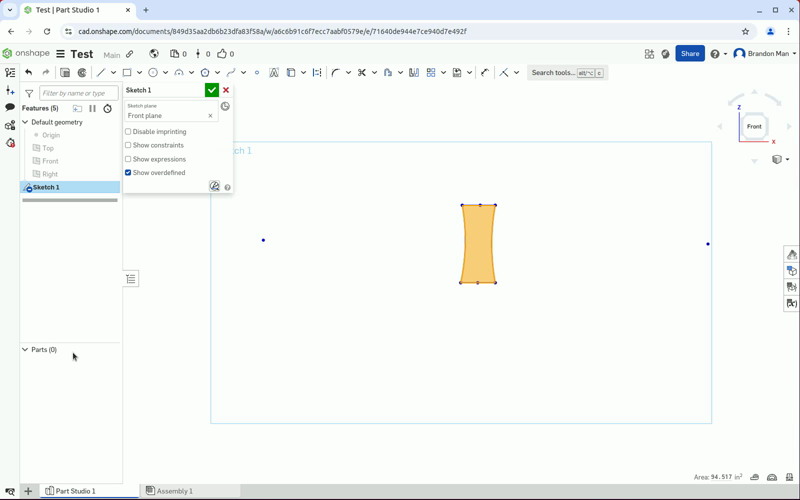
key(shift+e)
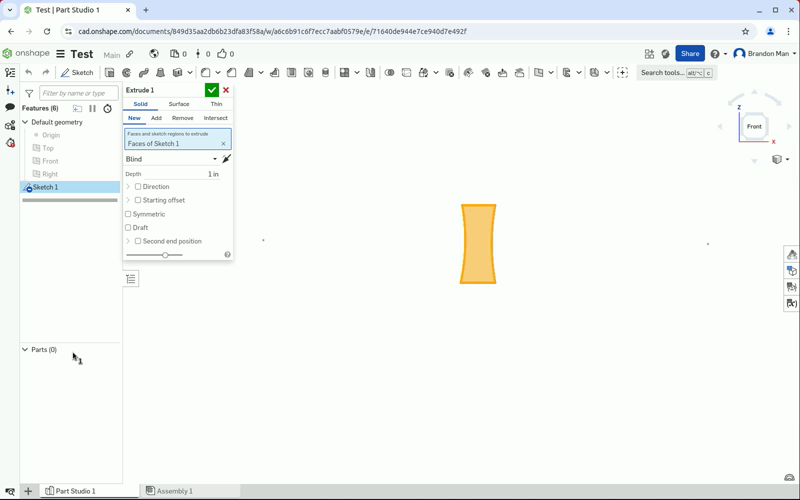
mouse_move(143, 106)
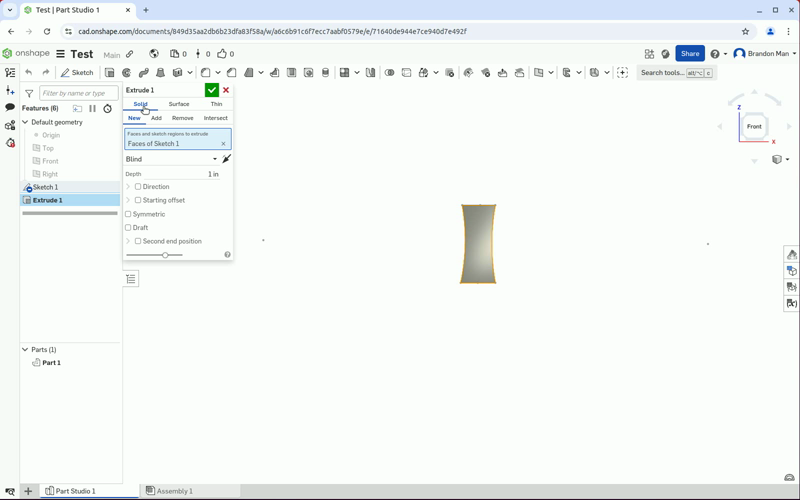
click(143, 106)
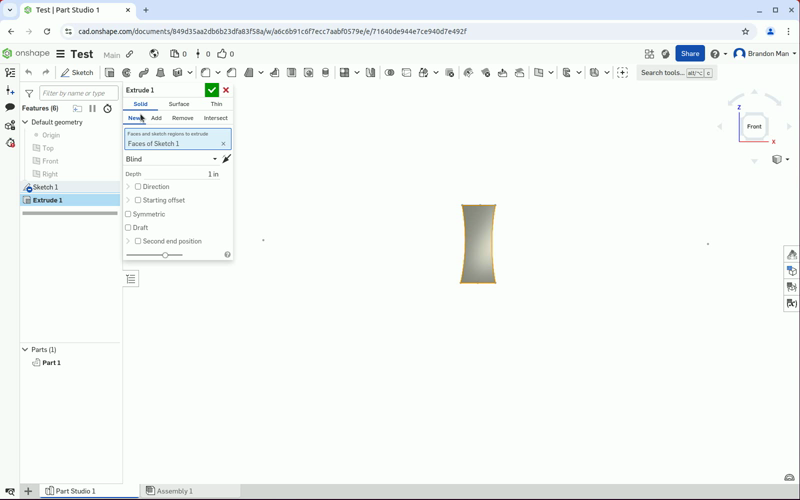
mouse_move(137, 120)
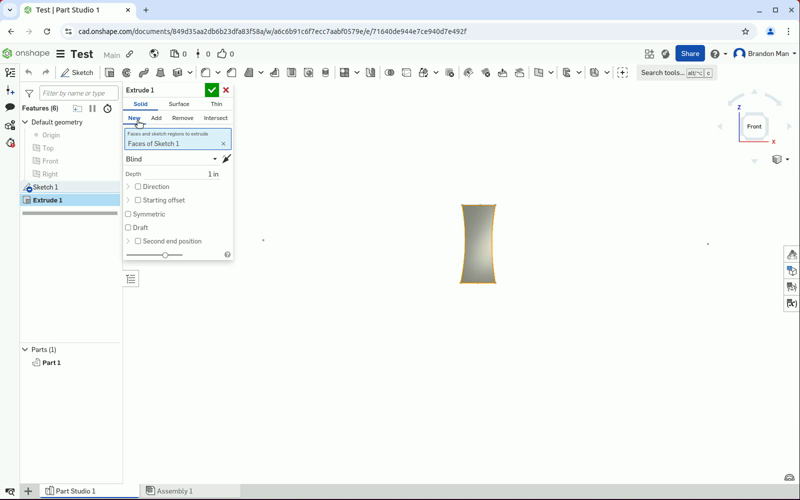
click(137, 120)
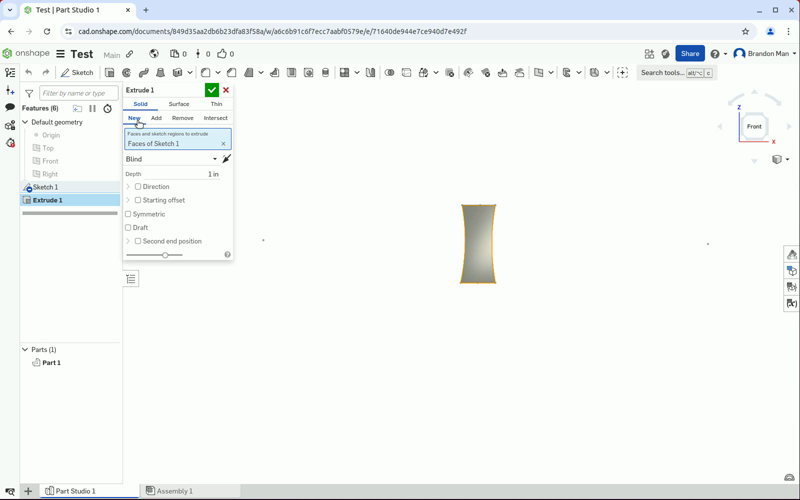
key(tab, 4)
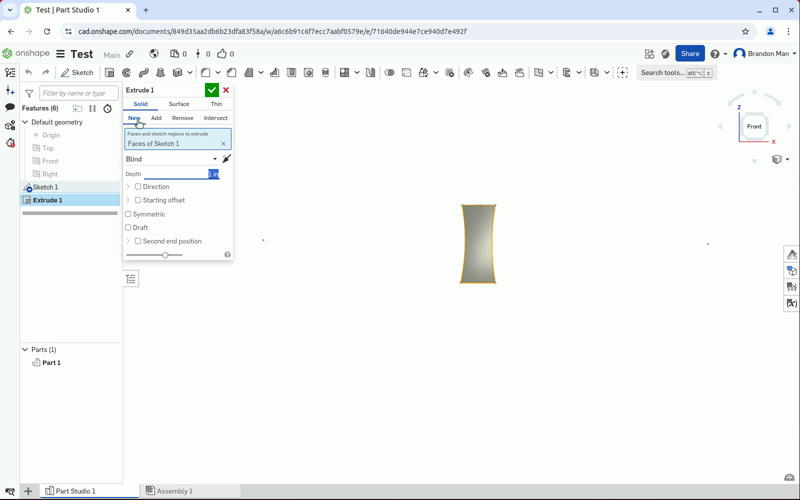
text(1.685)
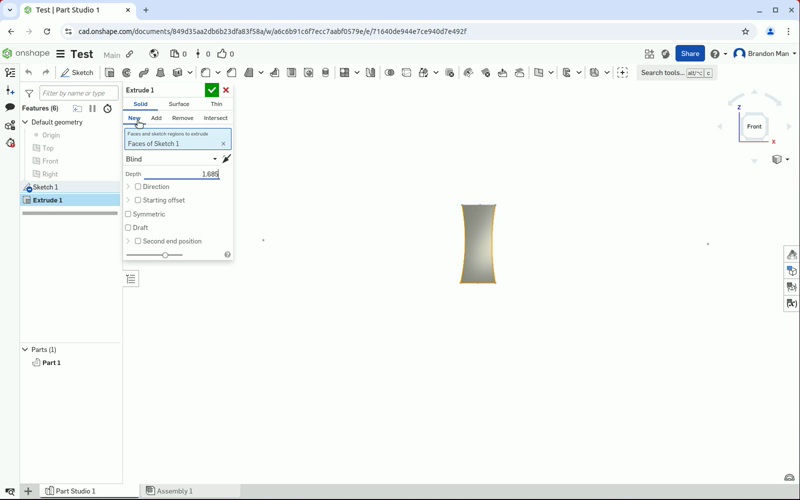
key(enter)
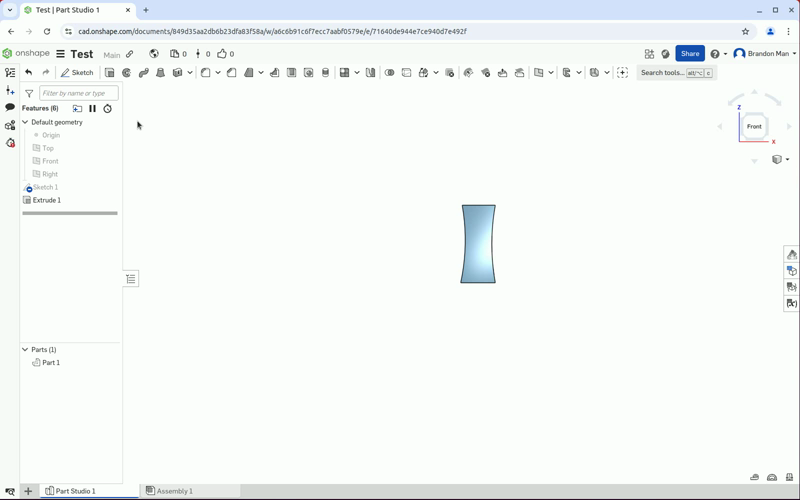
key(shift+h)
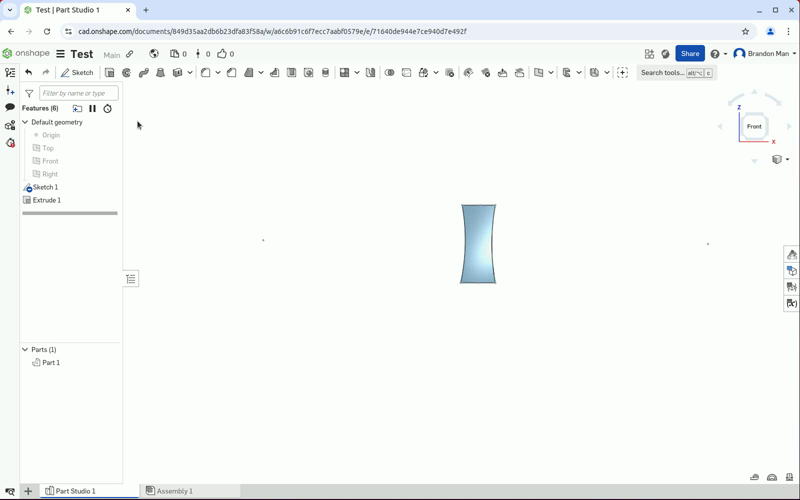
key(shift+h)
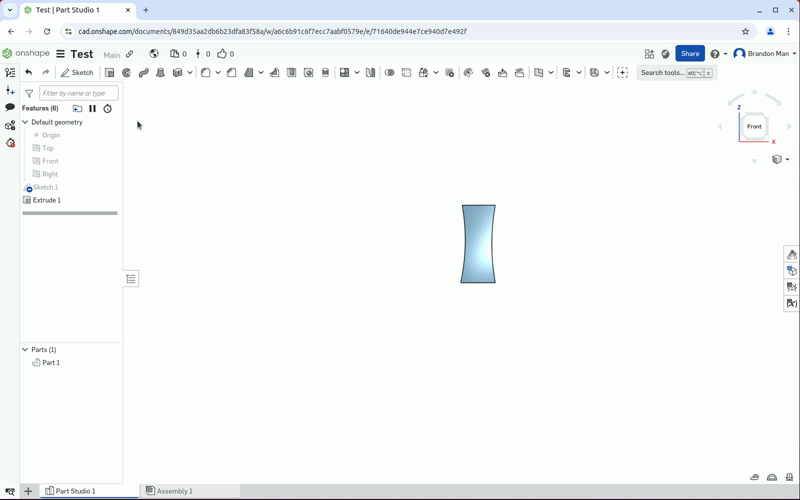
mouse_move(73, 189)
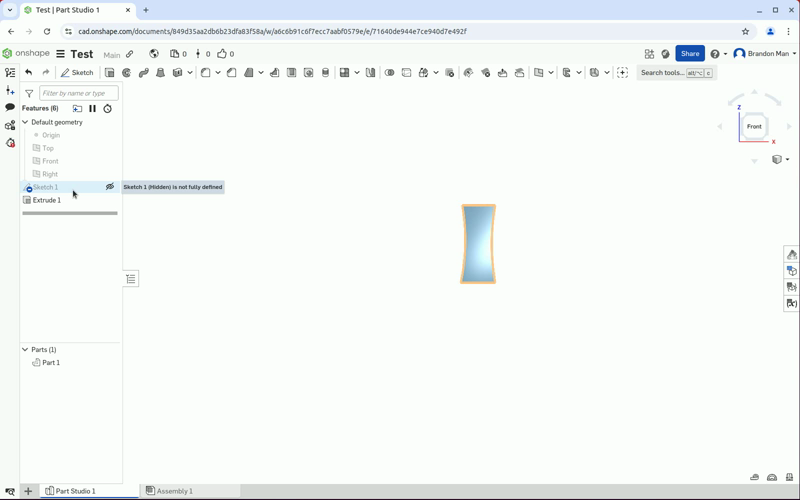
click(73, 189)
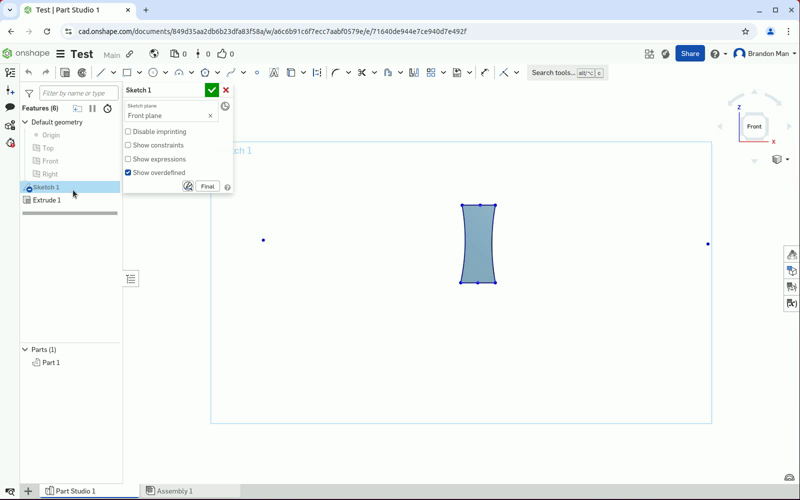
mouse_move(229, 92)
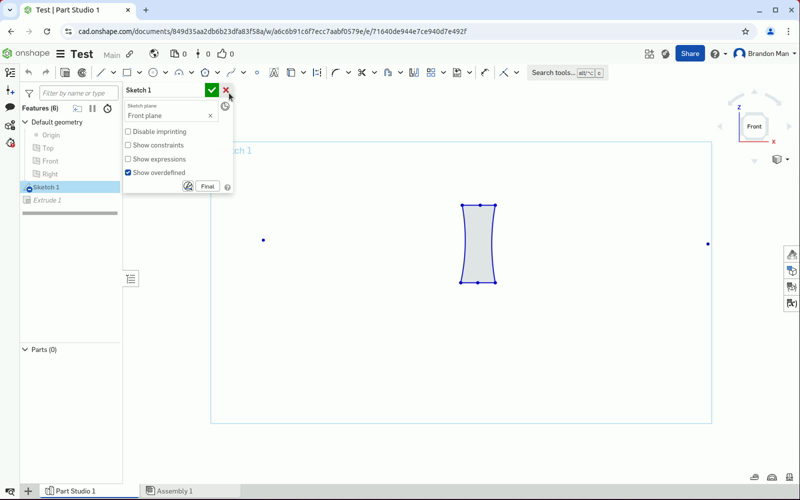
click(229, 92)
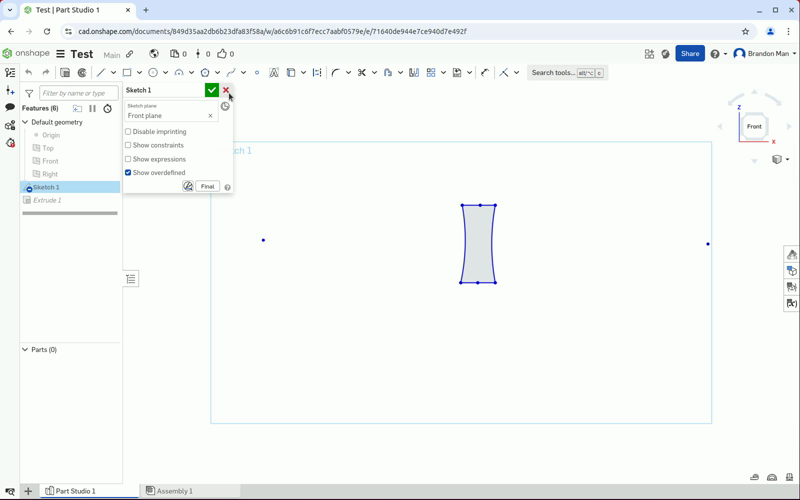
key(shift+s)
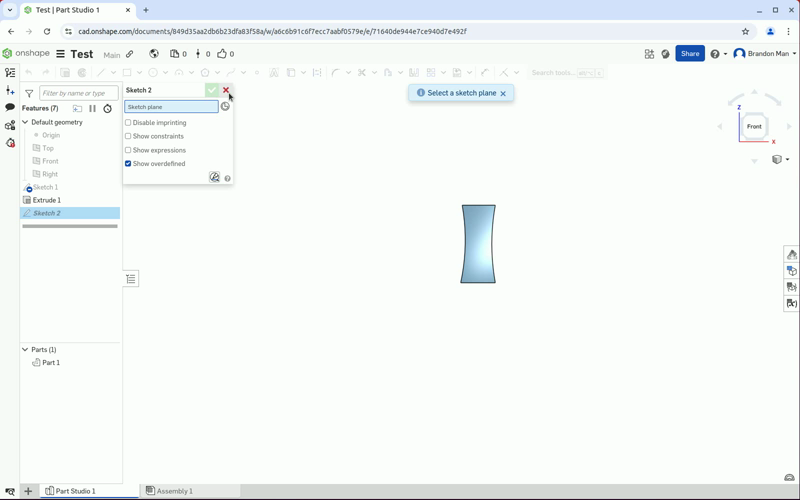
mouse_move(73, 163)
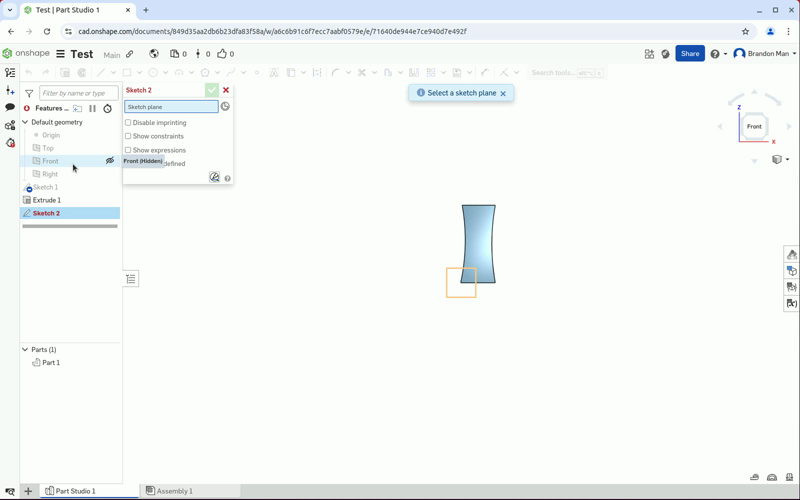
click(73, 163)
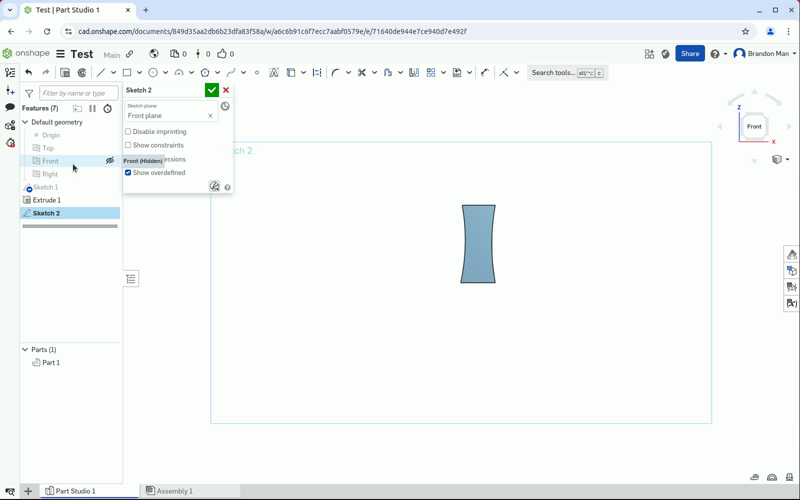
mouse_move(73, 352)
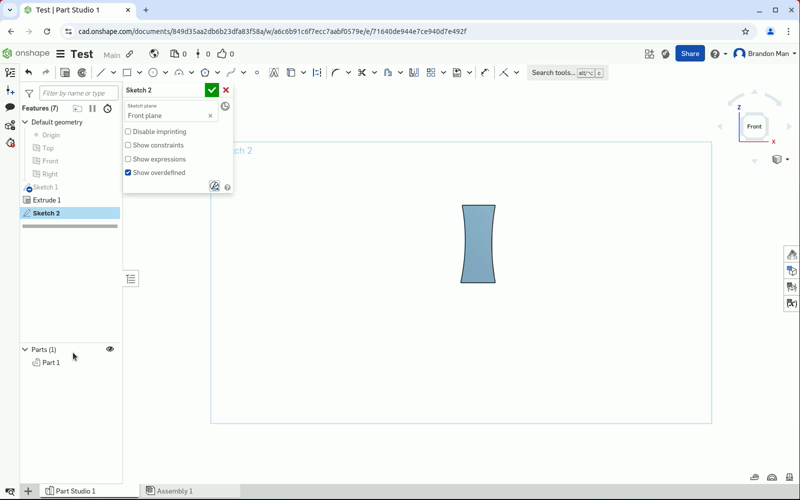
key(y)
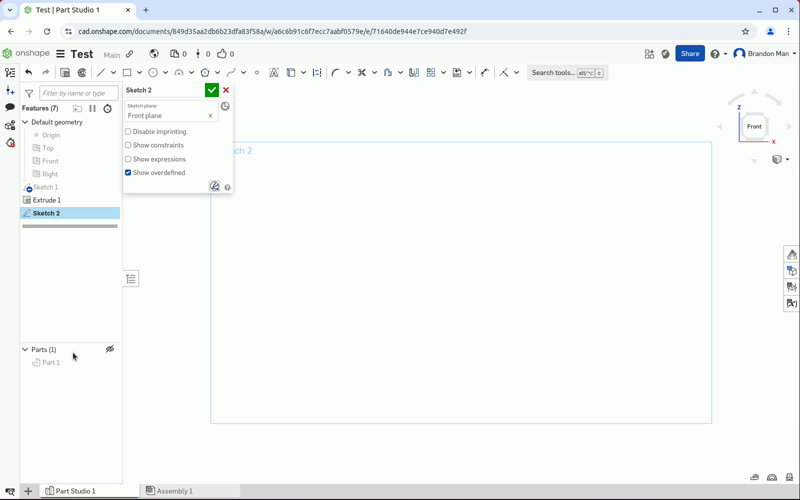
key(l)
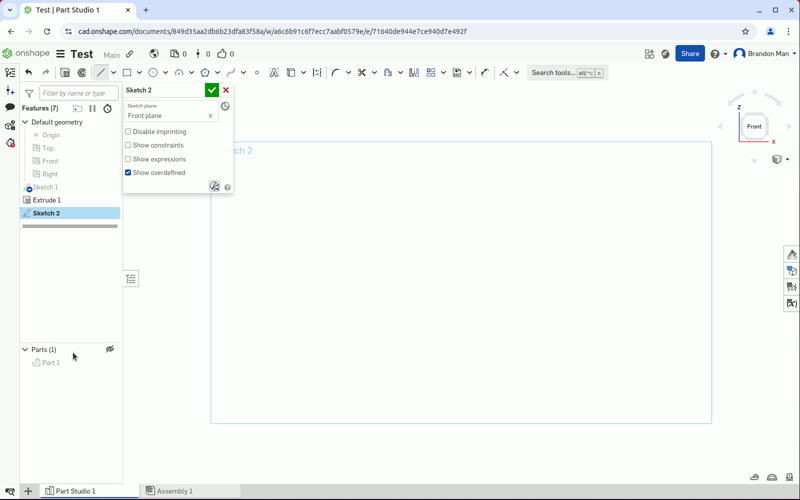
key_down(shift)
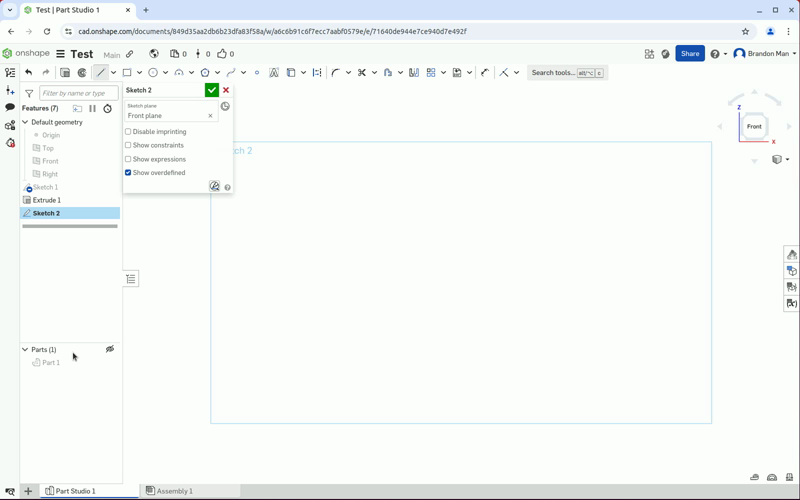
mouse_move(494, 205)
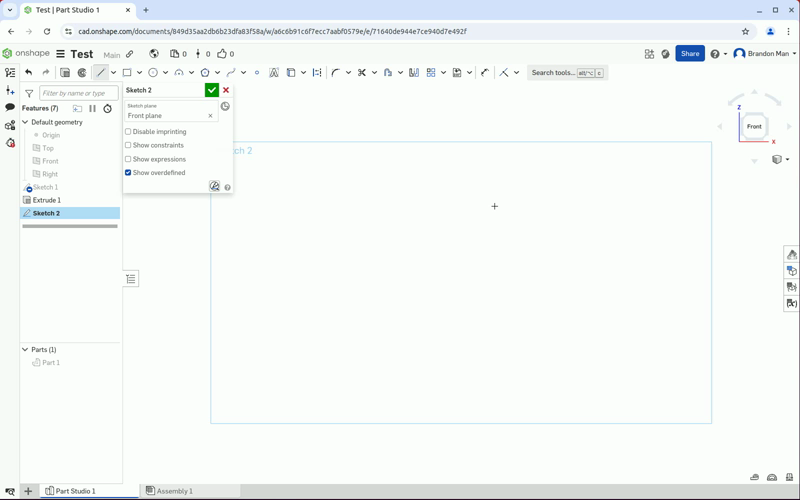
click(494, 205)
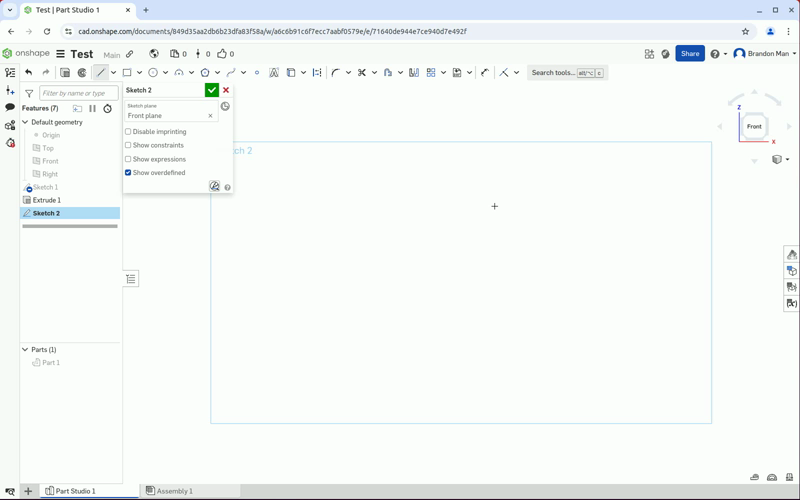
key_up(shift)
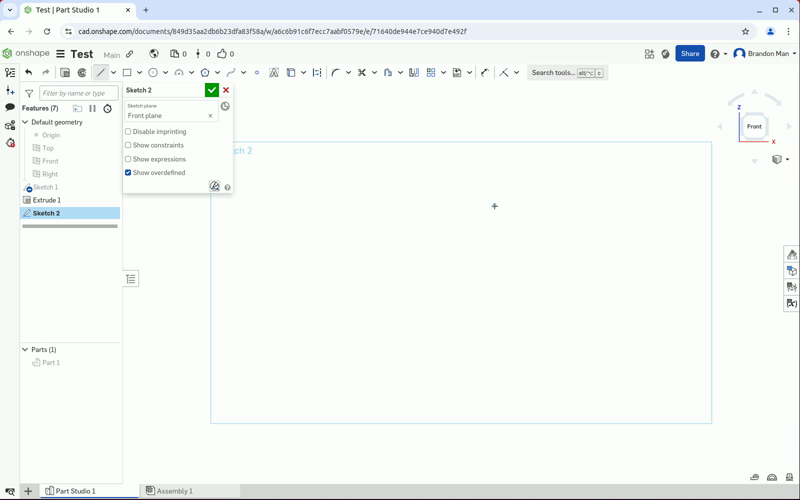
key_down(shift)
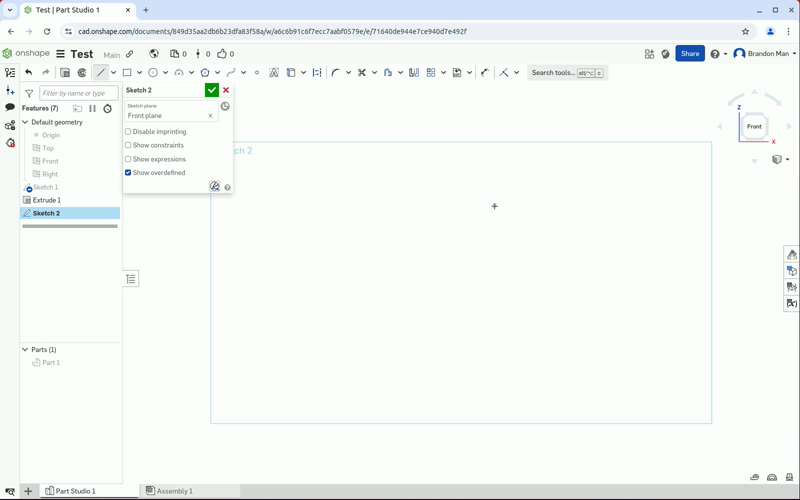
mouse_move(524, 205)
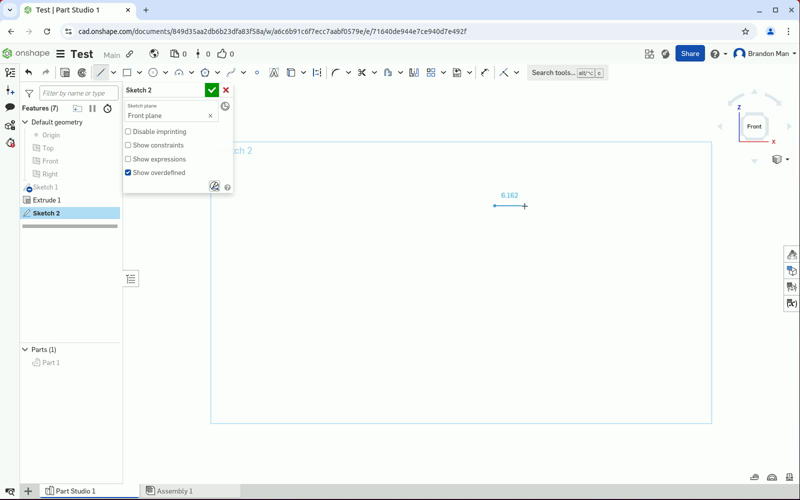
mouse_move(495, 205)
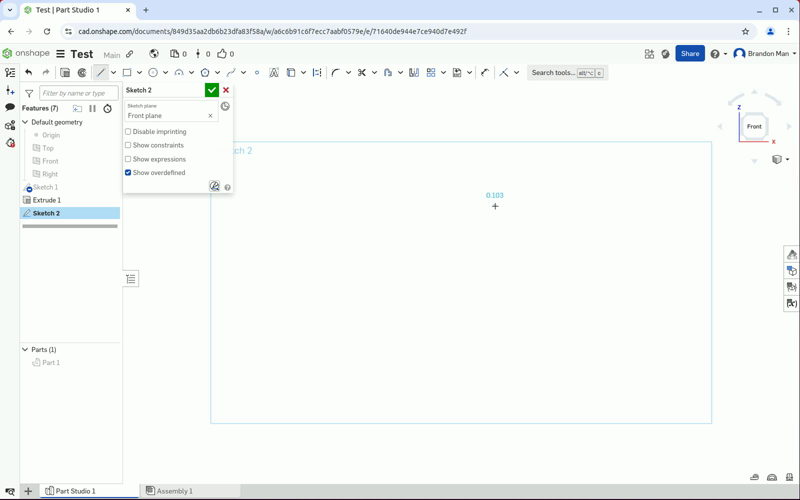
scroll(6)
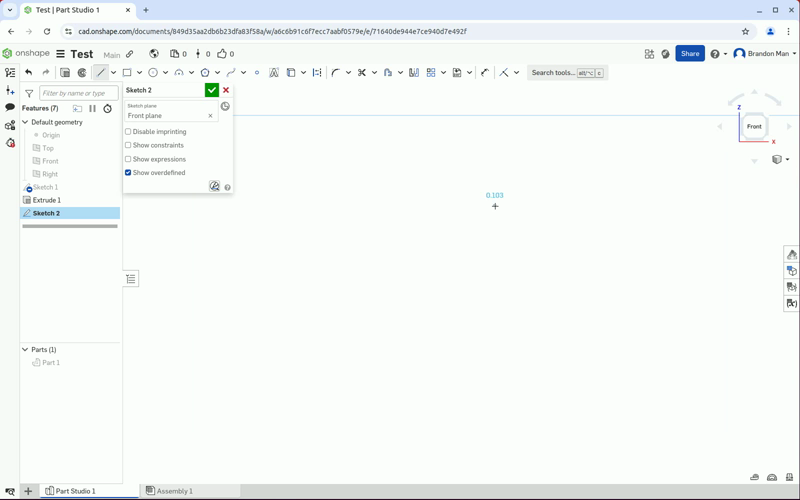
scroll(6)
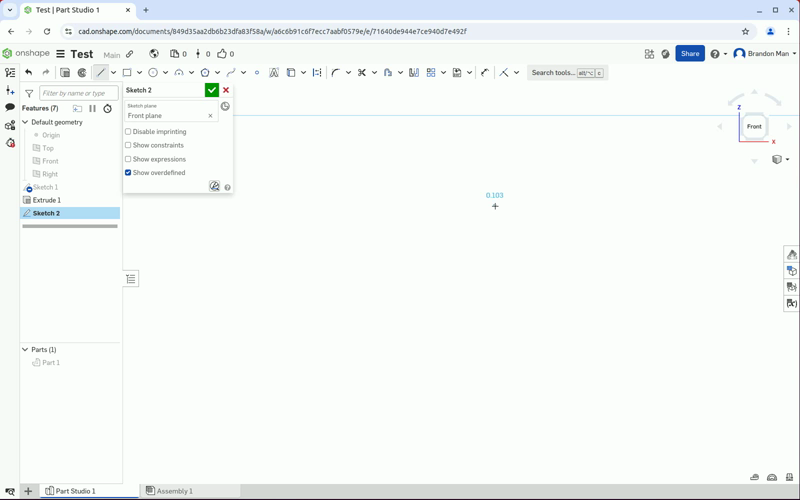
scroll(6)
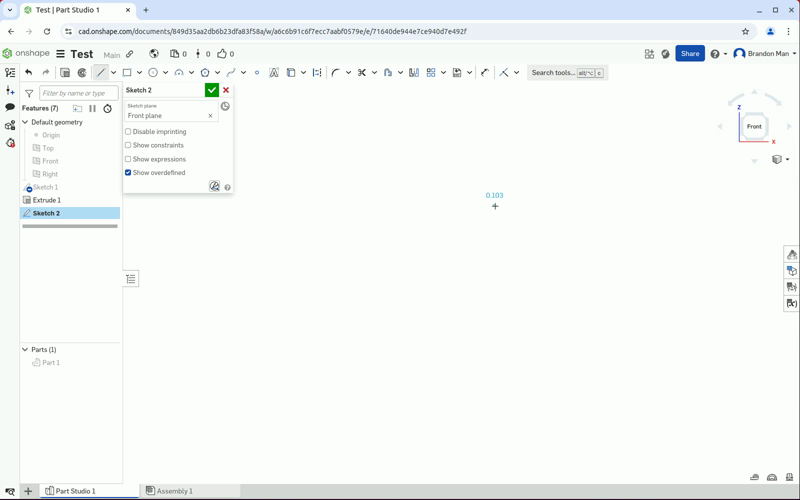
scroll(6)
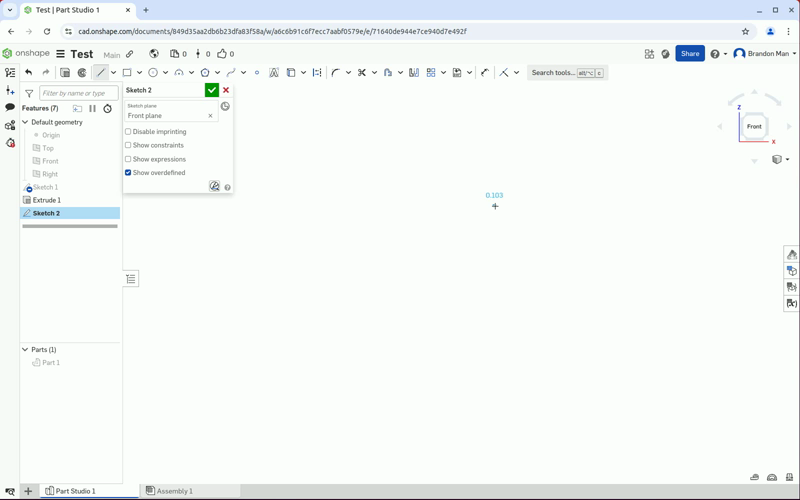
scroll(6)
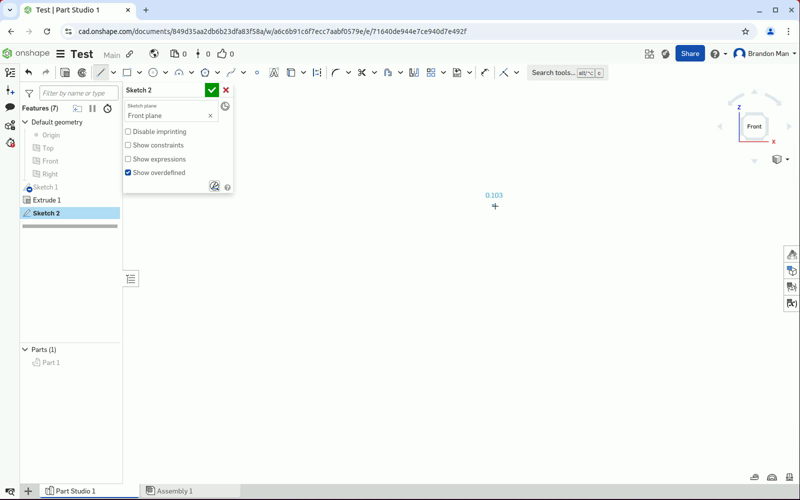
scroll(6)
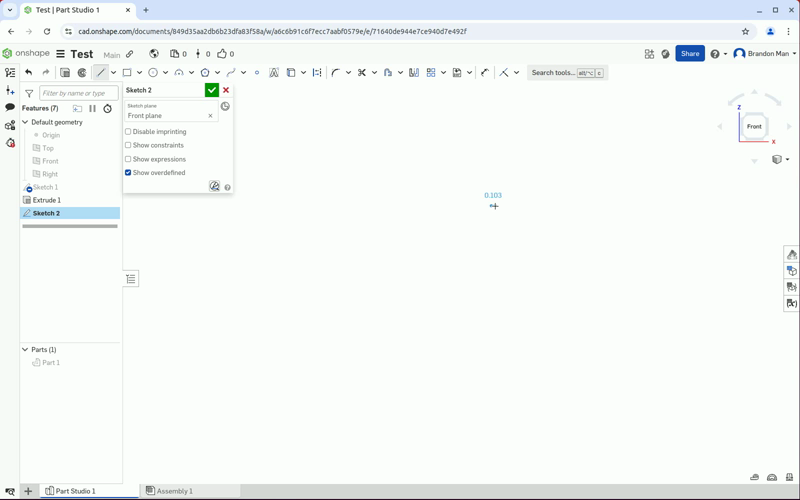
scroll(6)
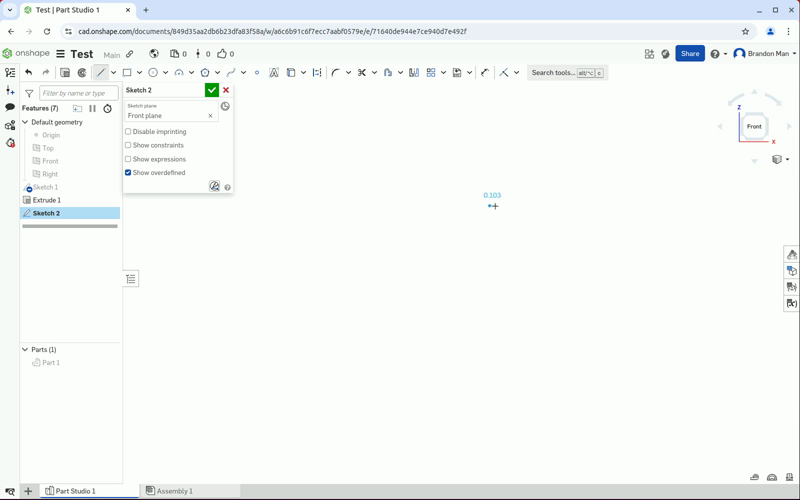
click(495, 205)
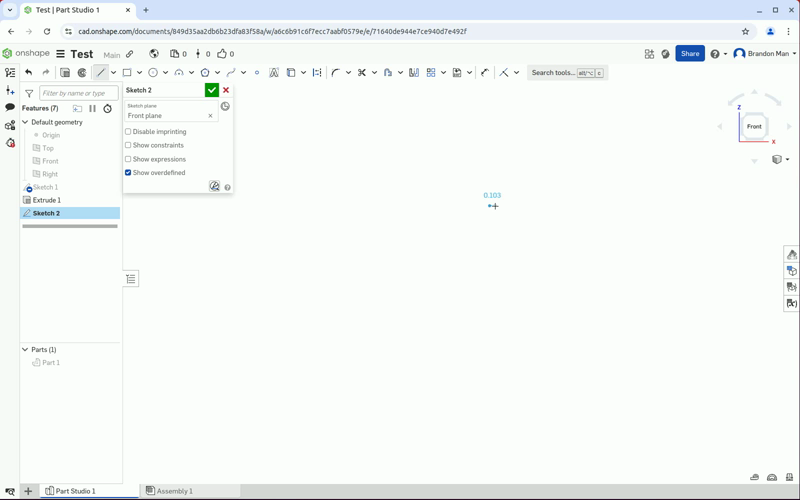
scroll(-6)
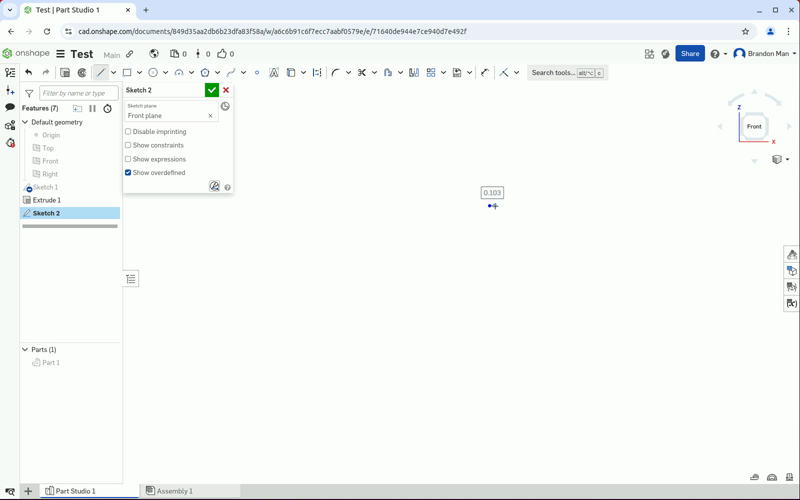
scroll(-6)
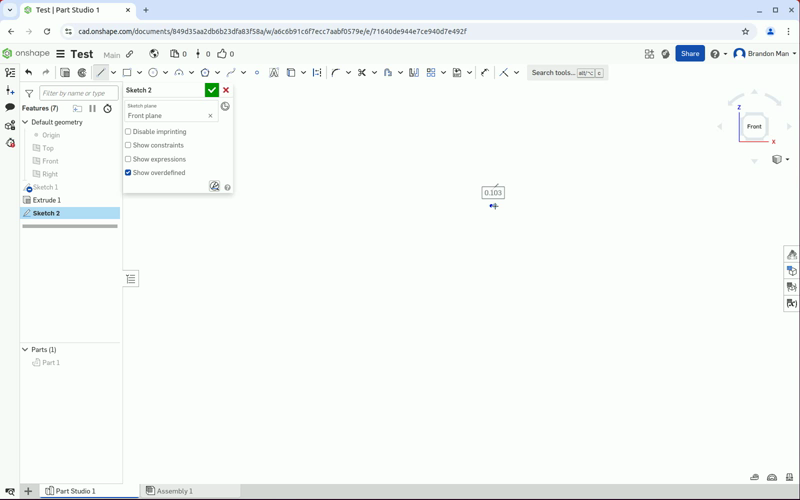
scroll(-6)
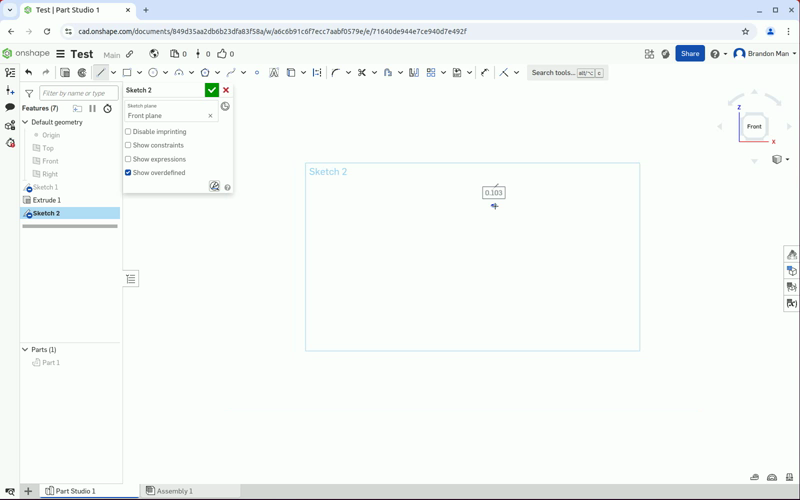
scroll(-6)
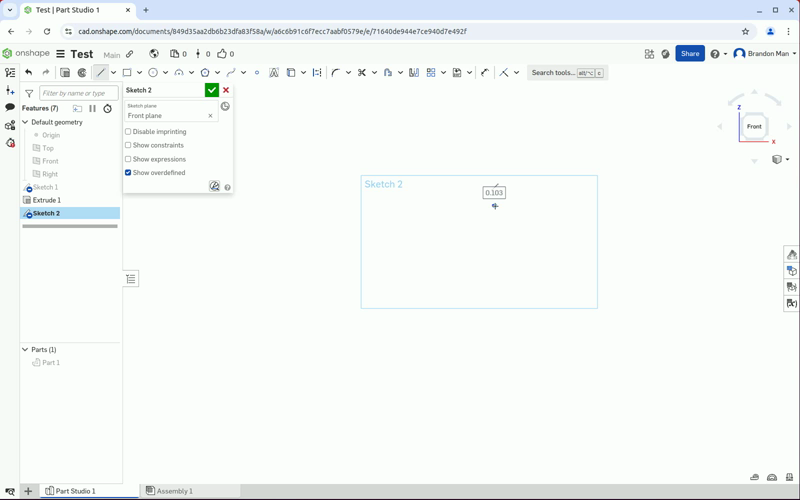
scroll(-6)
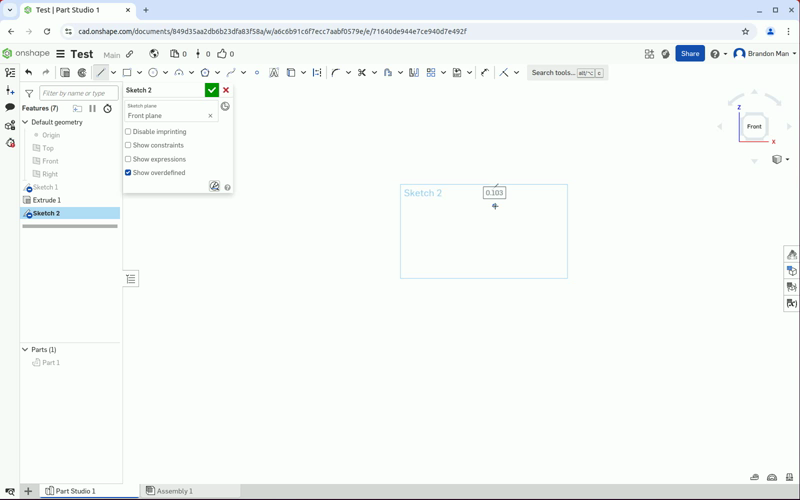
scroll(-6)
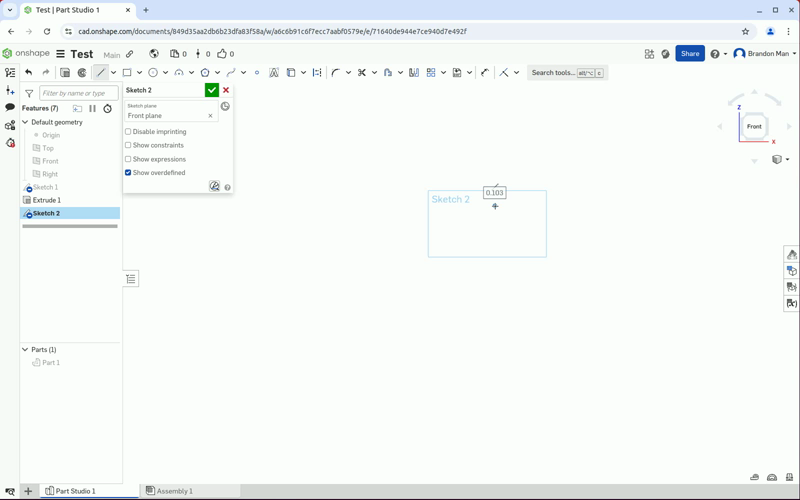
scroll(-6)
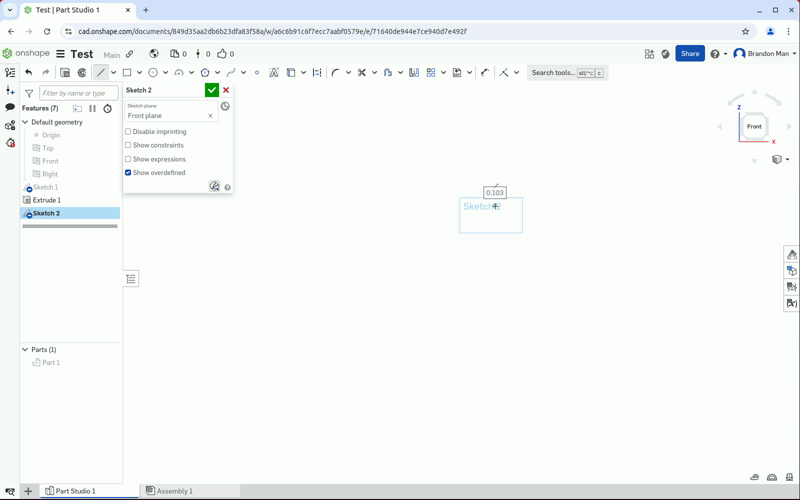
key_up(shift)
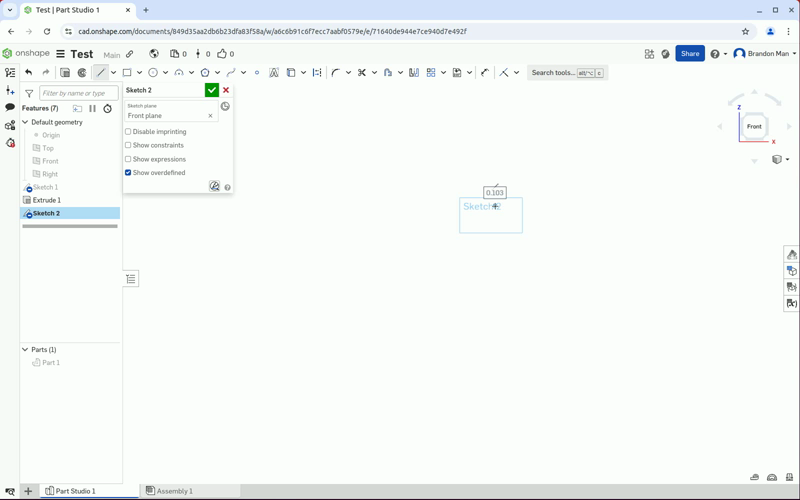
key_down(shift)
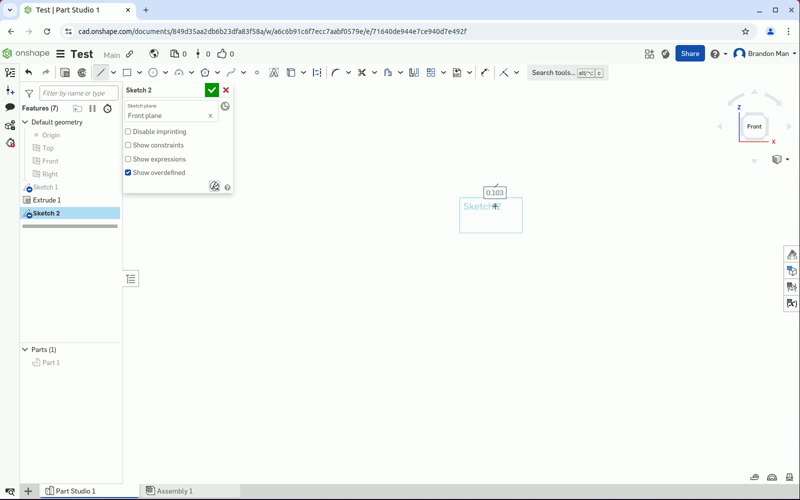
mouse_move(525, 205)
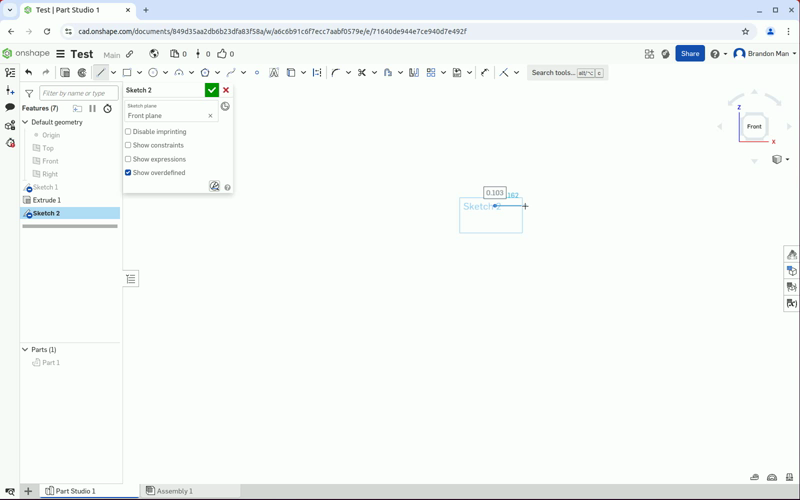
mouse_move(496, 197)
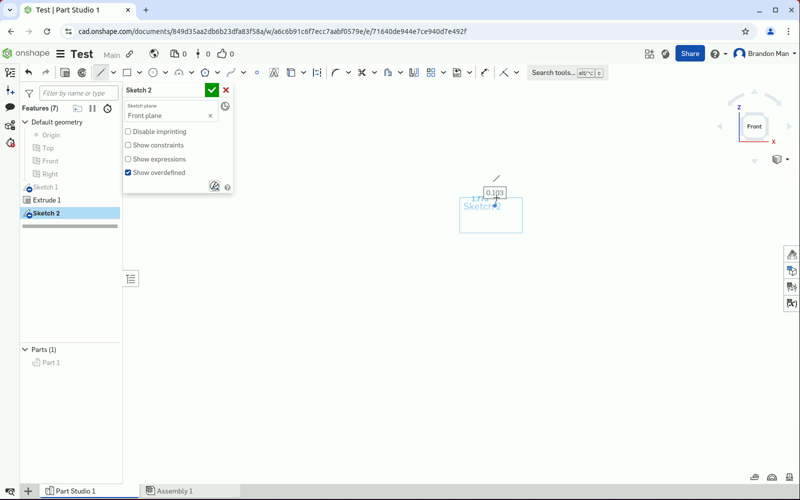
click(496, 197)
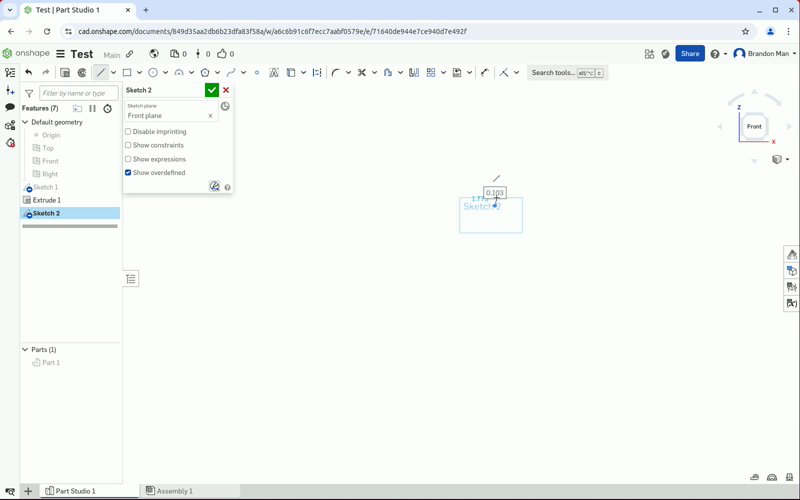
key_up(shift)
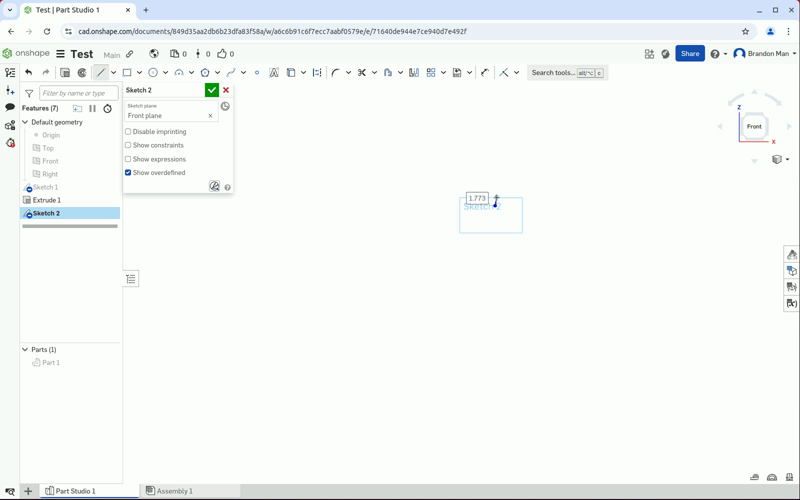
key(esc)
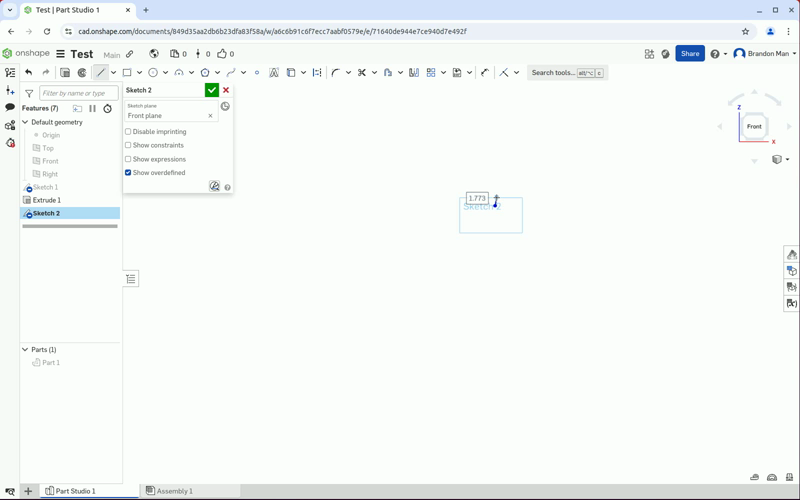
key(a)
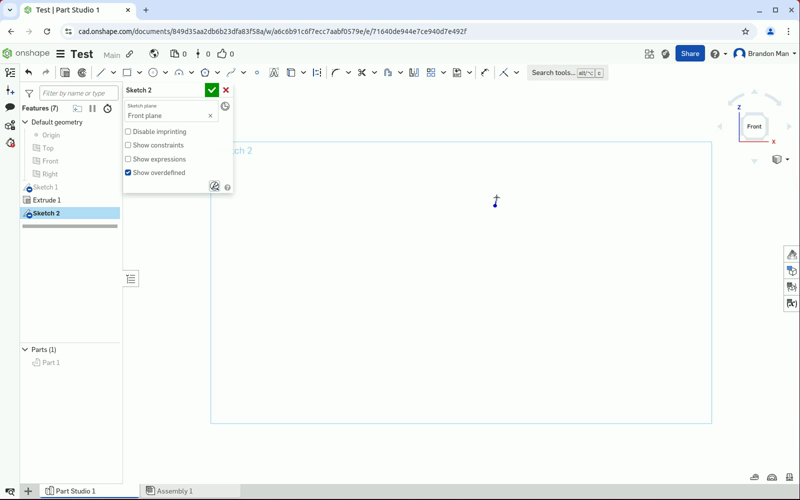
mouse_move(496, 197)
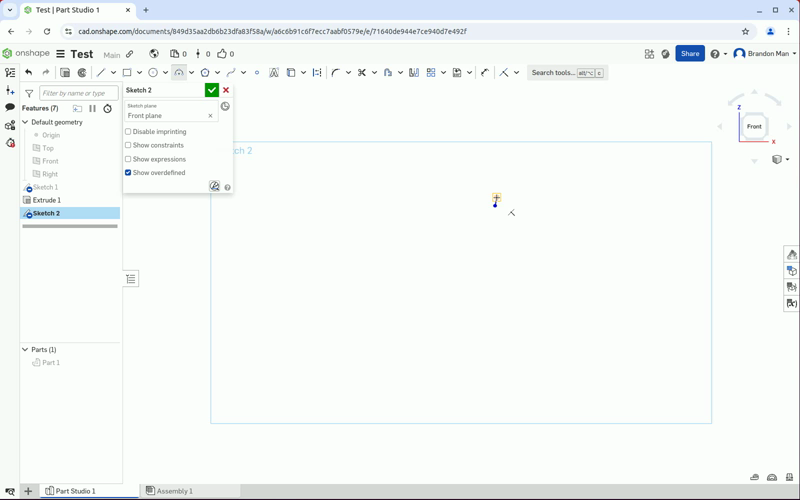
click(496, 197)
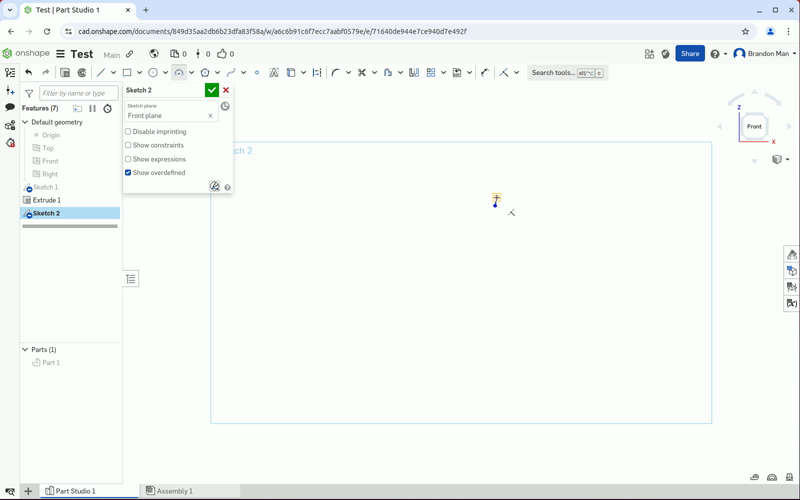
mouse_move(494, 205)
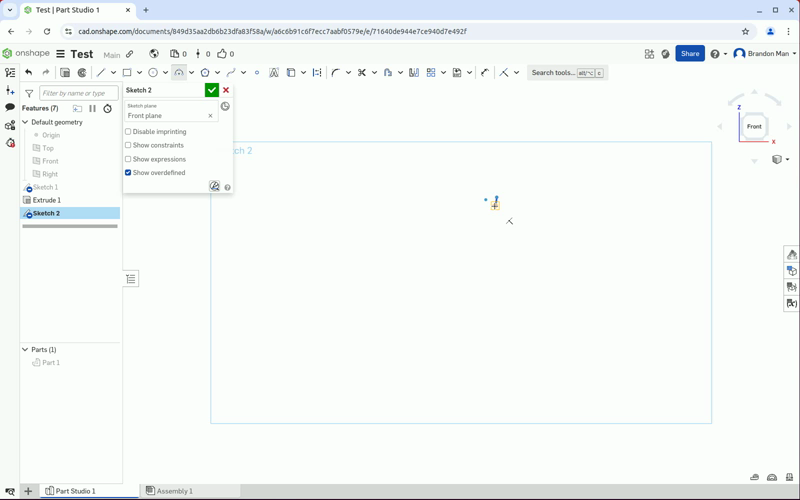
scroll(6)
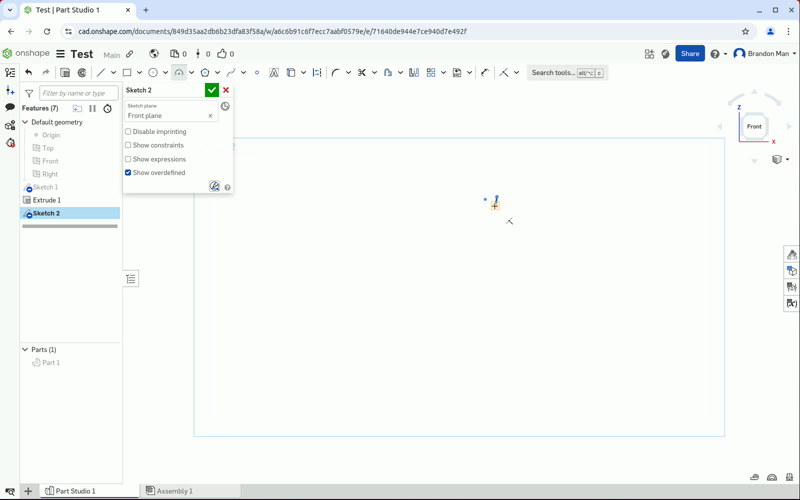
scroll(6)
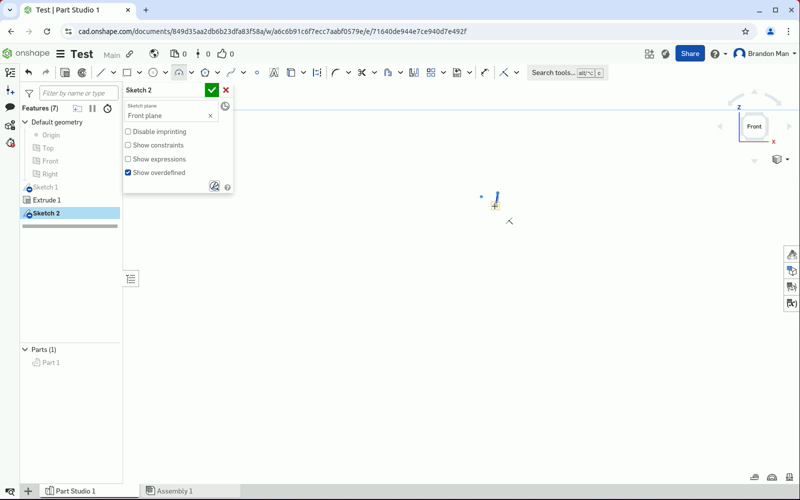
scroll(6)
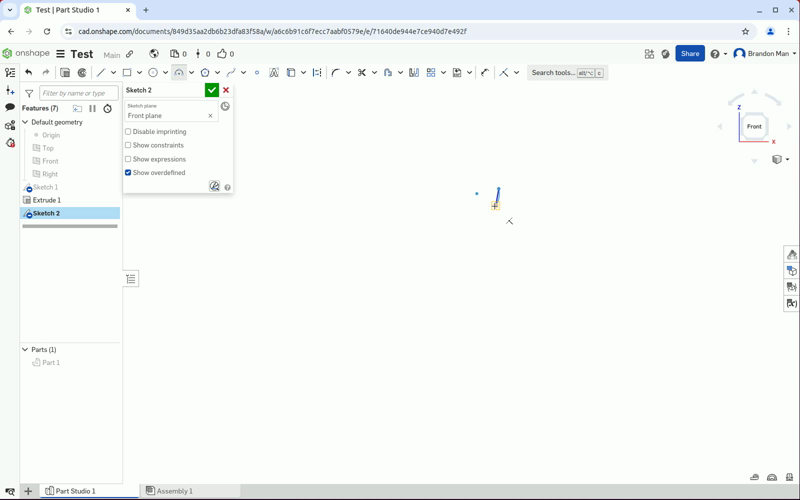
scroll(6)
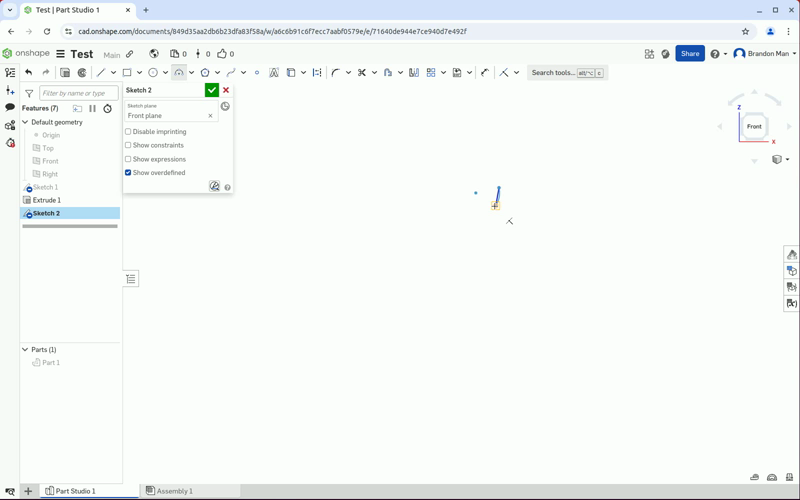
scroll(6)
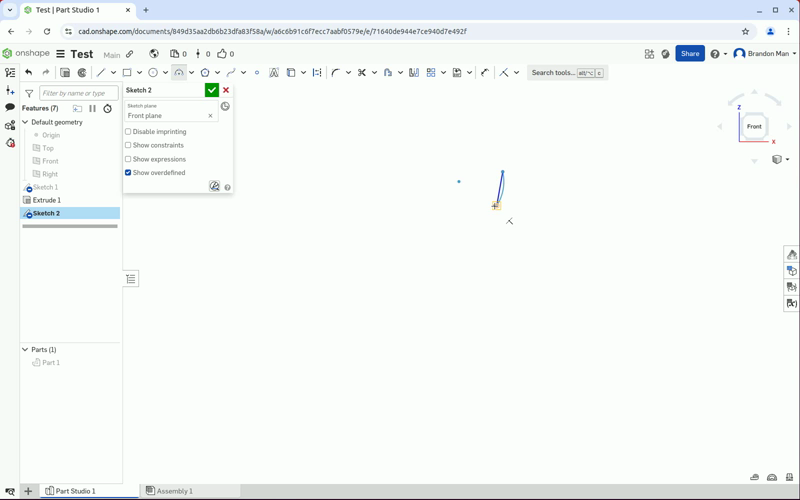
scroll(6)
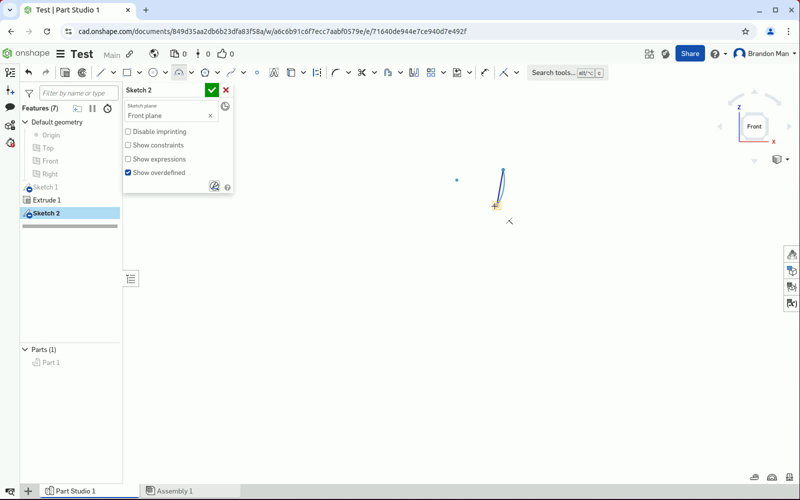
scroll(6)
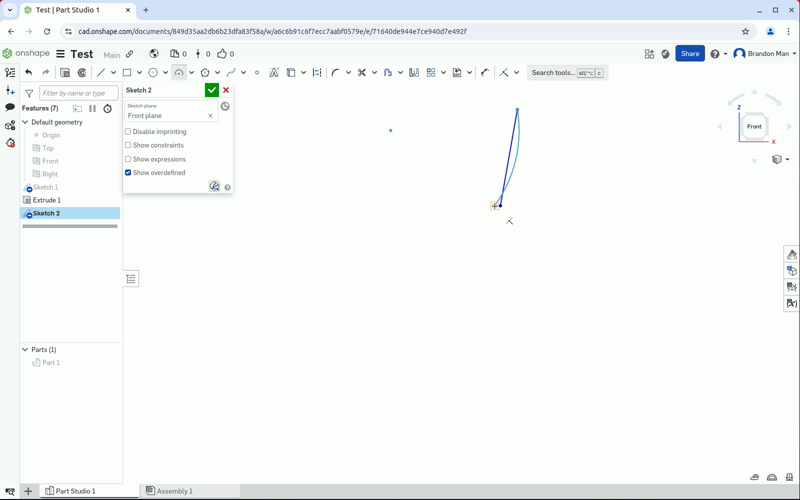
click(494, 205)
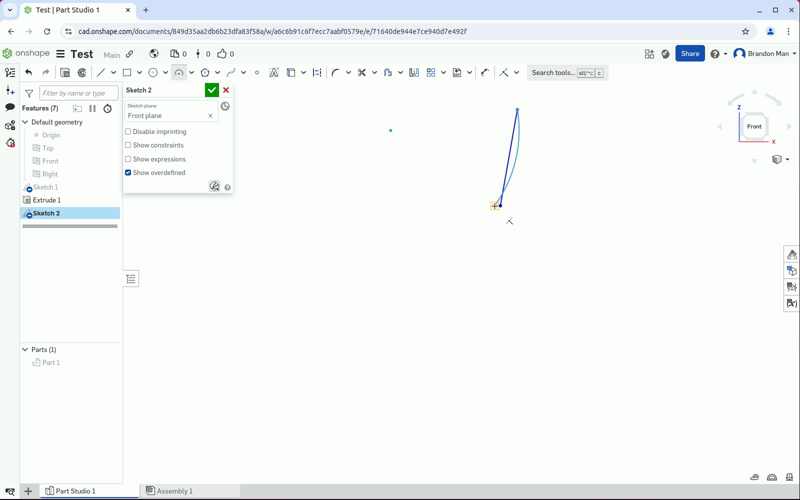
scroll(-6)
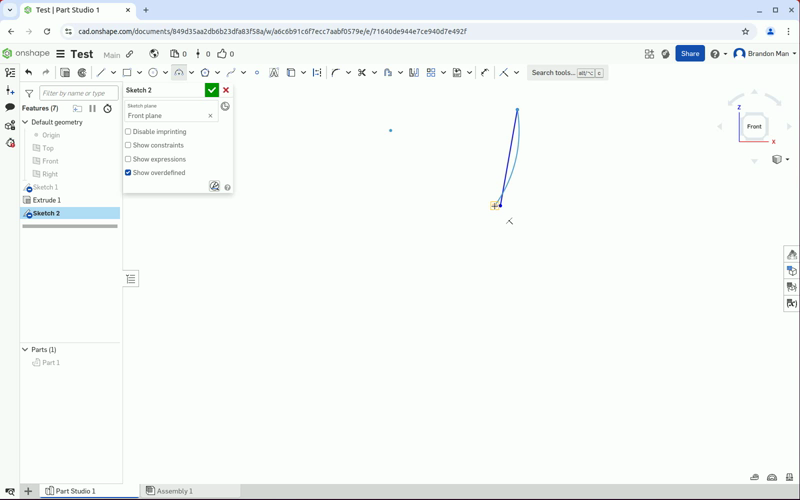
scroll(-6)
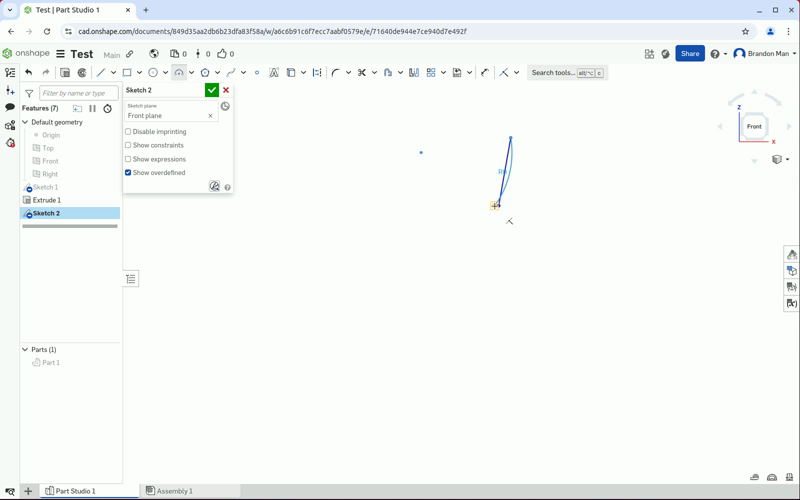
scroll(-6)
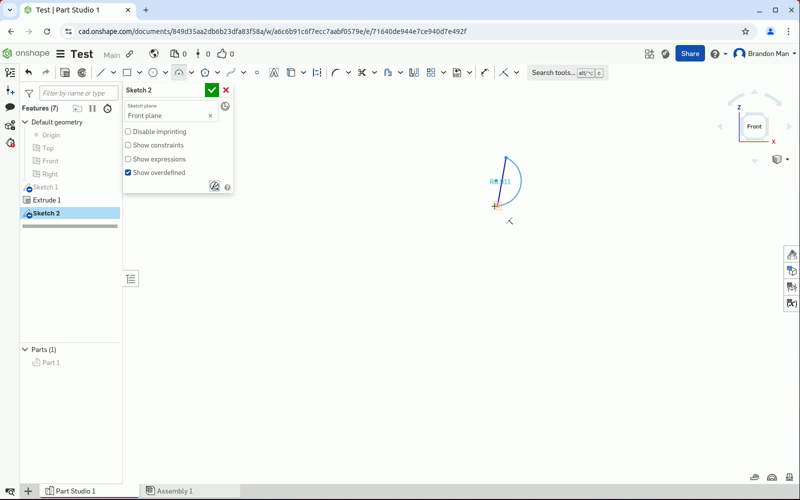
scroll(-6)
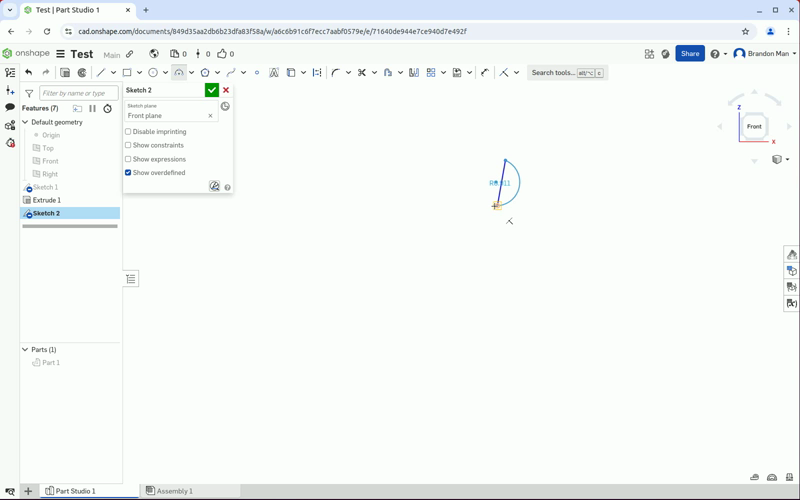
scroll(-6)
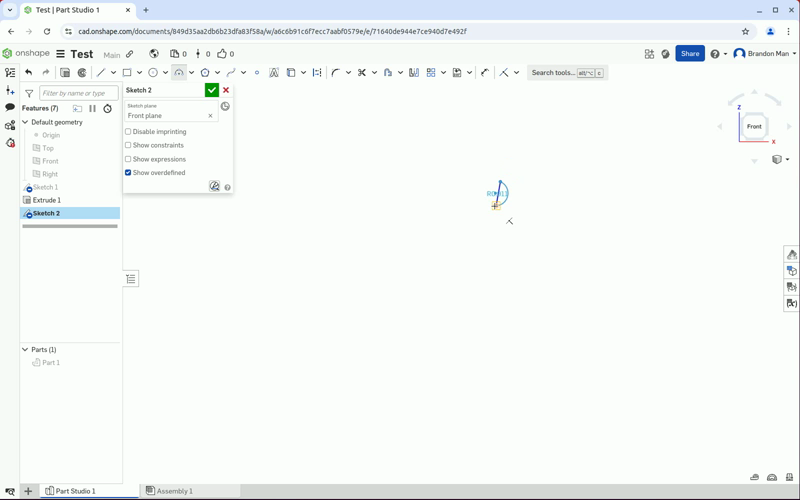
scroll(-6)
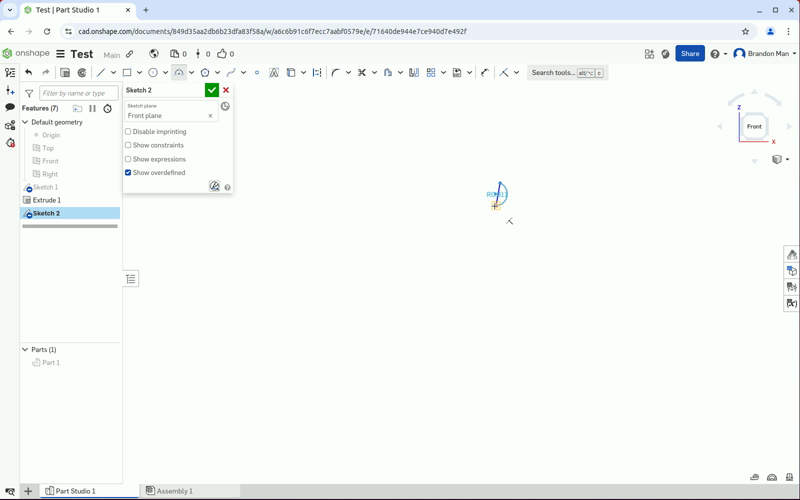
scroll(-6)
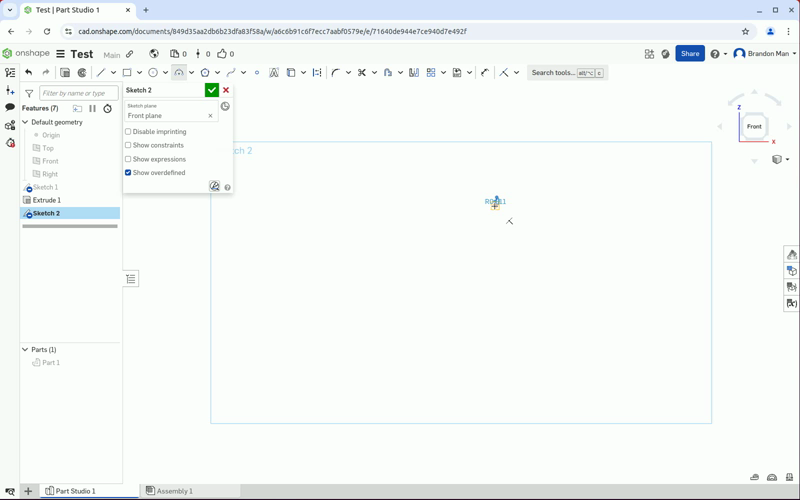
key_down(shift)
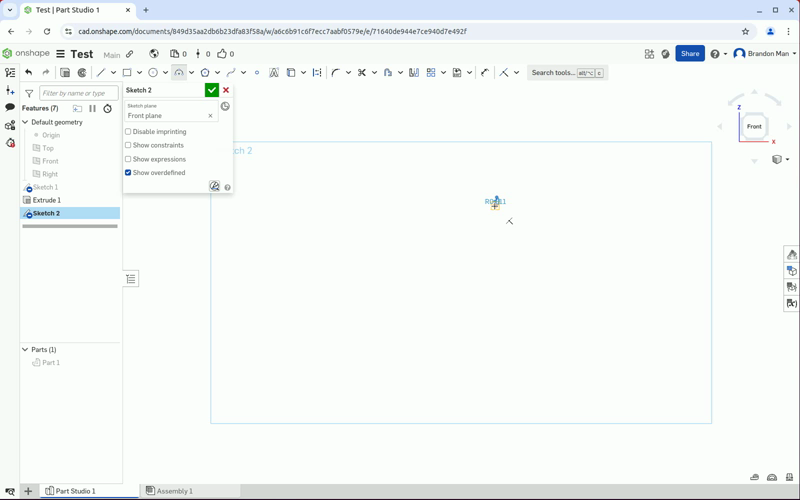
mouse_move(495, 201)
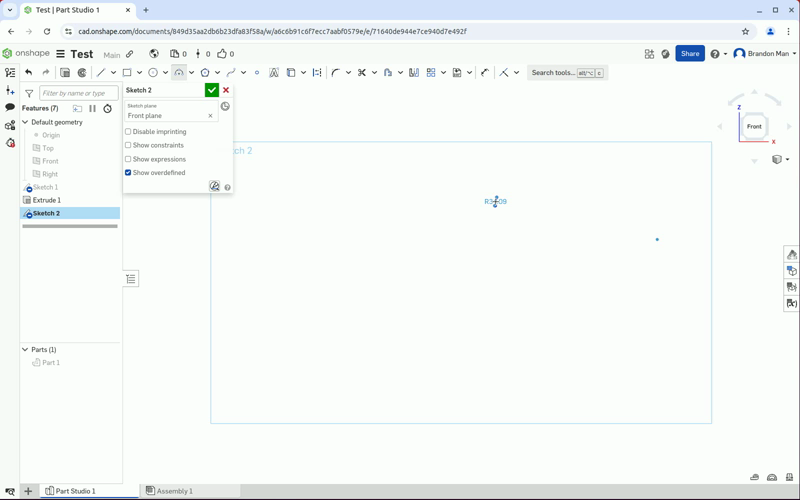
scroll(6)
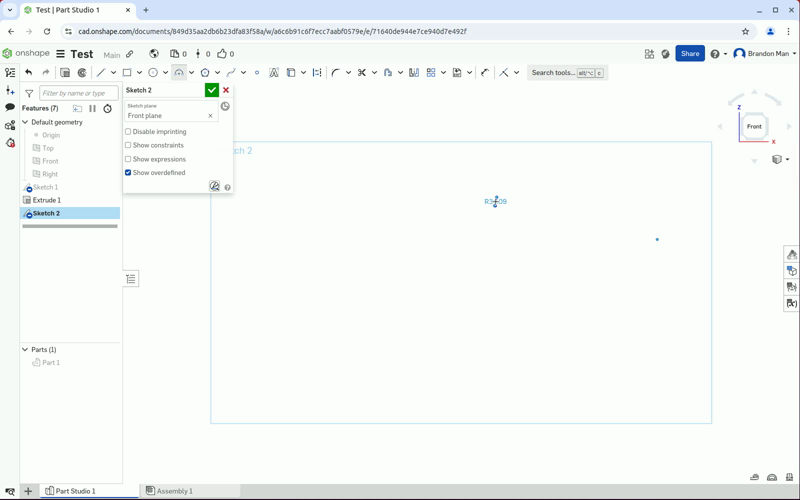
scroll(6)
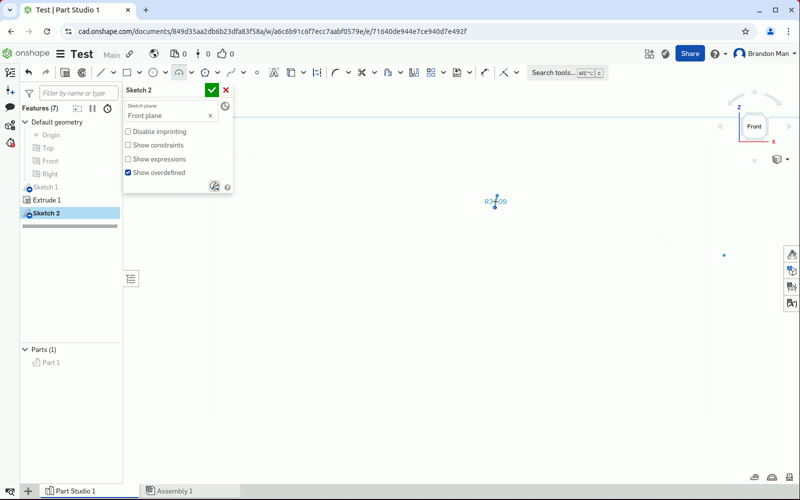
scroll(6)
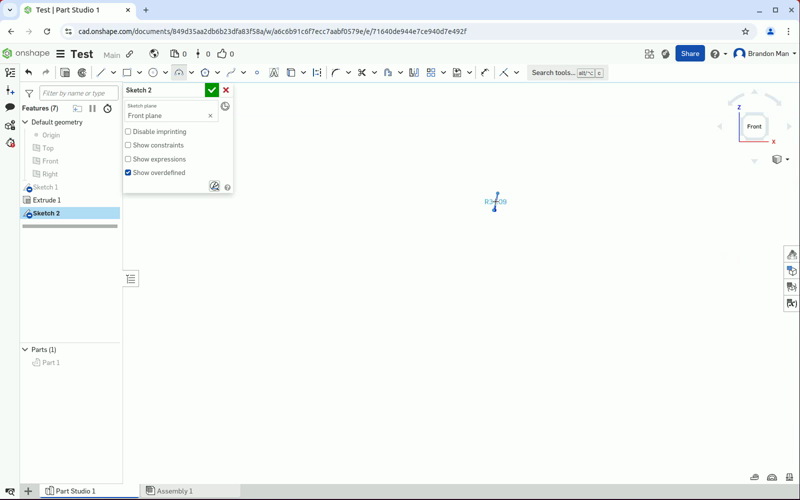
scroll(6)
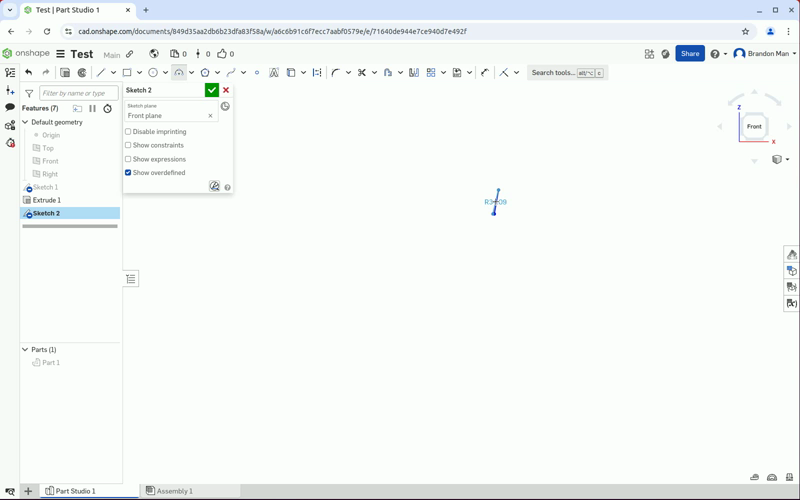
scroll(6)
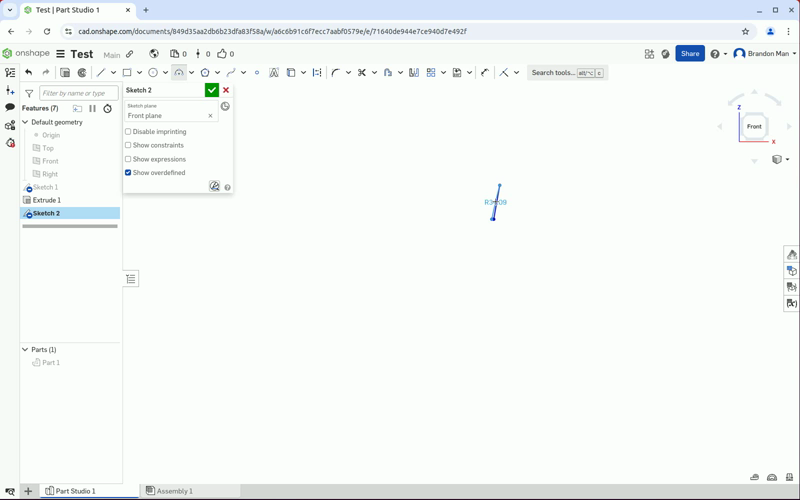
scroll(6)
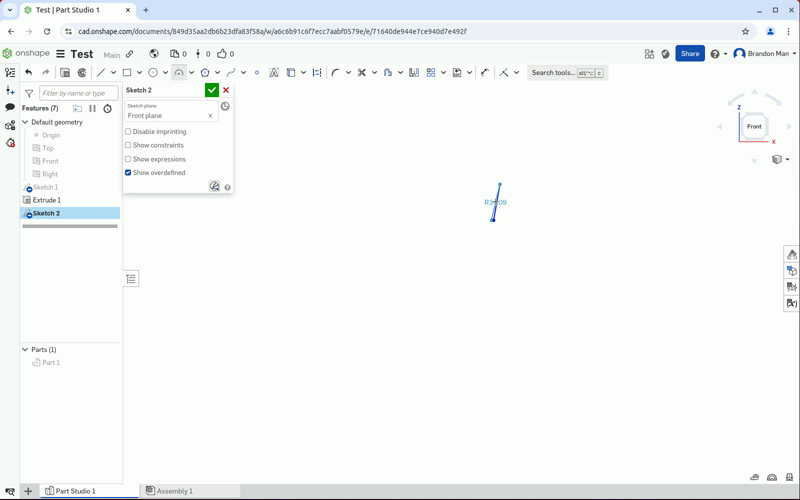
scroll(6)
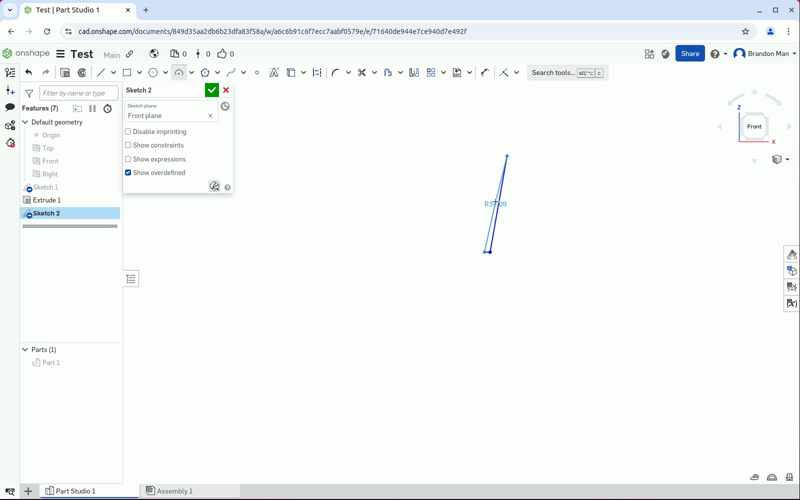
click(495, 201)
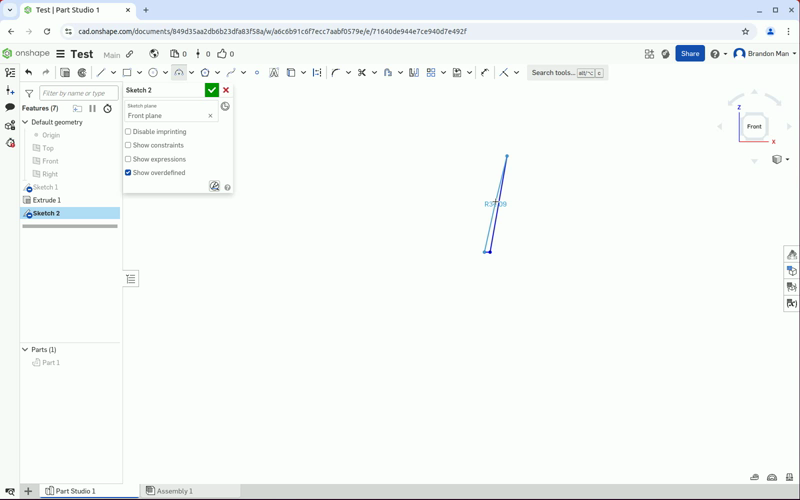
scroll(-6)
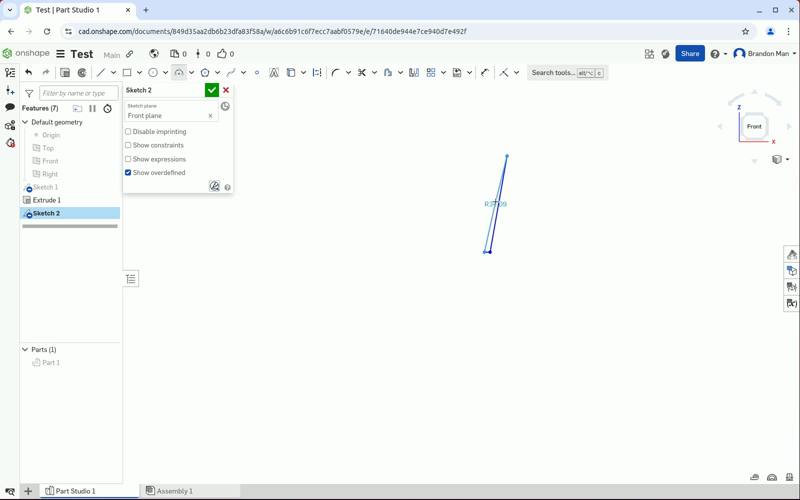
scroll(-6)
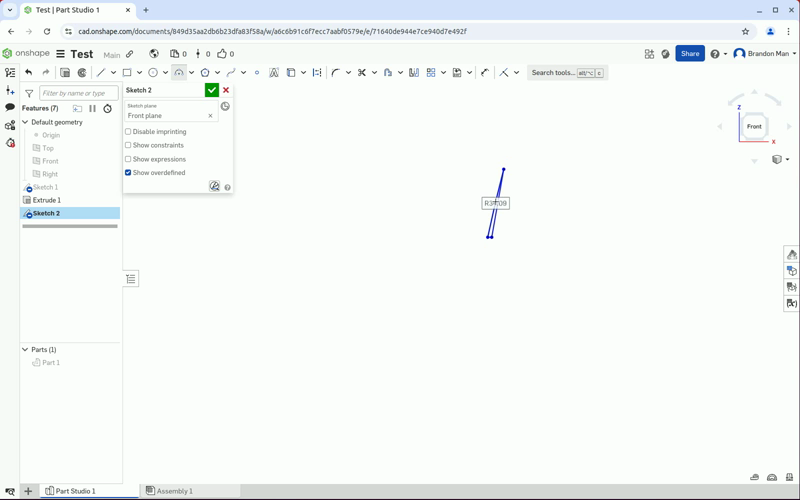
scroll(-6)
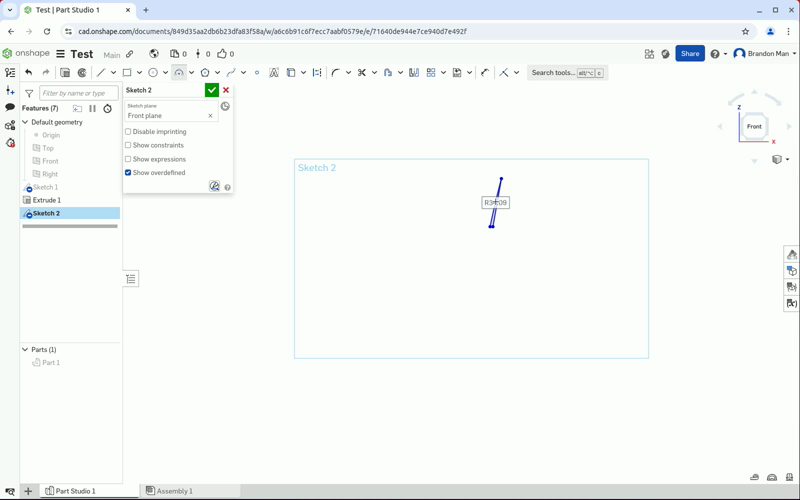
scroll(-6)
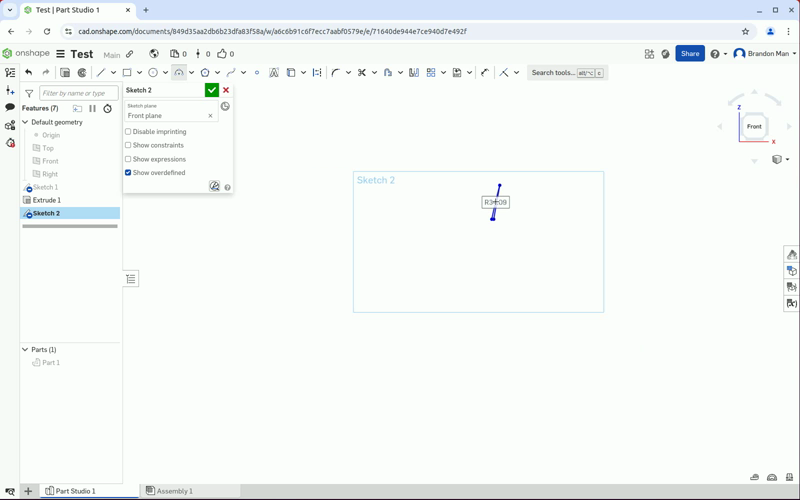
scroll(-6)
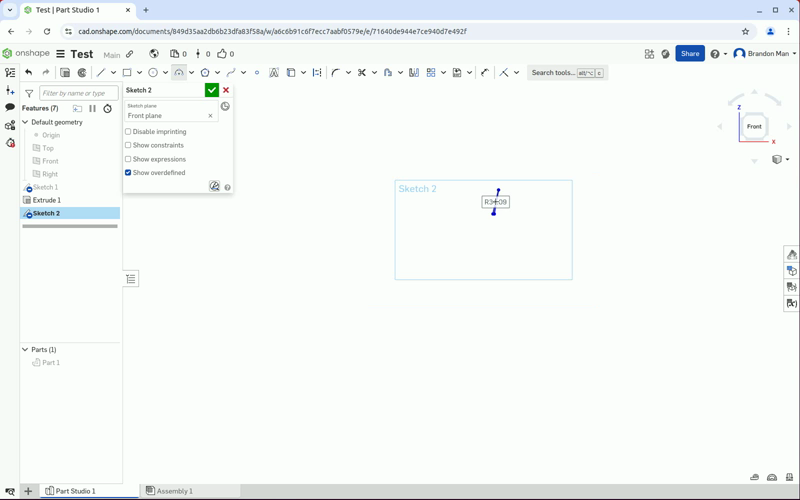
scroll(-6)
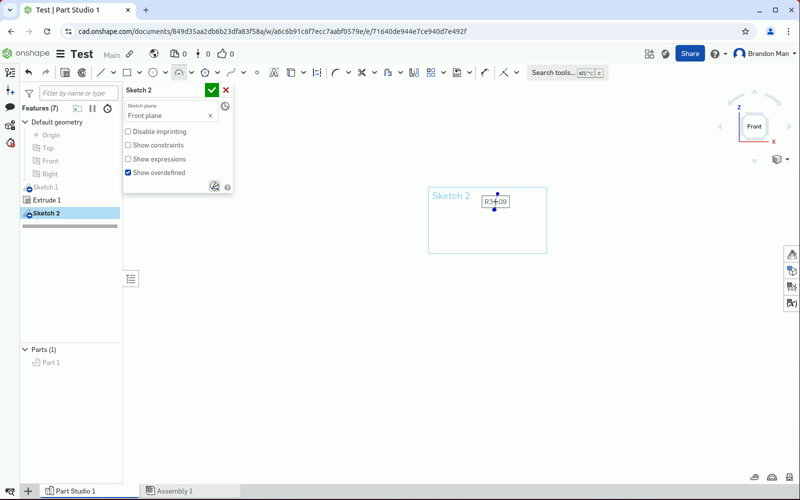
scroll(-6)
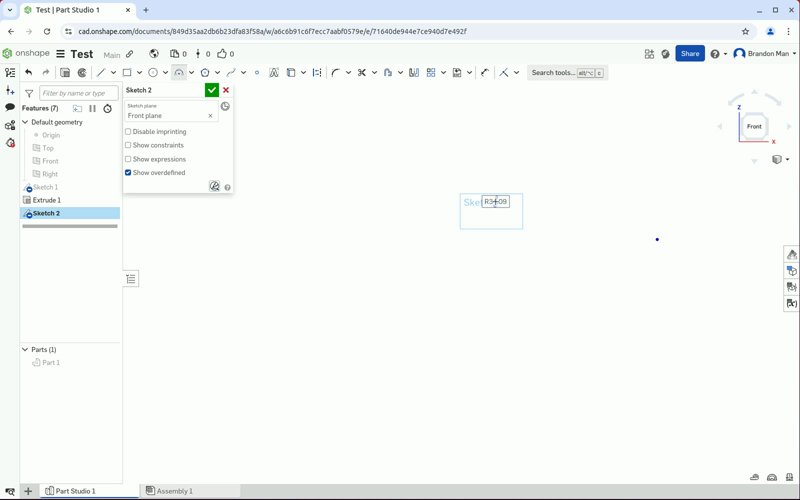
key_up(shift)
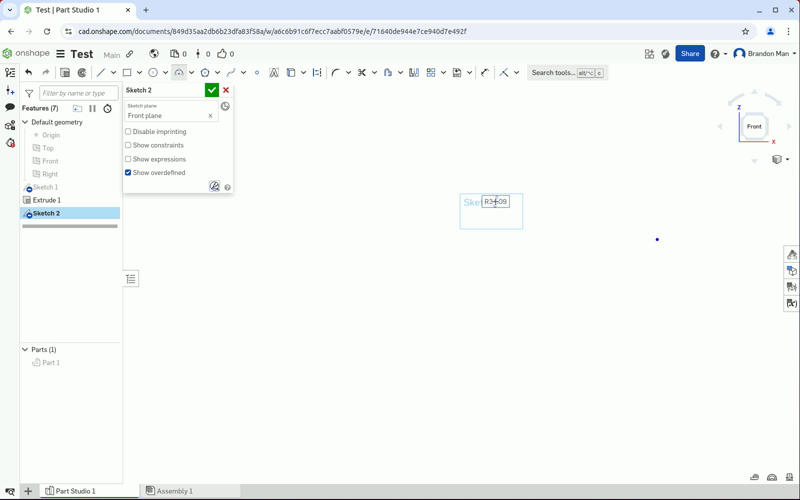
key(esc)
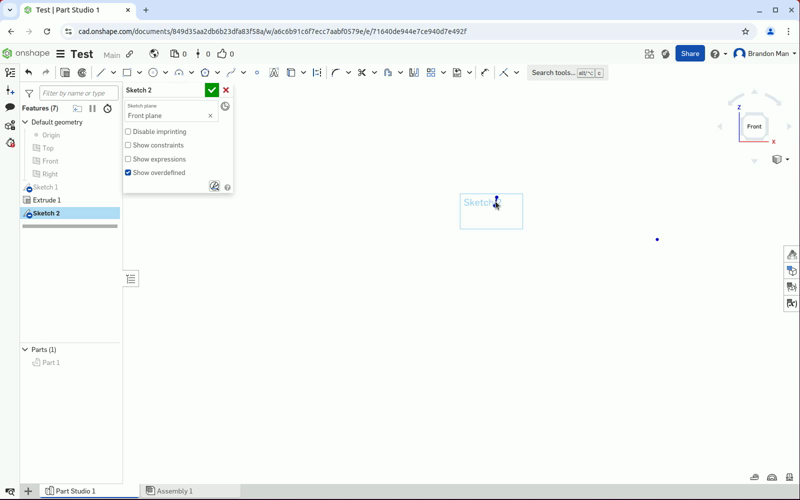
mouse_move(496, 197)
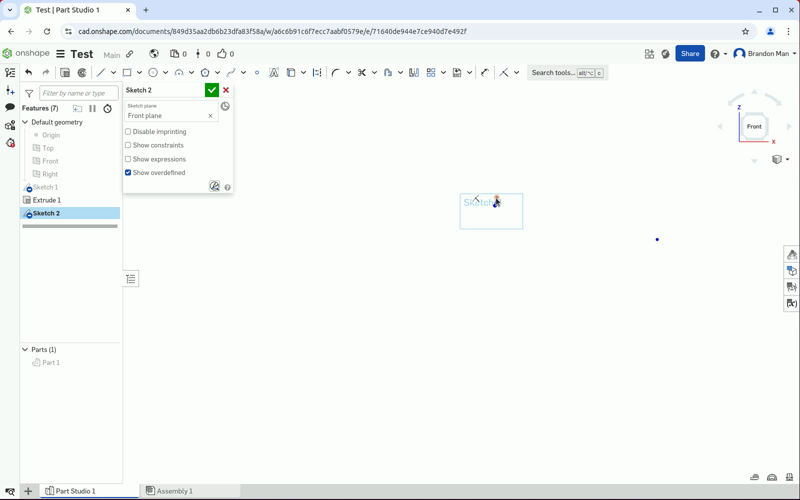
scroll(6)
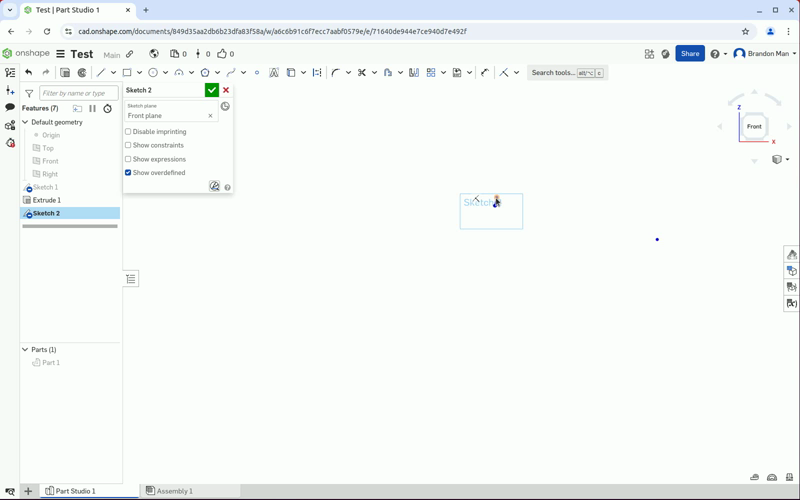
scroll(6)
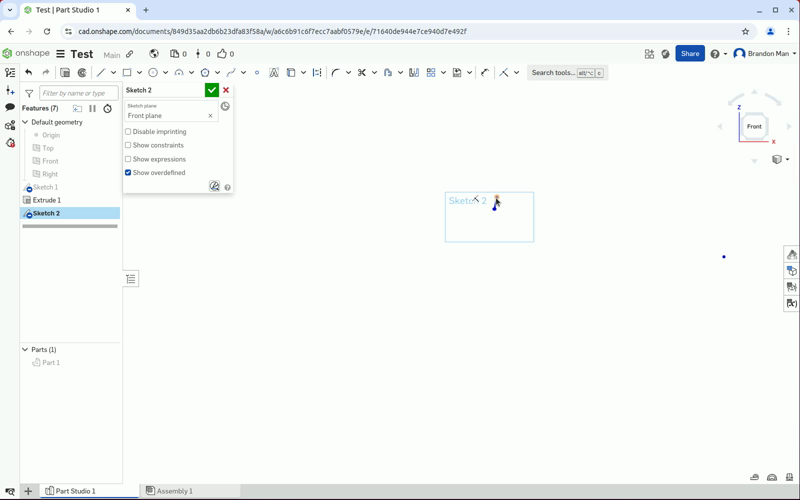
scroll(6)
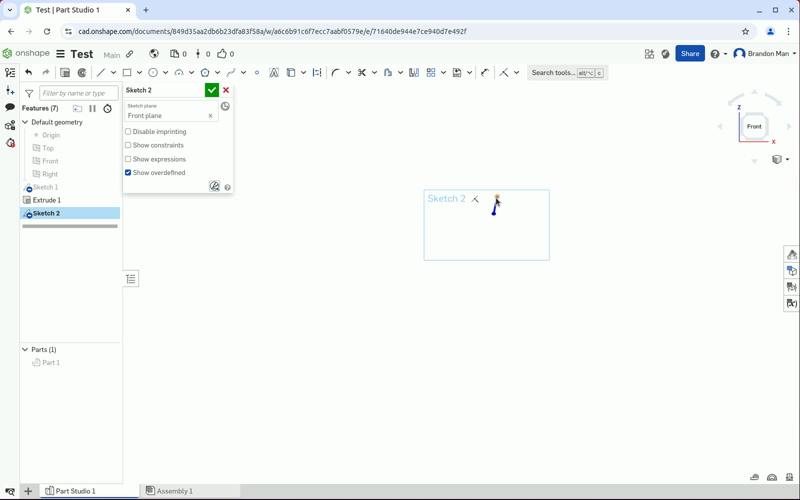
scroll(6)
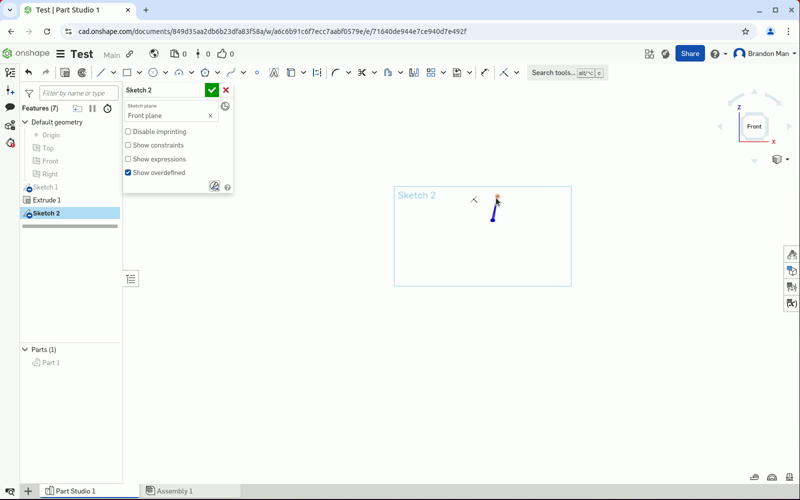
scroll(6)
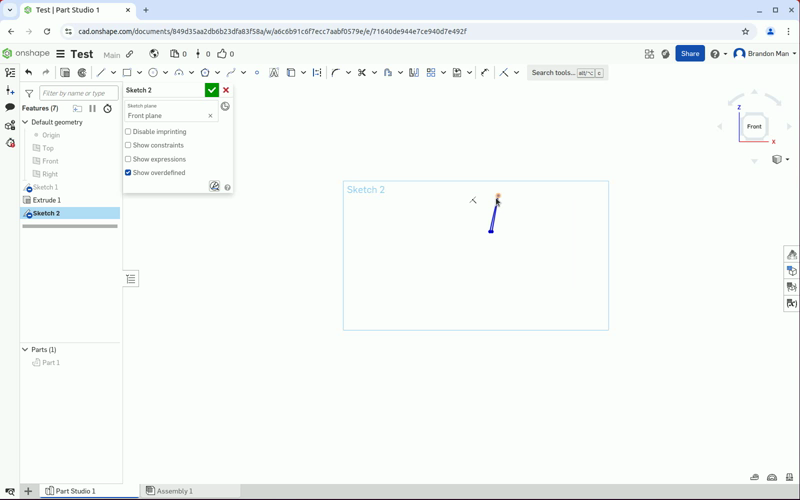
scroll(6)
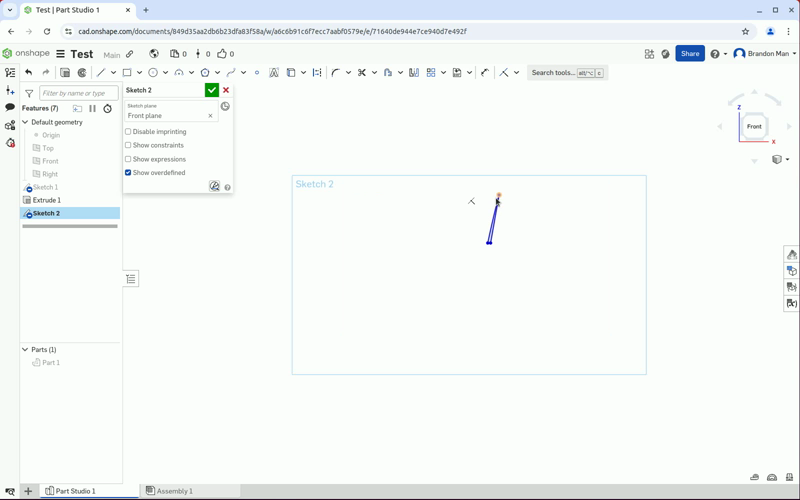
scroll(6)
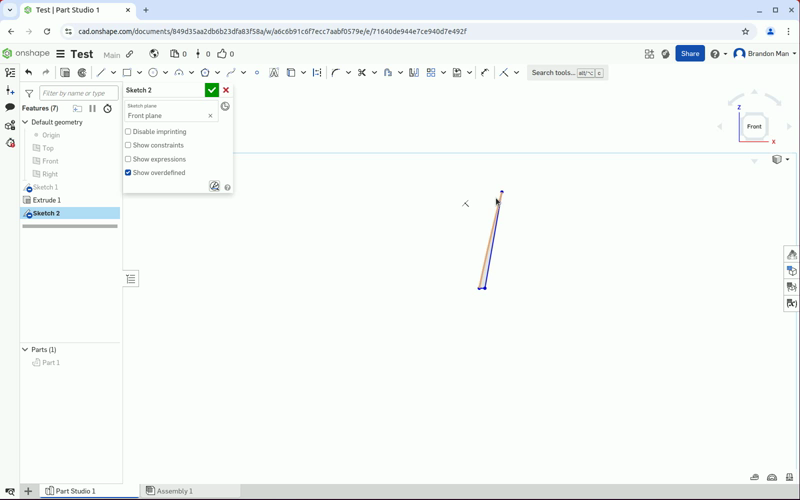
click(496, 197)
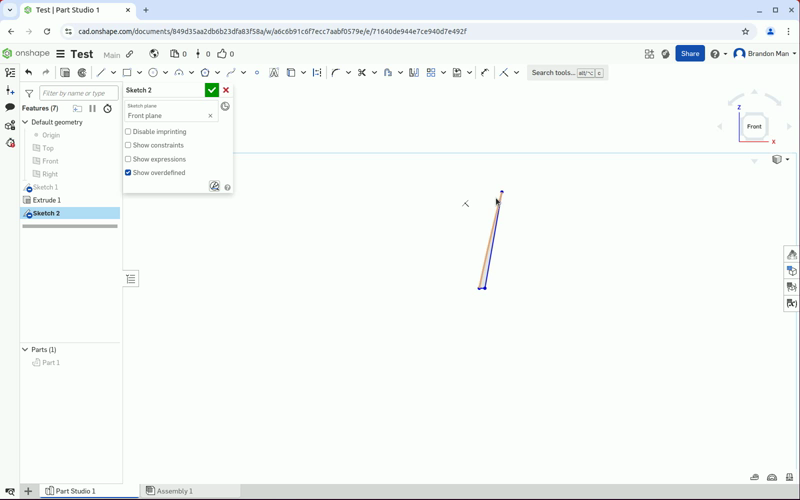
scroll(-6)
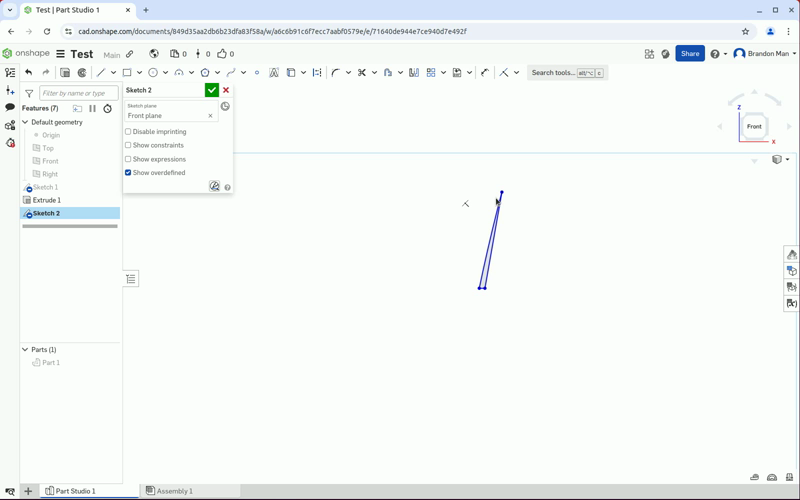
scroll(-6)
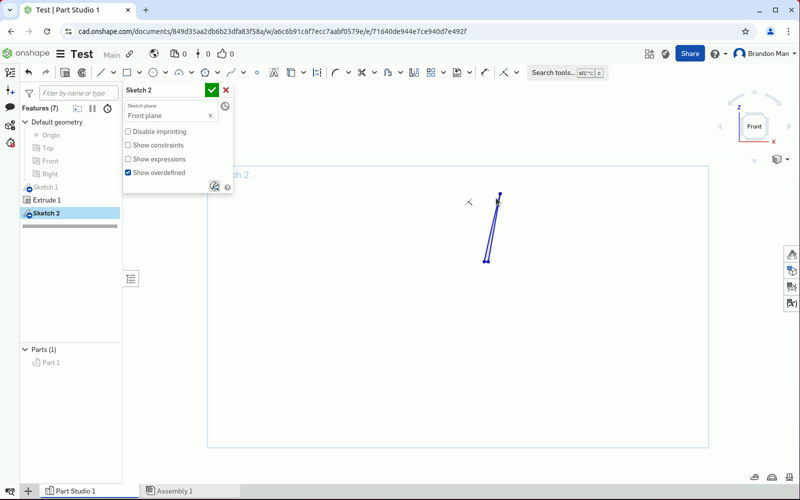
scroll(-6)
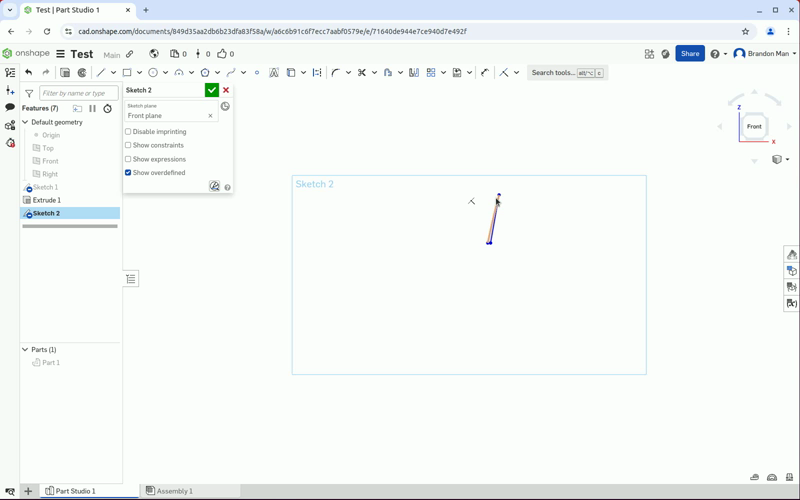
scroll(-6)
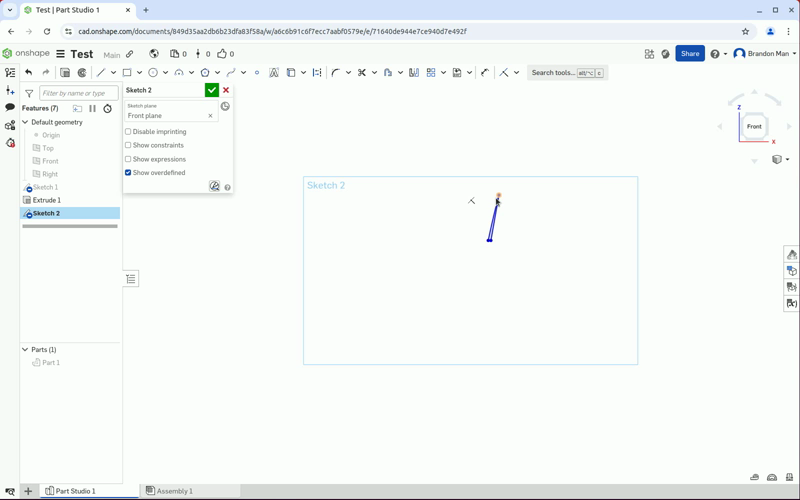
scroll(-6)
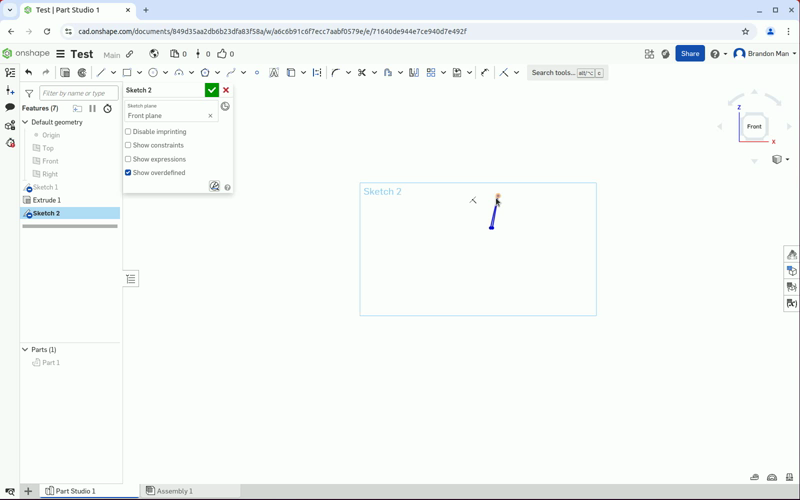
scroll(-6)
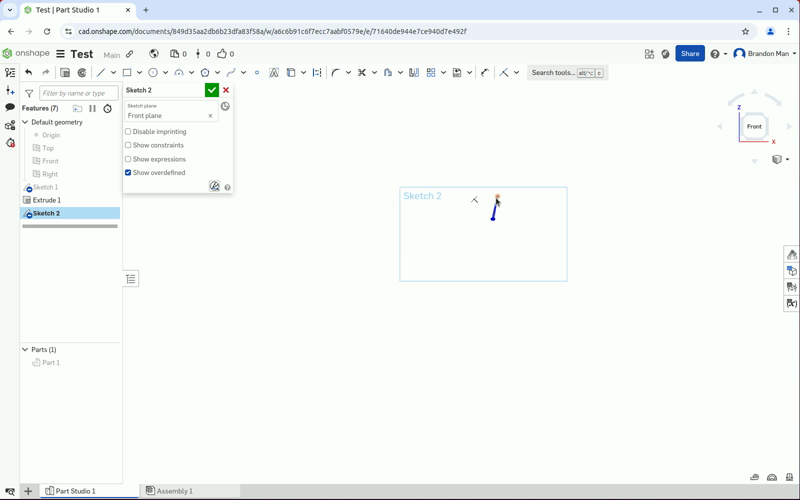
scroll(-6)
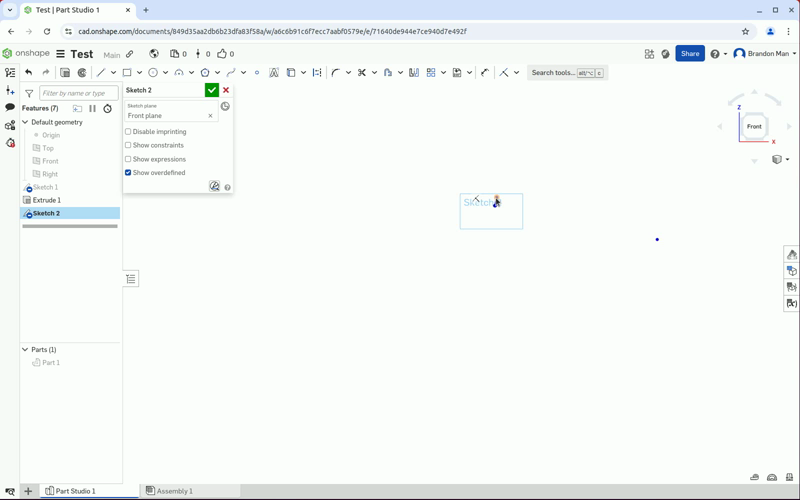
mouse_move(73, 352)
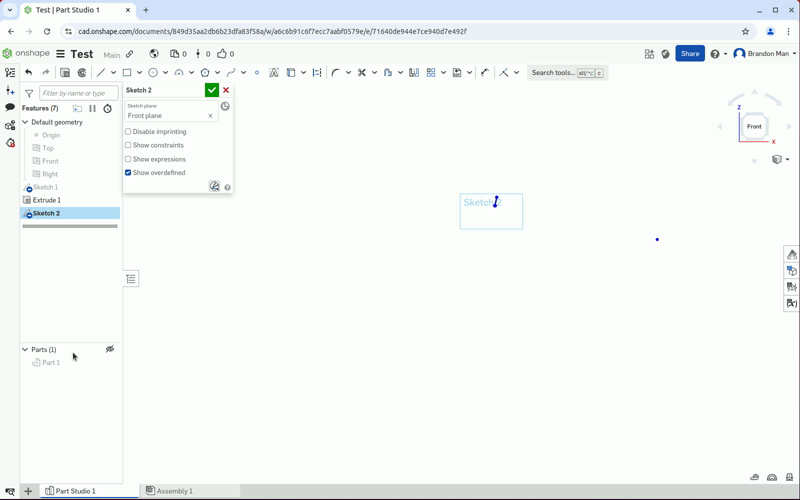
key(shift+y)
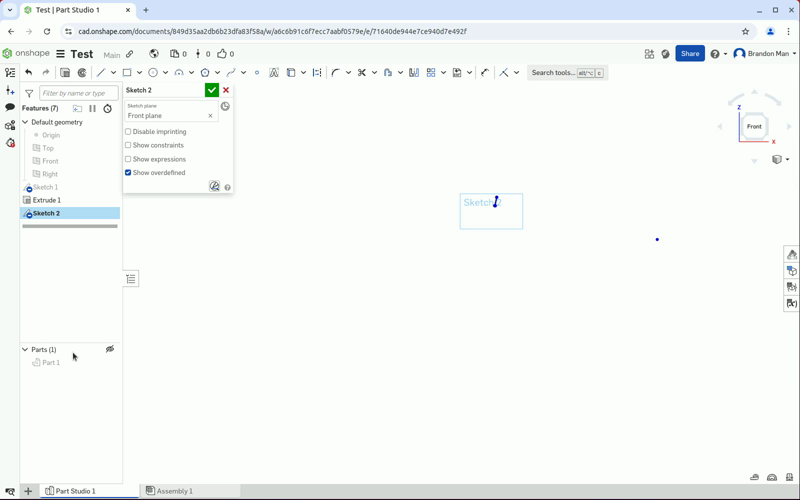
key(shift+e)
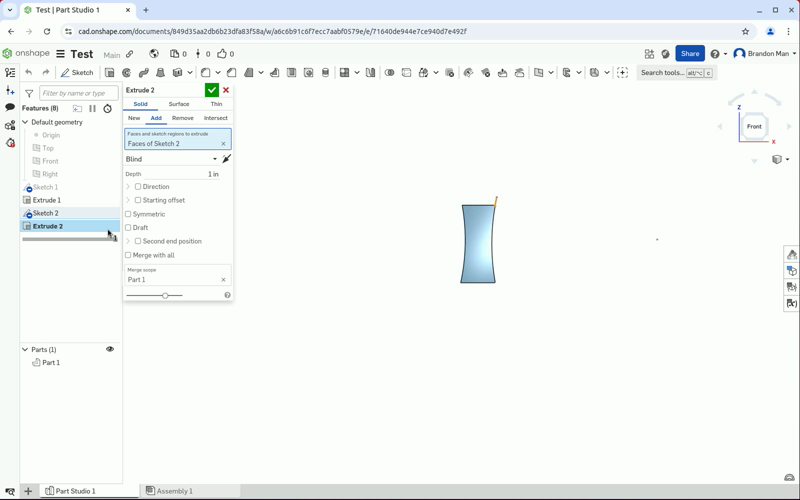
mouse_move(143, 106)
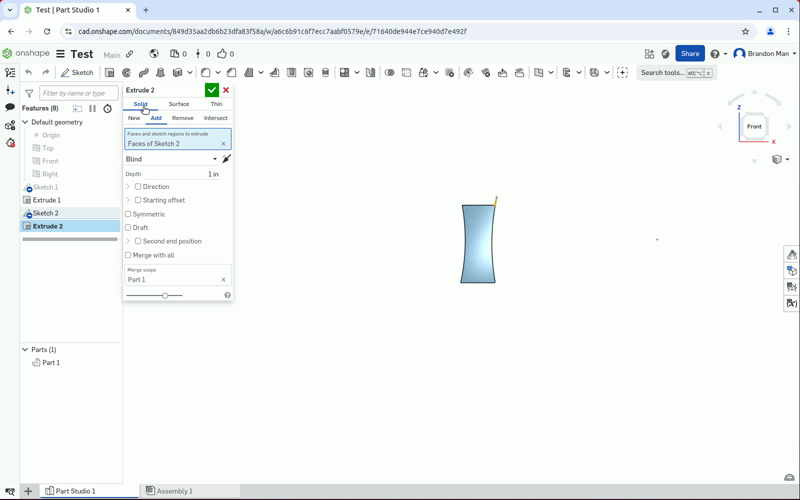
click(143, 106)
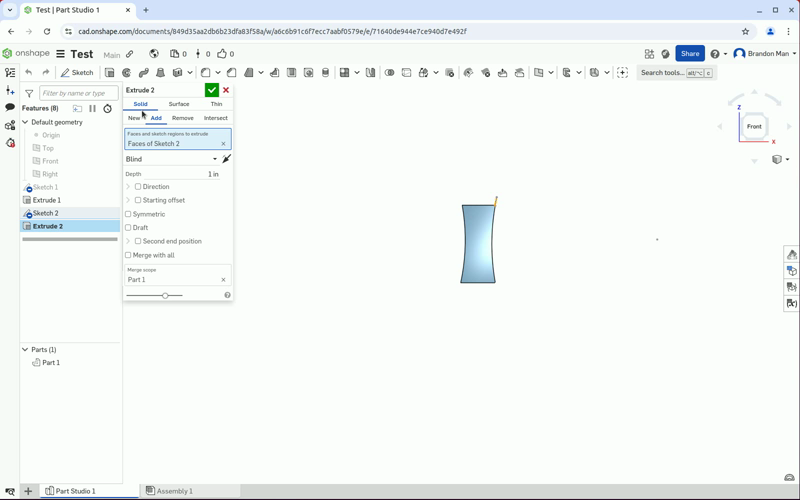
mouse_move(137, 120)
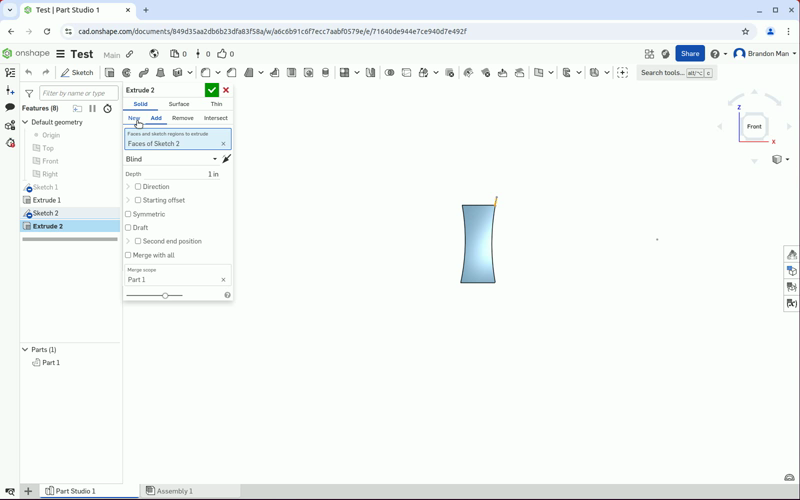
click(137, 120)
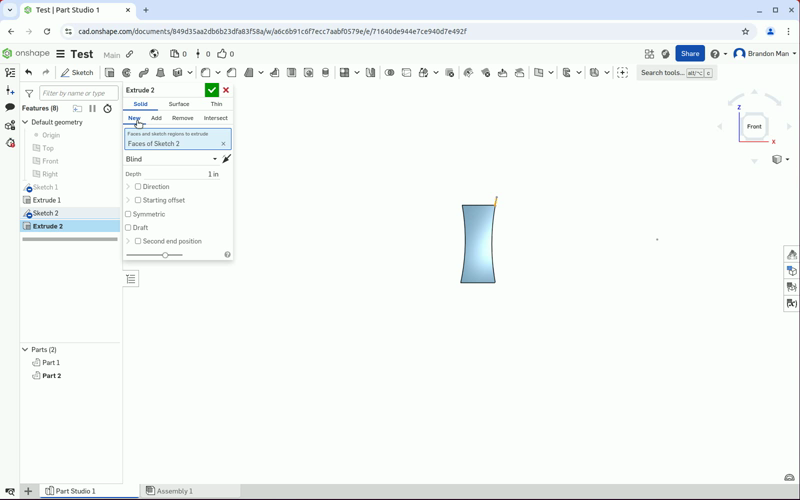
key(tab, 4)
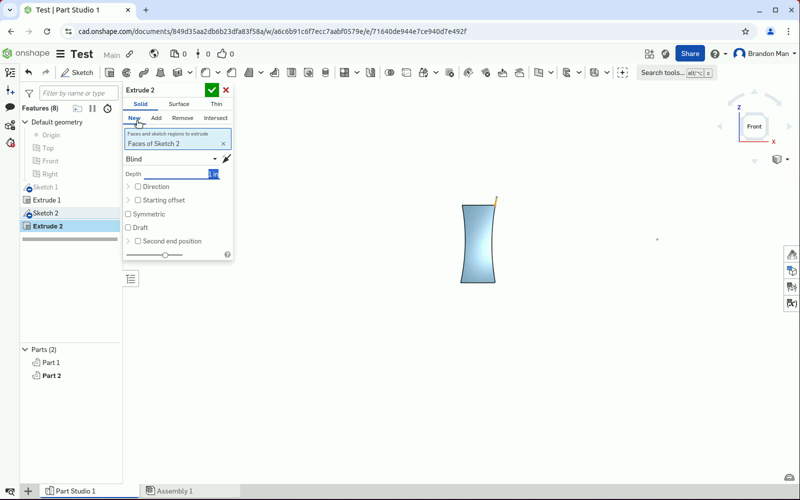
text(1.685)
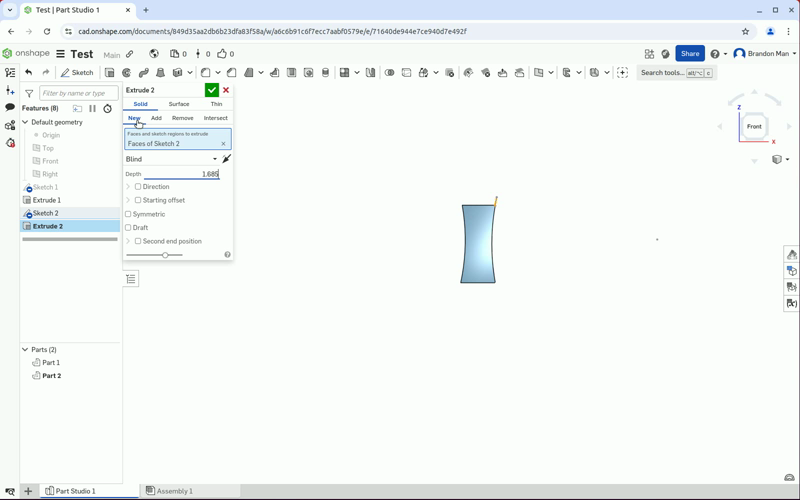
key(enter)
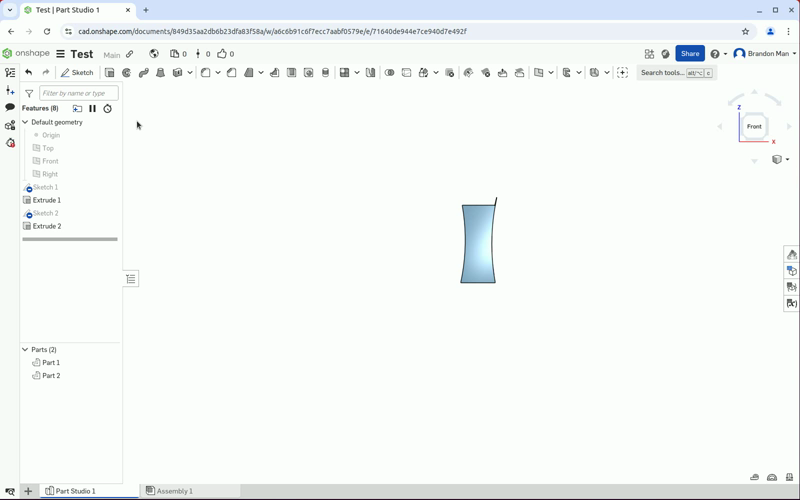
key(shift+h)
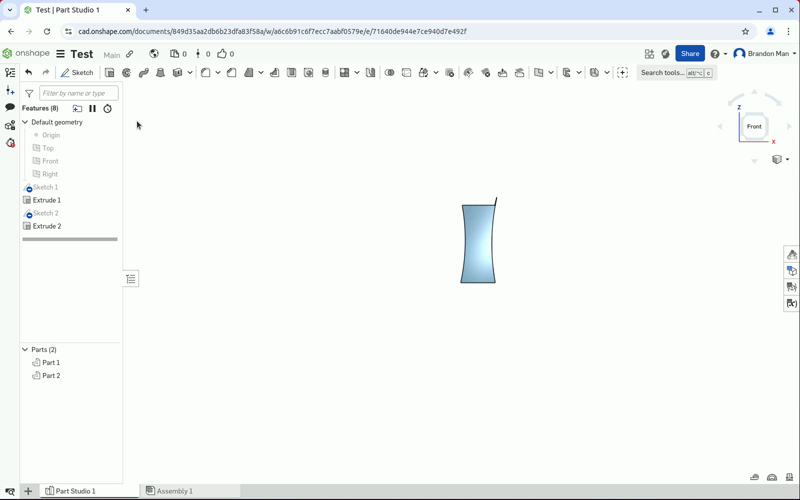
key(shift+h)
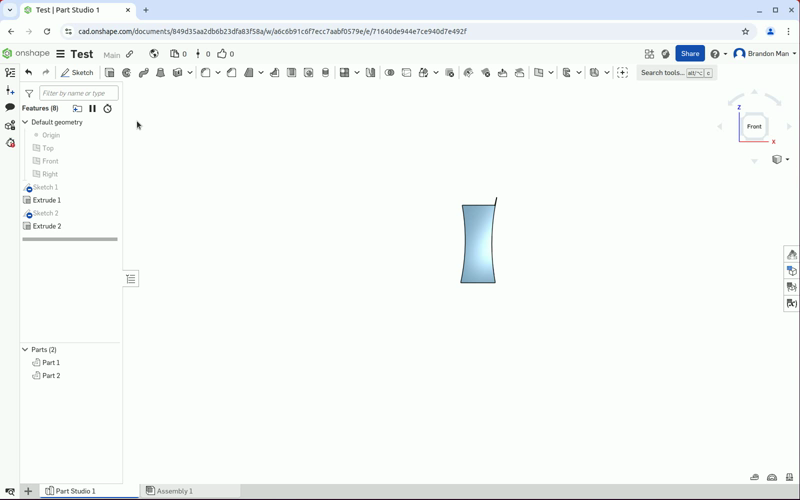
mouse_move(73, 189)
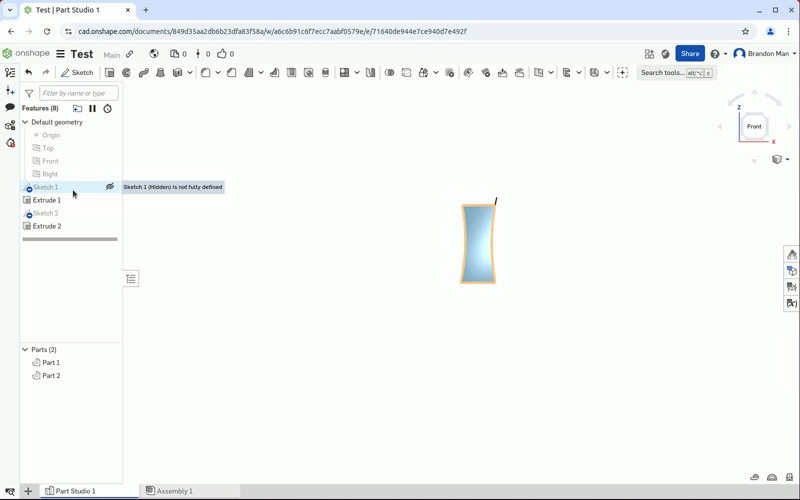
click(73, 189)
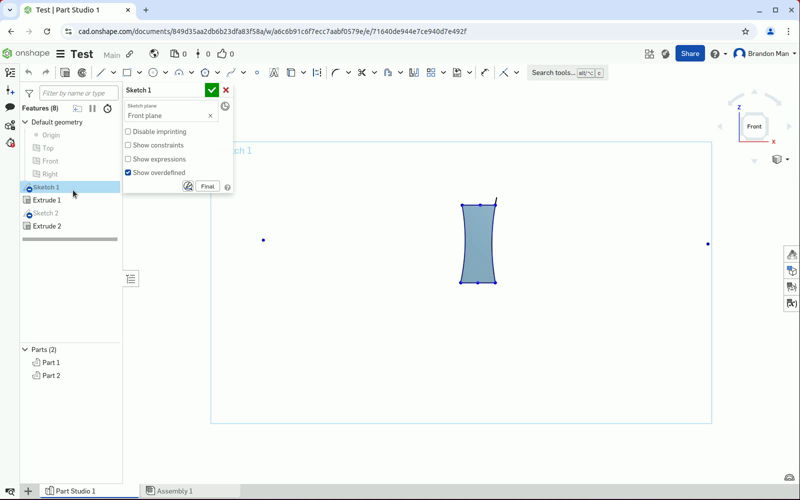
mouse_move(229, 92)
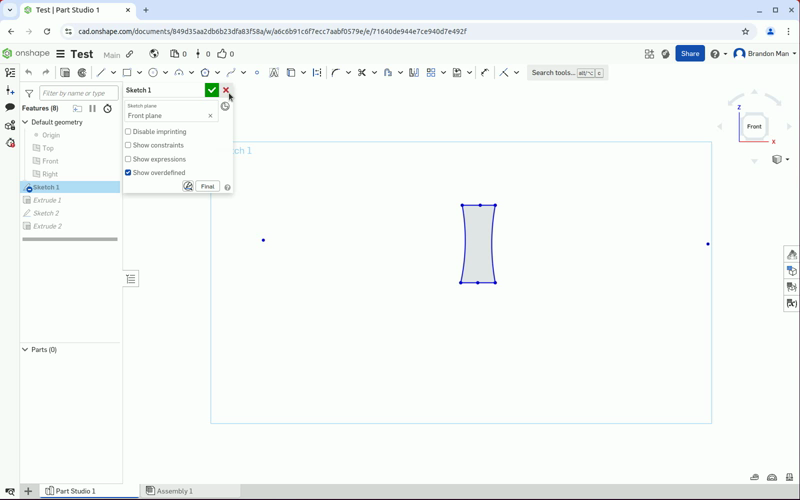
click(229, 92)
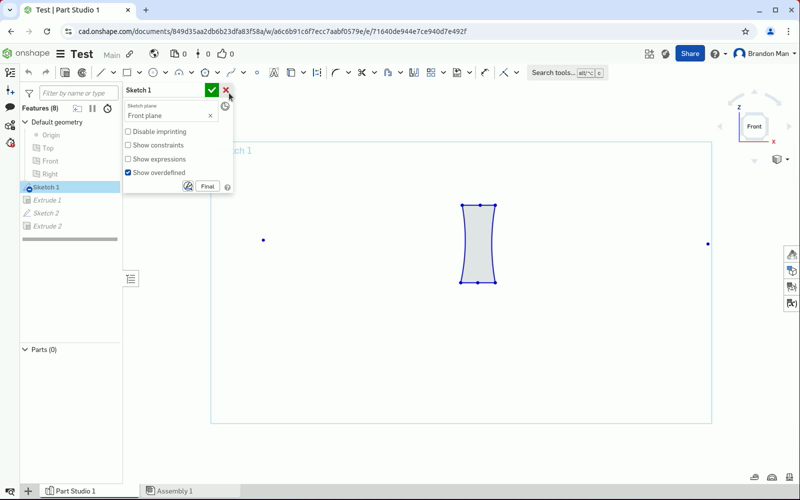
key(shift+s)
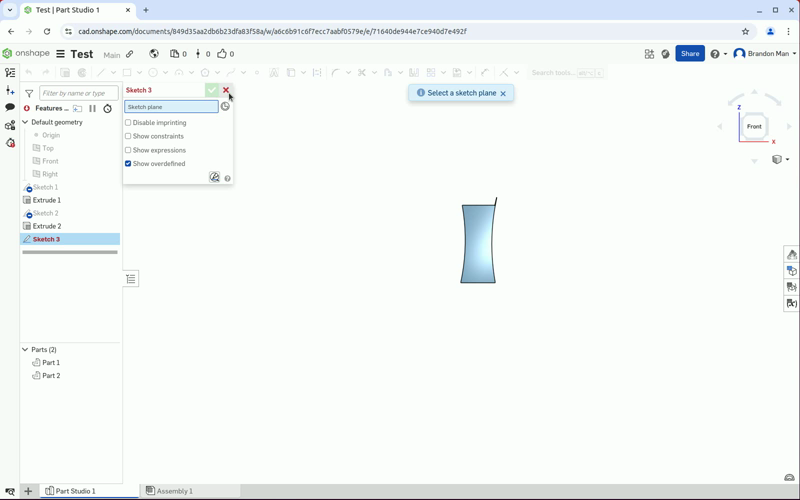
mouse_move(73, 163)
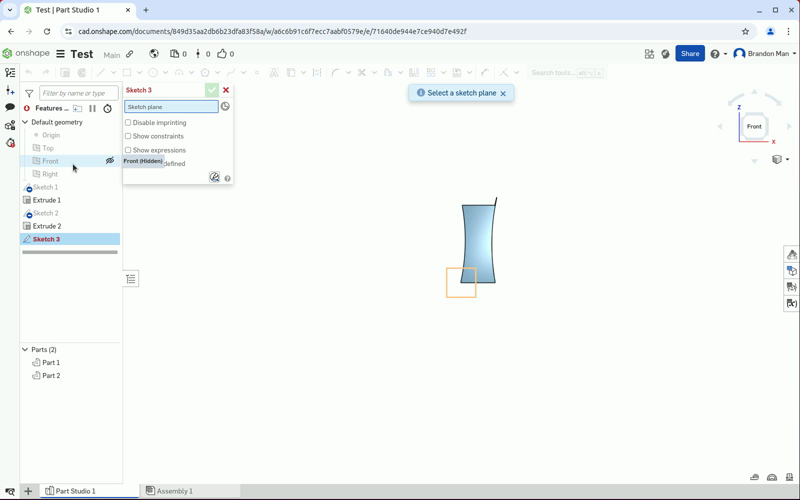
click(73, 163)
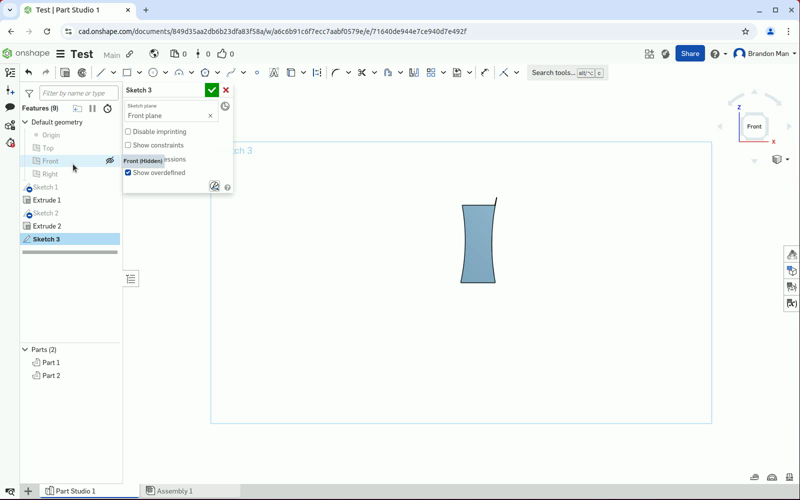
mouse_move(73, 352)
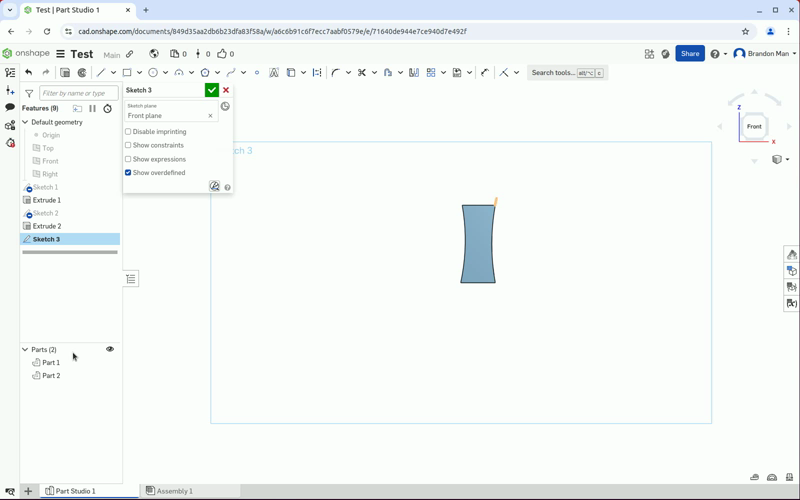
key(y)
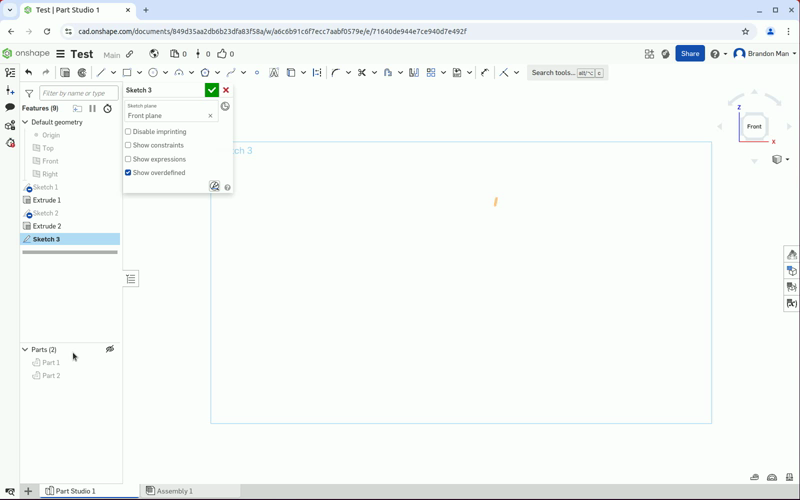
key(l)
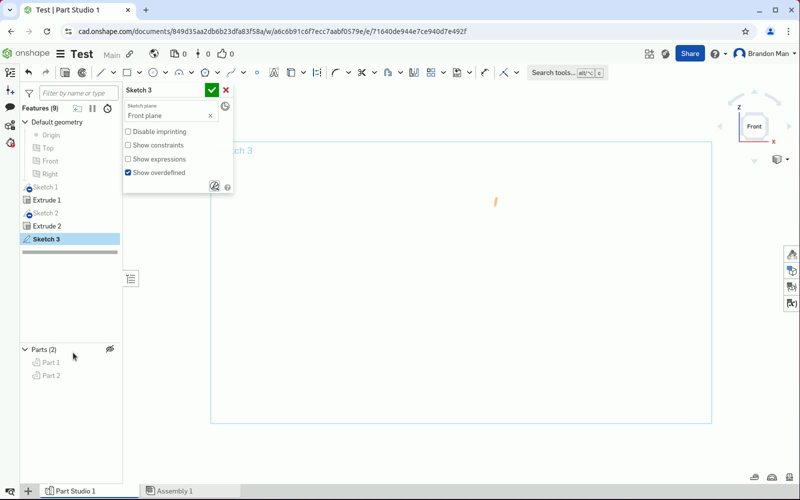
key_down(shift)
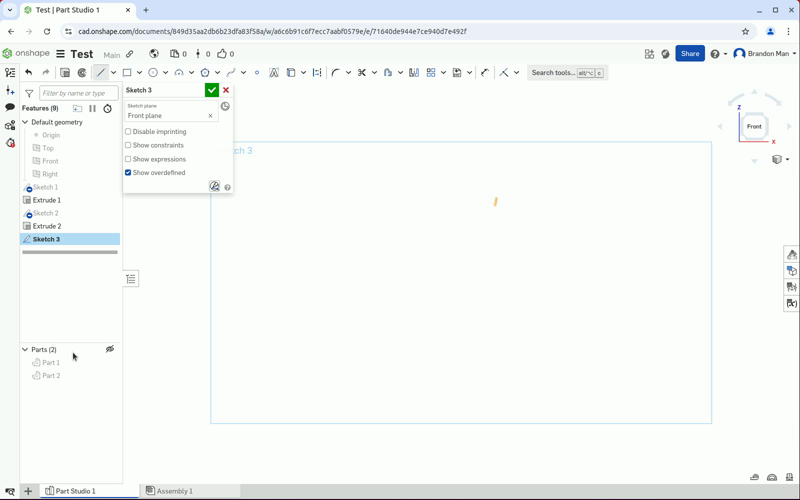
mouse_move(480, 205)
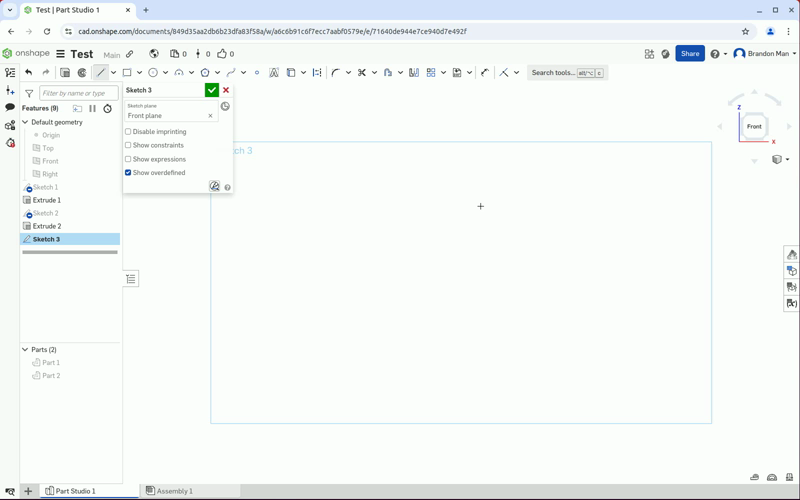
click(480, 205)
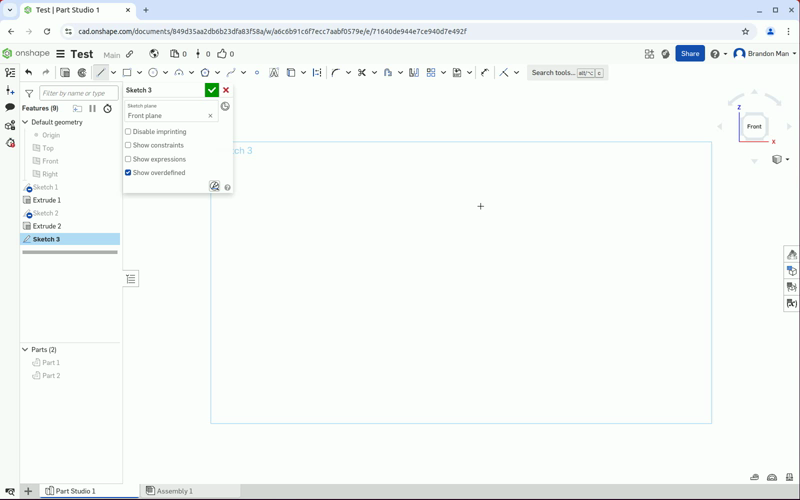
key_up(shift)
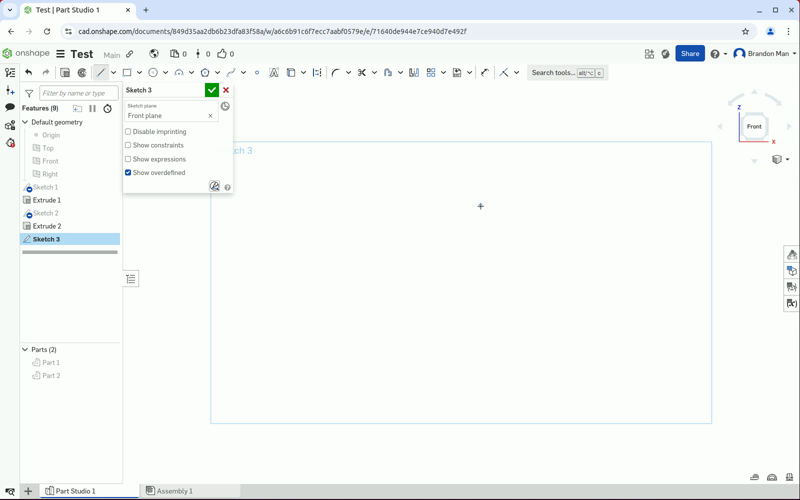
key_down(shift)
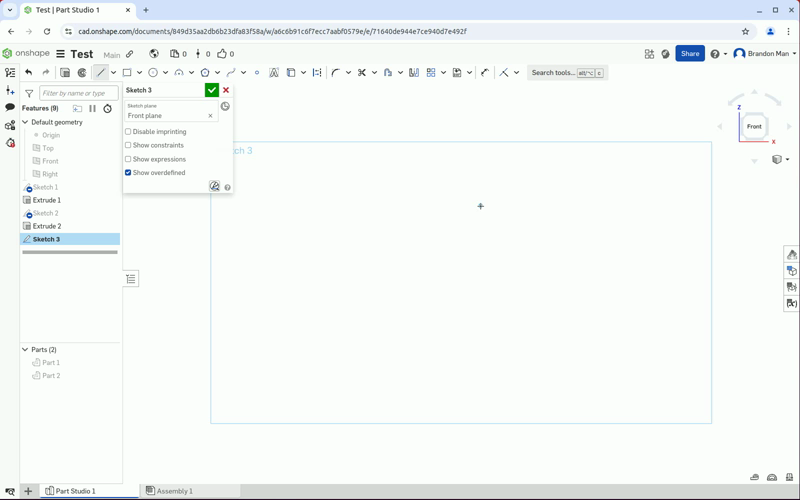
mouse_move(510, 205)
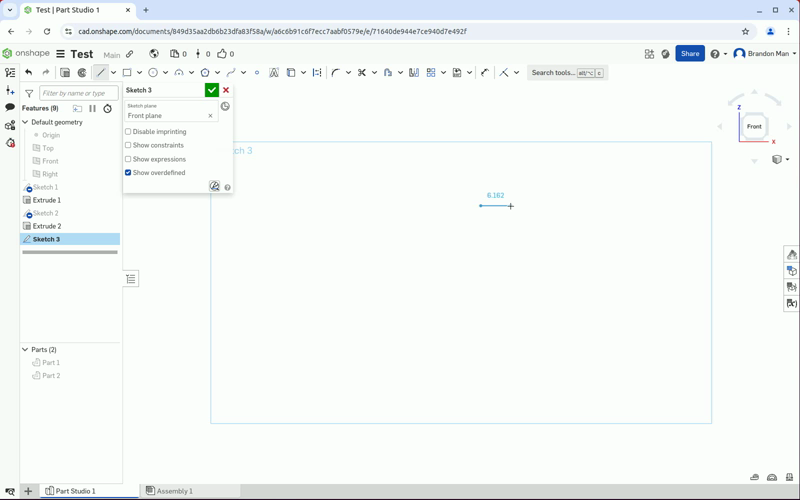
mouse_move(496, 205)
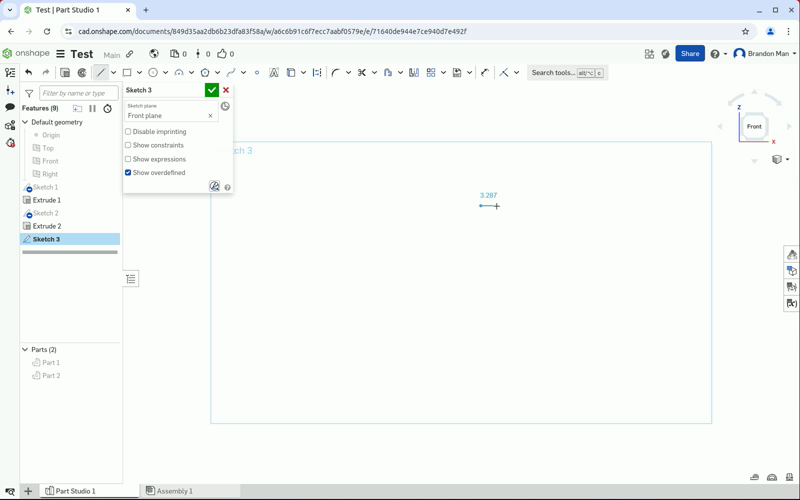
click(496, 205)
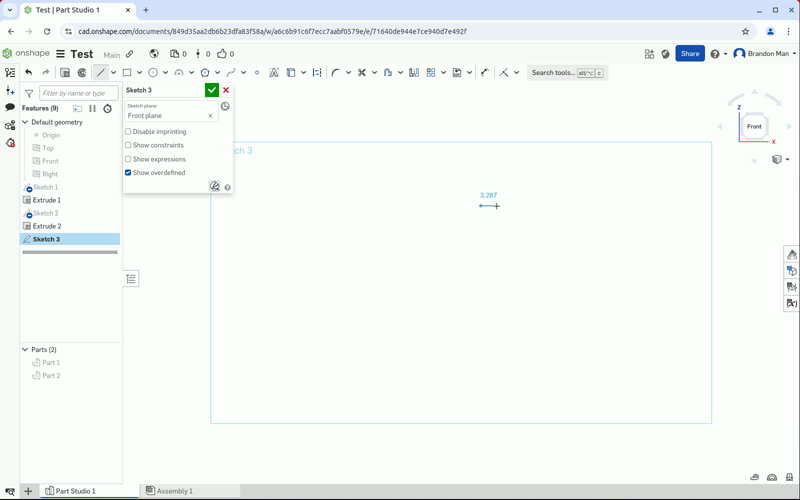
key_up(shift)
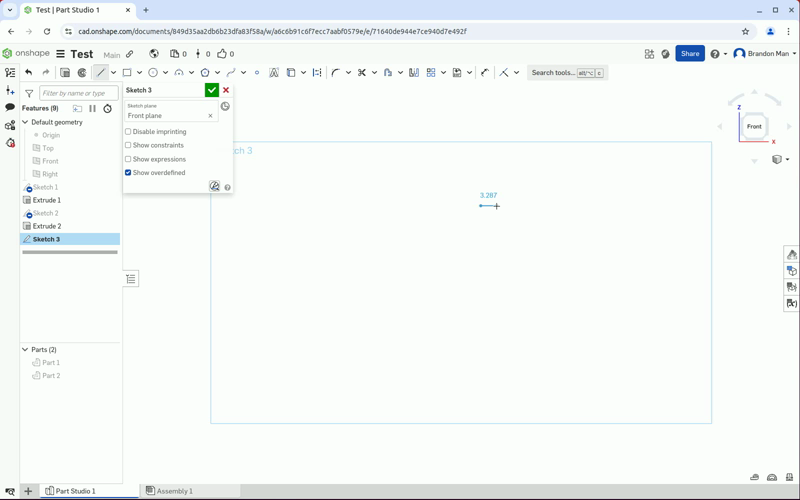
key(esc)
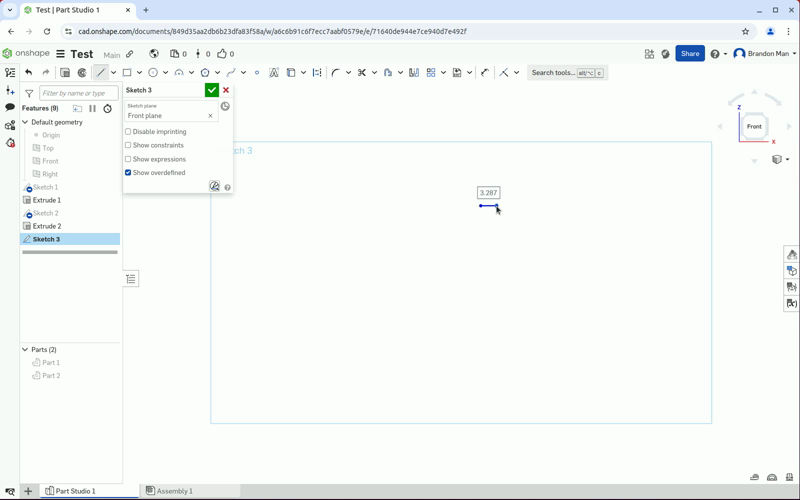
key(a)
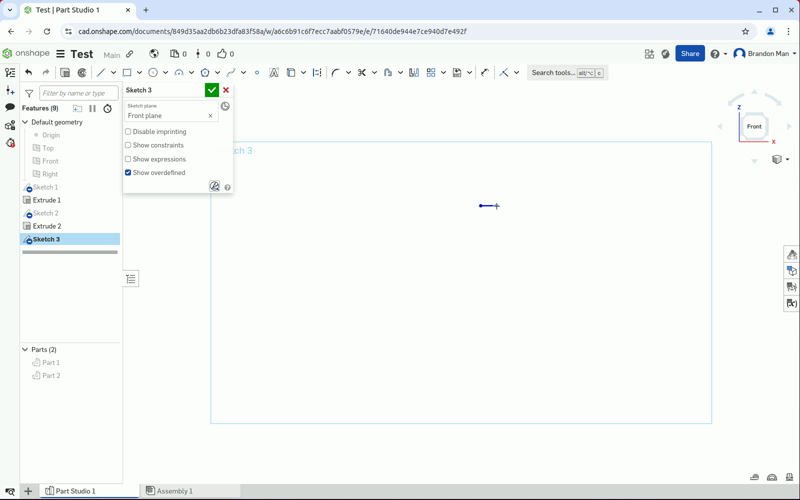
mouse_move(496, 205)
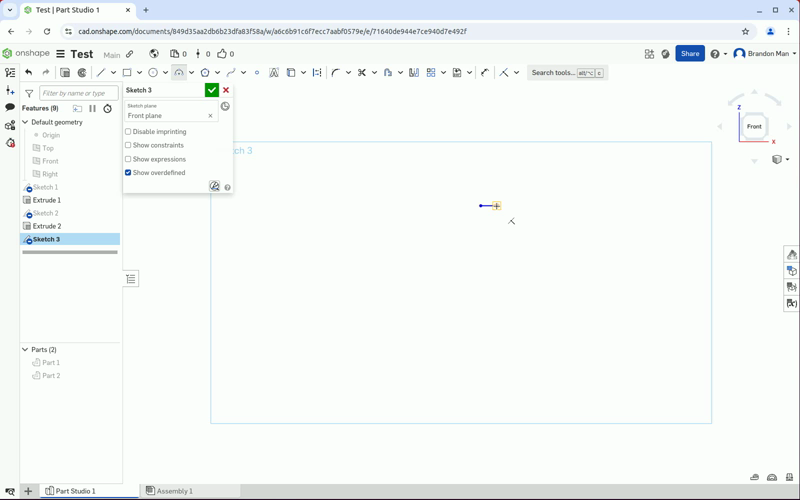
click(496, 205)
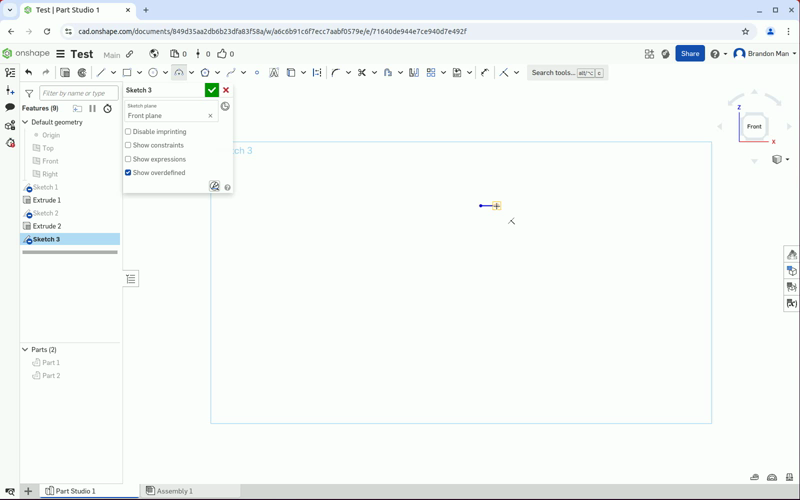
key_down(shift)
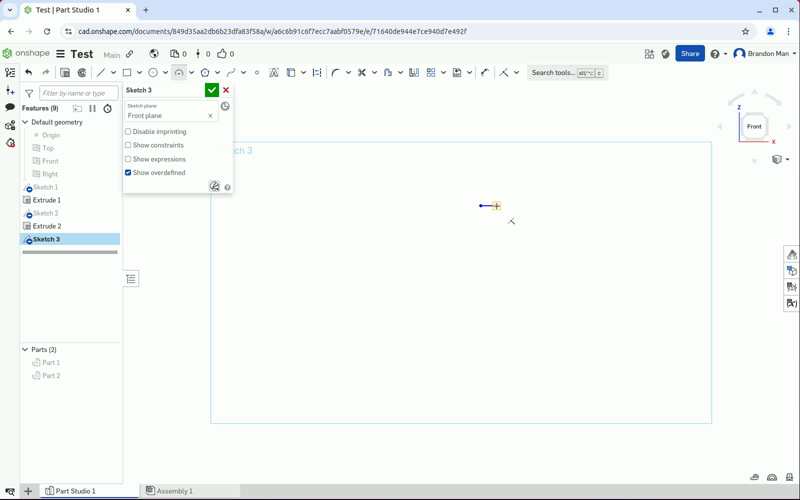
mouse_move(498, 197)
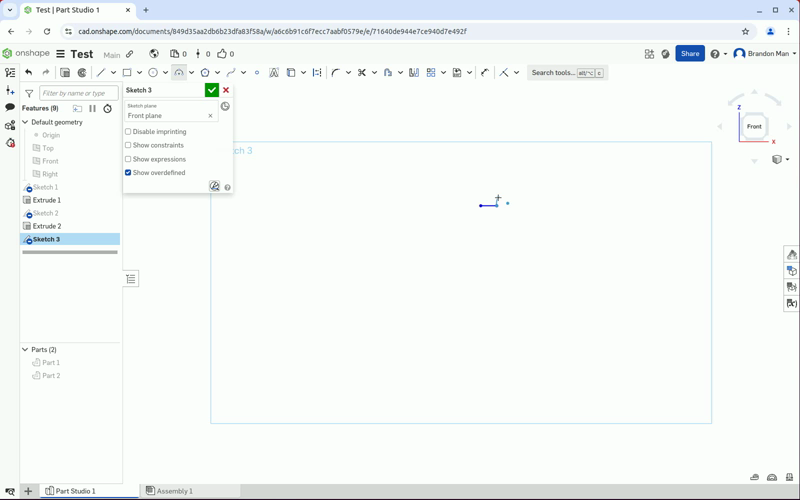
click(498, 197)
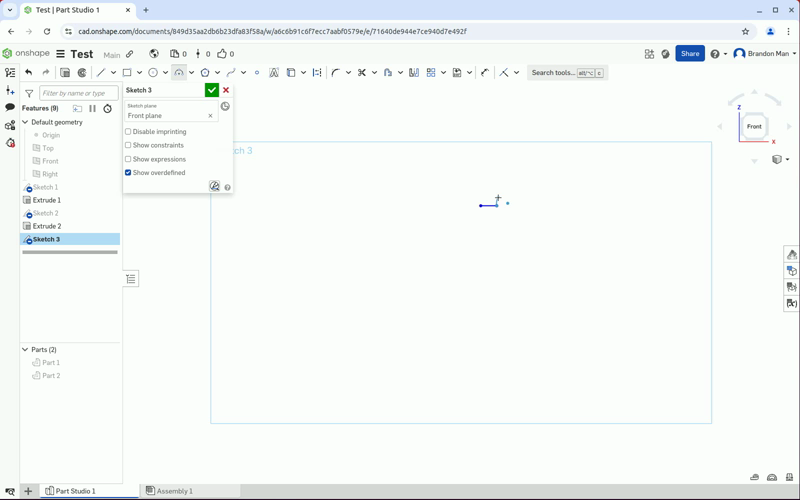
mouse_move(497, 201)
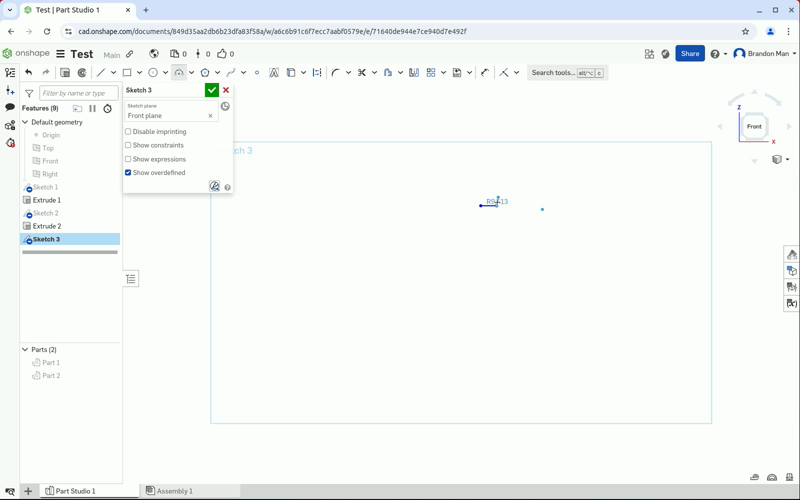
scroll(6)
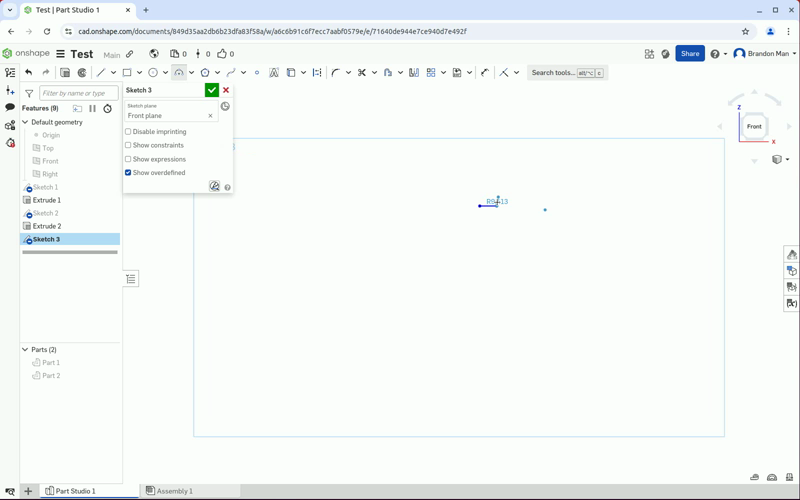
scroll(6)
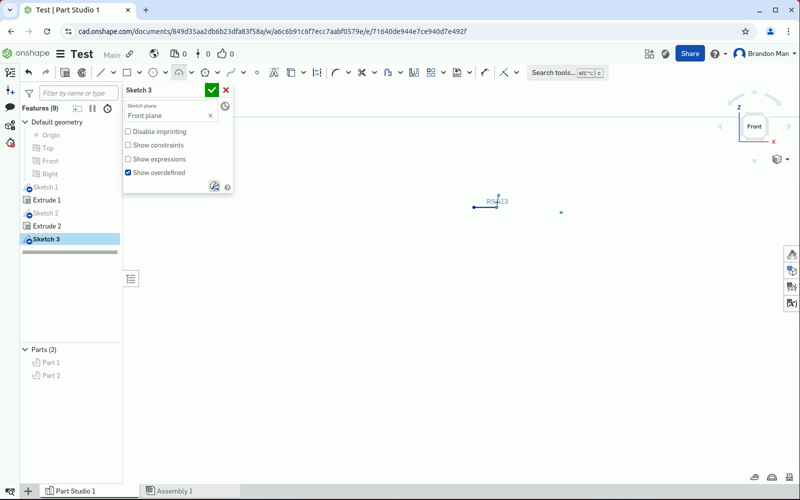
scroll(6)
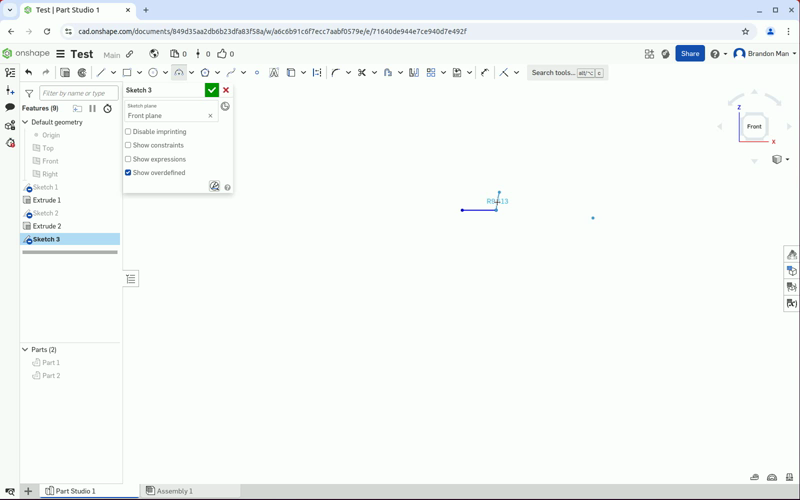
scroll(6)
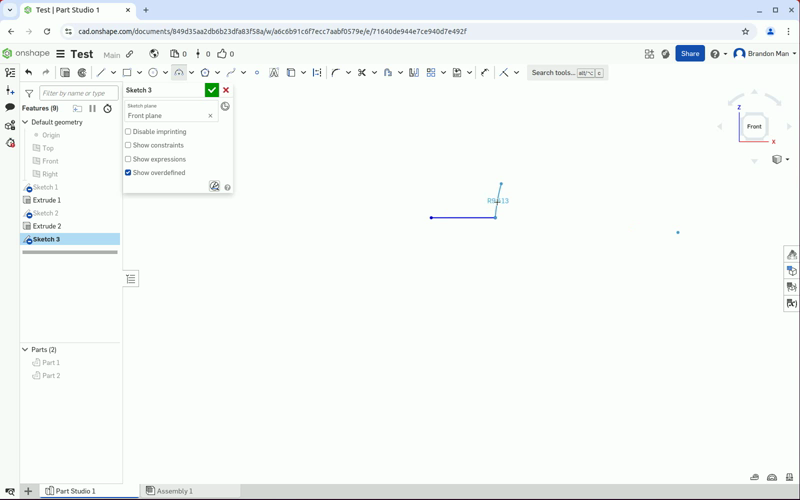
scroll(6)
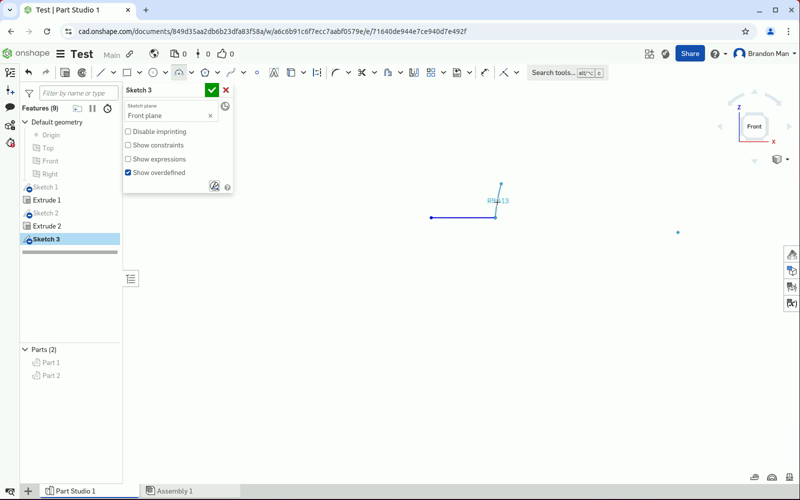
scroll(6)
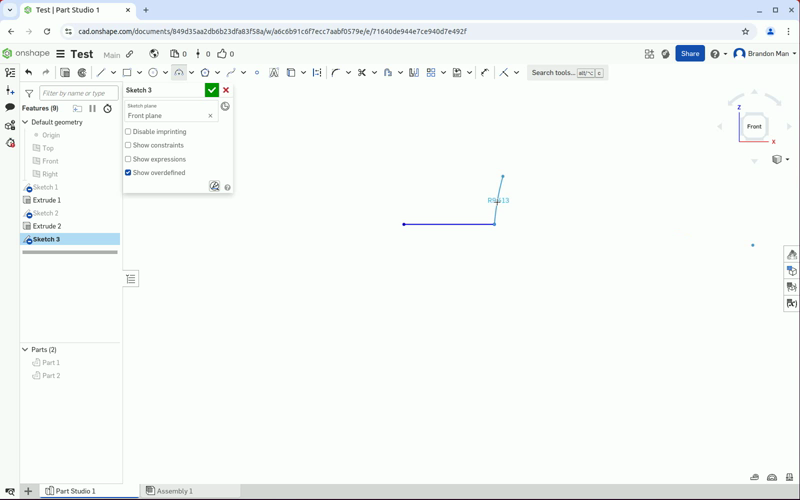
scroll(6)
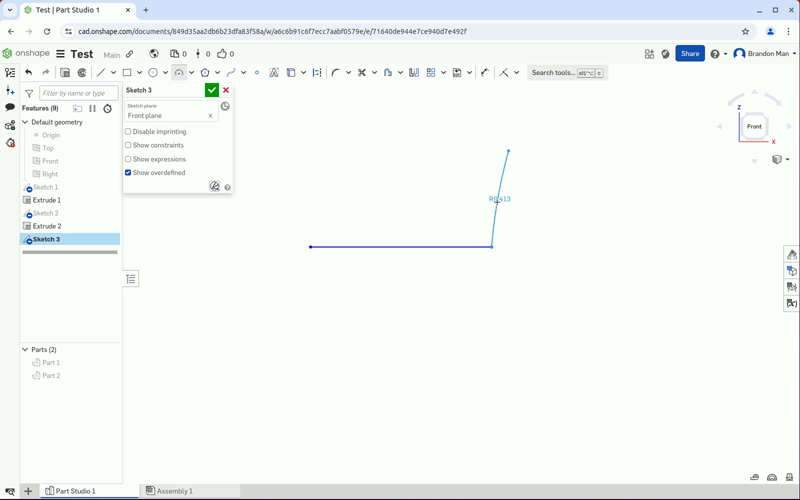
click(497, 201)
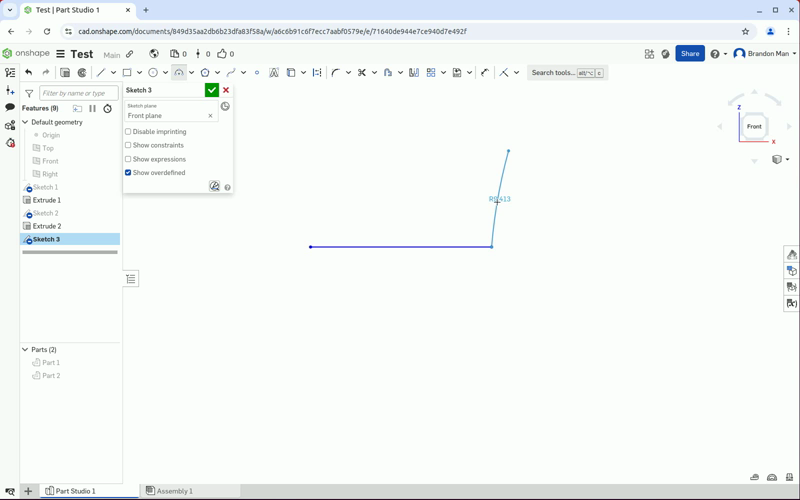
scroll(-6)
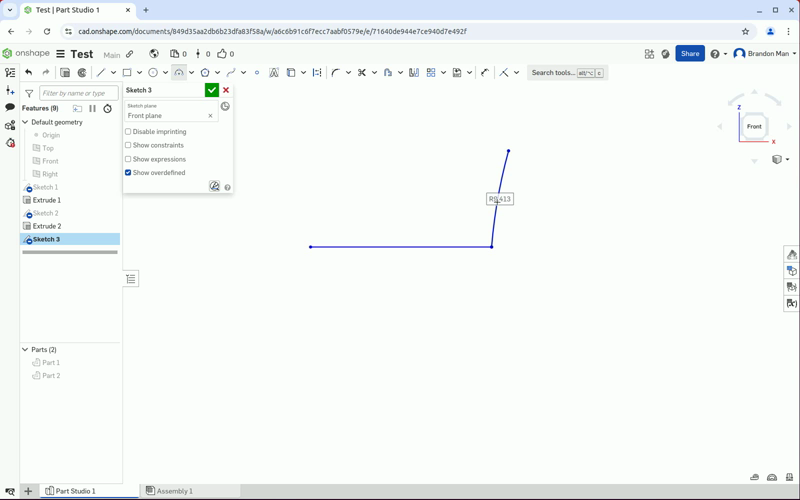
scroll(-6)
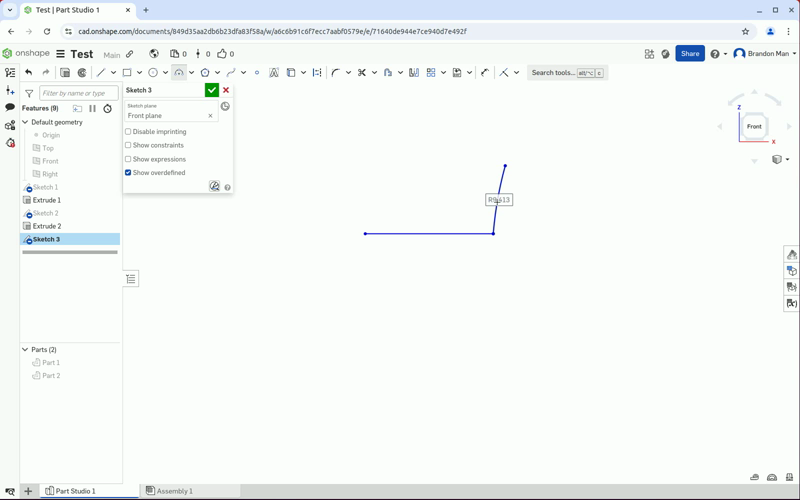
scroll(-6)
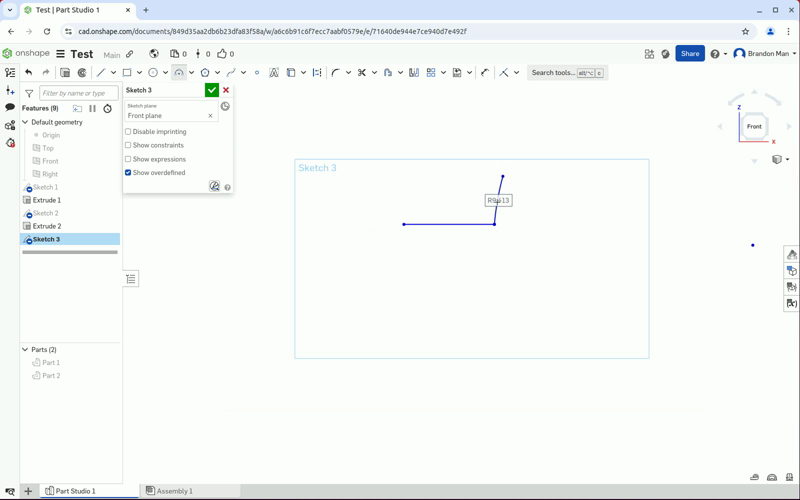
scroll(-6)
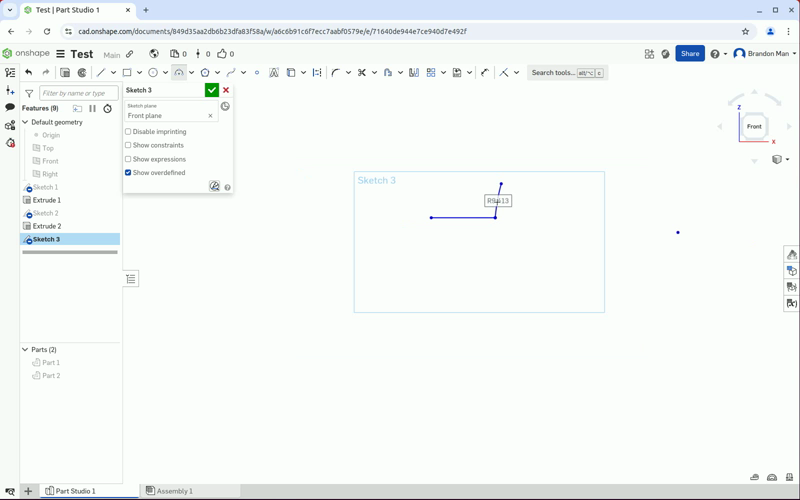
scroll(-6)
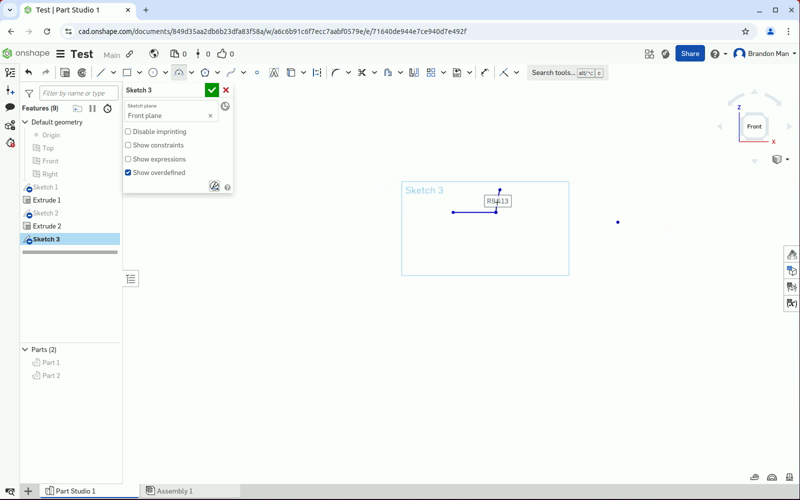
scroll(-6)
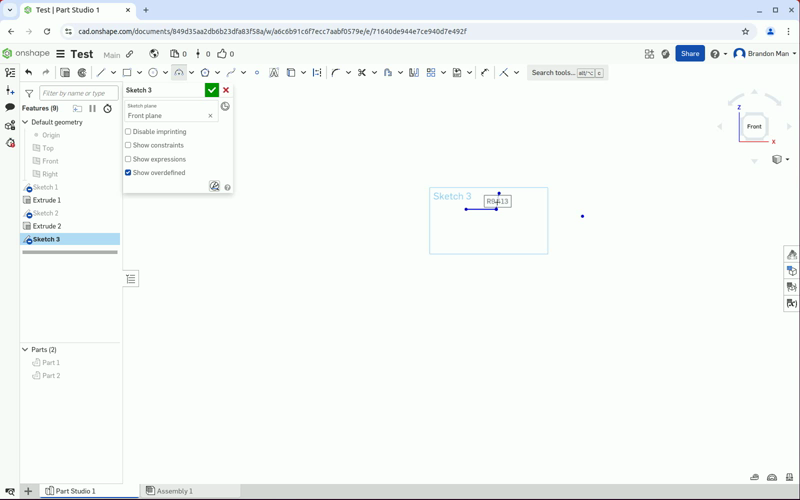
scroll(-6)
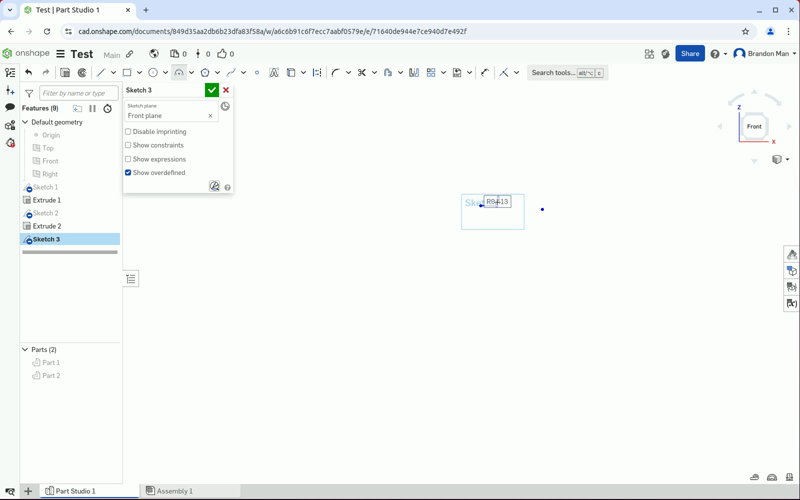
key_up(shift)
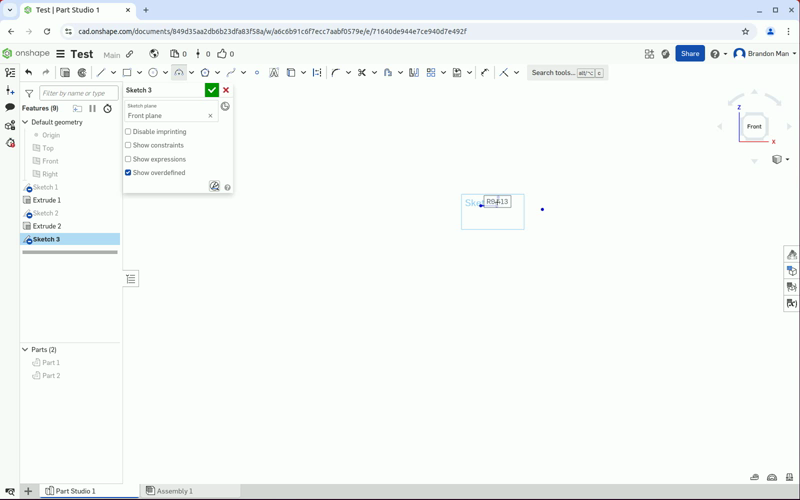
key(esc)
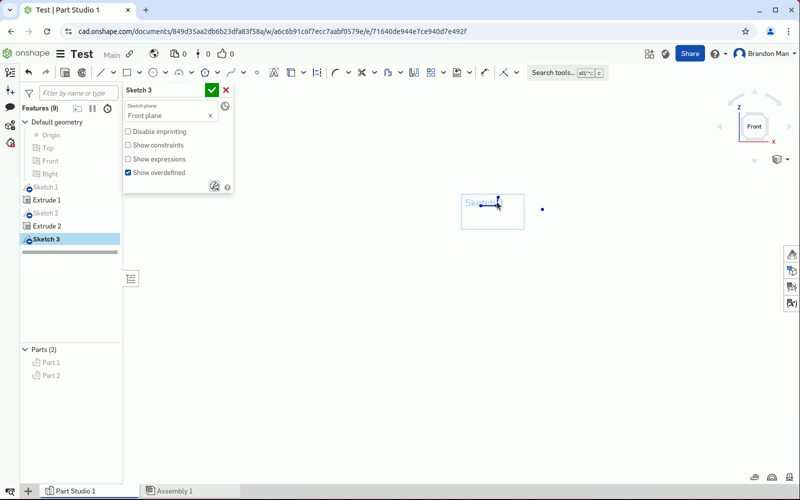
key(l)
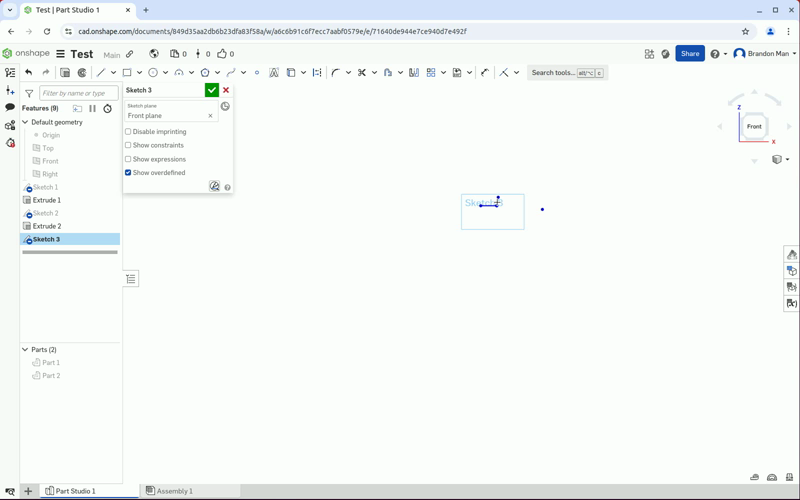
mouse_move(498, 197)
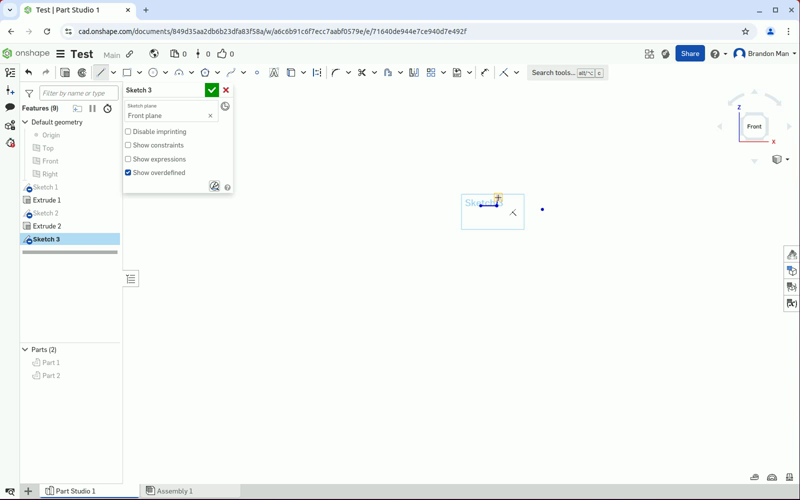
scroll(6)
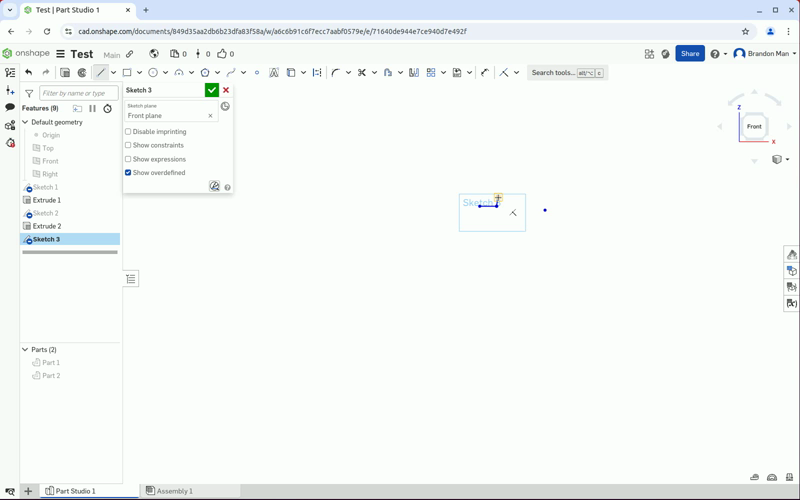
scroll(6)
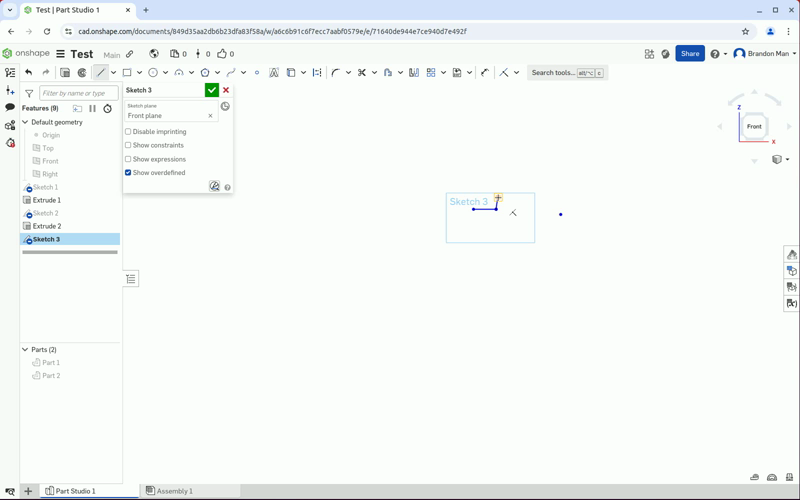
scroll(6)
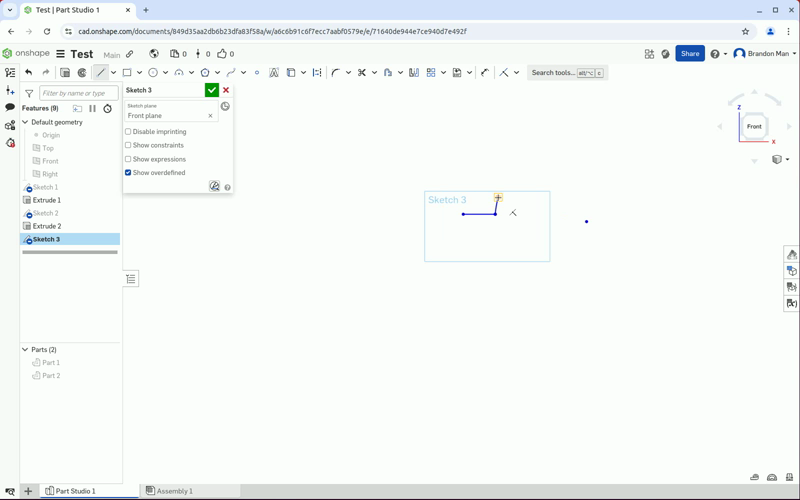
scroll(6)
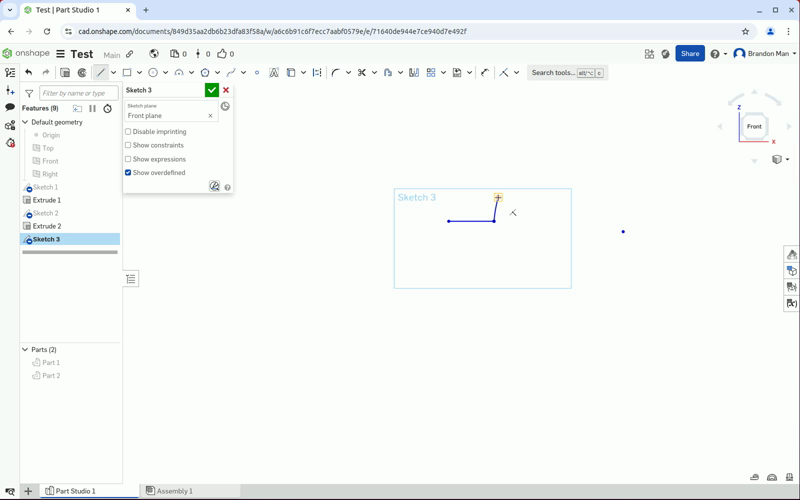
scroll(6)
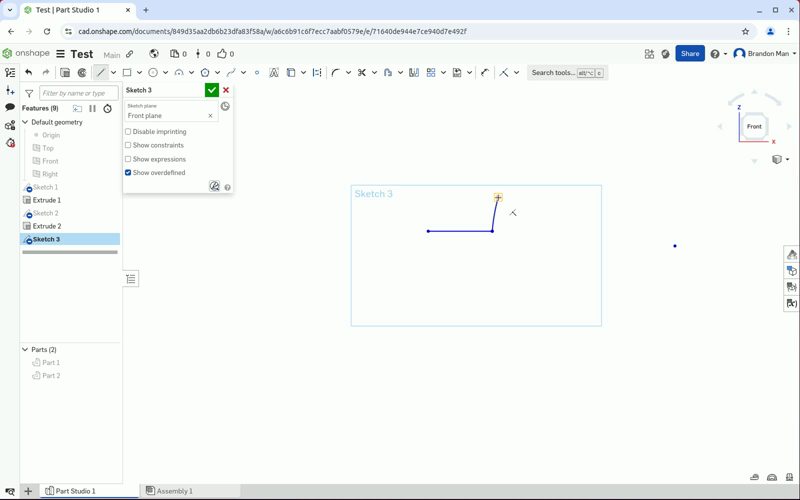
scroll(6)
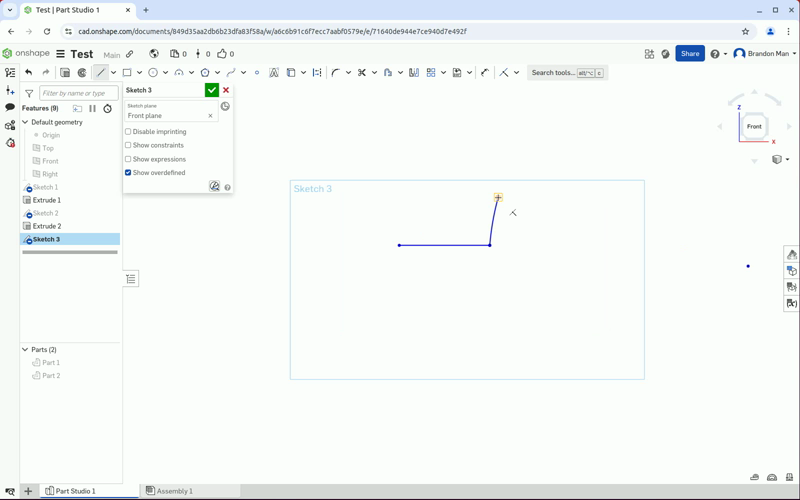
scroll(6)
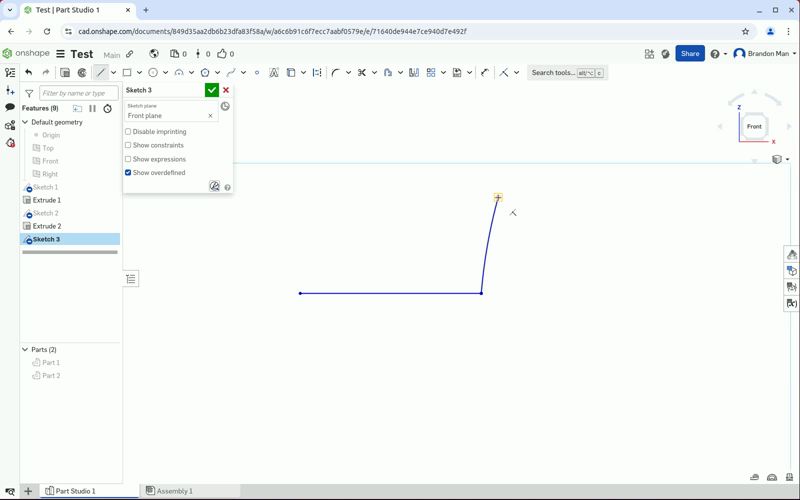
click(498, 197)
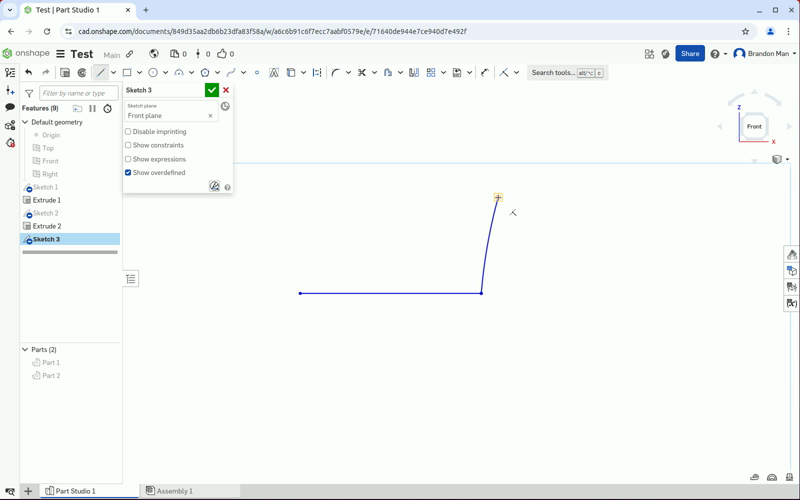
scroll(-6)
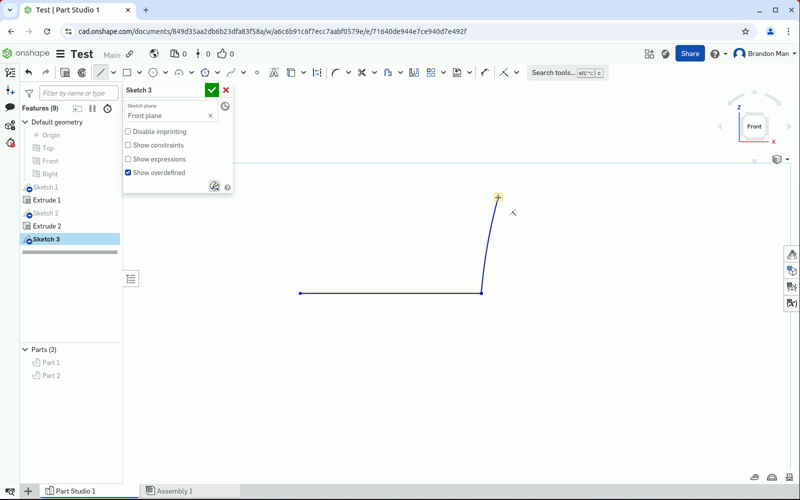
scroll(-6)
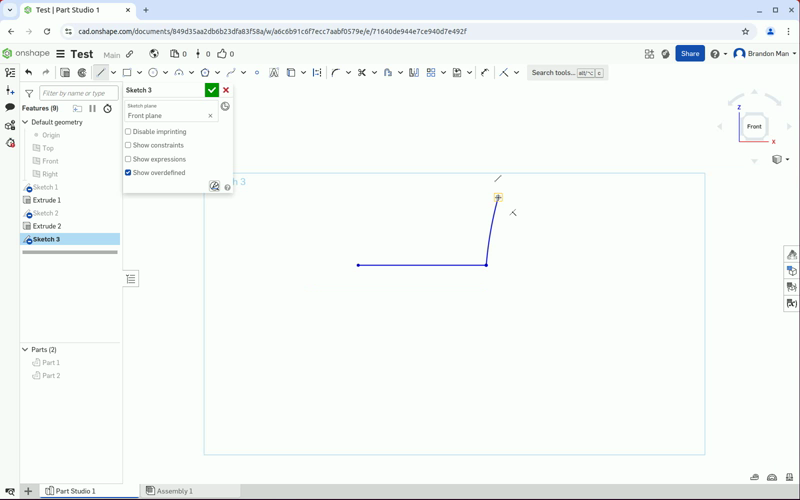
scroll(-6)
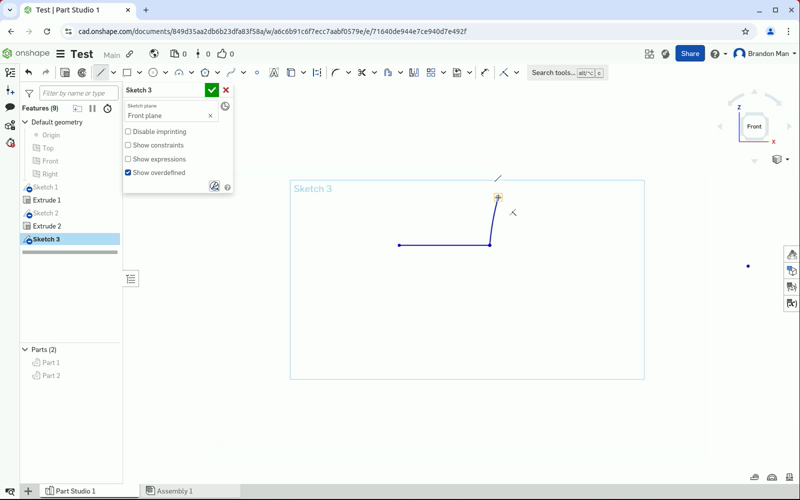
scroll(-6)
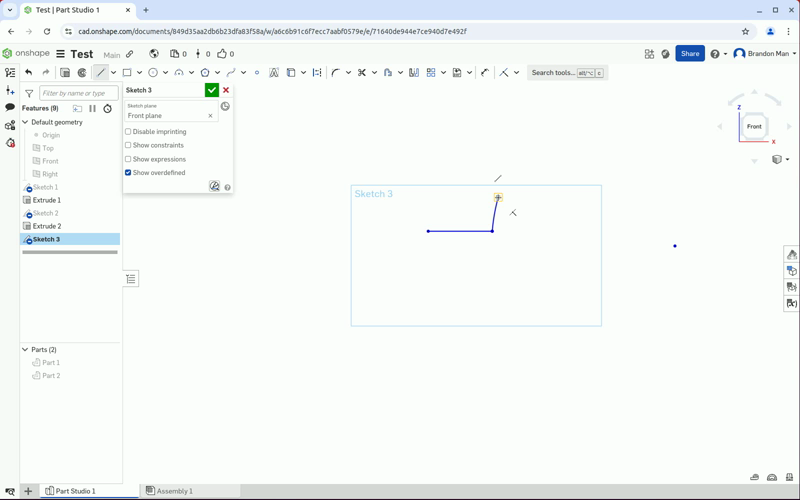
scroll(-6)
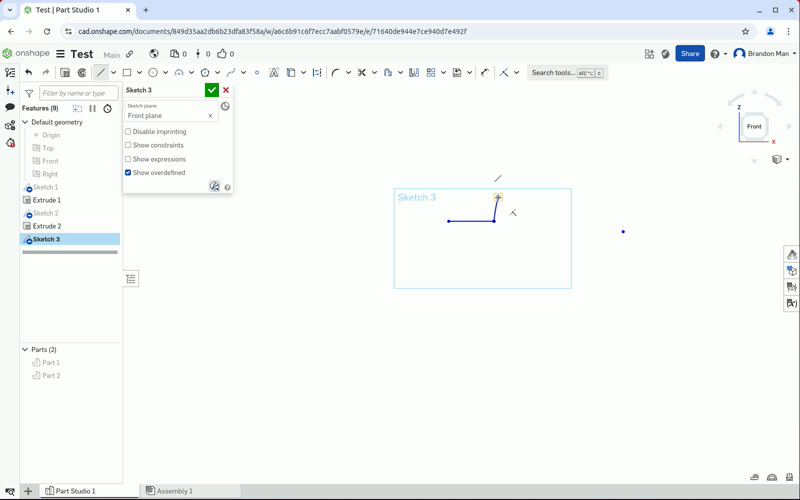
scroll(-6)
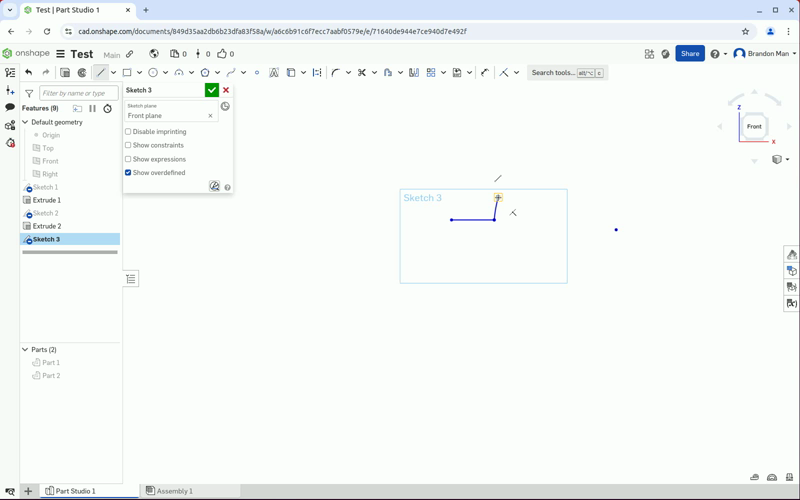
scroll(-6)
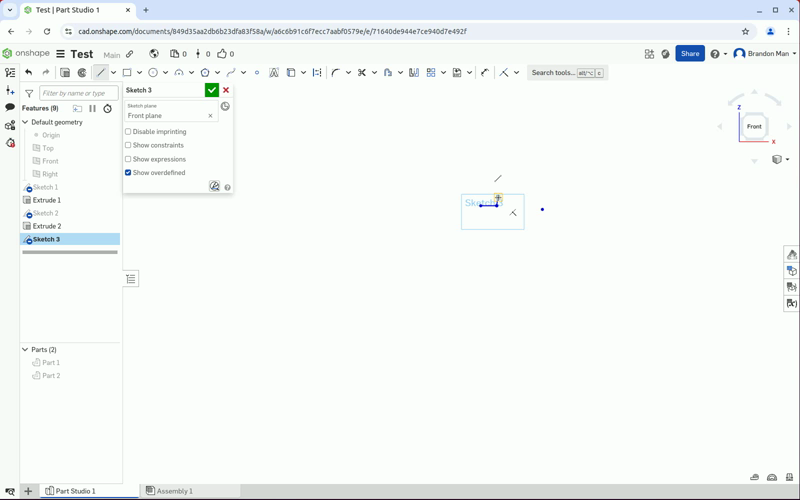
key_down(shift)
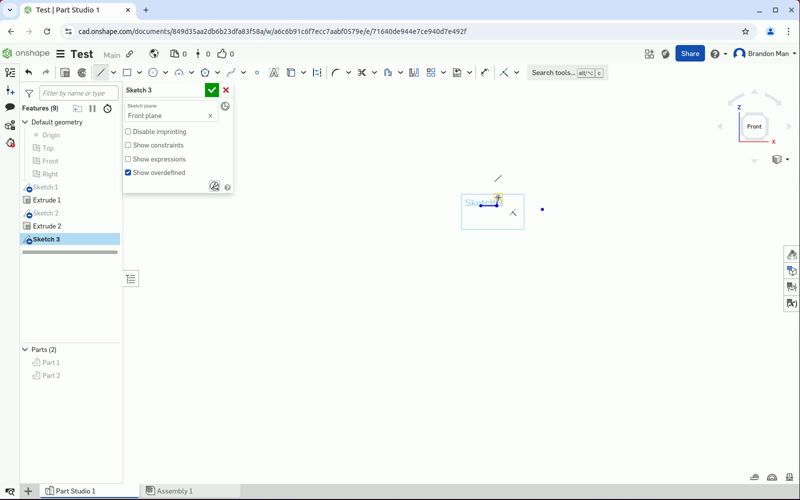
mouse_move(528, 197)
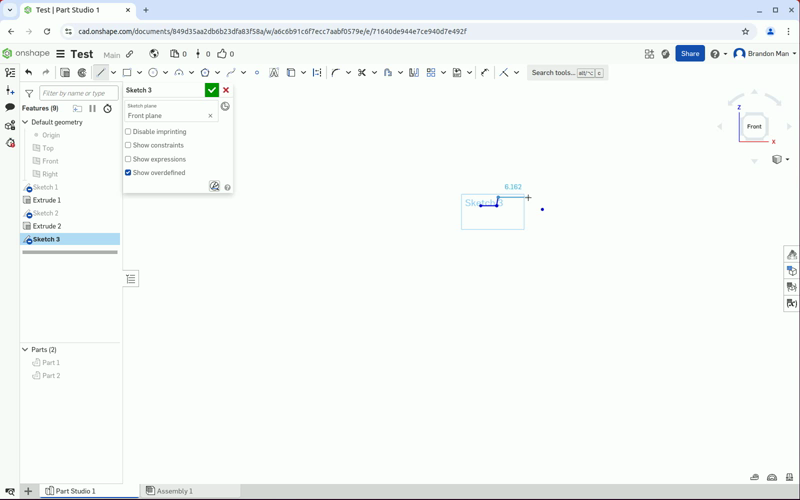
mouse_move(499, 189)
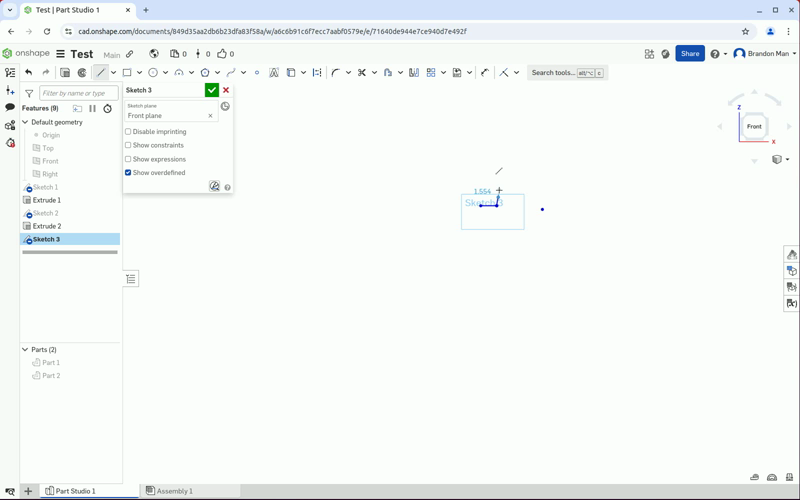
click(499, 189)
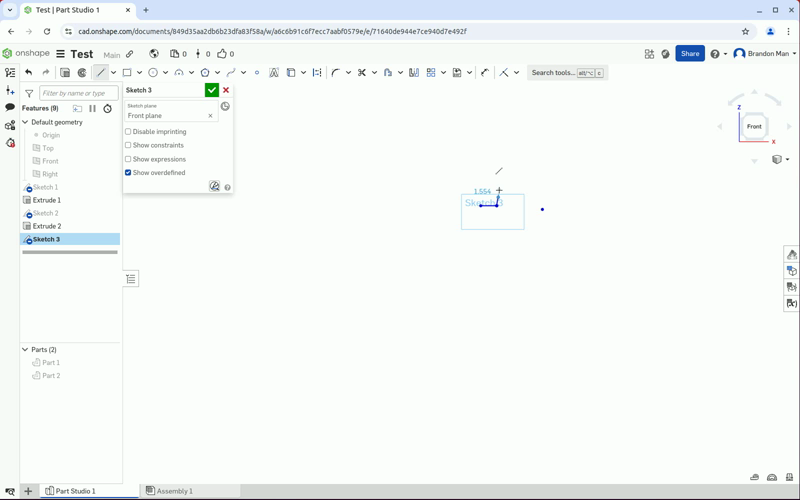
key_up(shift)
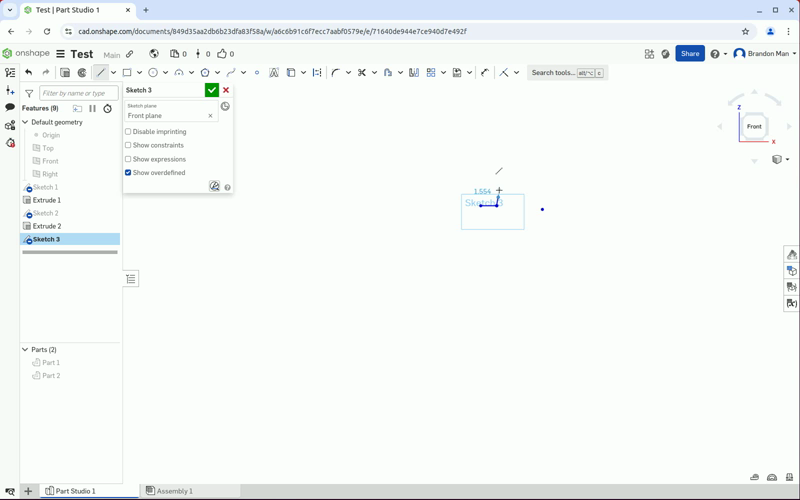
key(esc)
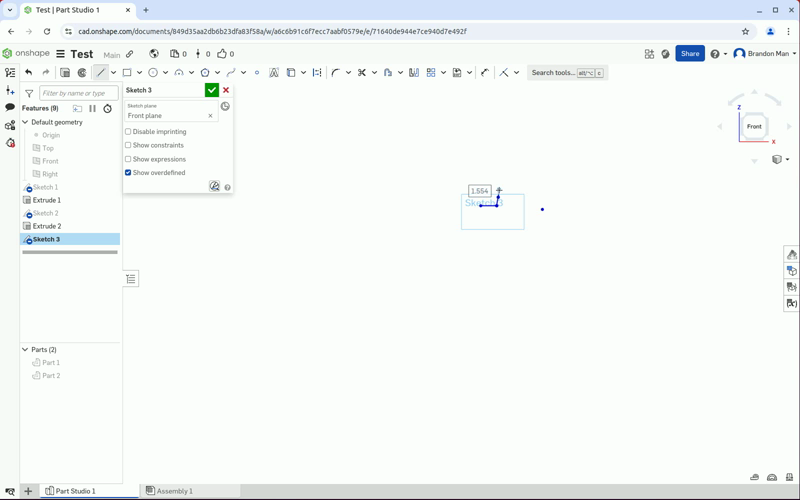
key(a)
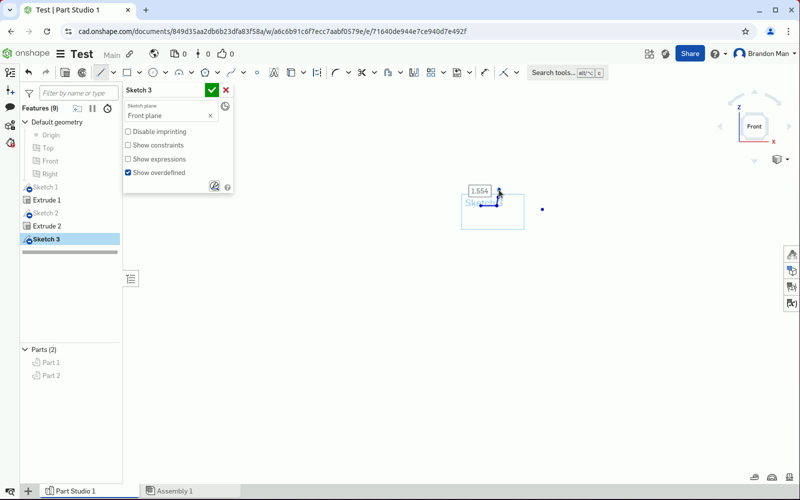
mouse_move(499, 189)
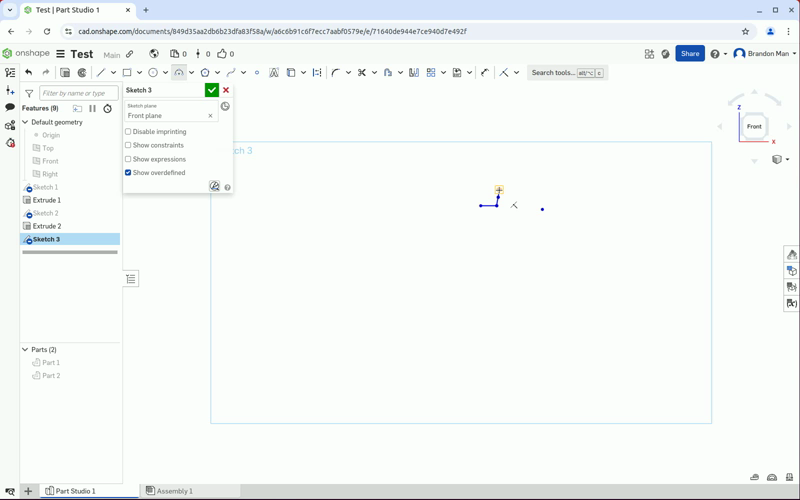
click(499, 189)
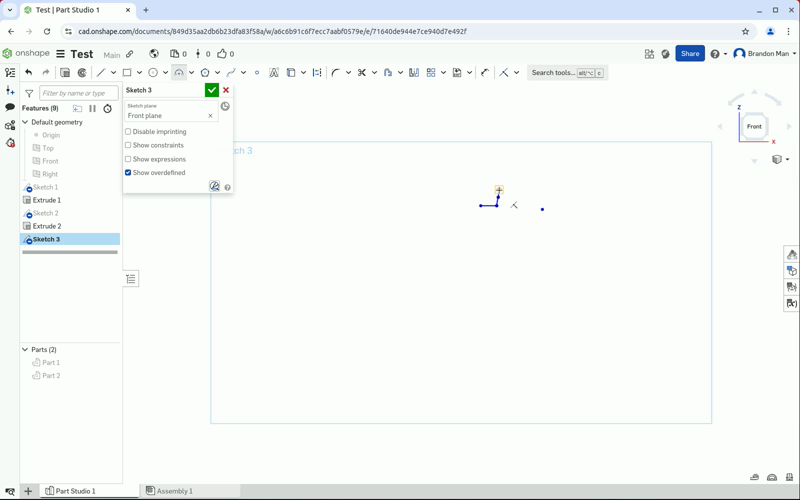
mouse_move(480, 205)
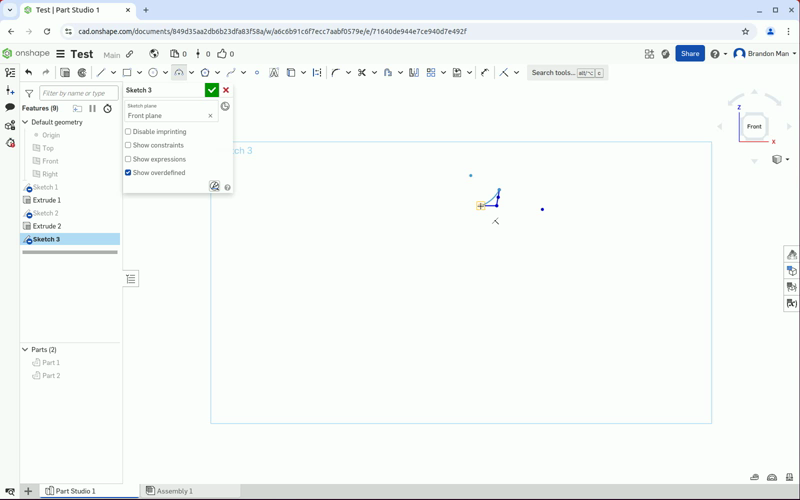
click(480, 205)
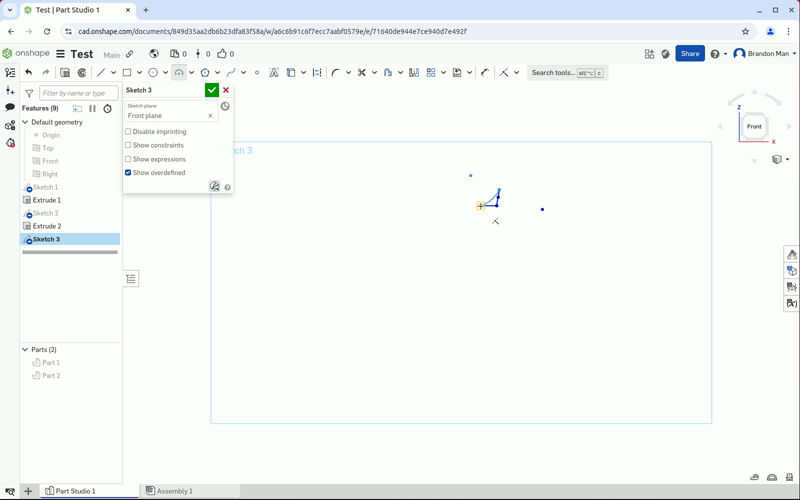
key_down(shift)
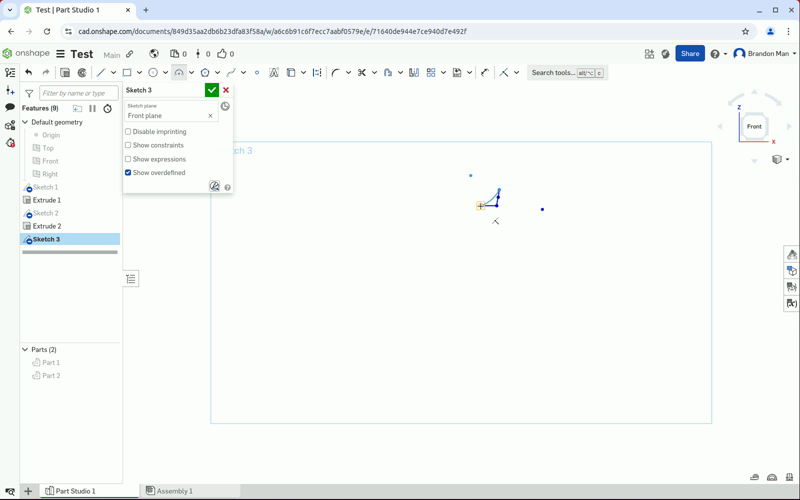
mouse_move(492, 201)
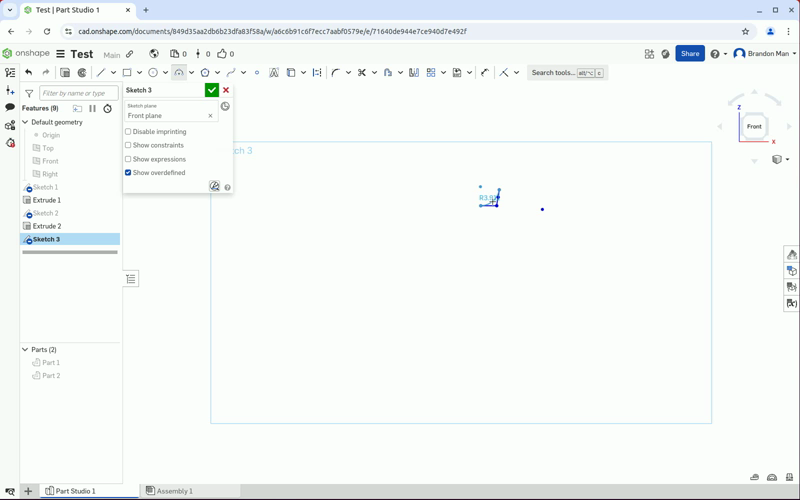
click(492, 201)
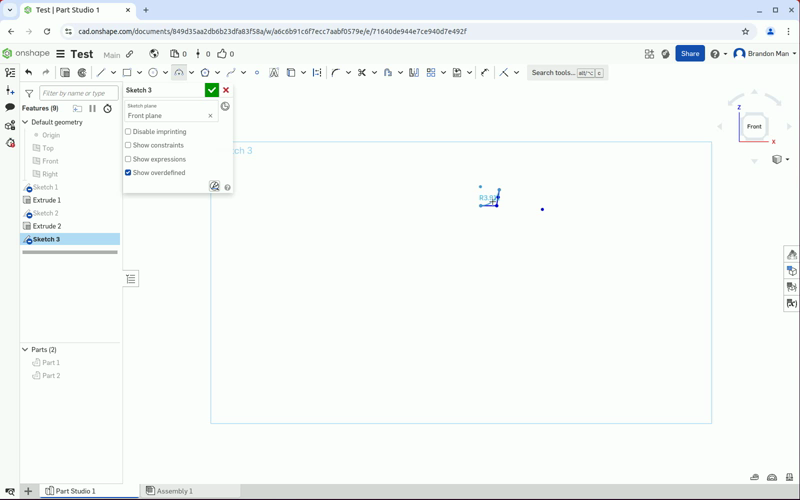
key_up(shift)
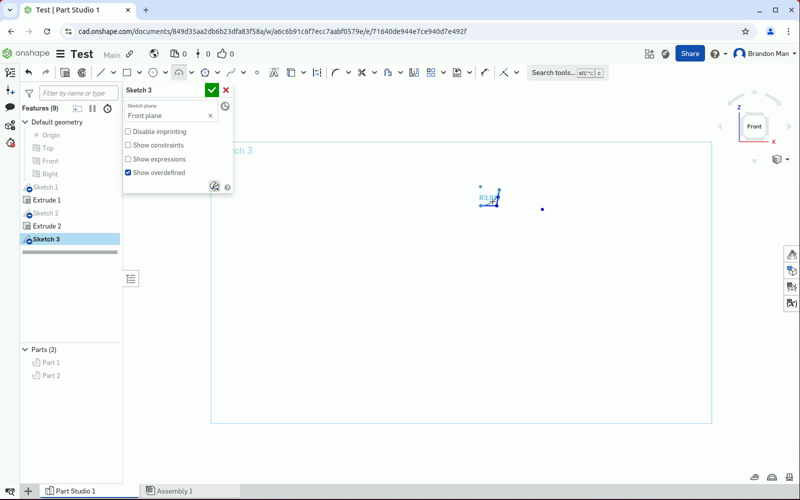
key(esc)
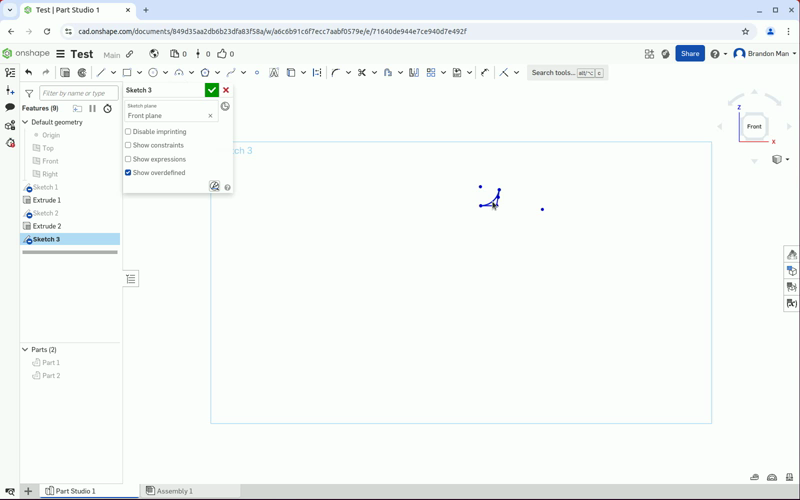
mouse_move(494, 205)
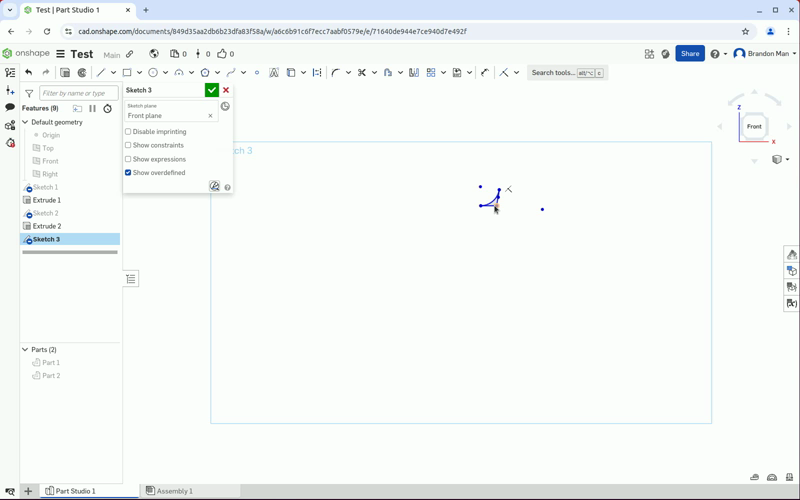
scroll(6)
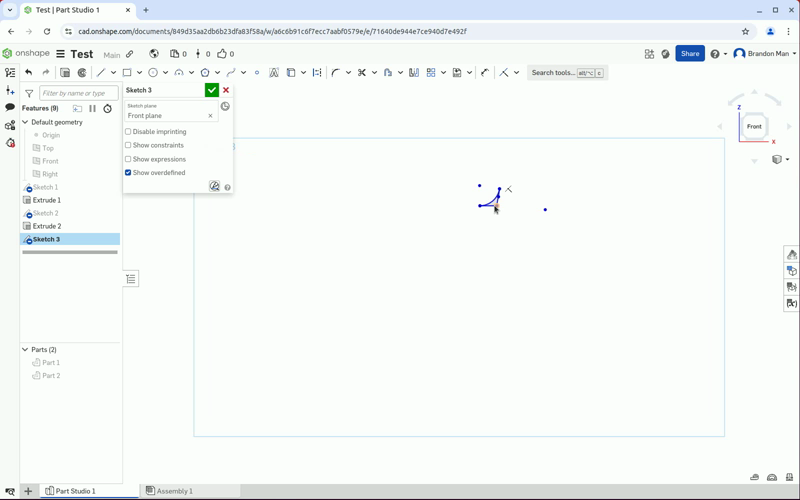
scroll(6)
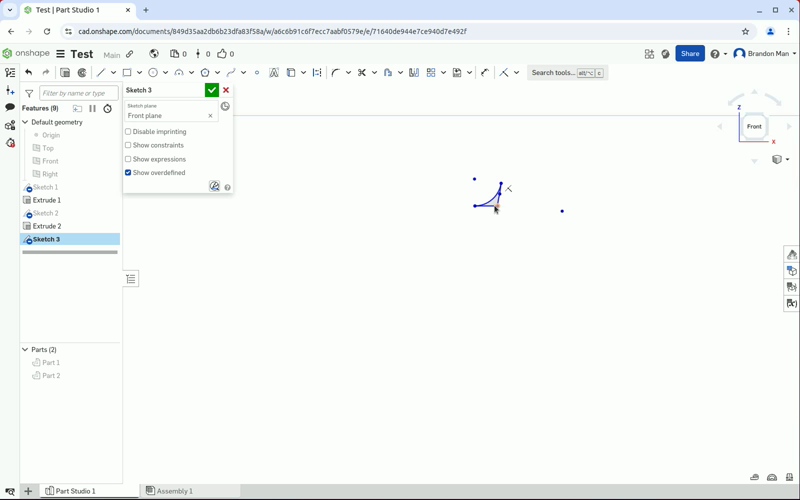
scroll(6)
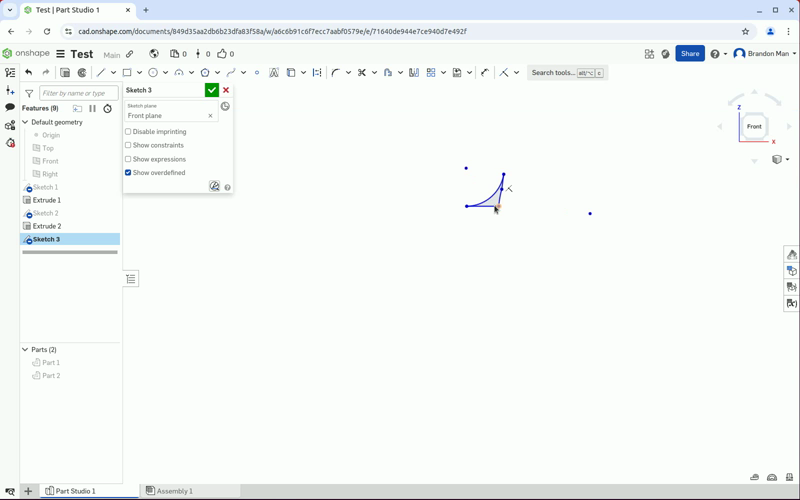
scroll(6)
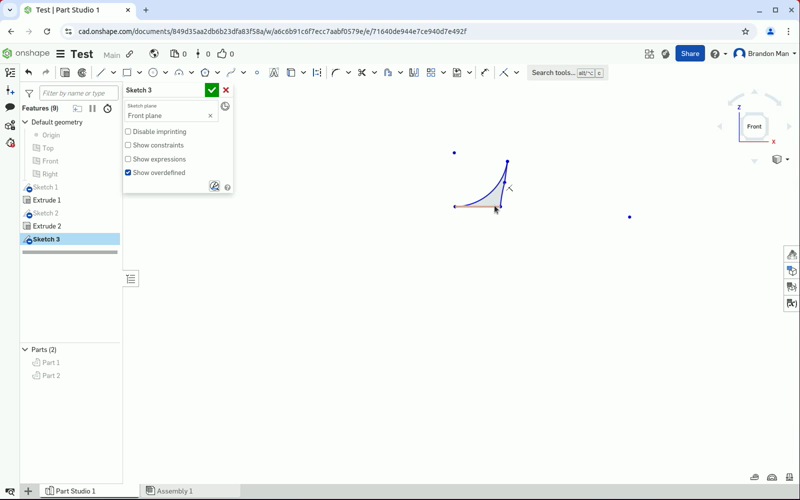
scroll(6)
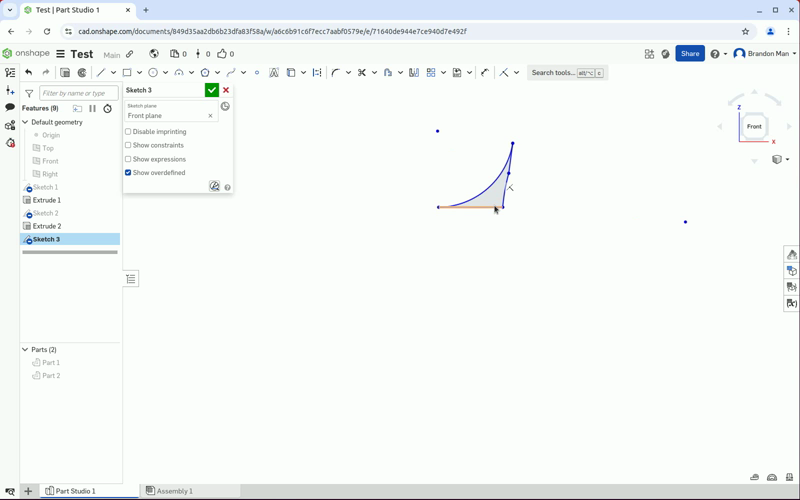
scroll(6)
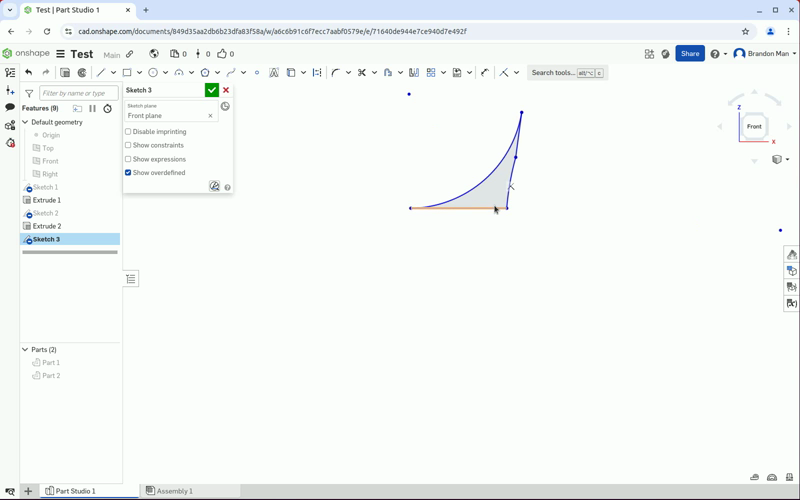
scroll(6)
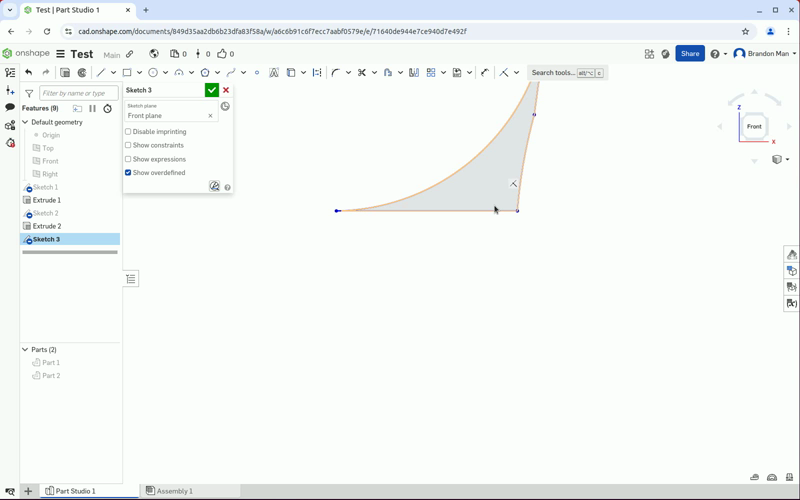
click(494, 205)
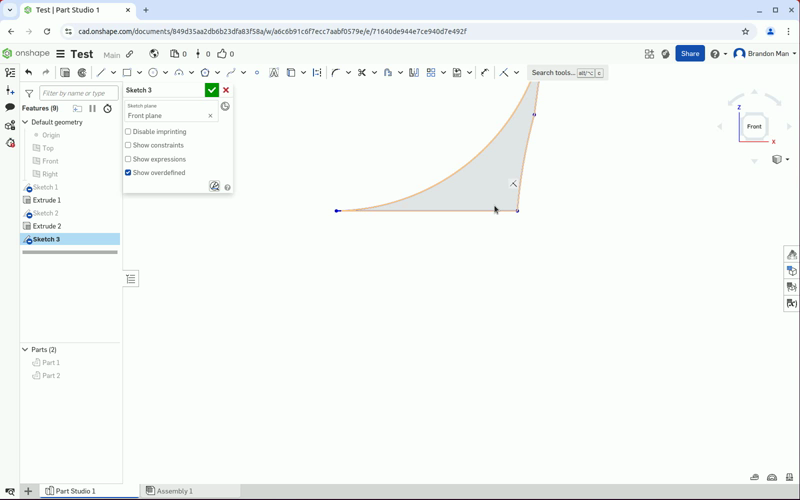
scroll(-6)
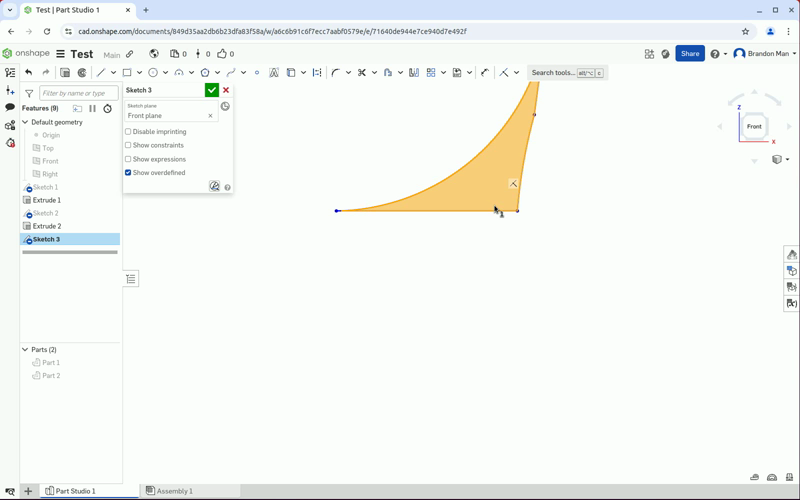
scroll(-6)
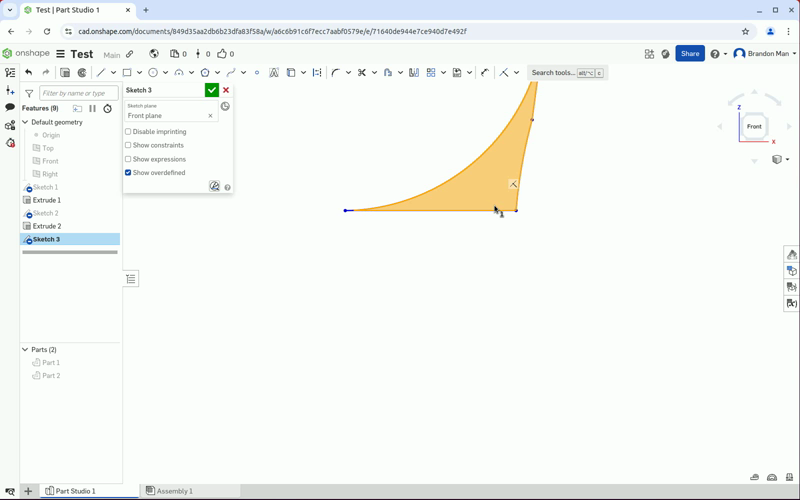
scroll(-6)
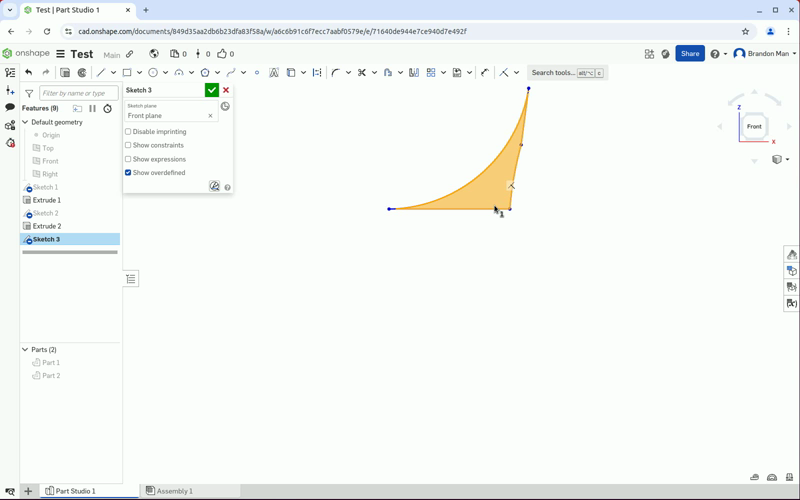
scroll(-6)
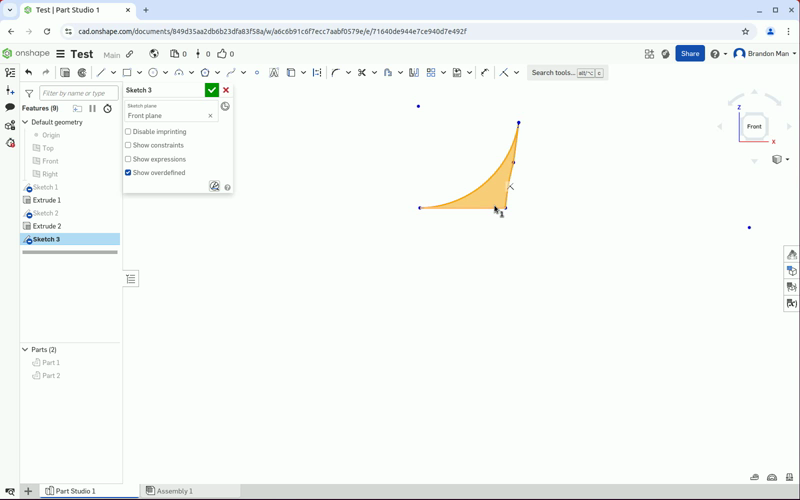
scroll(-6)
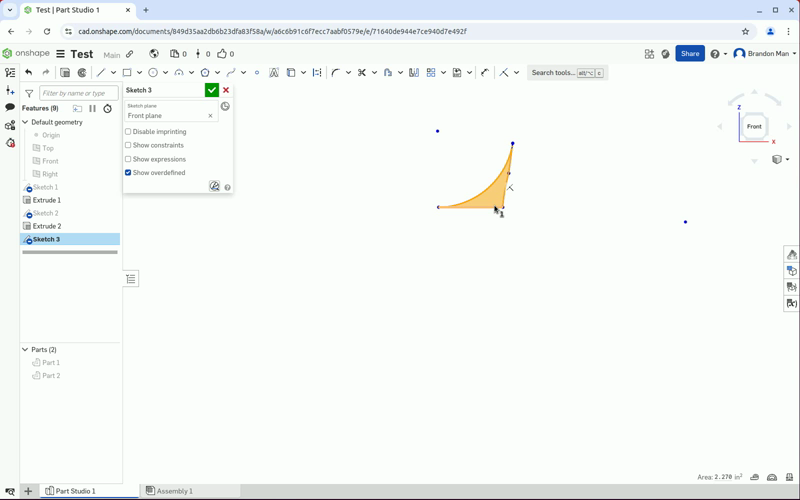
scroll(-6)
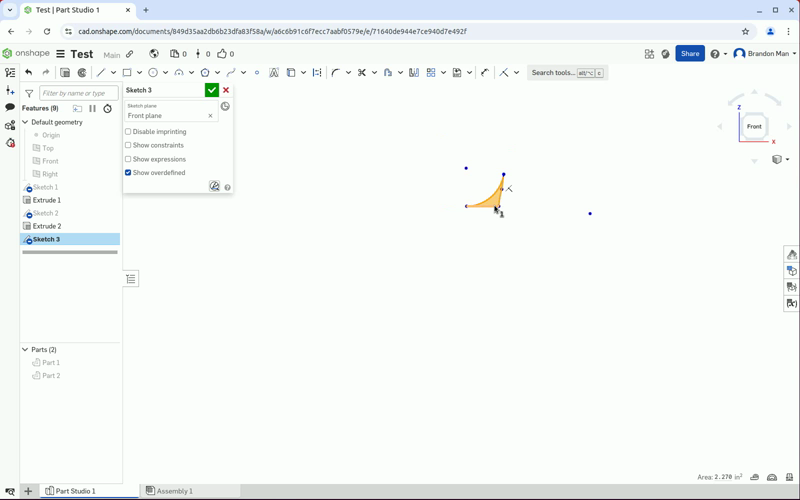
scroll(-6)
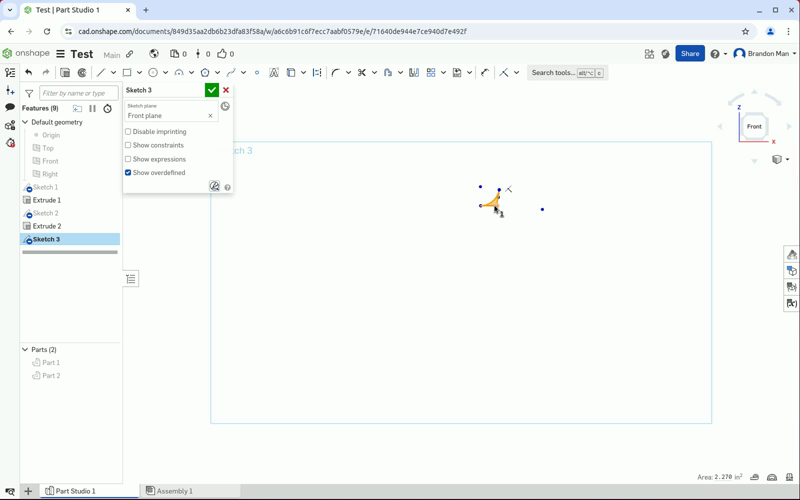
mouse_move(73, 352)
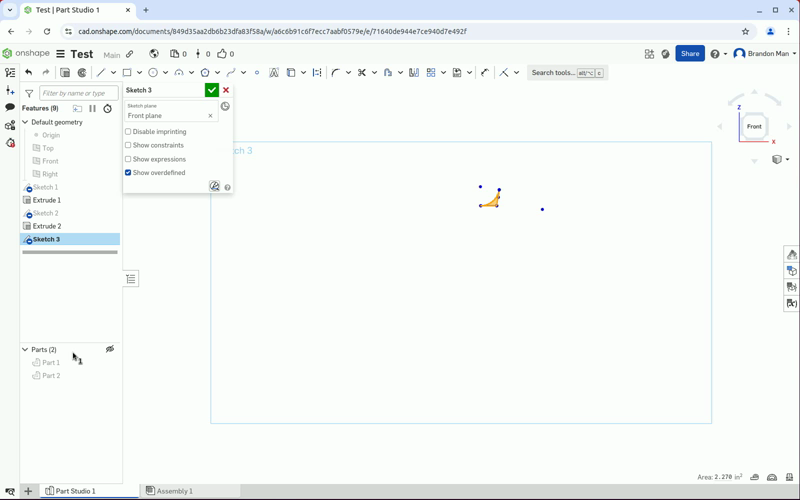
key(shift+y)
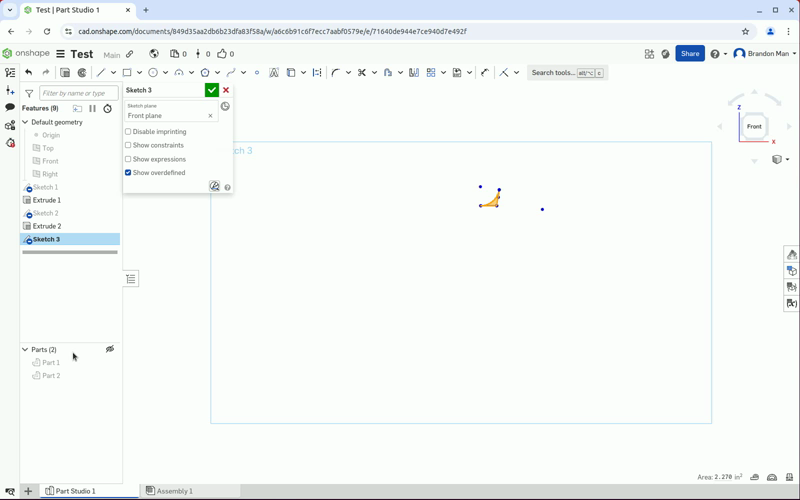
key(shift+e)
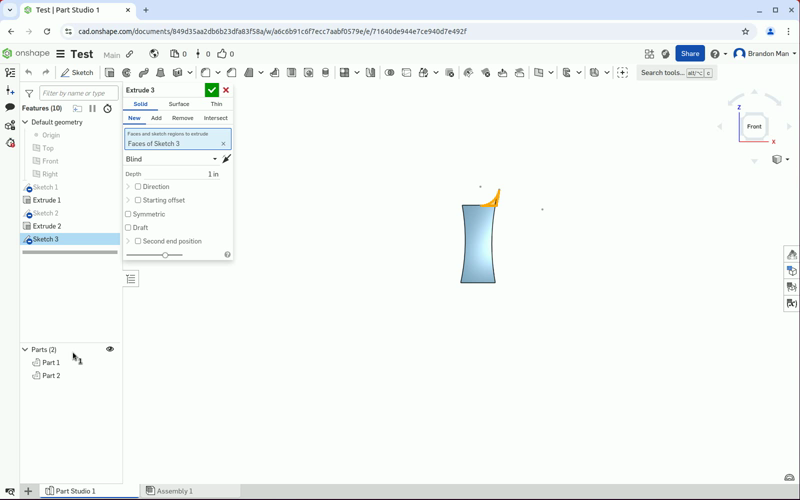
mouse_move(143, 106)
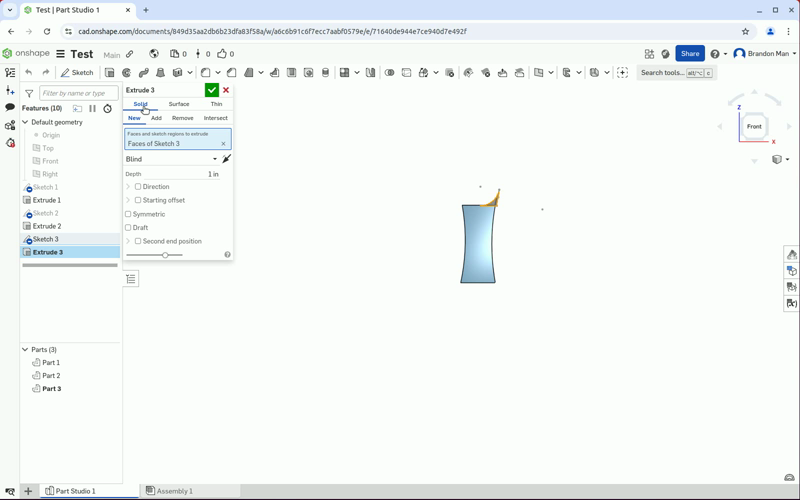
click(143, 106)
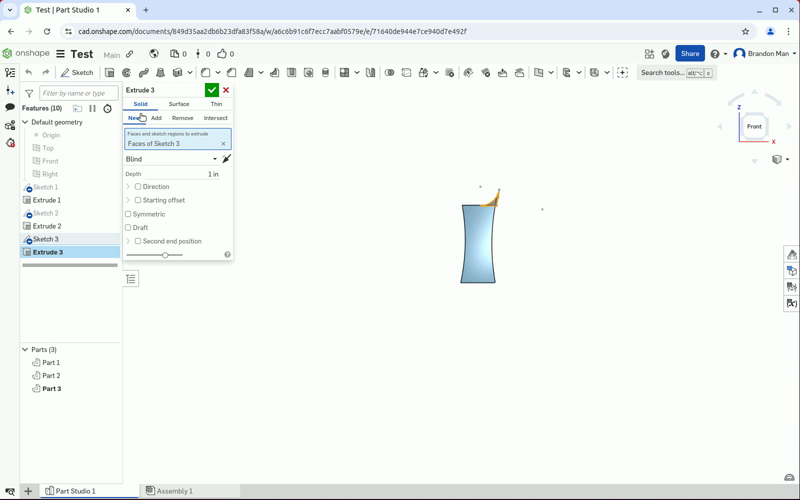
mouse_move(137, 120)
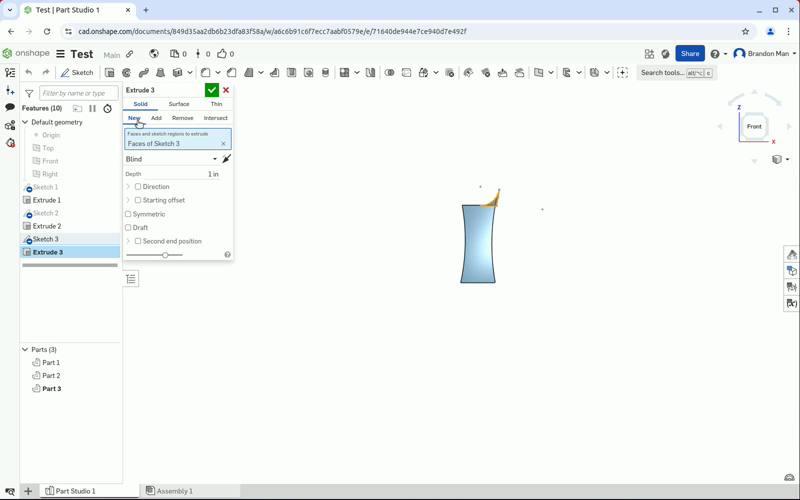
click(137, 120)
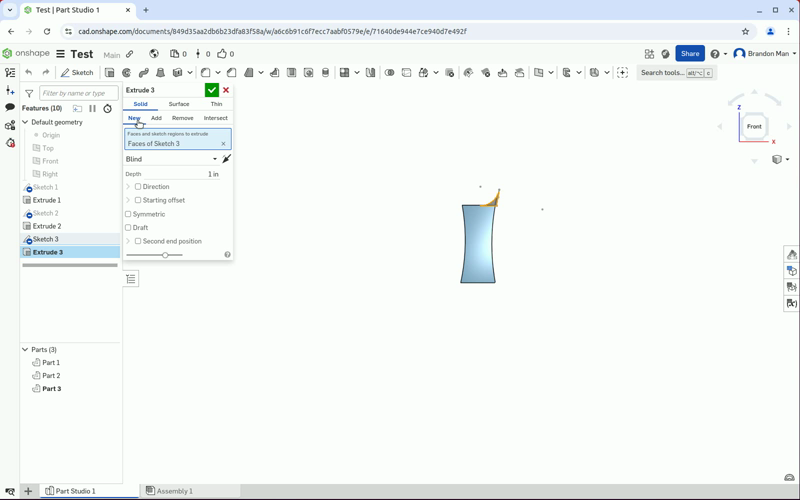
key(tab, 4)
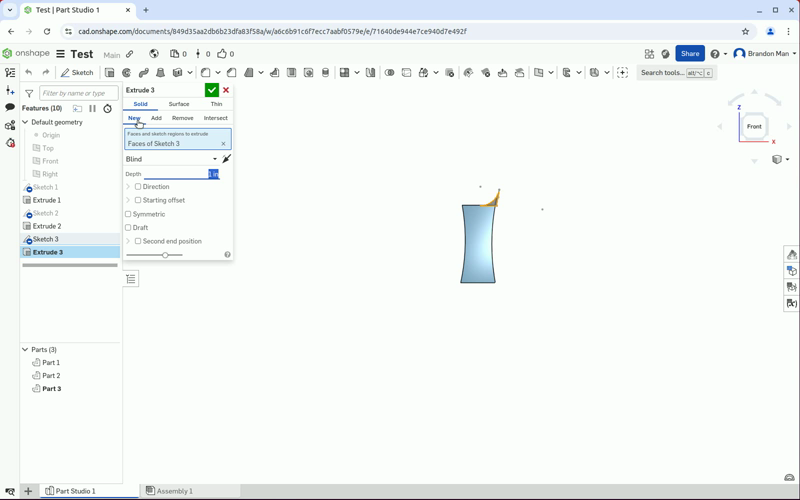
text(1.685)
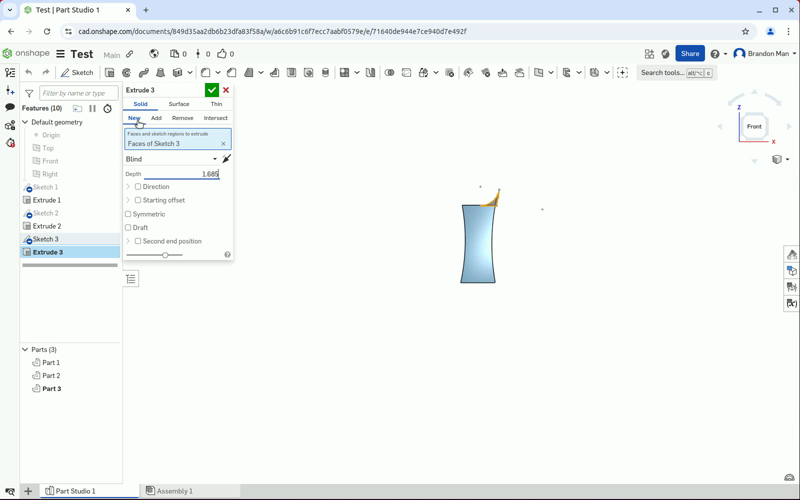
key(enter)
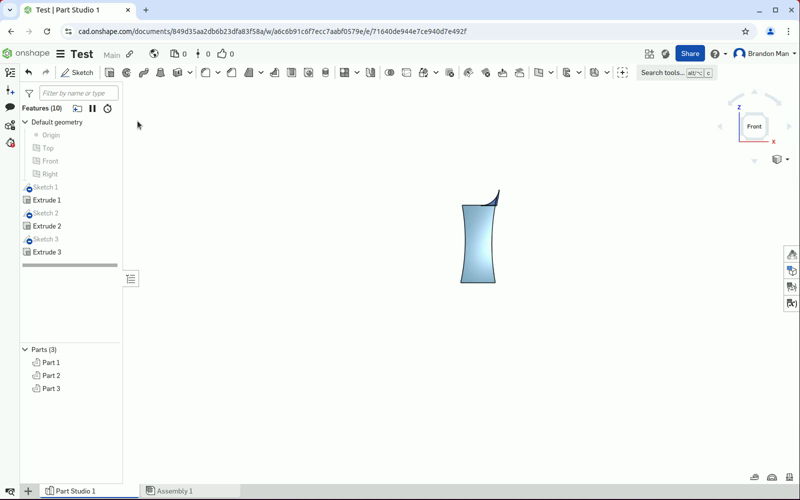
key(shift+h)
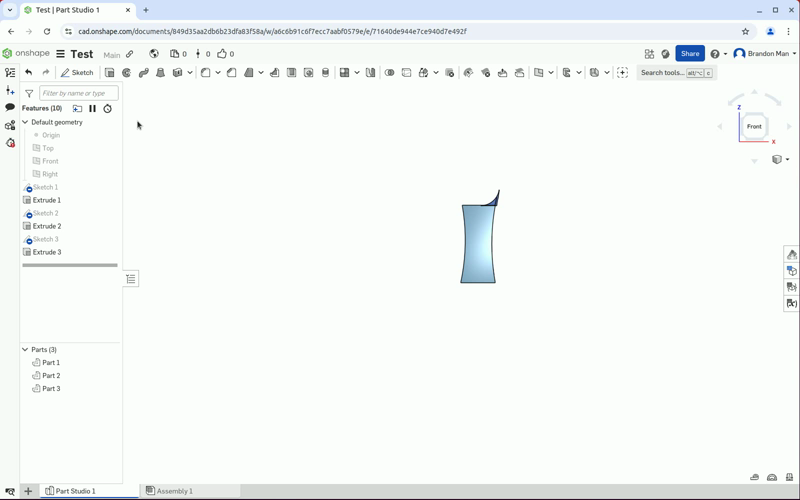
key(shift+h)
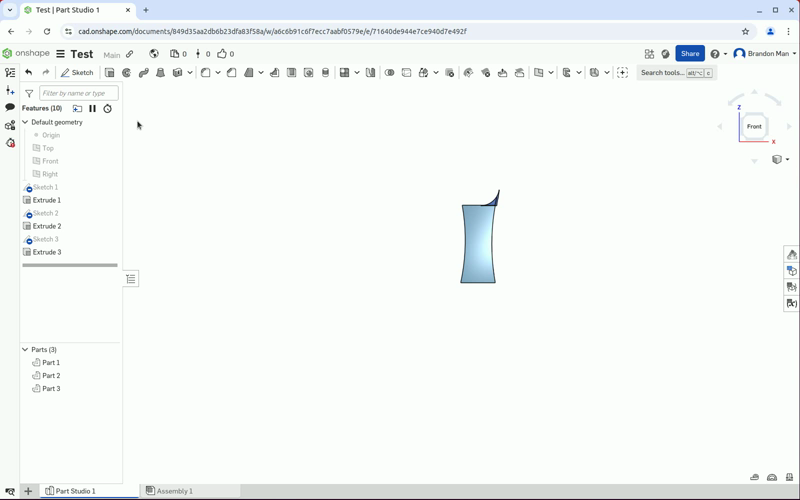
mouse_move(73, 189)
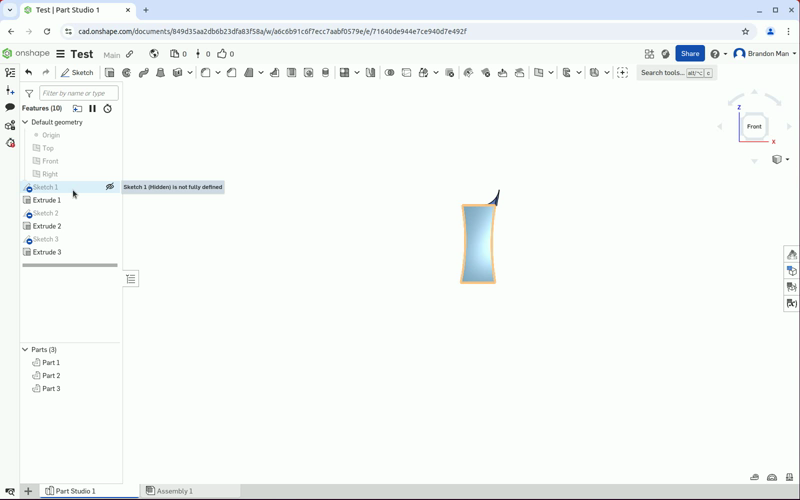
click(73, 189)
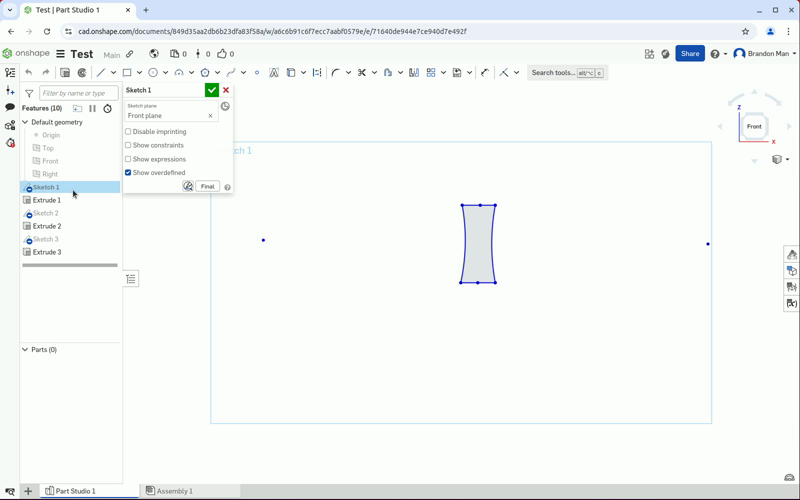
mouse_move(229, 92)
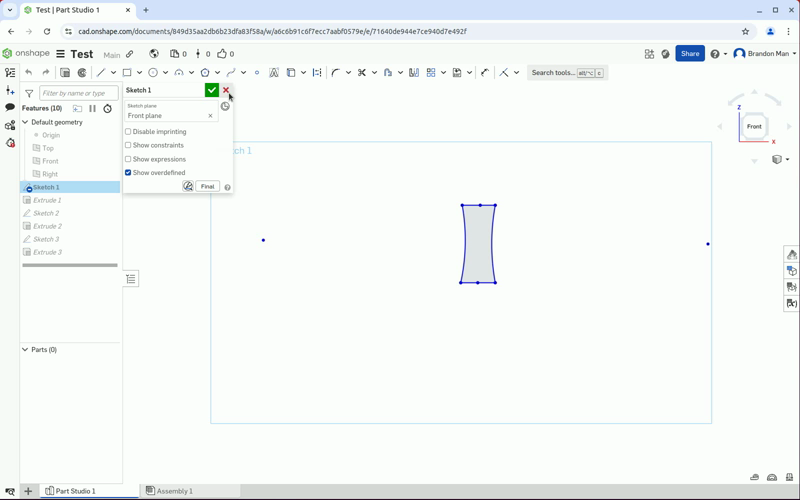
click(229, 92)
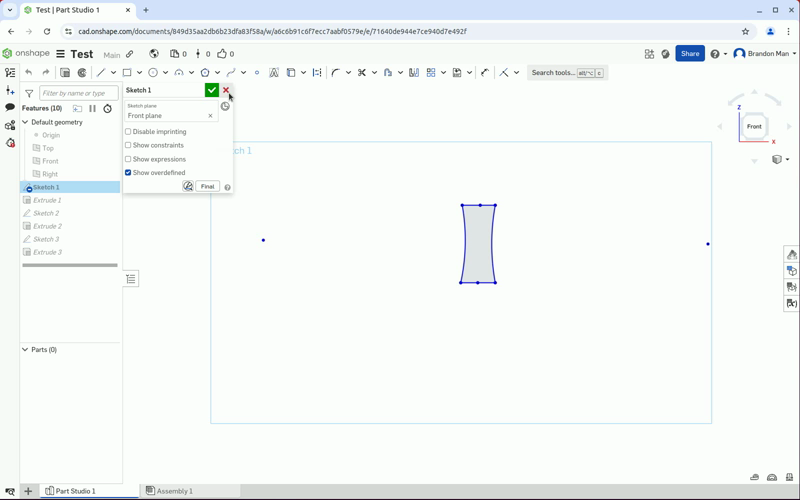
key(shift+s)
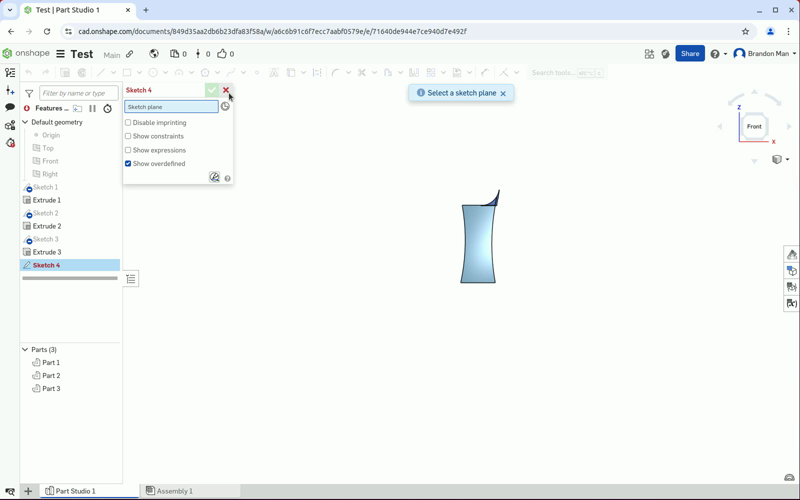
mouse_move(73, 163)
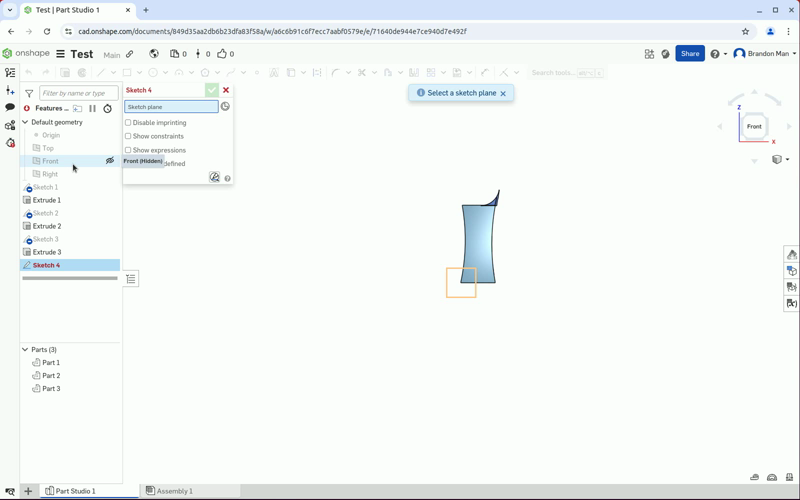
click(73, 163)
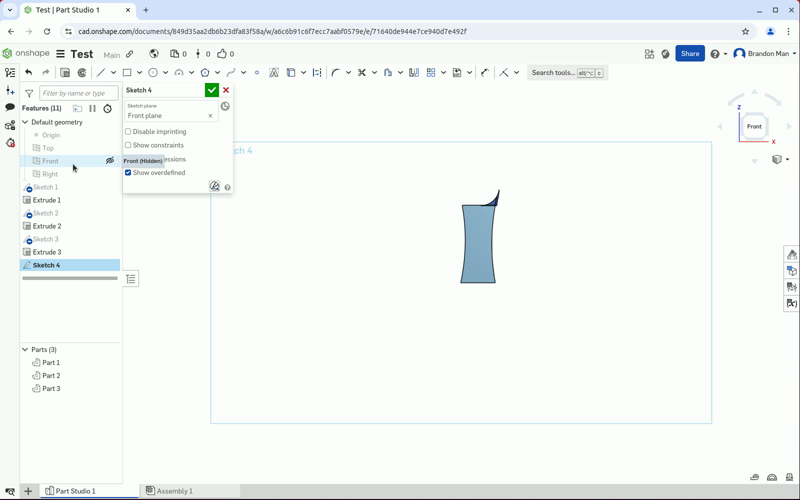
mouse_move(73, 352)
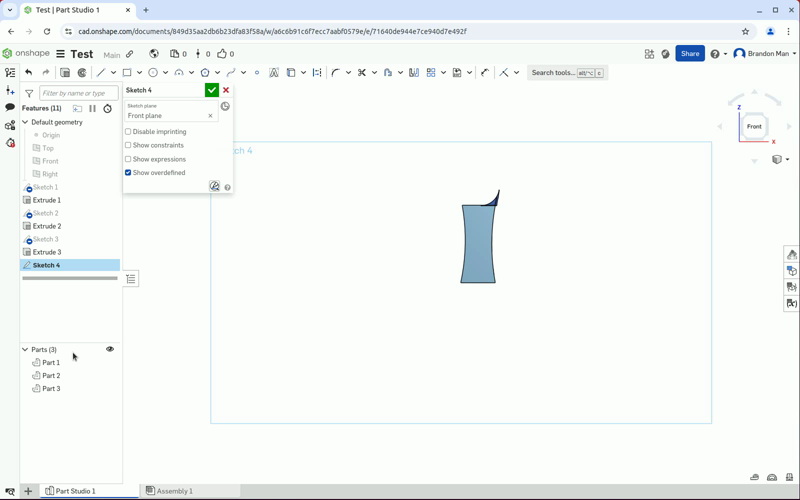
key(y)
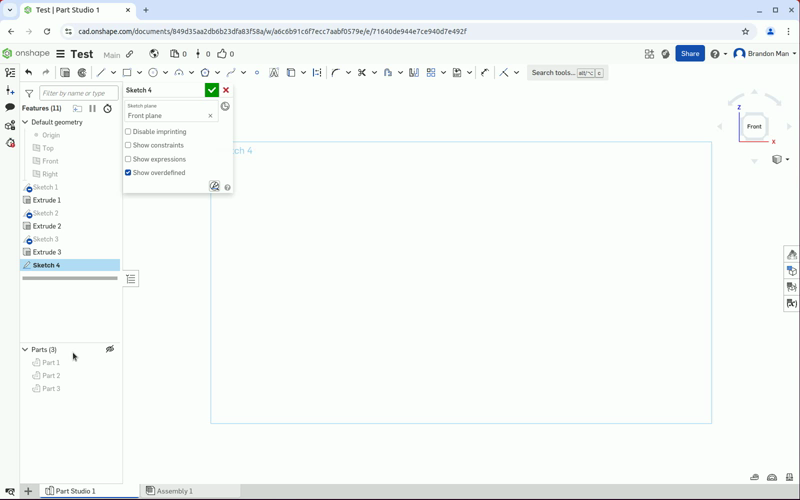
key(c)
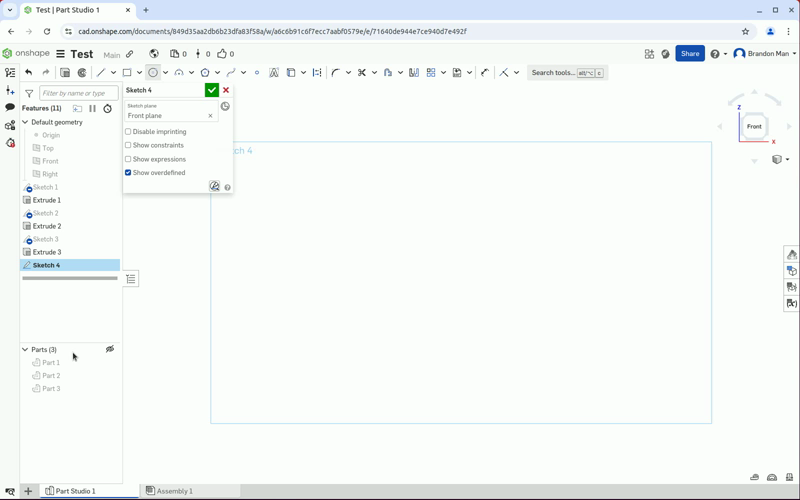
key_down(shift)
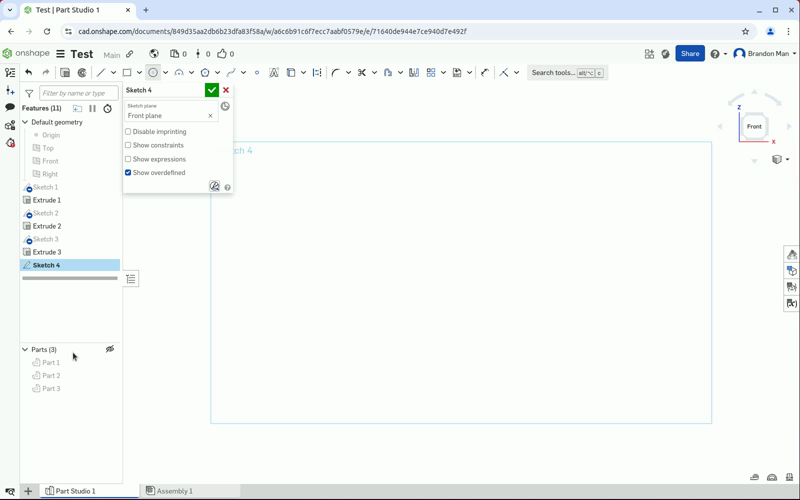
mouse_move(481, 187)
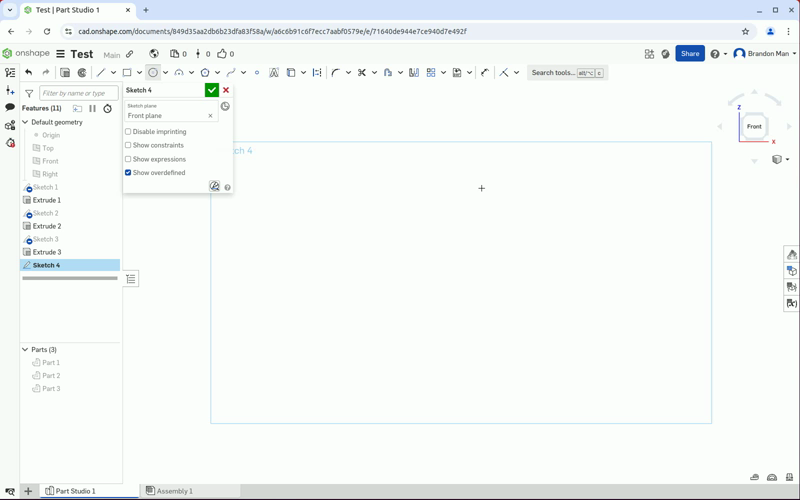
click(481, 187)
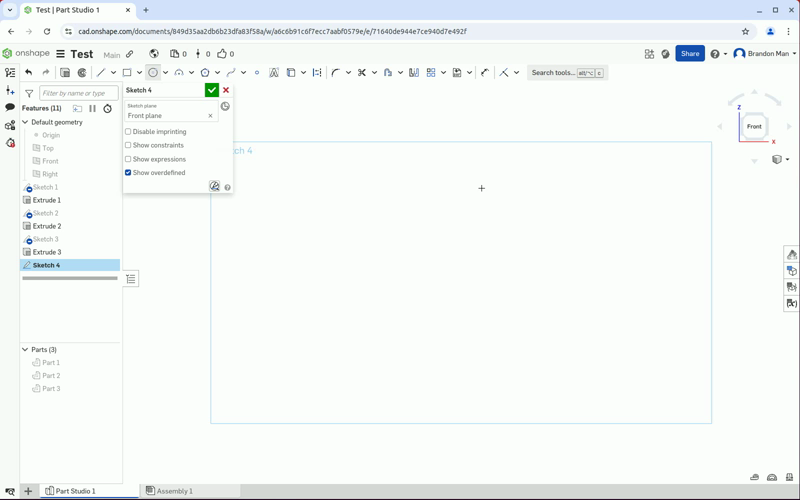
key_up(shift)
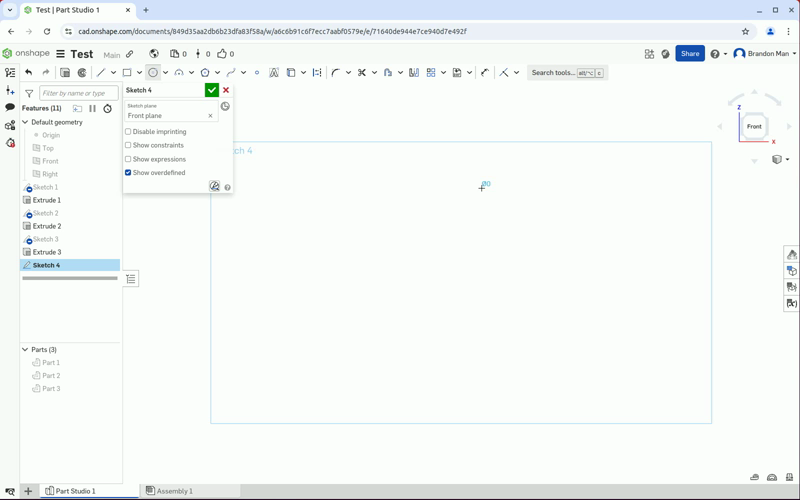
mouse_move(499, 187)
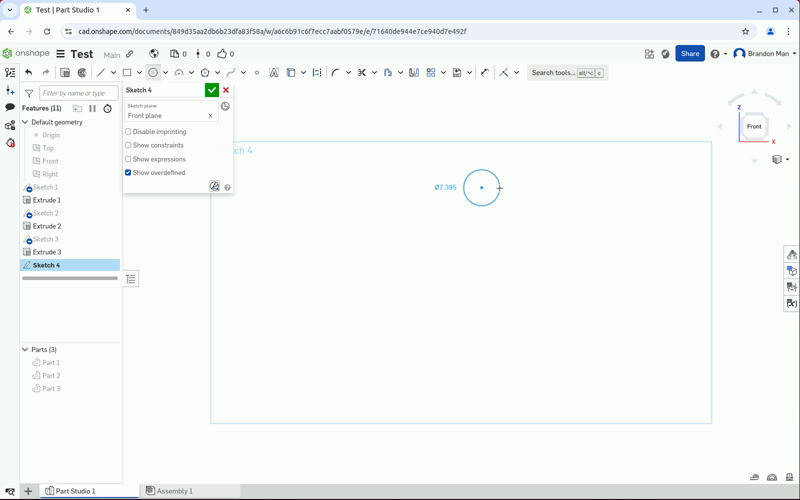
click(499, 187)
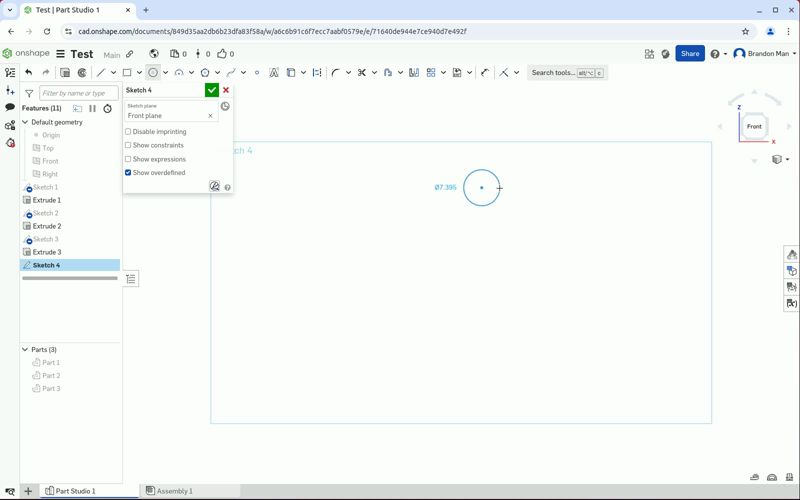
key(esc)
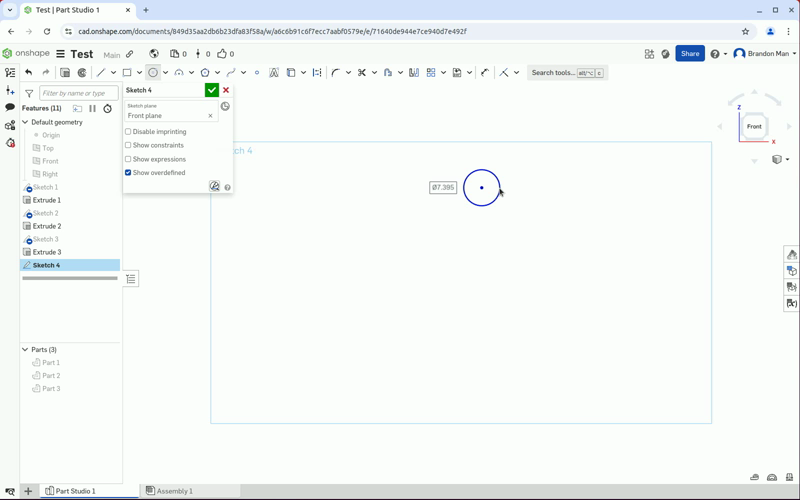
key(c)
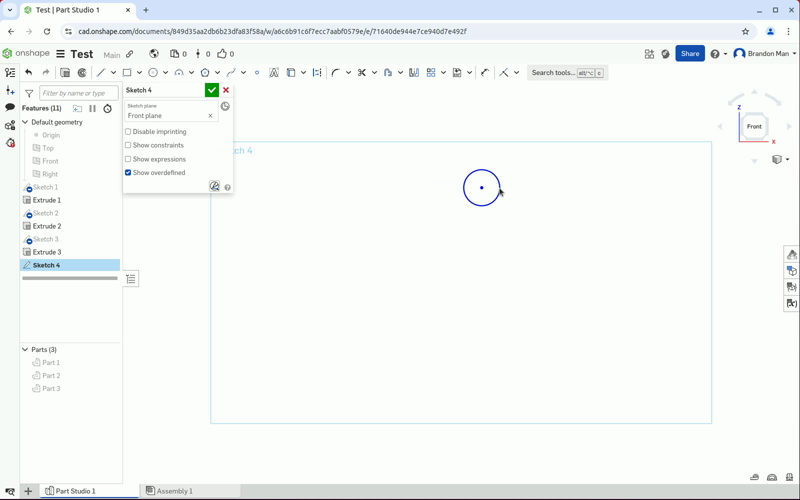
key_down(shift)
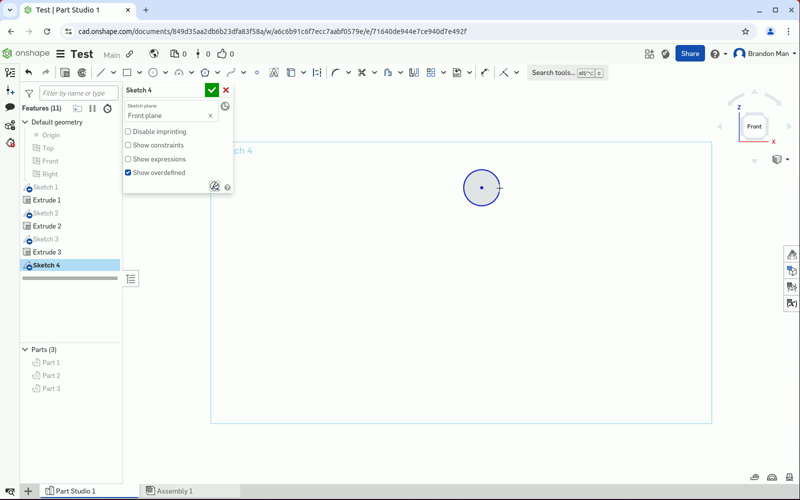
mouse_move(481, 187)
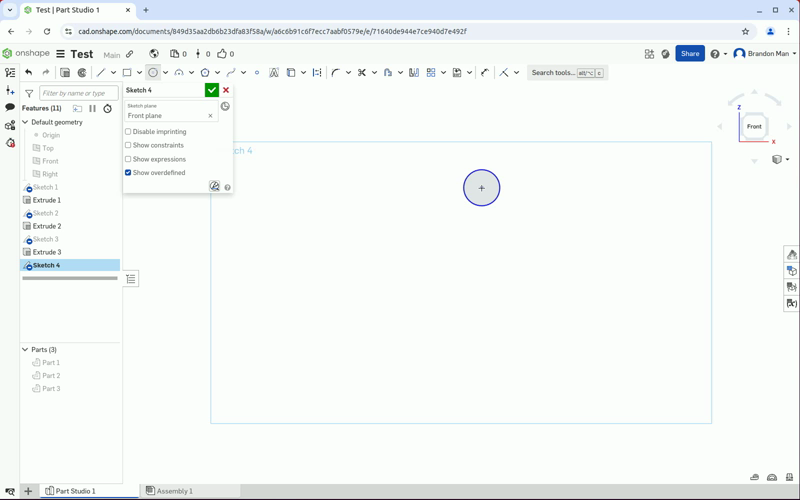
click(481, 187)
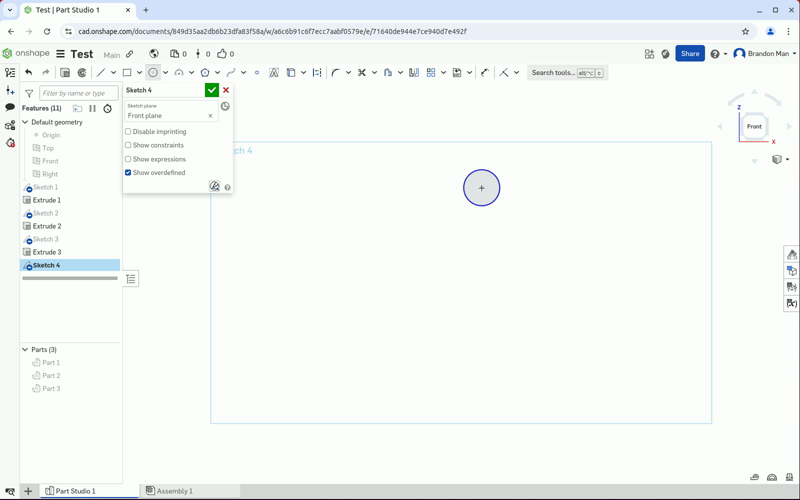
key_up(shift)
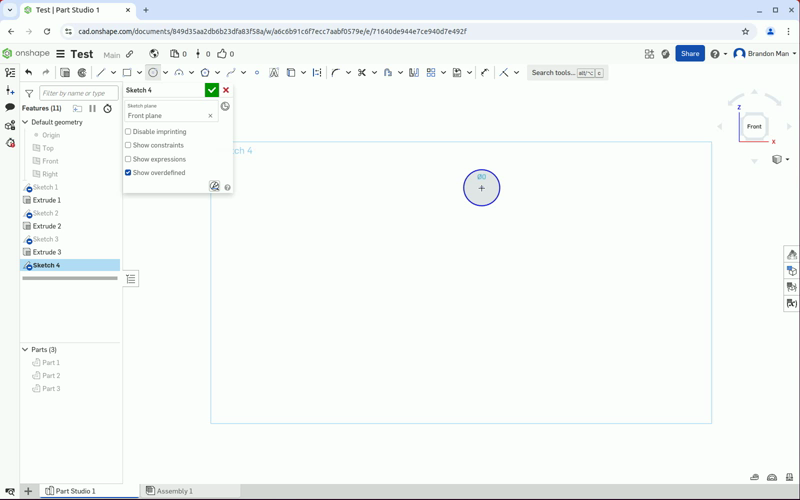
mouse_move(495, 187)
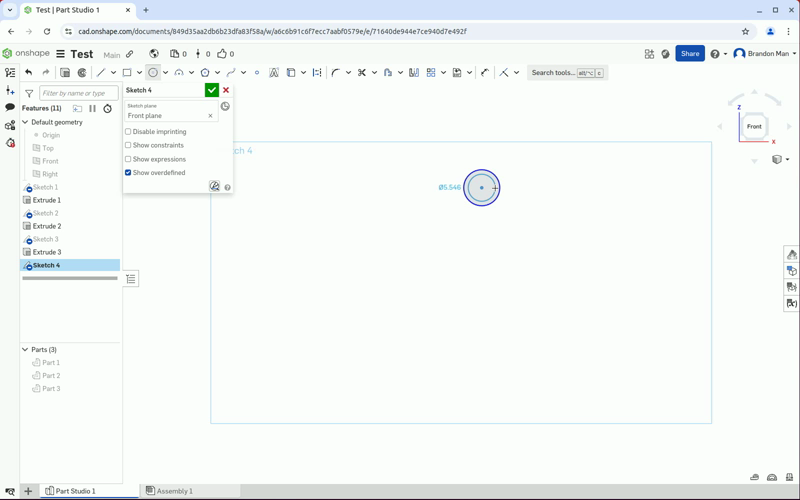
click(495, 187)
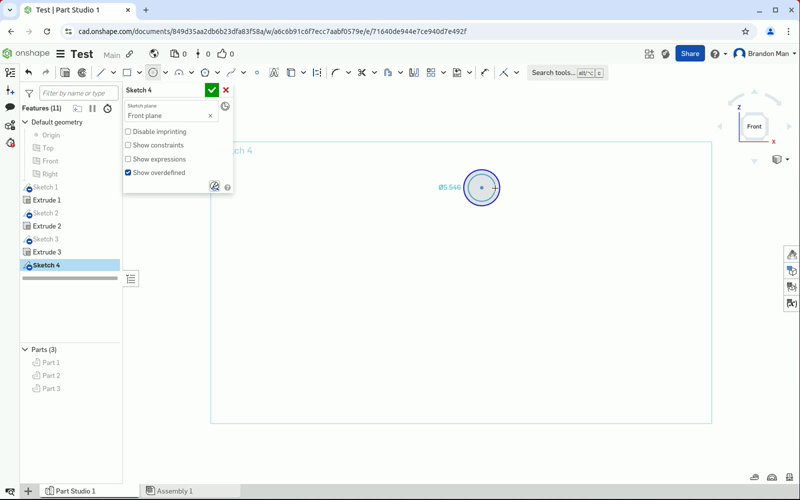
key(esc)
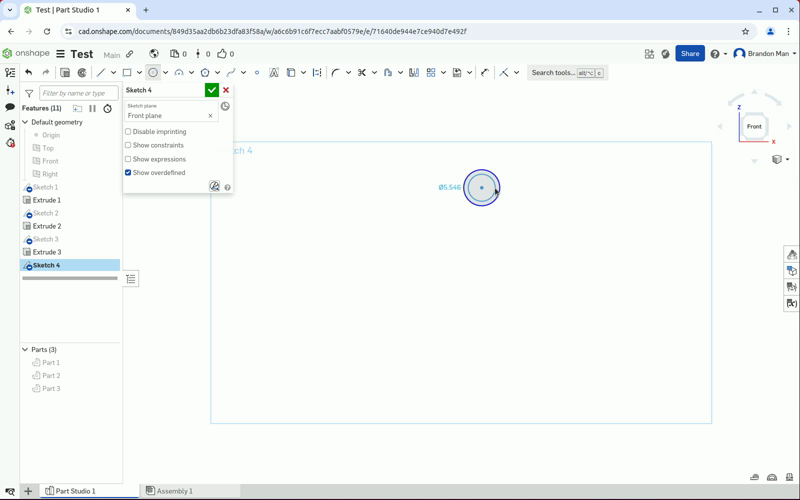
mouse_move(474, 174)
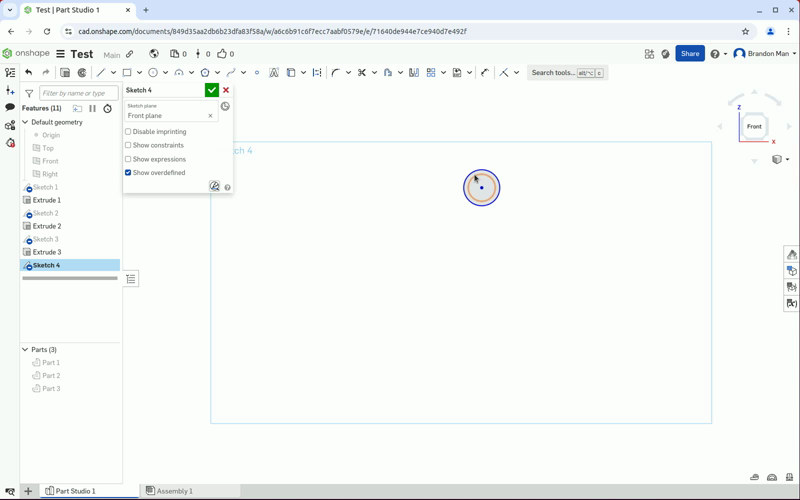
scroll(6)
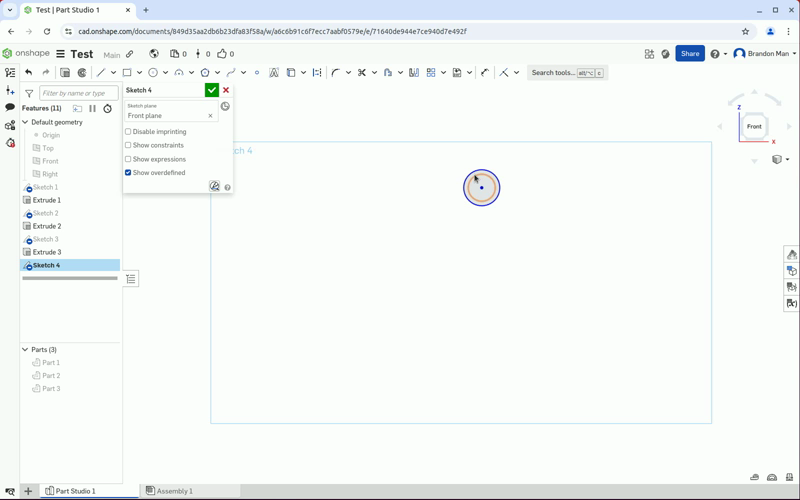
scroll(6)
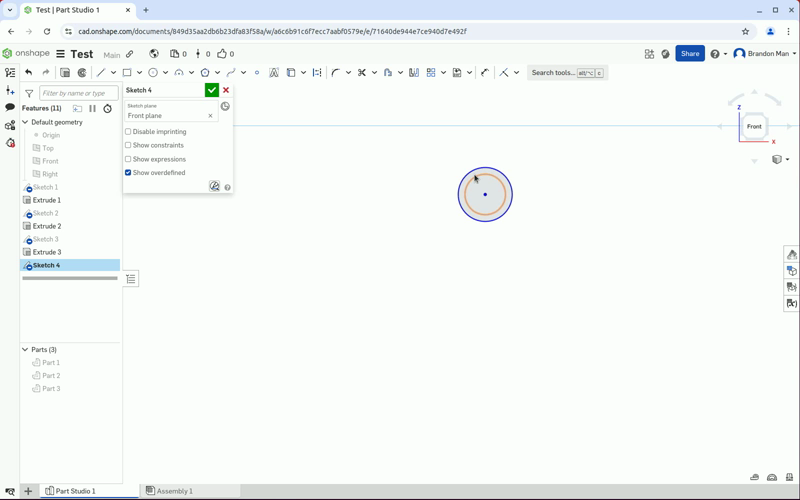
scroll(6)
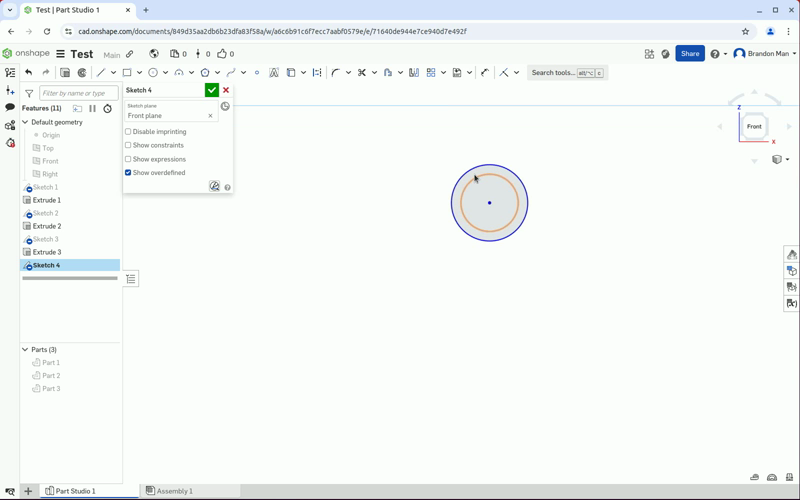
scroll(6)
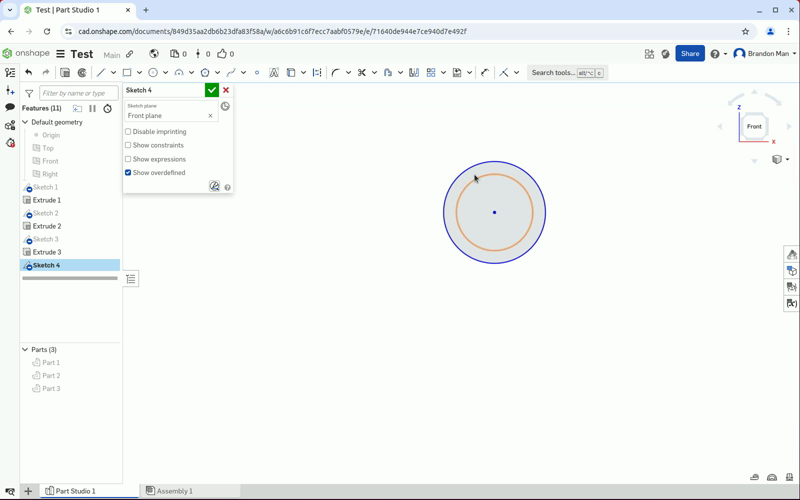
scroll(6)
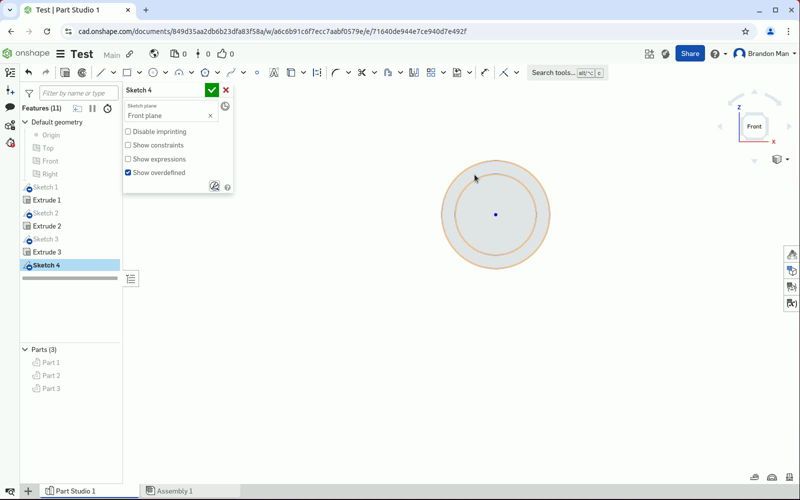
scroll(6)
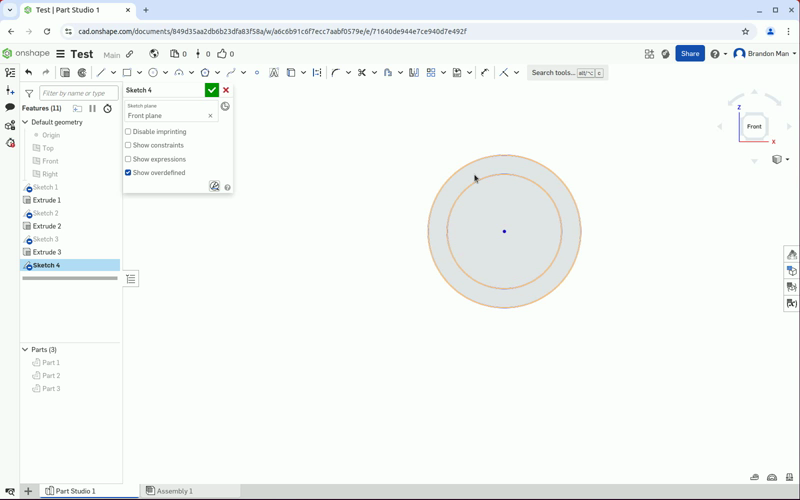
scroll(6)
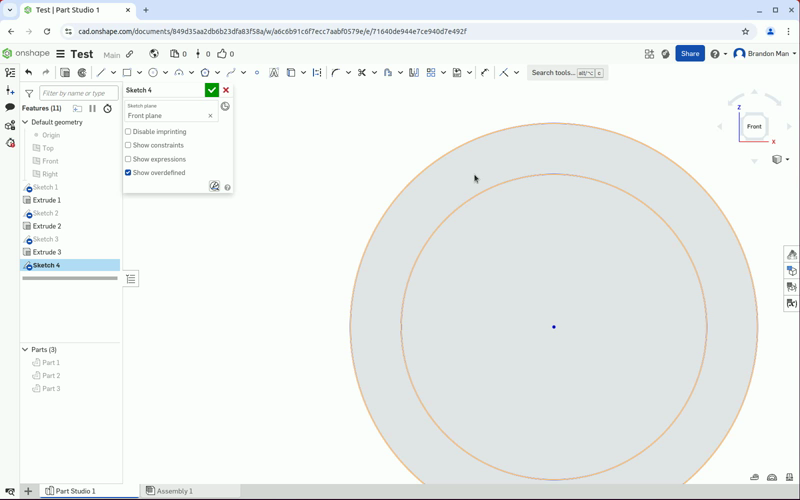
click(474, 174)
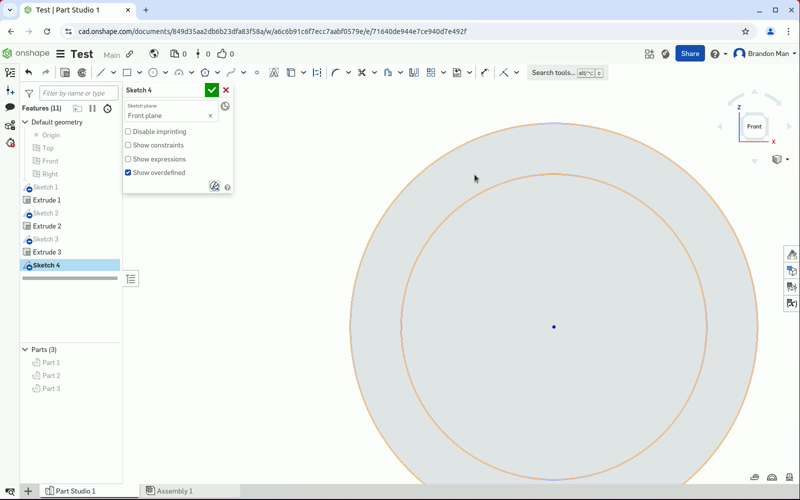
scroll(-6)
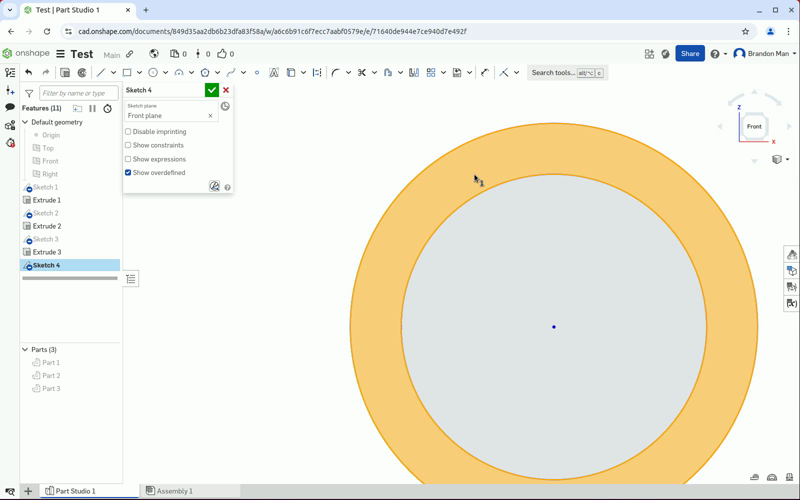
scroll(-6)
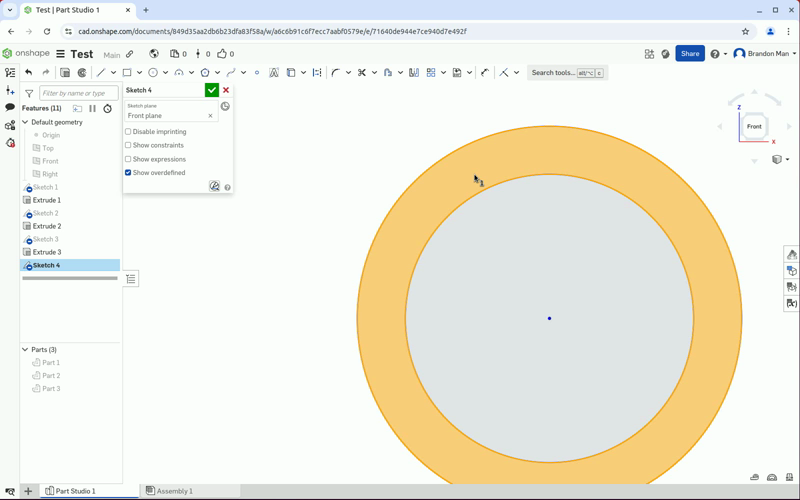
scroll(-6)
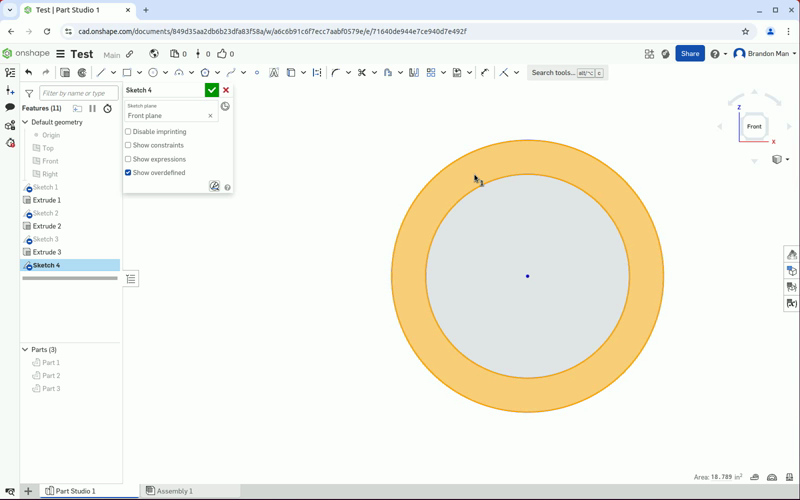
scroll(-6)
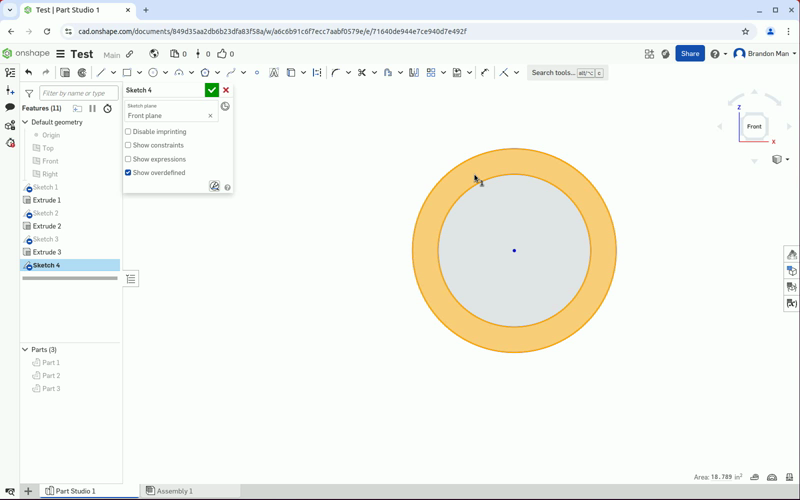
scroll(-6)
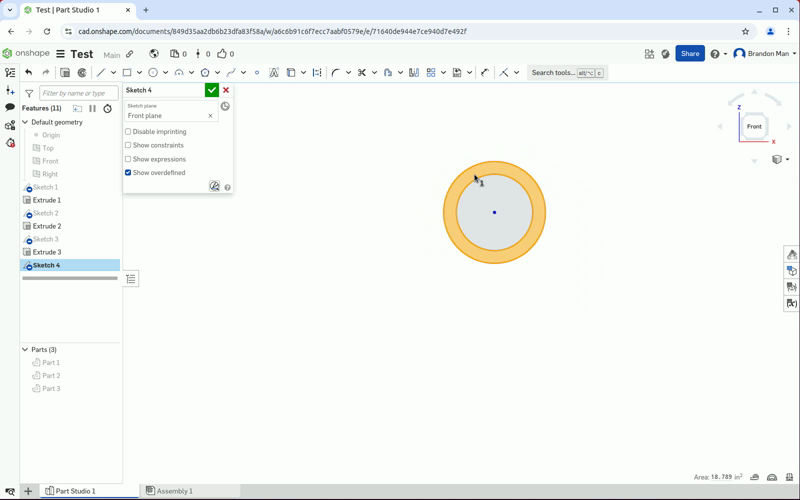
scroll(-6)
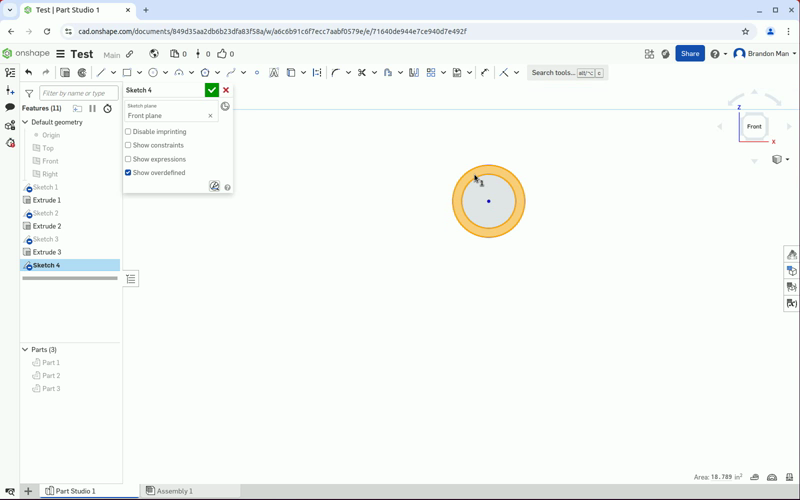
scroll(-6)
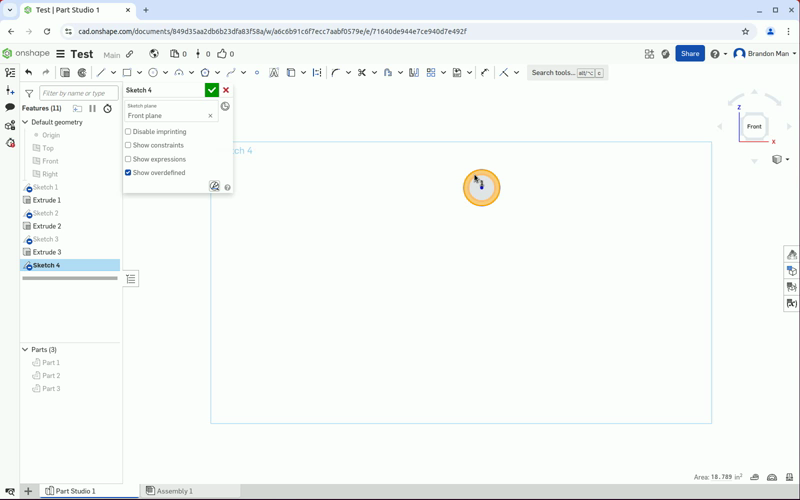
mouse_move(73, 352)
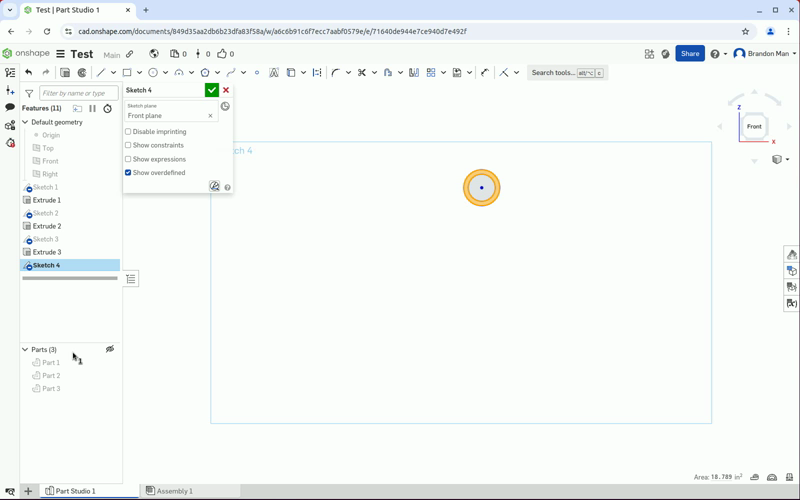
key(shift+y)
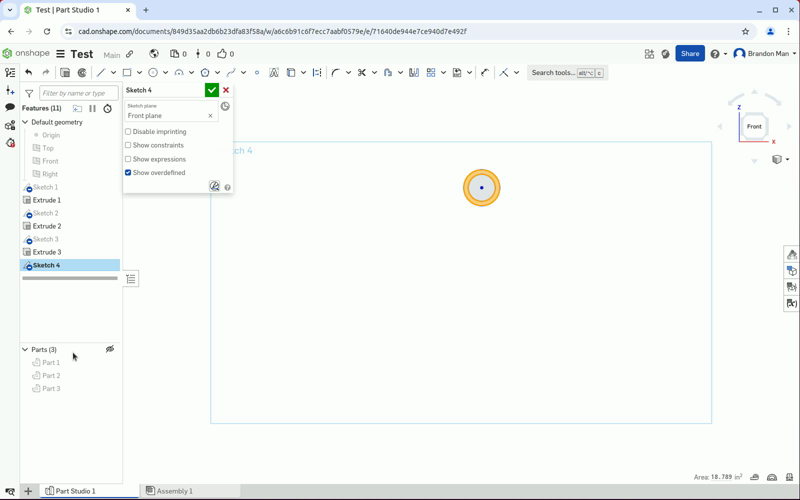
key(shift+e)
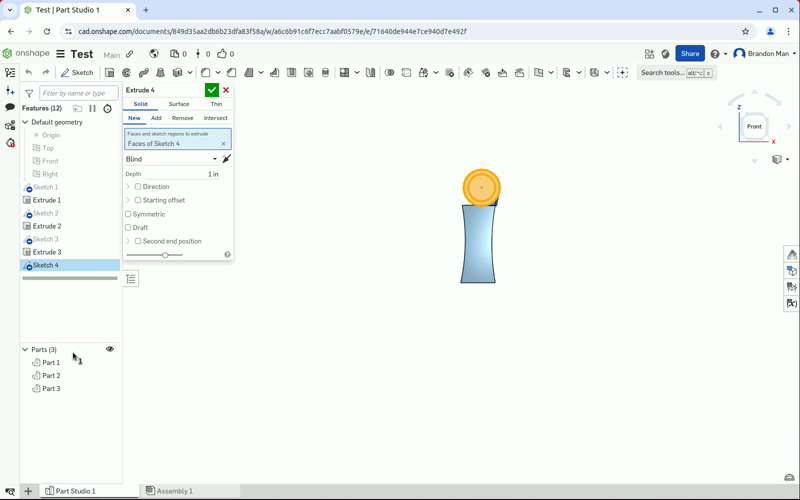
mouse_move(143, 106)
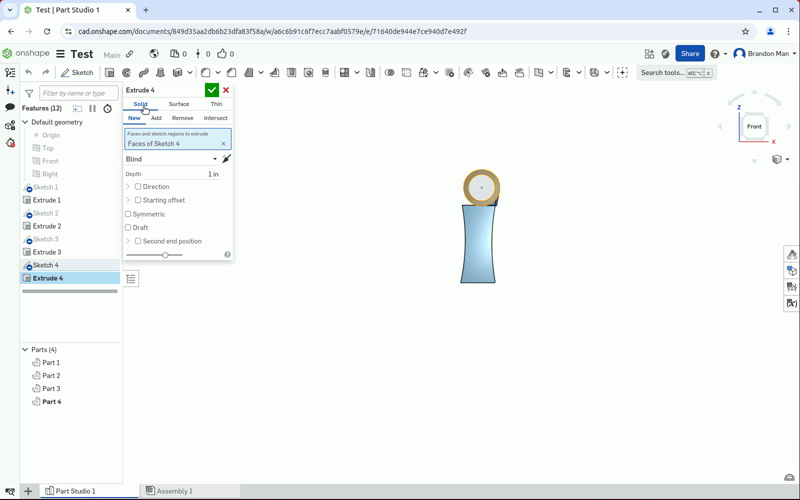
click(143, 106)
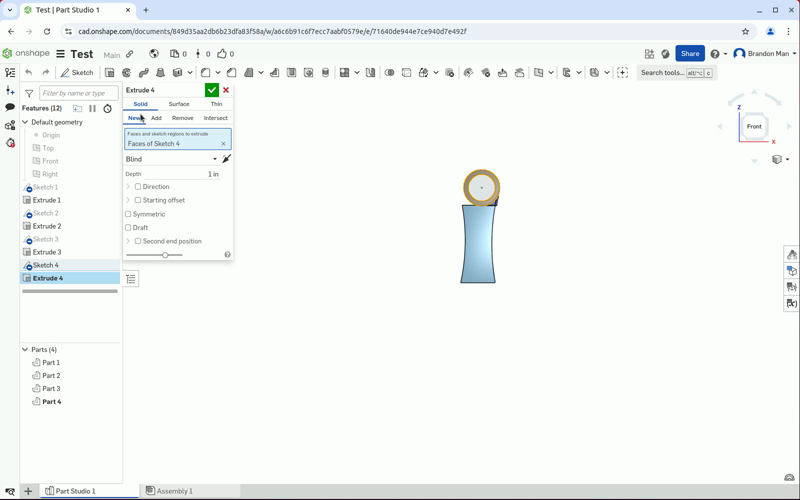
mouse_move(137, 120)
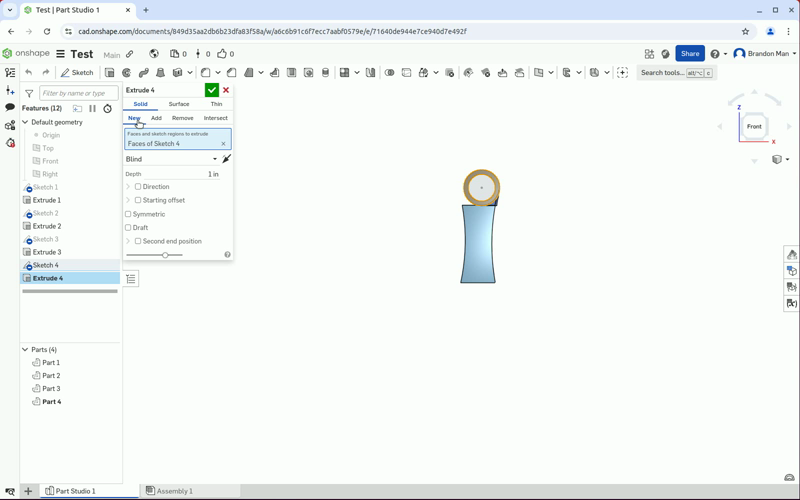
click(137, 120)
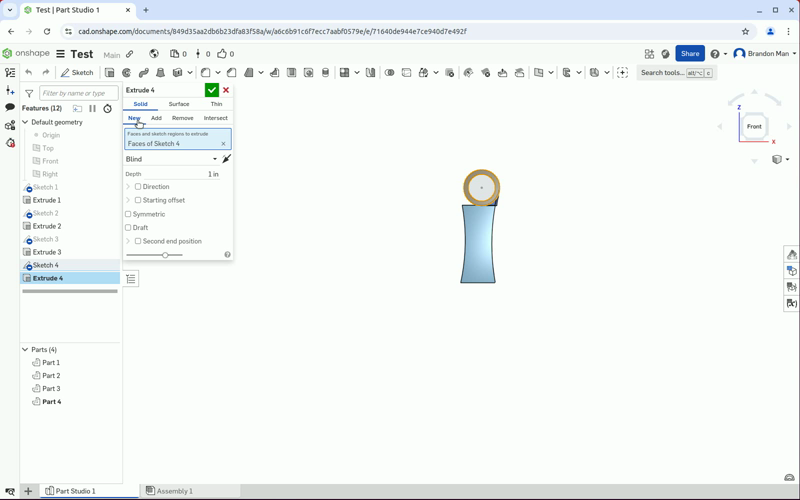
key(tab, 4)
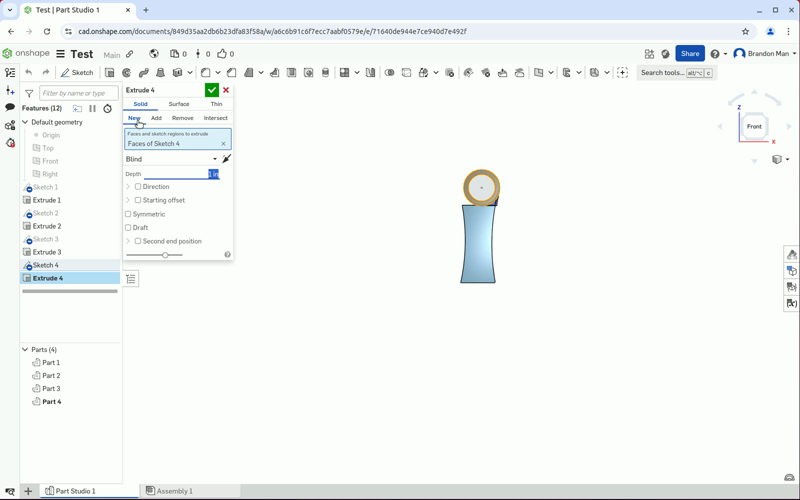
text(1.685)
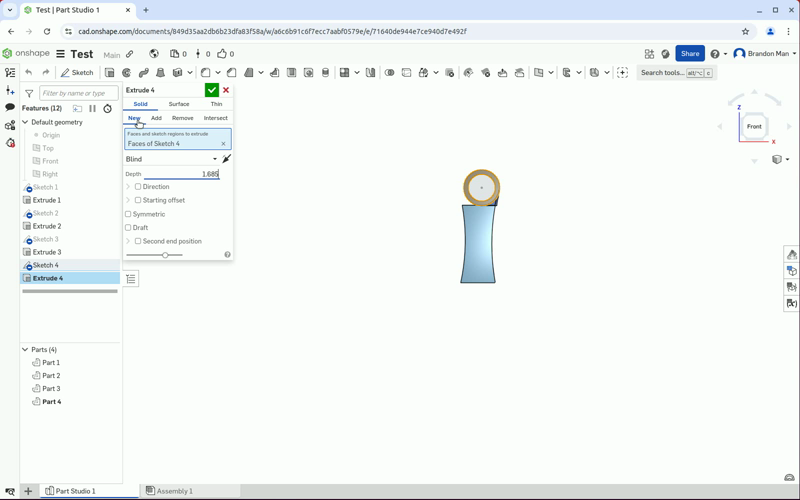
key(enter)
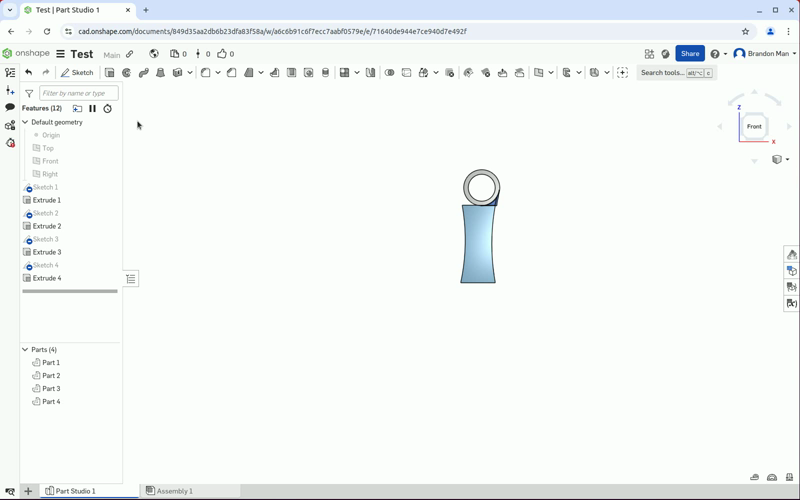
key(shift+h)
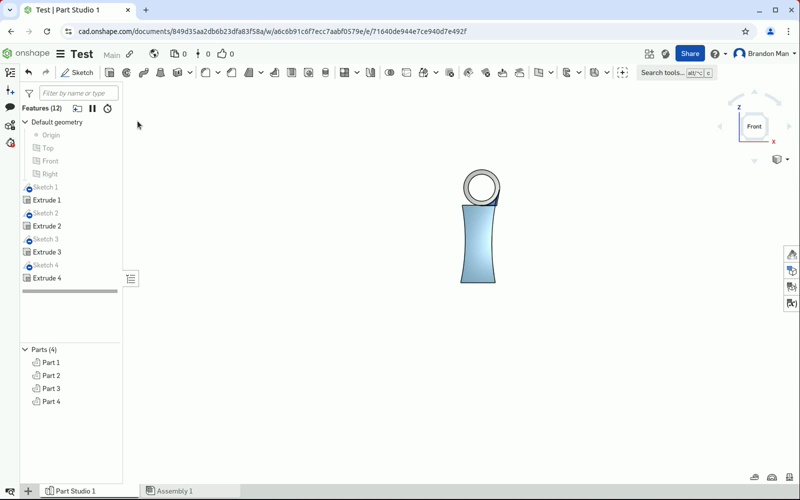
key(shift+h)
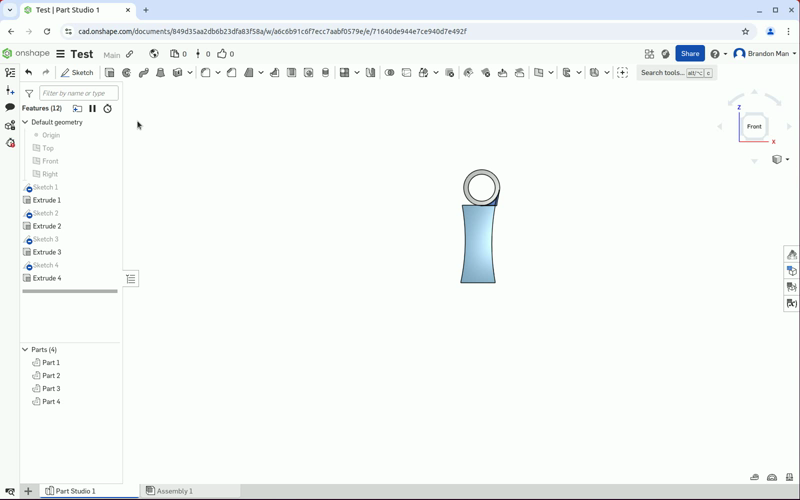
mouse_move(73, 189)
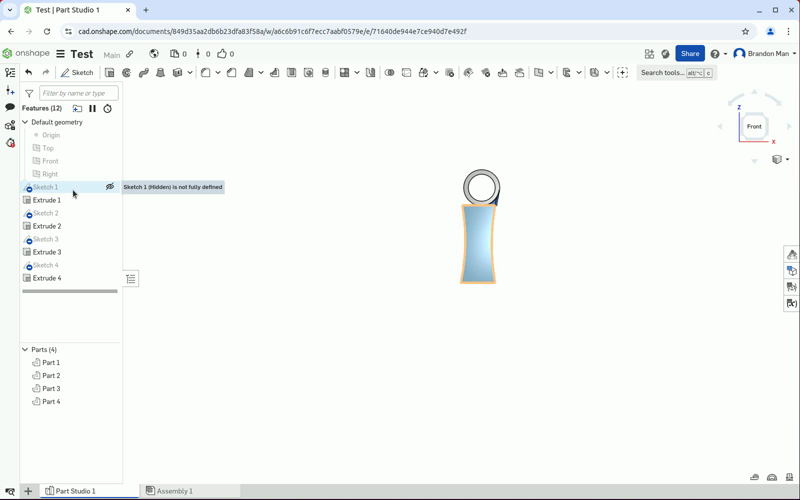
click(73, 189)
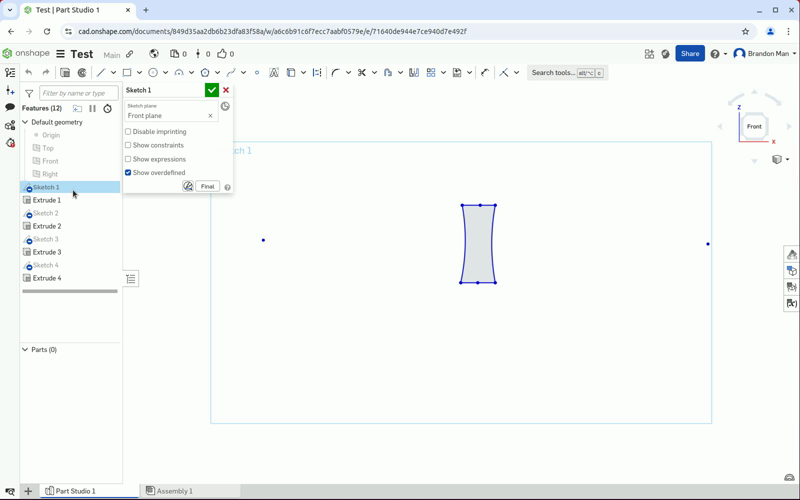
mouse_move(229, 92)
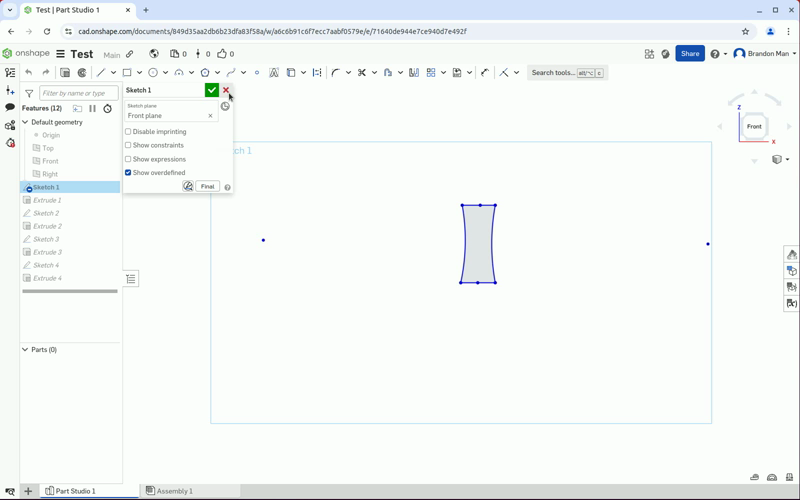
click(229, 92)
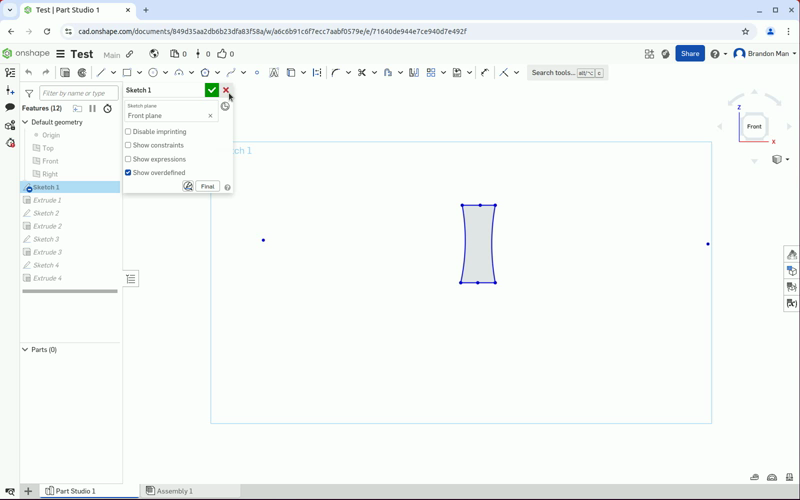
key(shift+s)
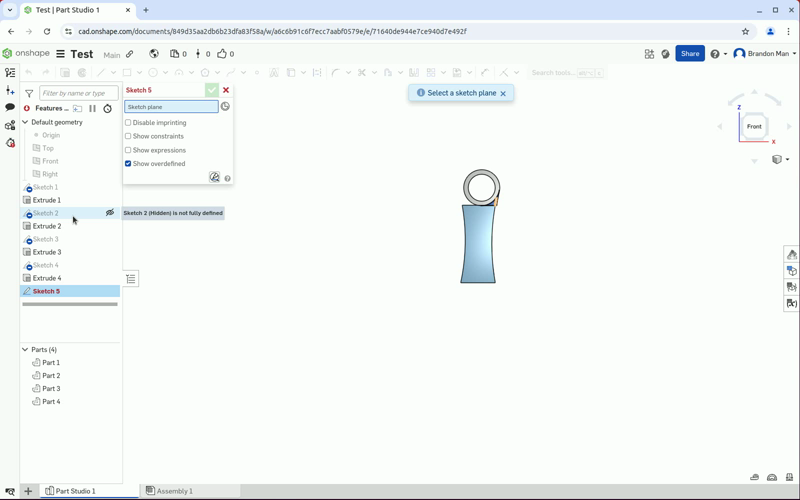
scroll(3)
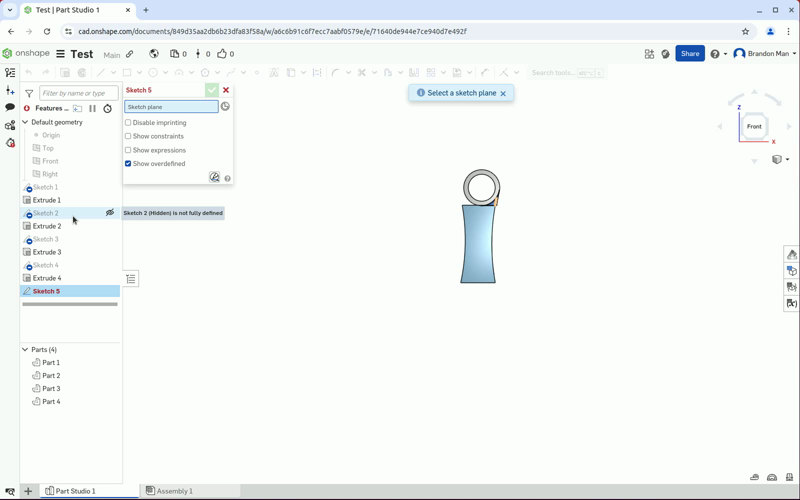
mouse_move(73, 163)
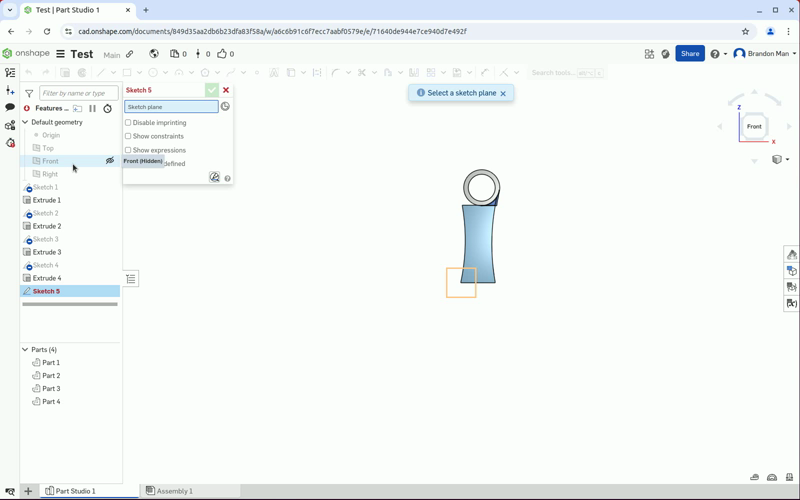
click(73, 163)
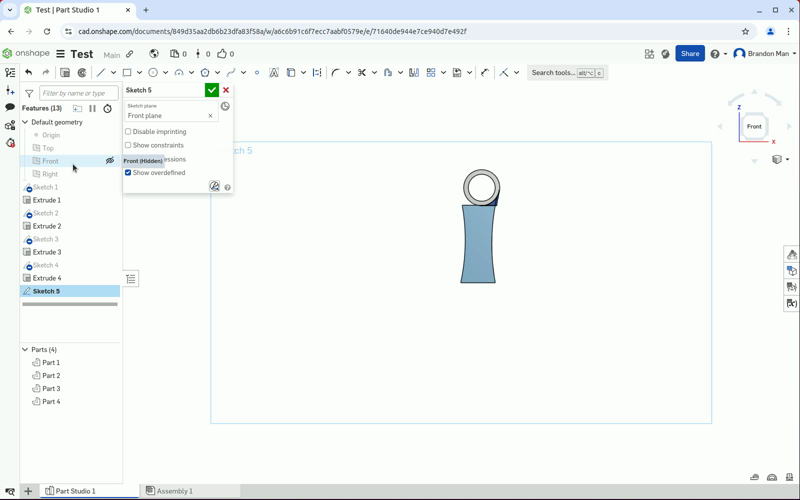
mouse_move(73, 352)
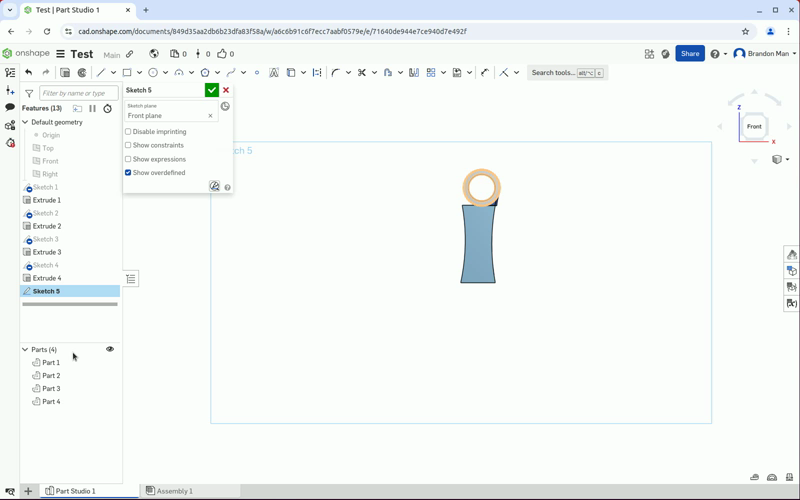
key(y)
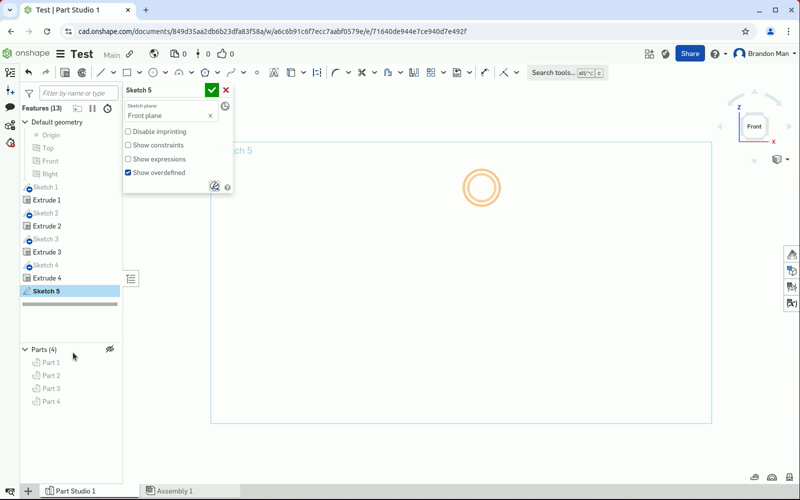
key(a)
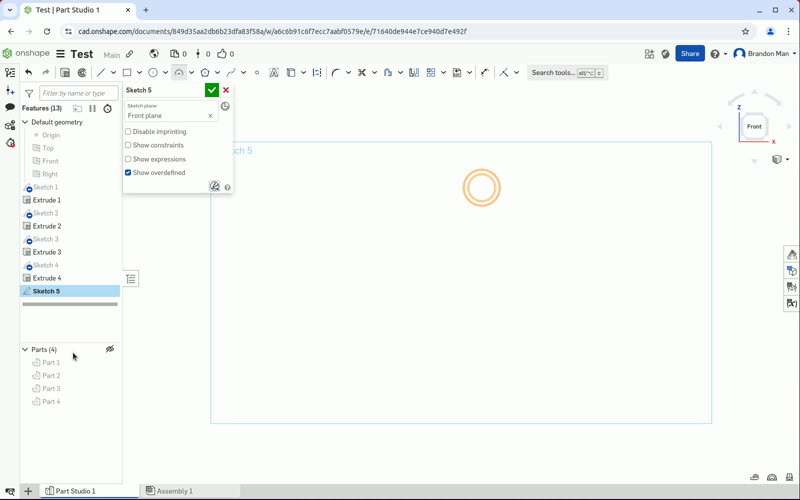
key_down(shift)
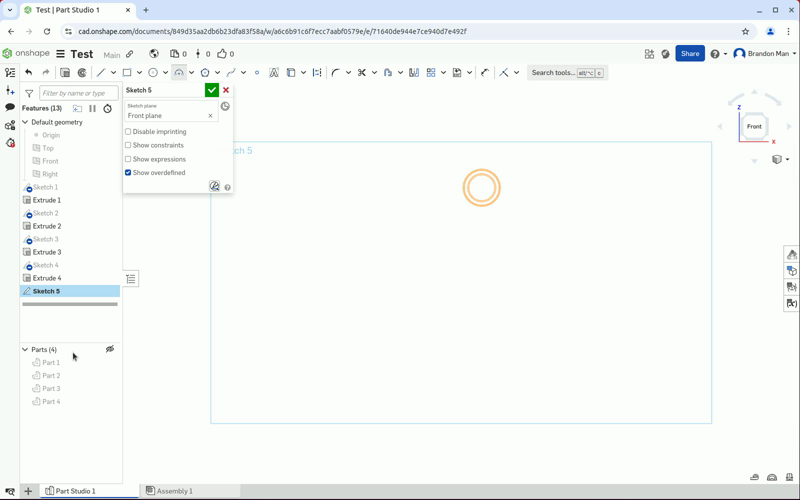
mouse_move(460, 282)
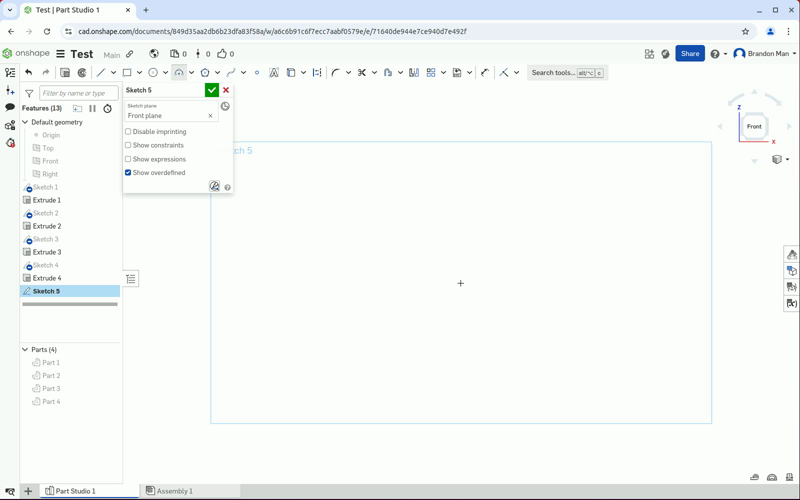
click(460, 282)
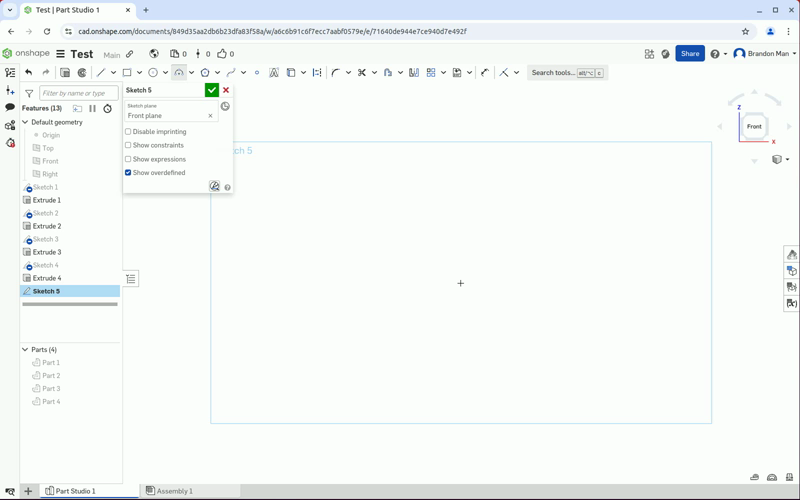
key_up(shift)
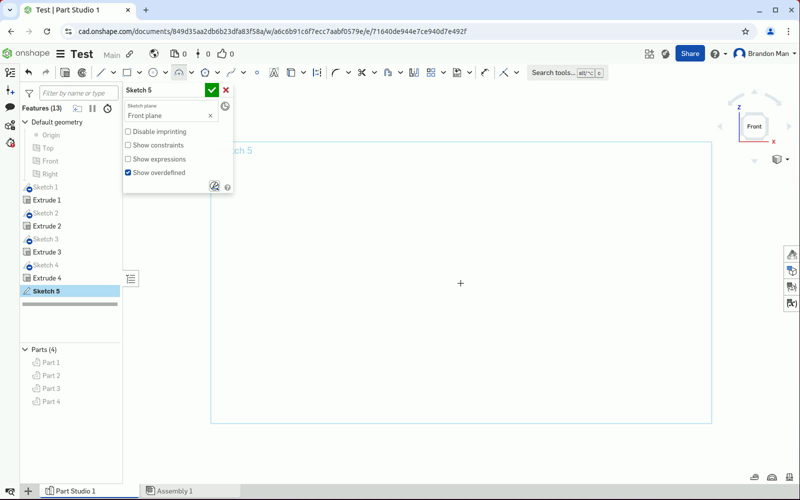
key_down(shift)
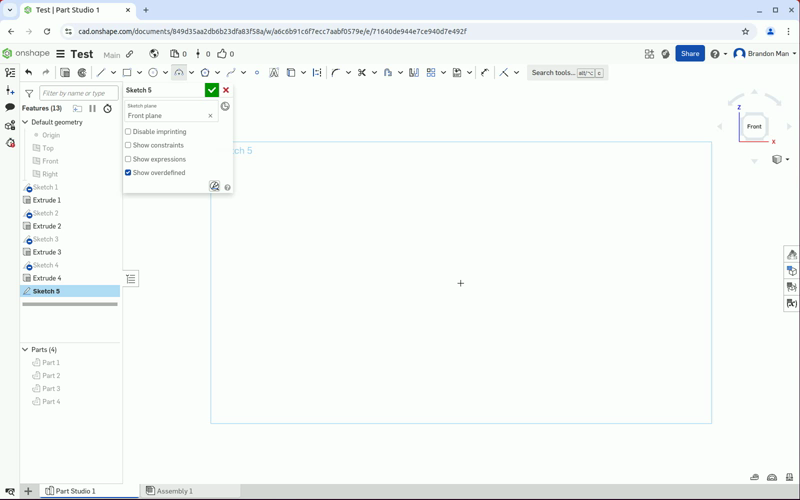
mouse_move(520, 352)
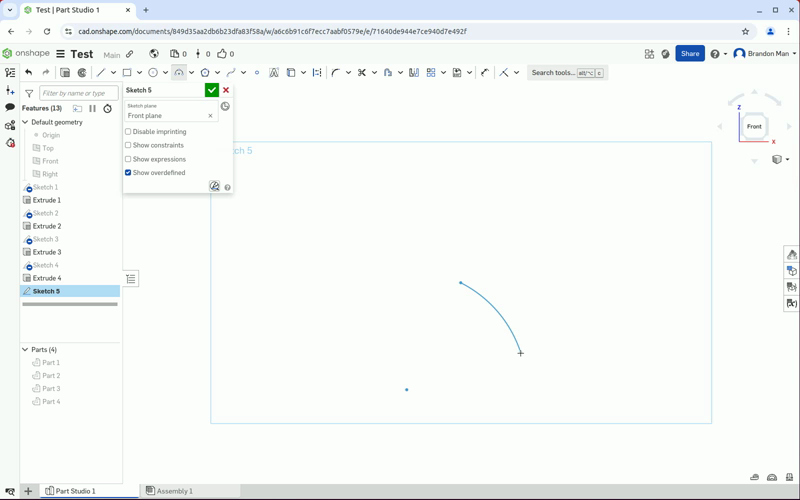
click(520, 352)
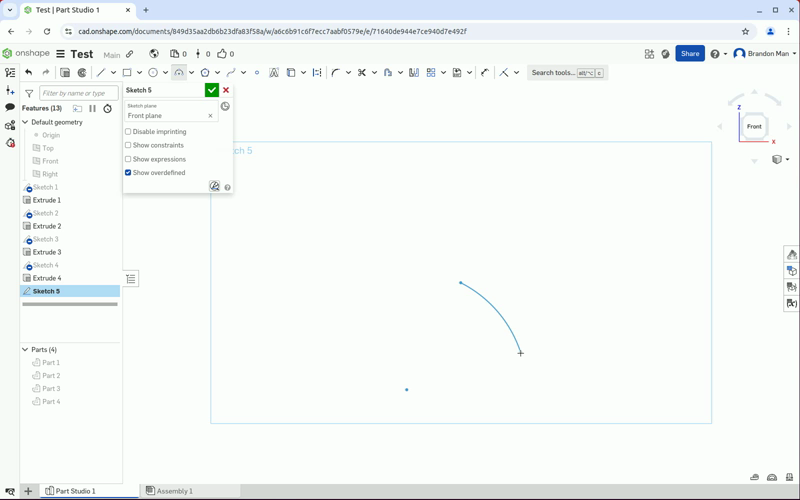
mouse_move(477, 328)
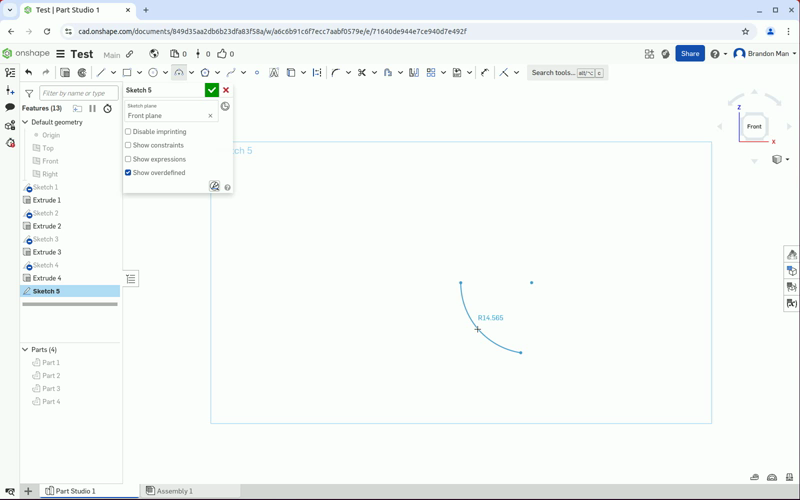
click(477, 328)
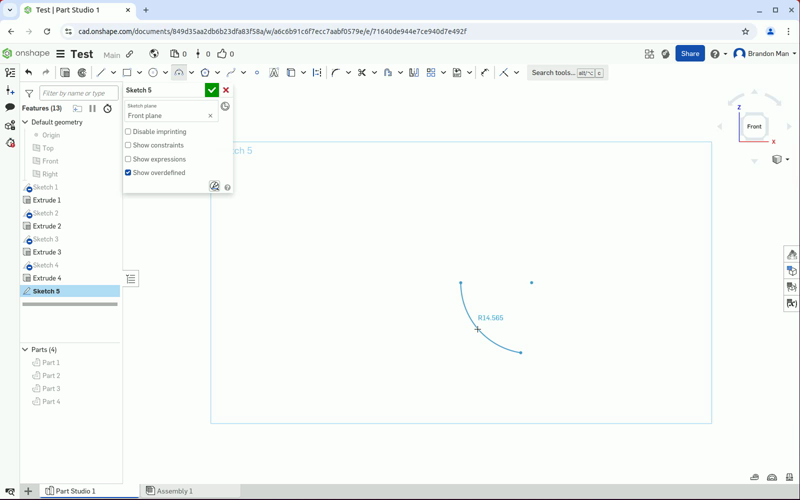
key_up(shift)
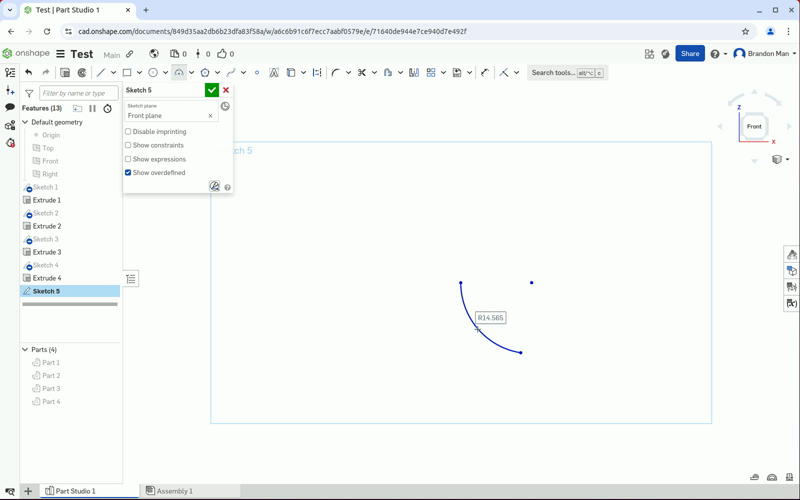
mouse_move(520, 352)
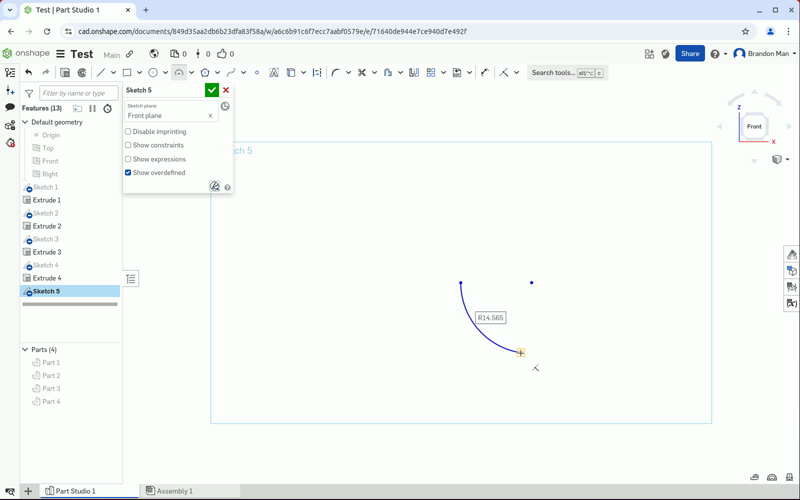
click(520, 352)
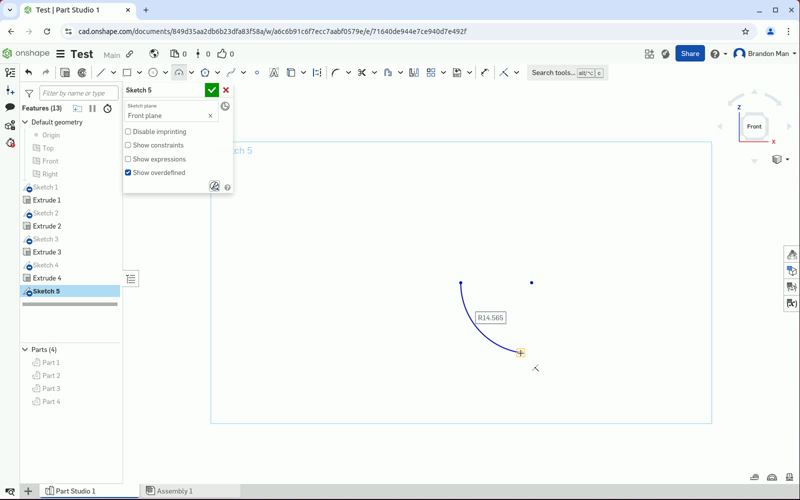
key_down(shift)
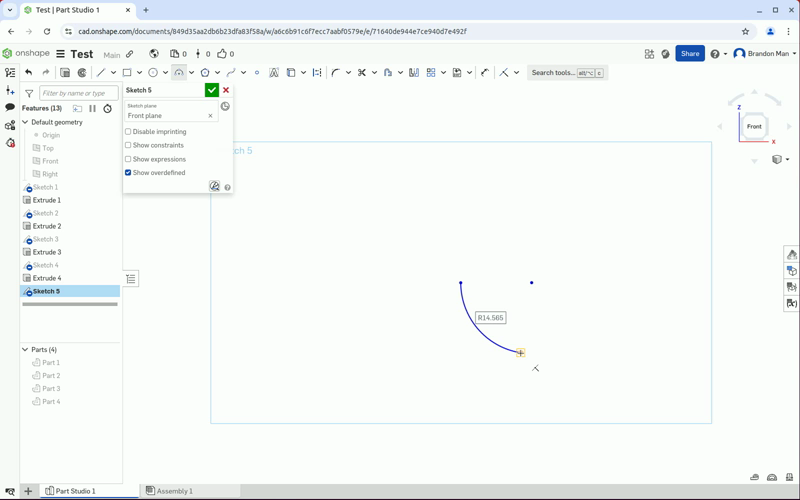
mouse_move(478, 282)
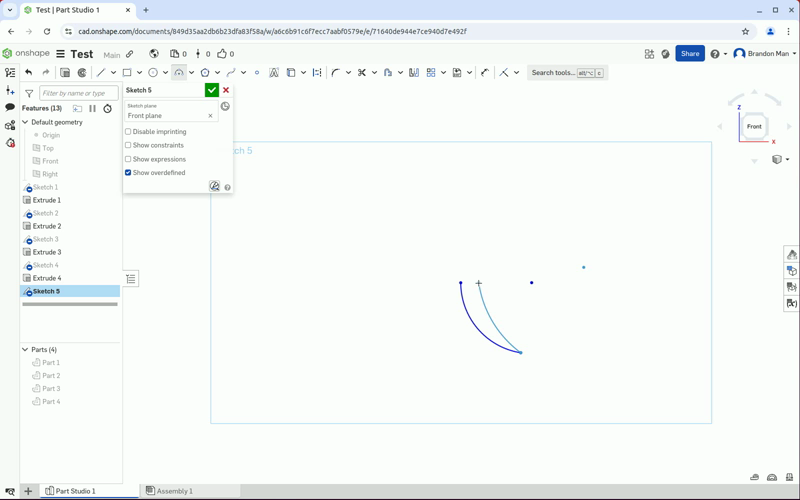
click(478, 282)
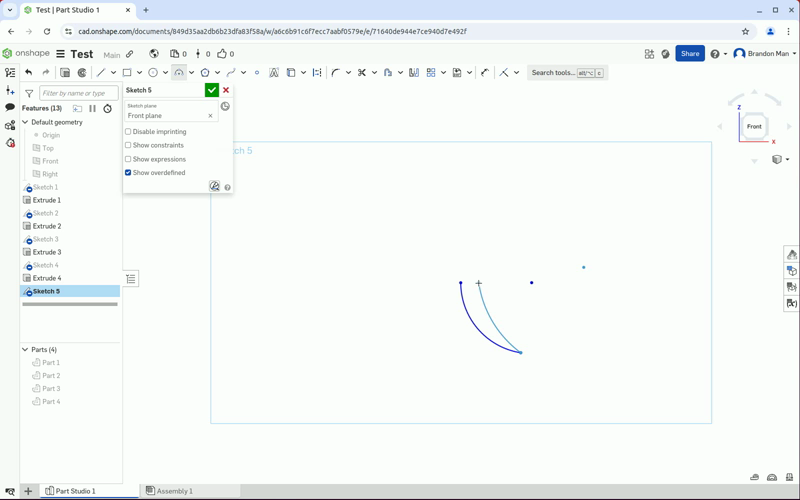
mouse_move(489, 323)
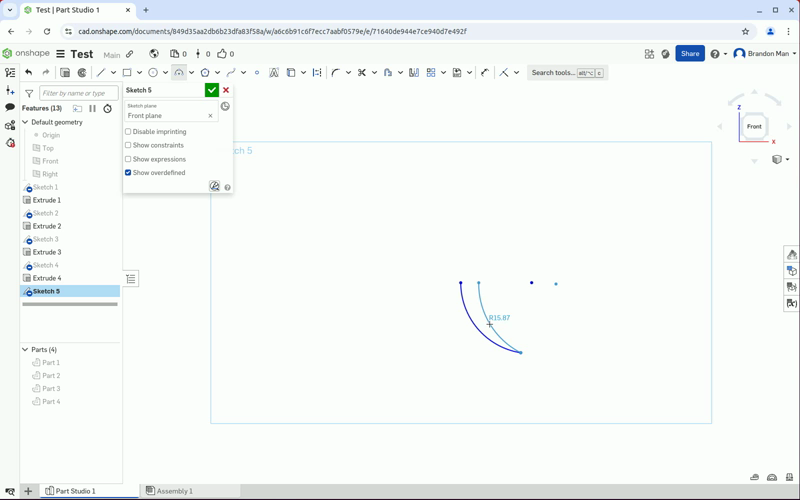
click(489, 323)
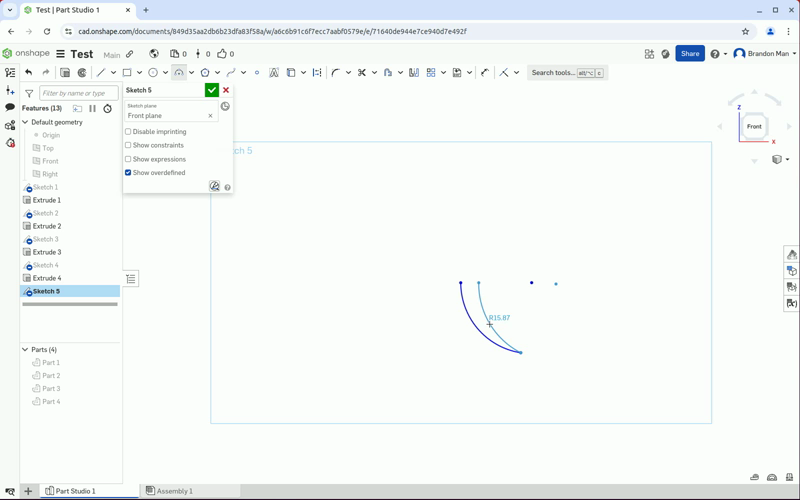
key_up(shift)
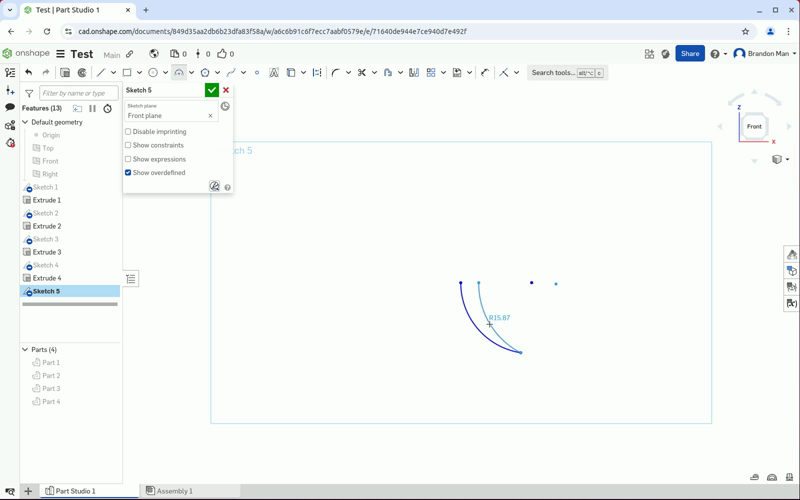
key(esc)
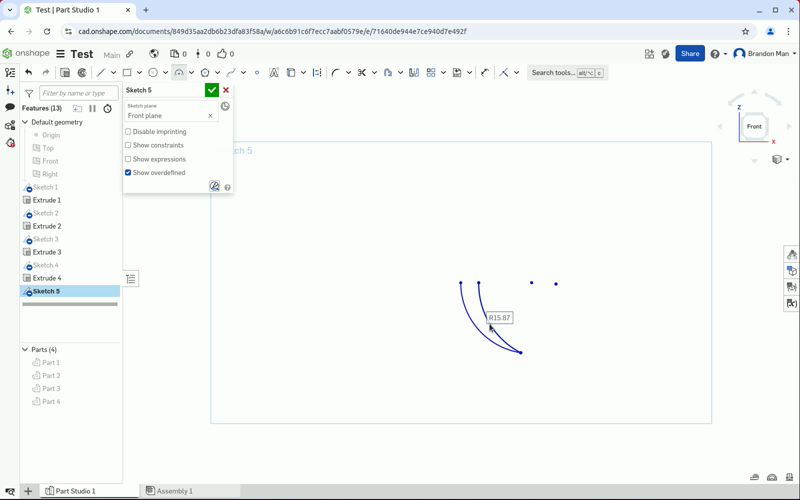
key(l)
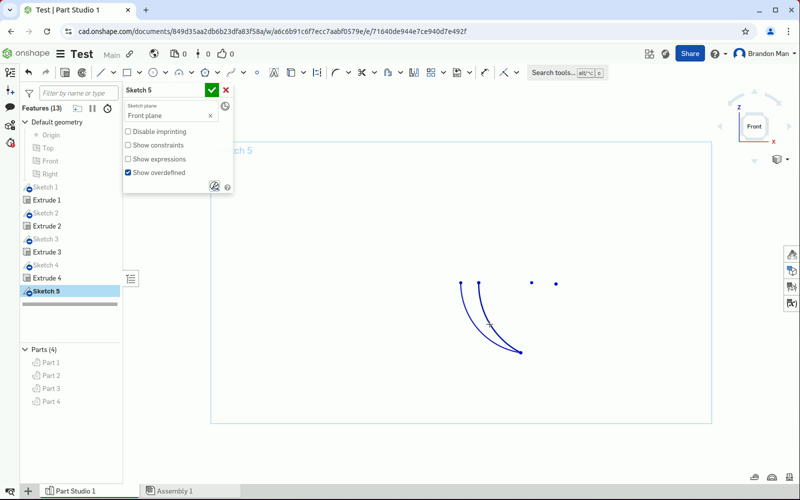
mouse_move(478, 282)
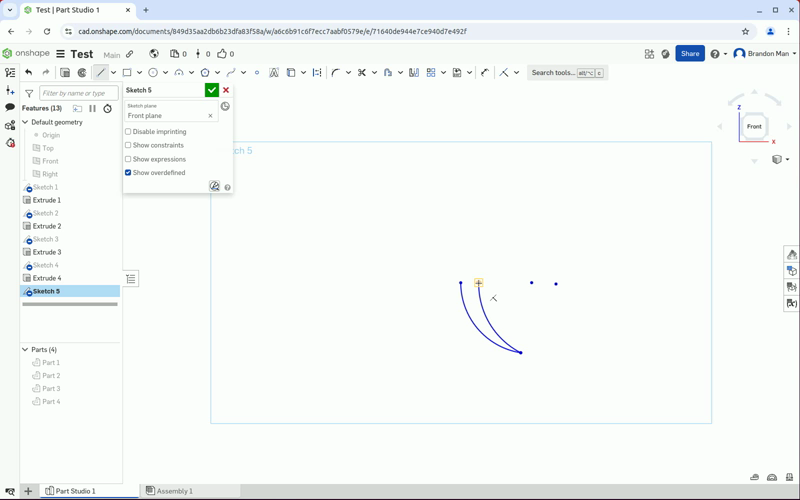
click(478, 282)
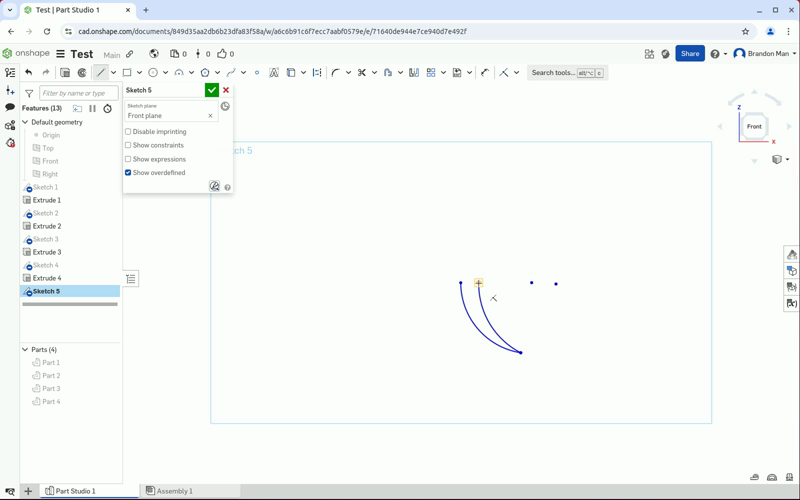
mouse_move(508, 282)
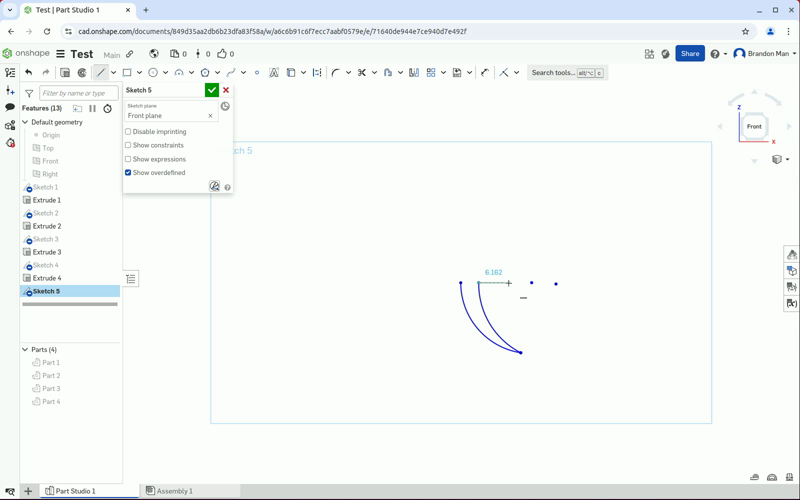
key_down(shift)
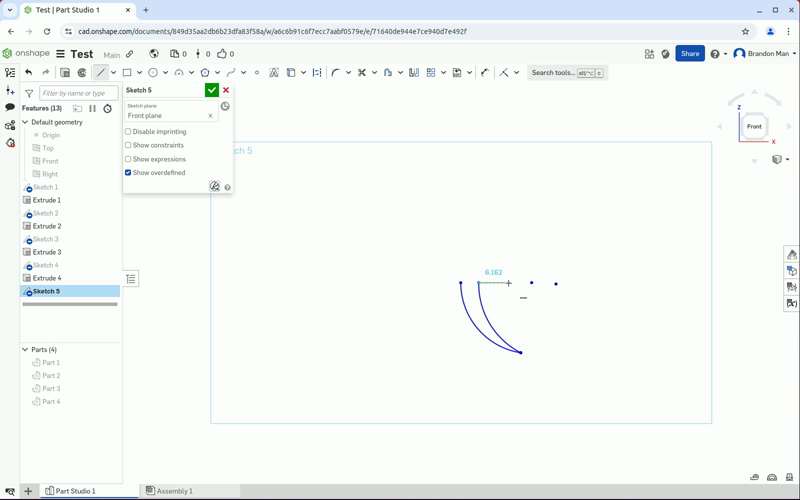
mouse_move(460, 282)
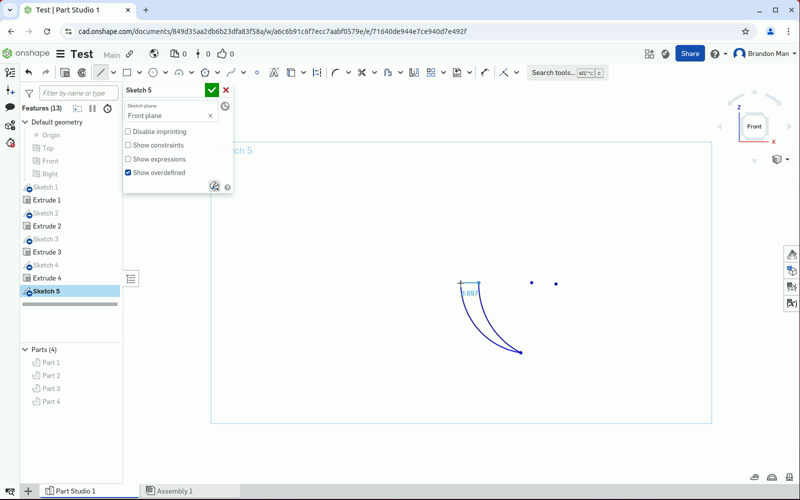
key_up(shift)
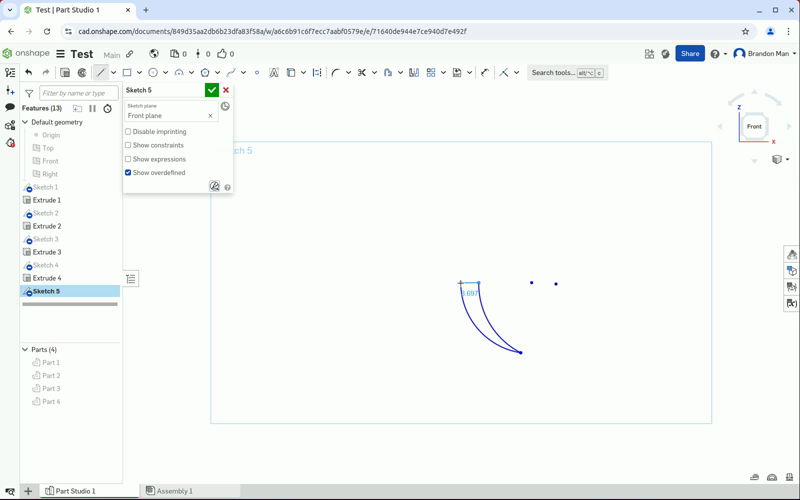
click(460, 282)
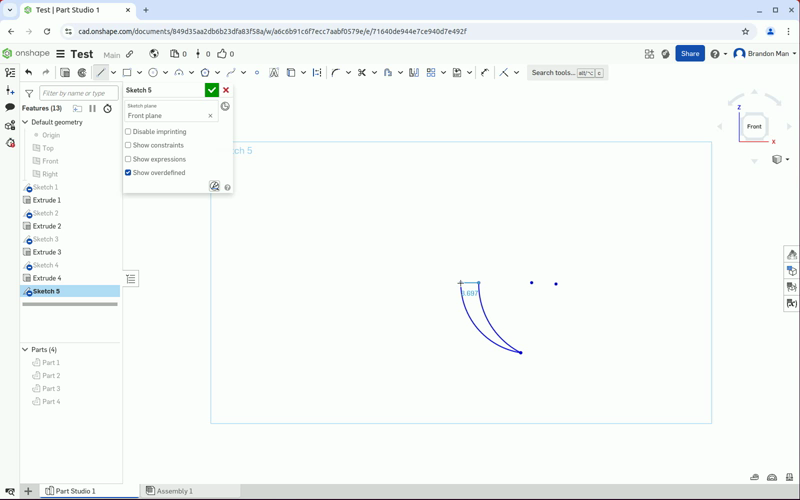
key(esc)
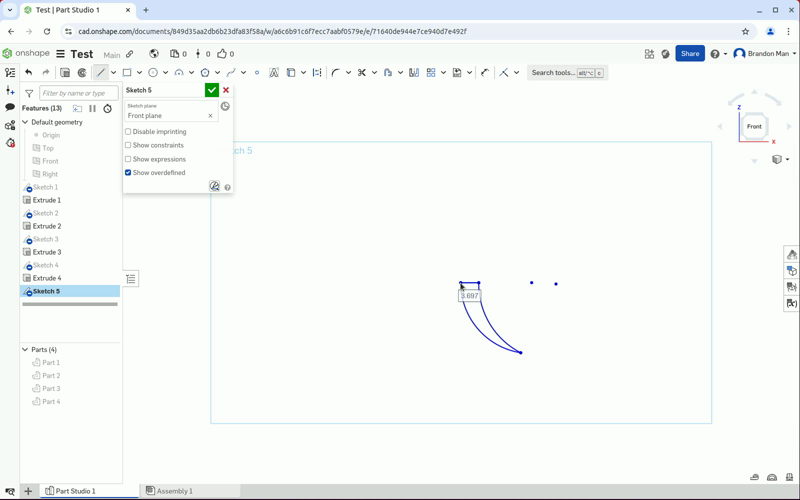
mouse_move(485, 324)
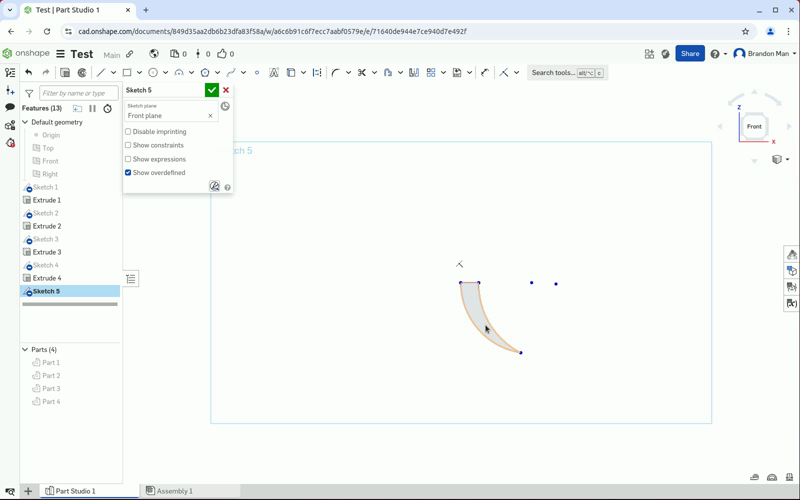
scroll(6)
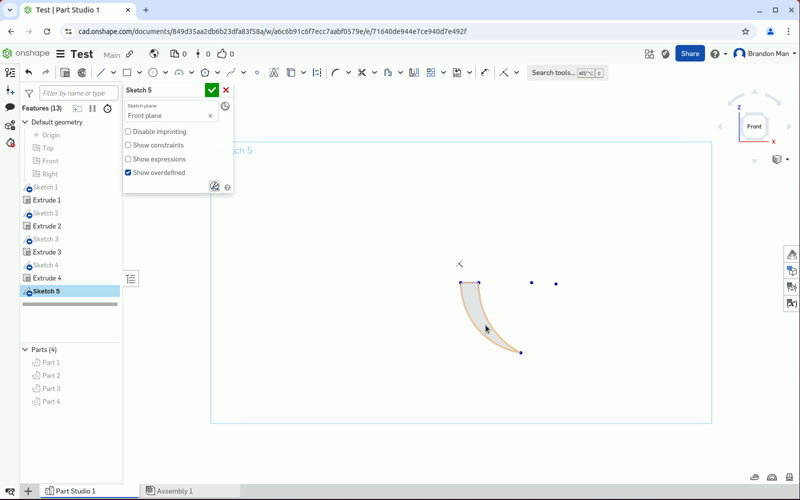
scroll(6)
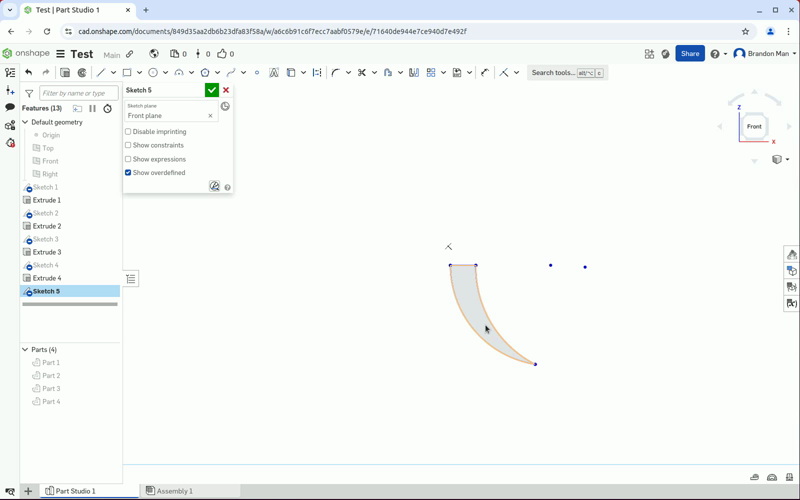
scroll(6)
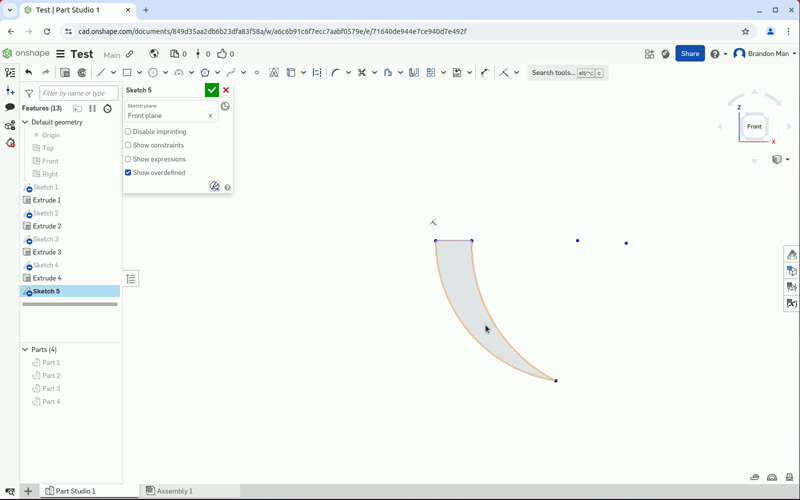
scroll(6)
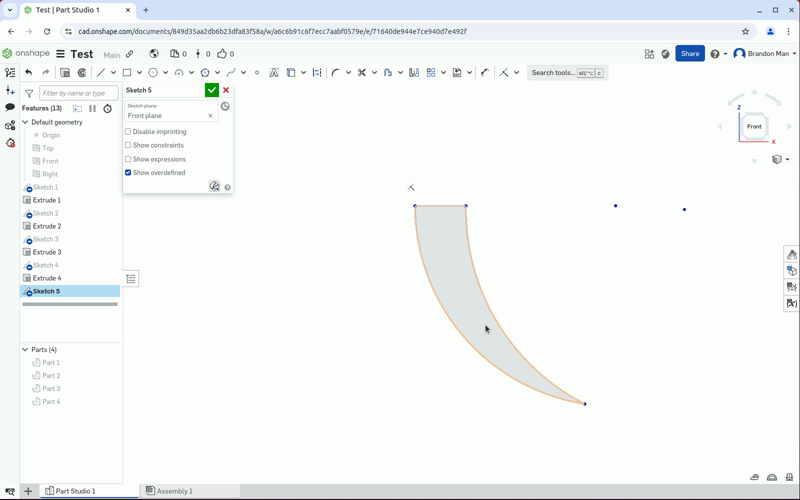
scroll(6)
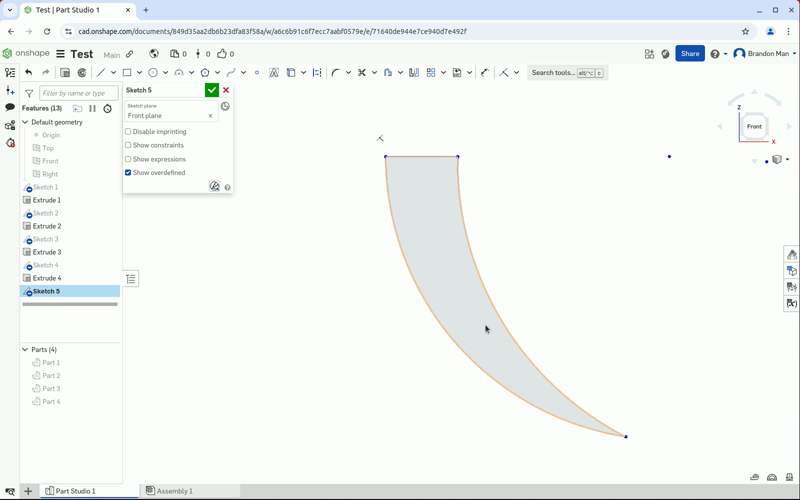
scroll(6)
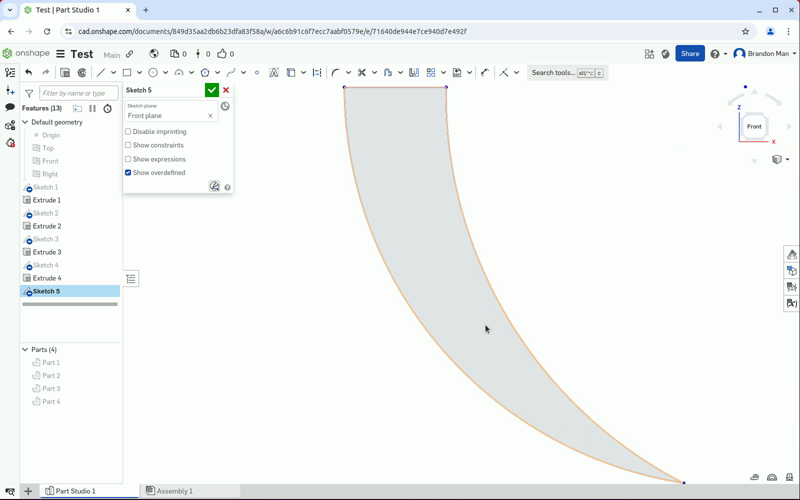
scroll(6)
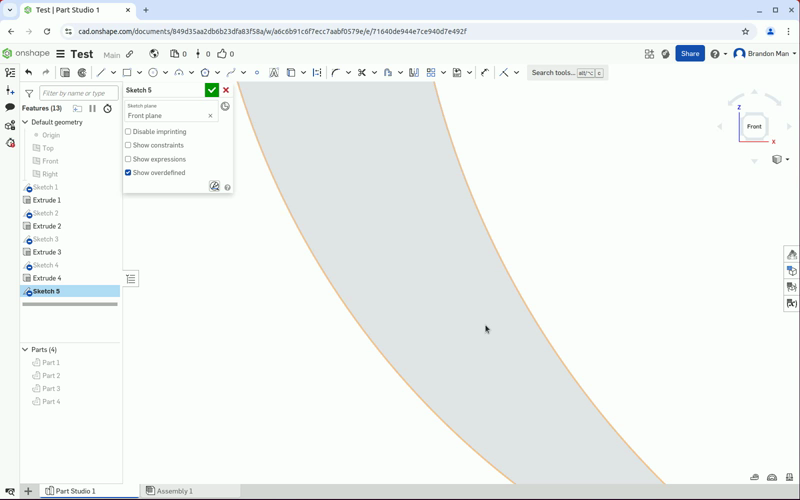
click(485, 324)
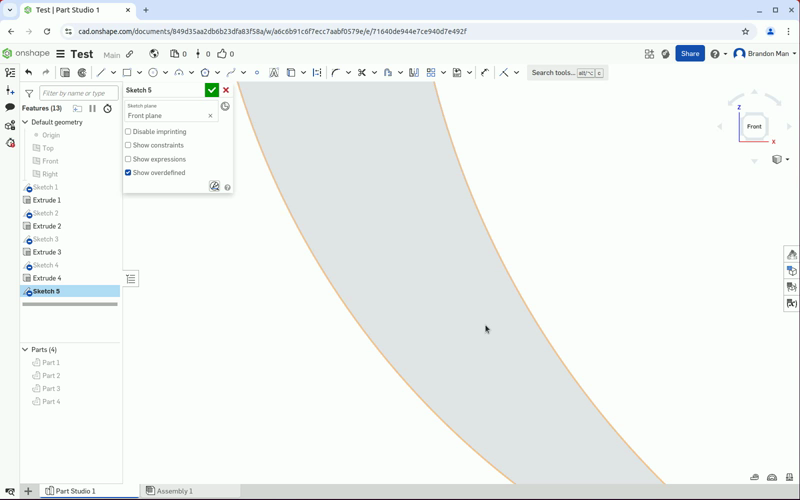
scroll(-6)
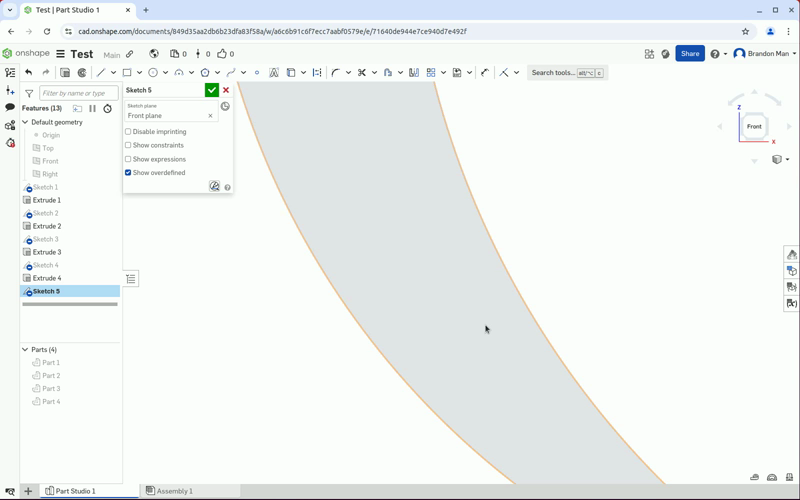
scroll(-6)
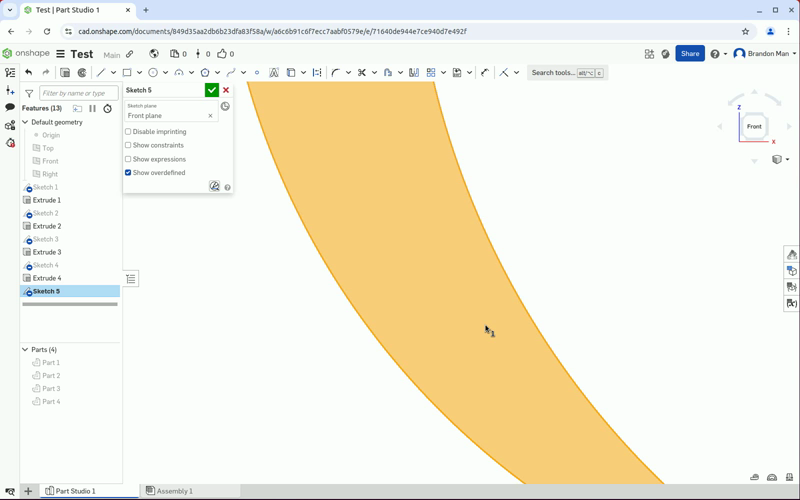
scroll(-6)
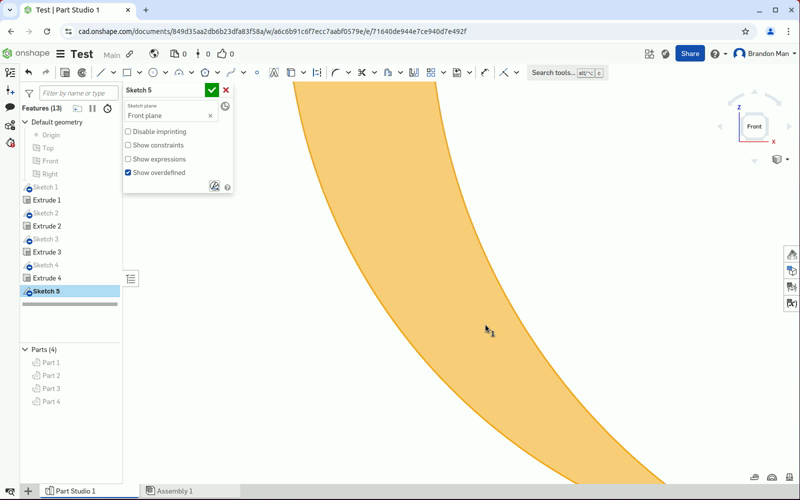
scroll(-6)
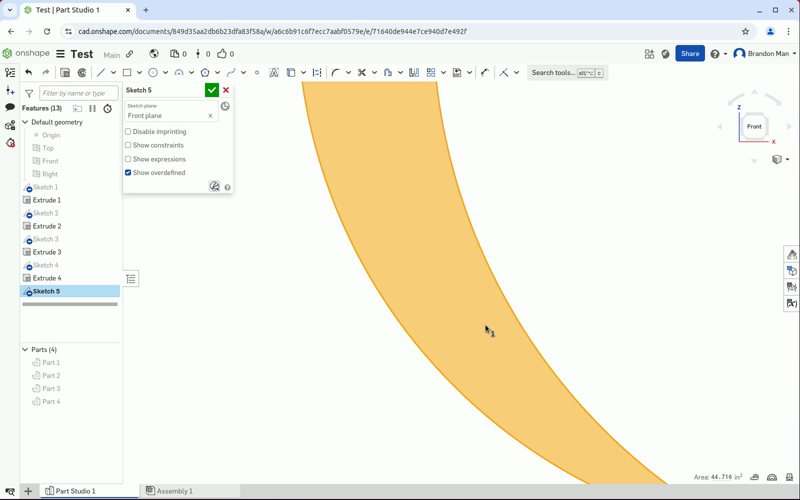
scroll(-6)
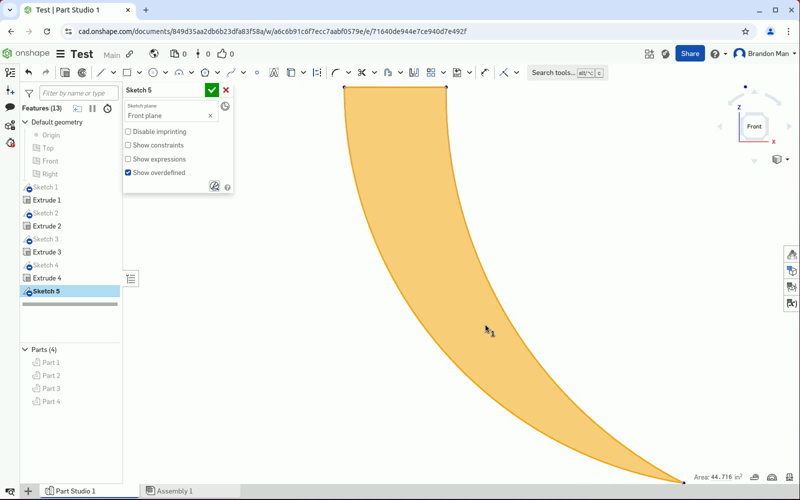
scroll(-6)
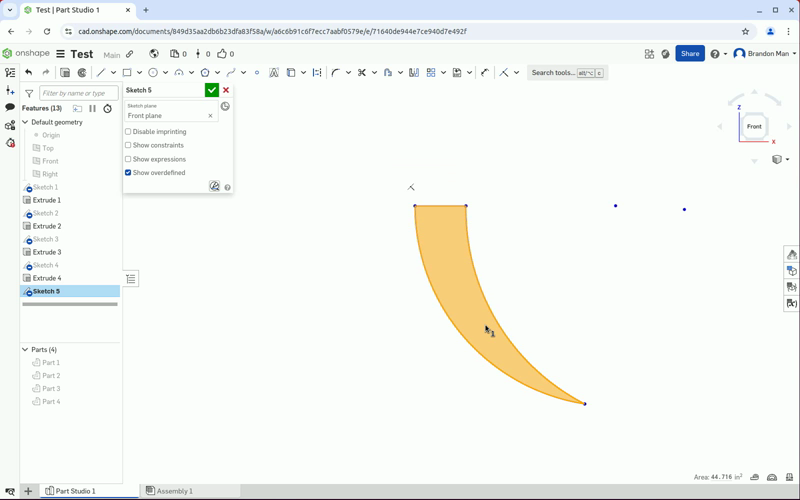
scroll(-6)
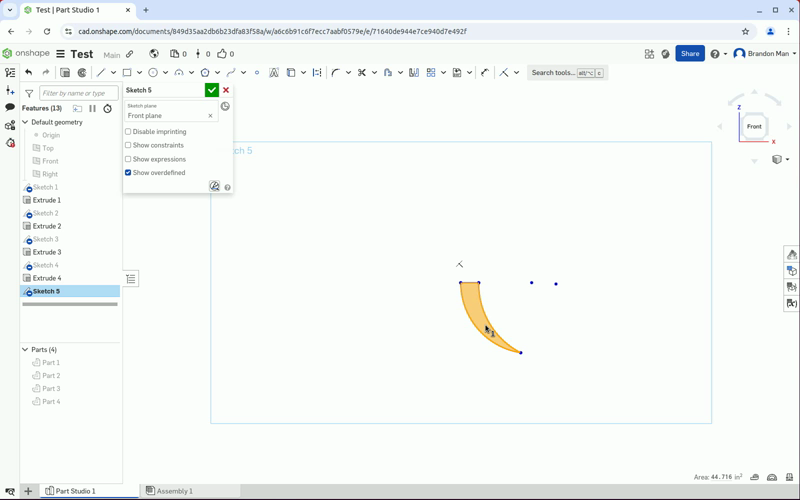
mouse_move(73, 352)
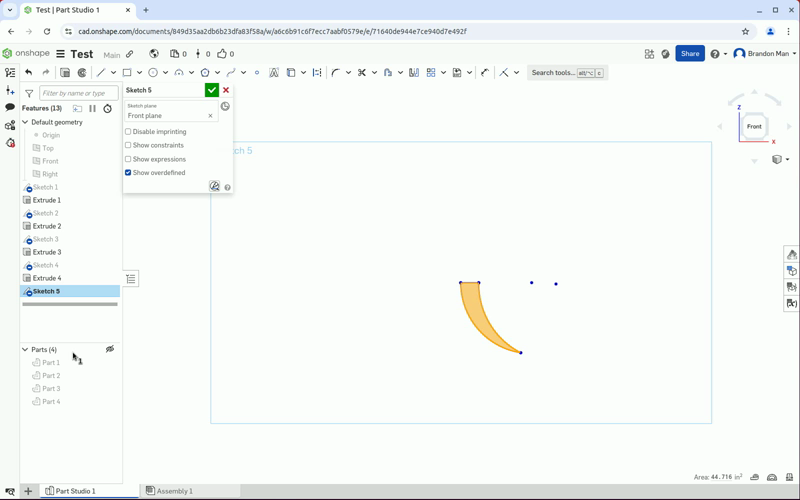
key(shift+y)
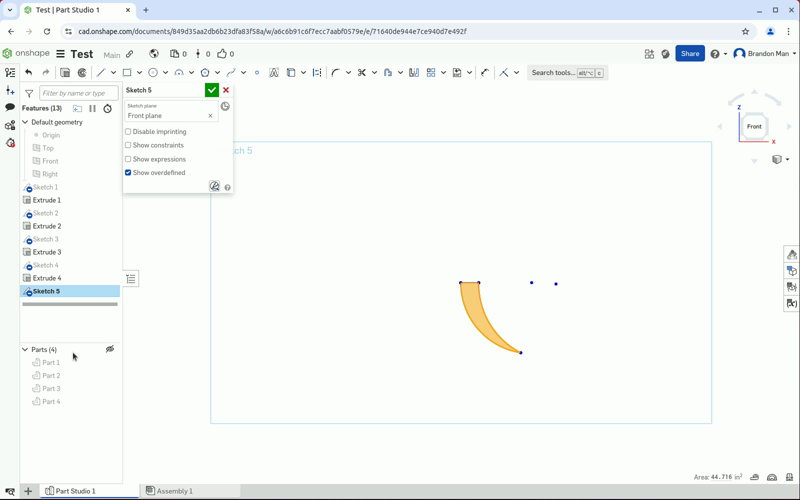
key(shift+e)
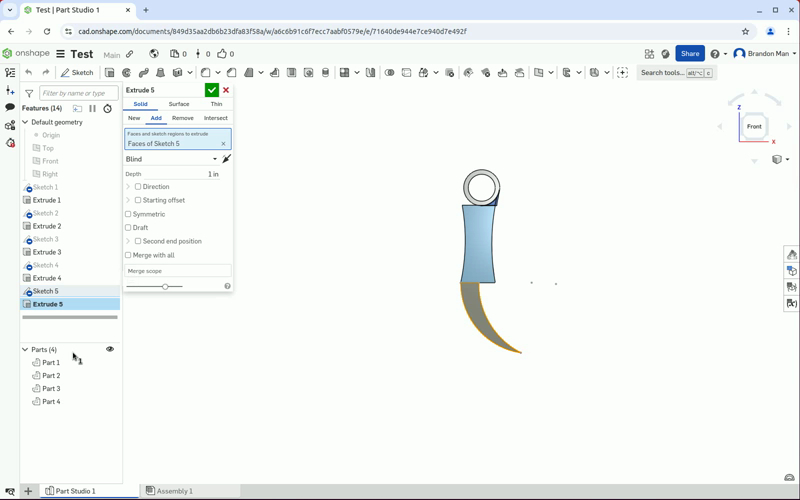
mouse_move(143, 106)
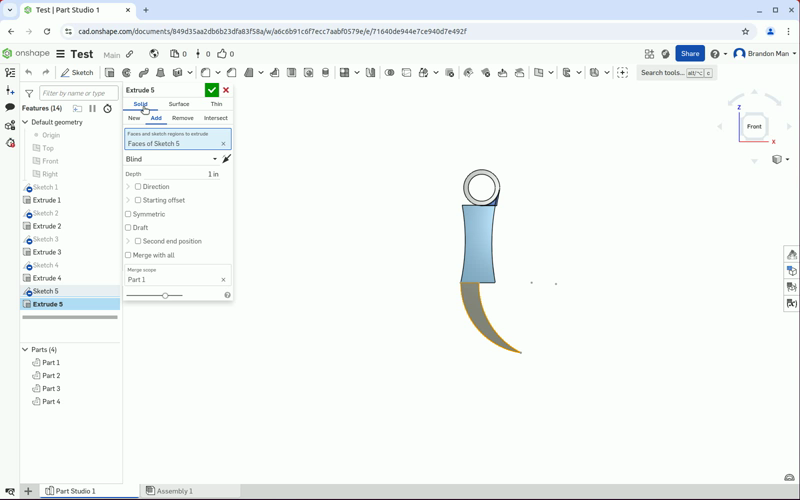
click(143, 106)
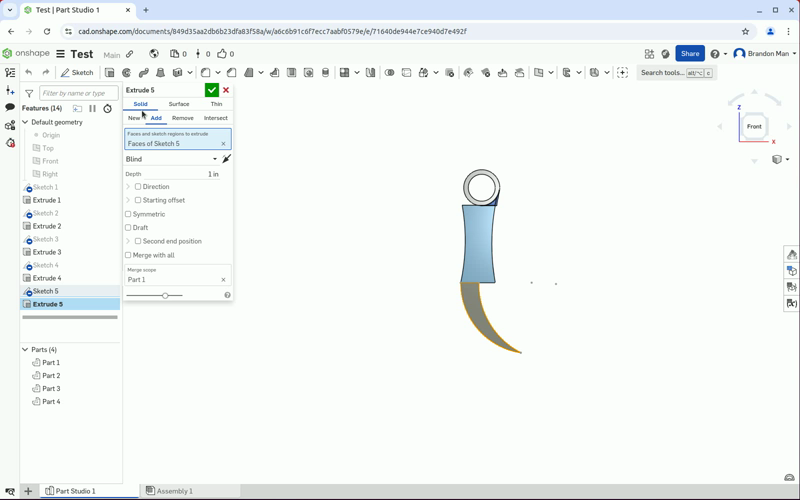
mouse_move(137, 120)
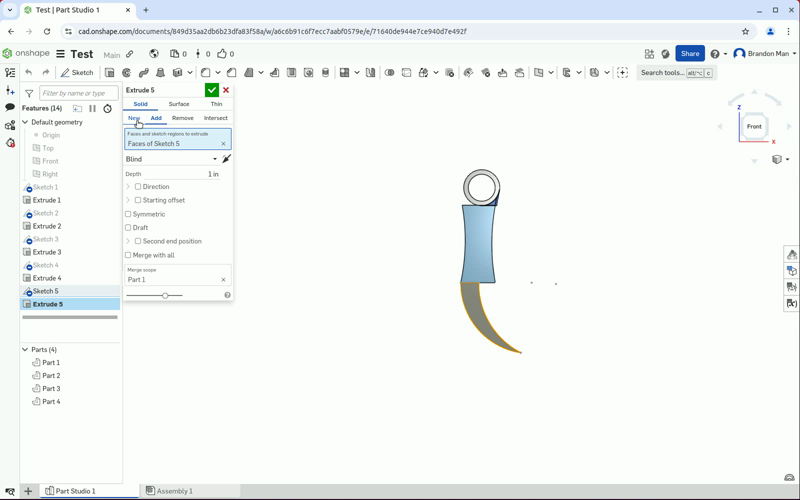
click(137, 120)
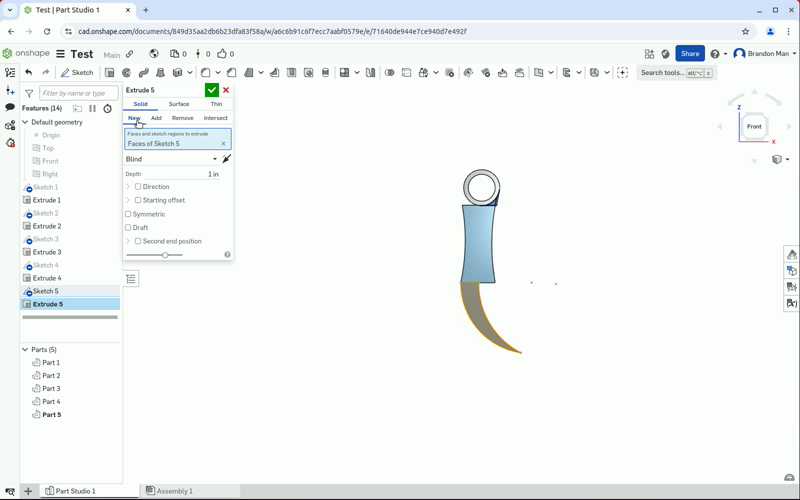
key(tab, 4)
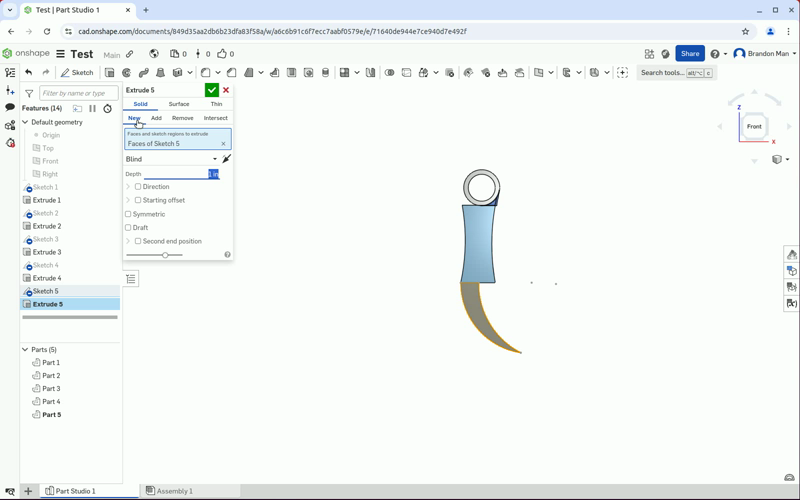
text(1.685)
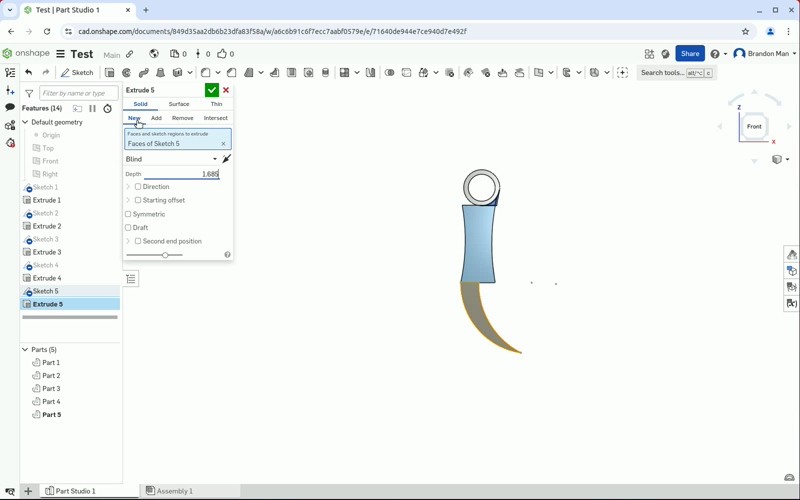
key(enter)
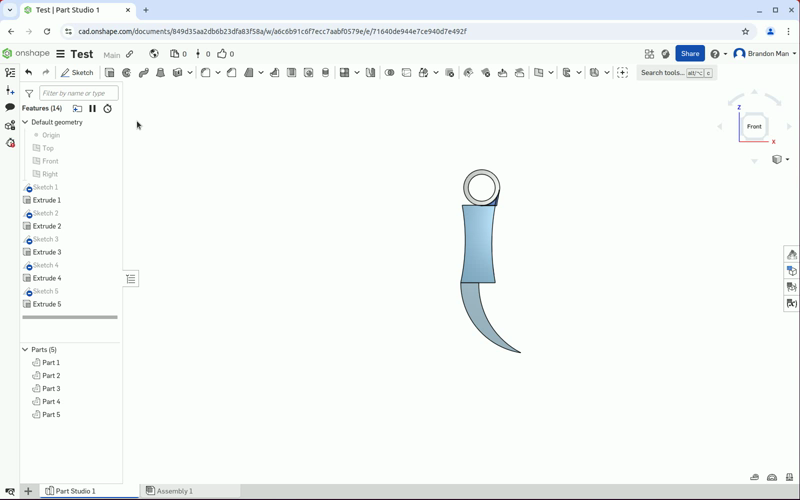
key(shift+h)
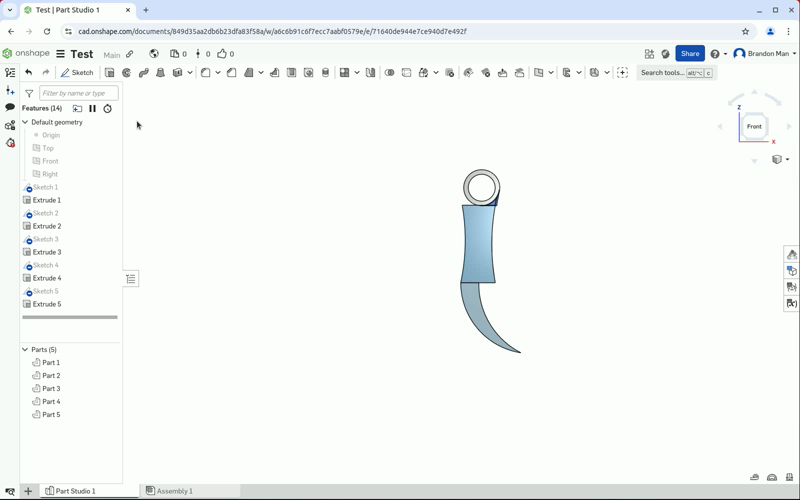
key(shift+h)
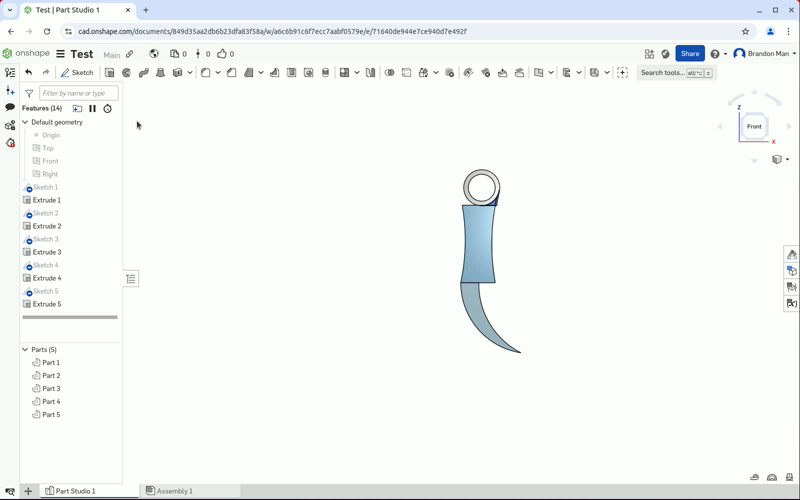
mouse_move(73, 189)
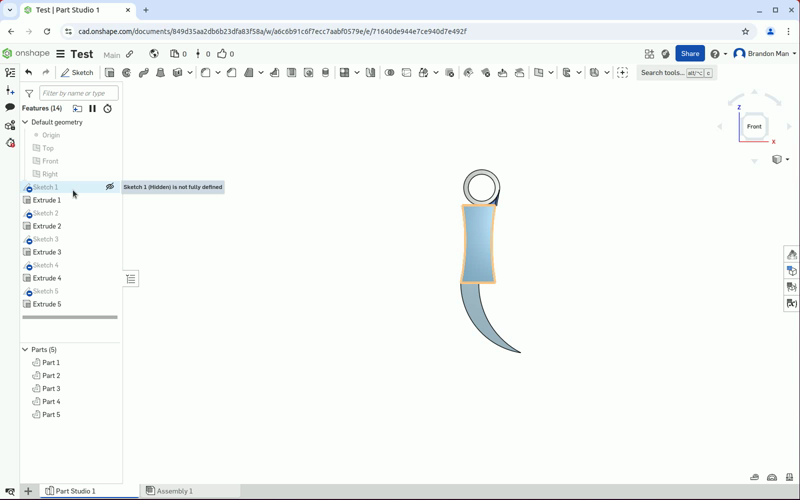
click(73, 189)
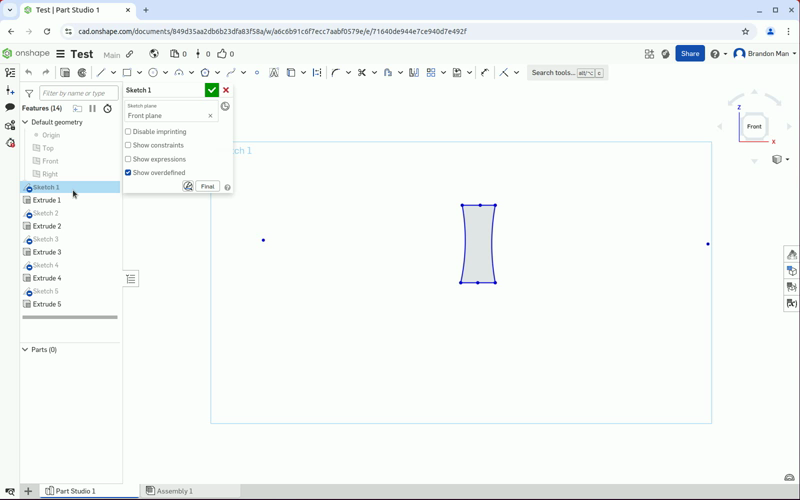
mouse_move(229, 92)
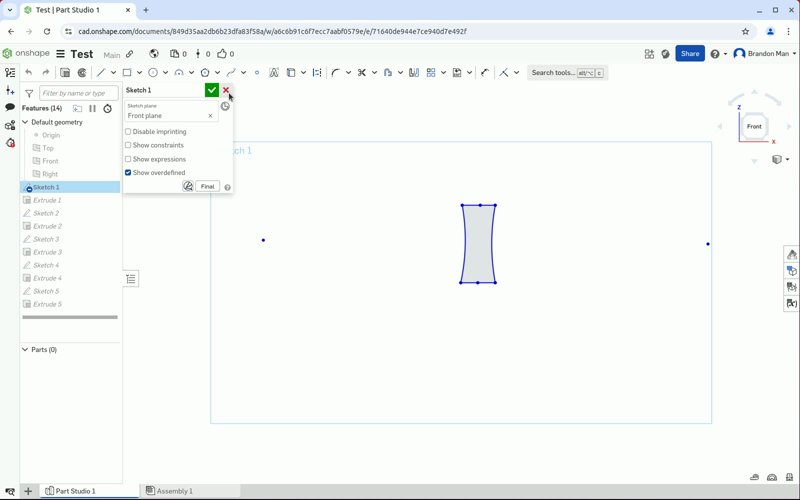
click(229, 92)
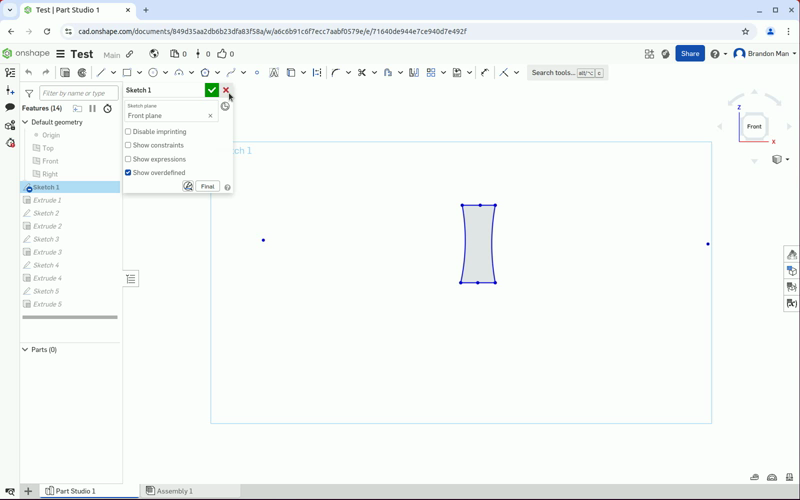
key(shift+s)
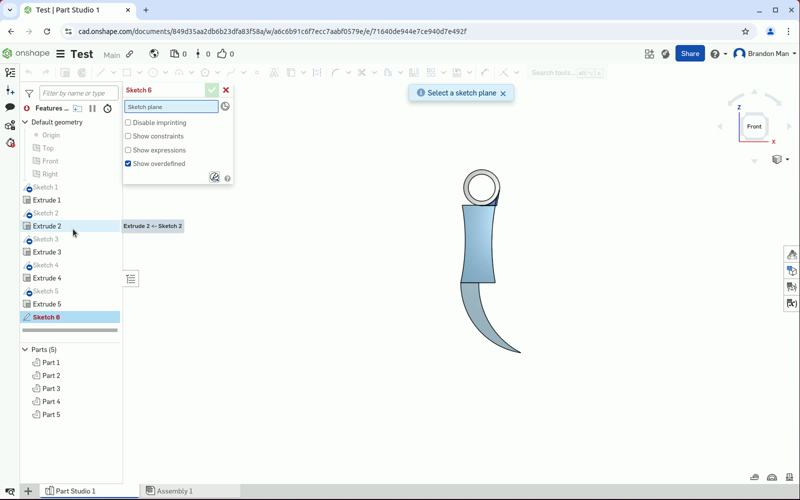
scroll(3)
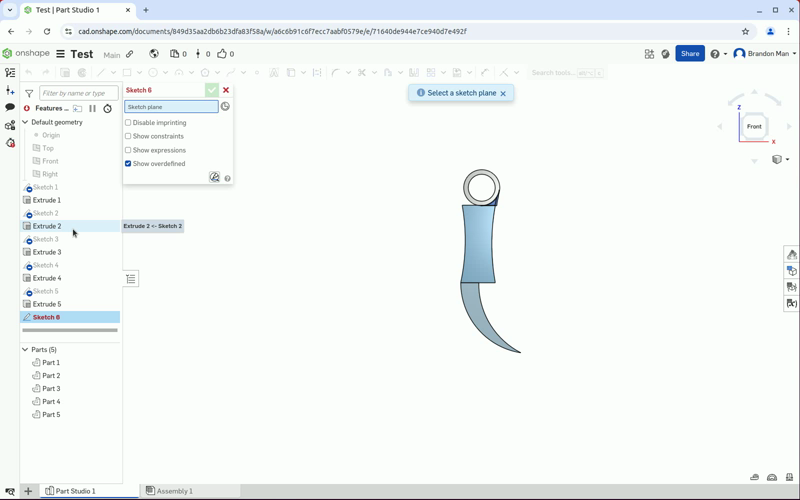
mouse_move(73, 163)
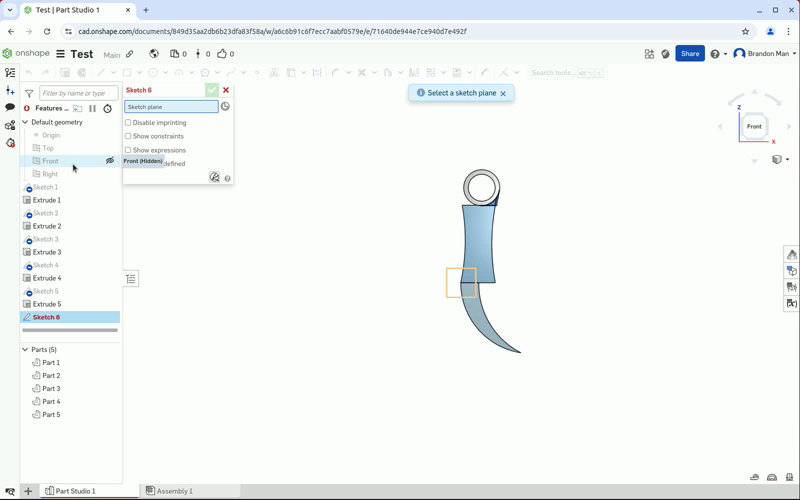
click(73, 163)
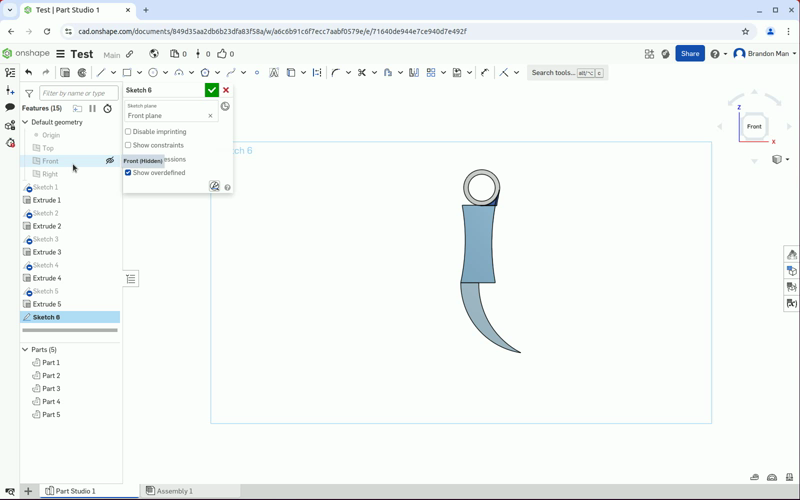
mouse_move(73, 352)
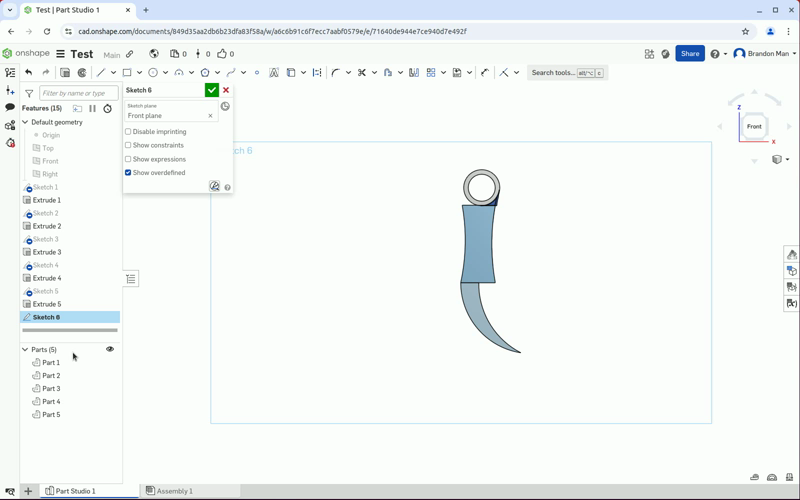
key(y)
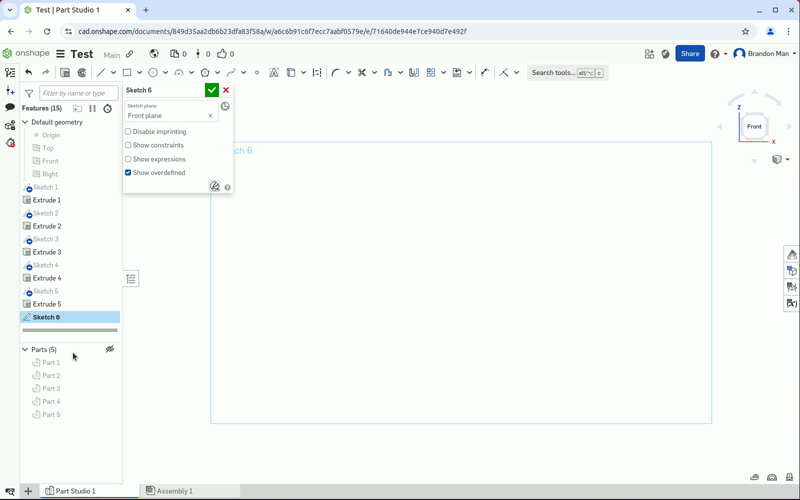
key(a)
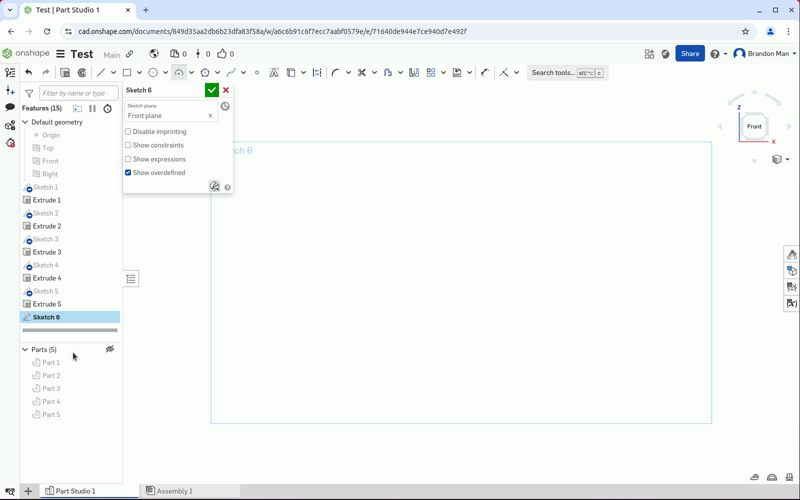
key_down(shift)
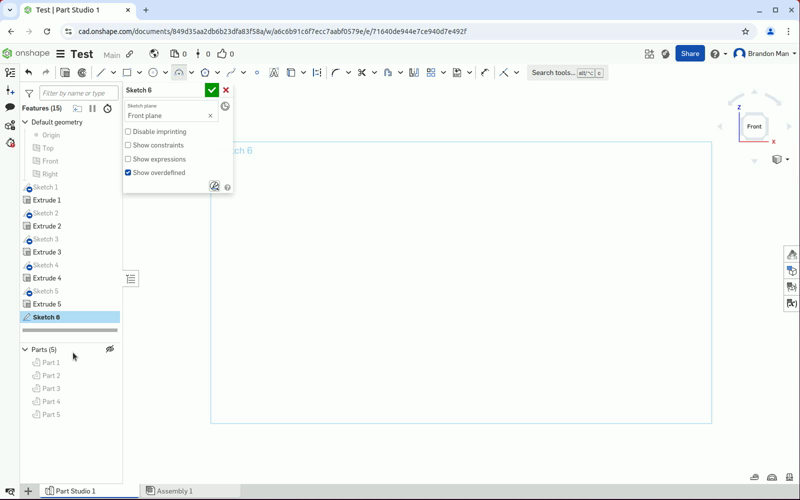
mouse_move(478, 282)
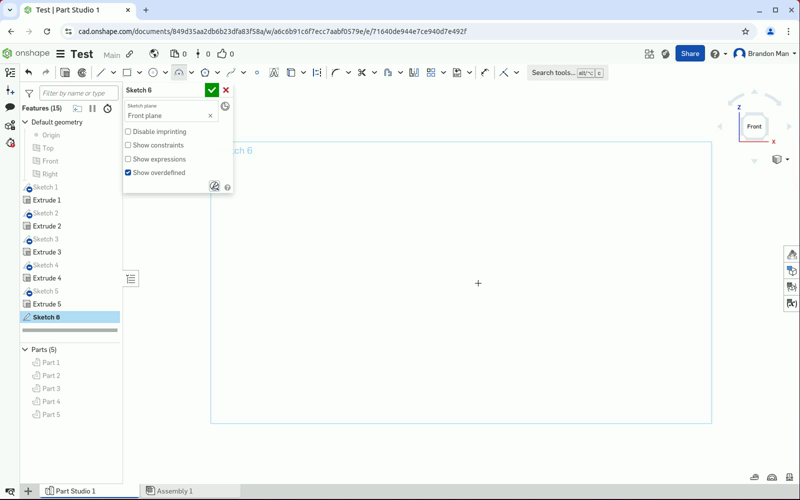
click(478, 282)
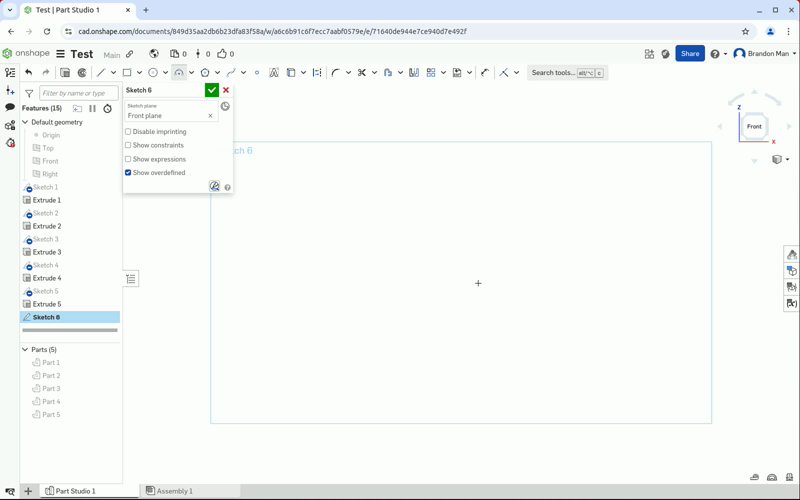
key_up(shift)
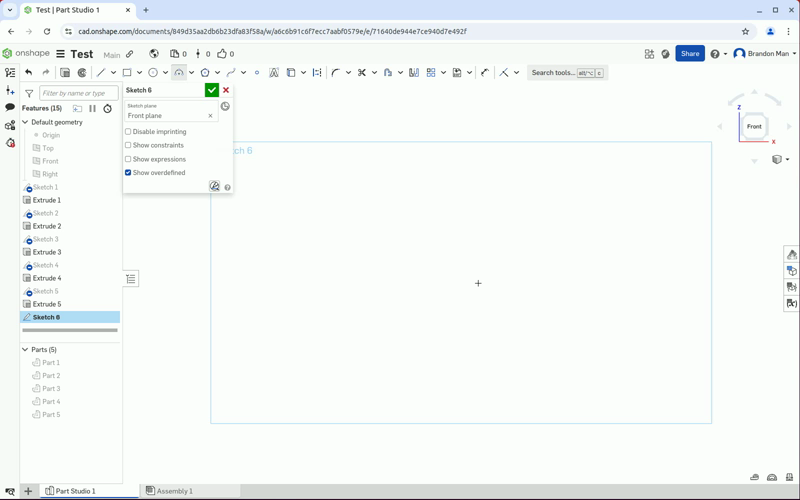
key_down(shift)
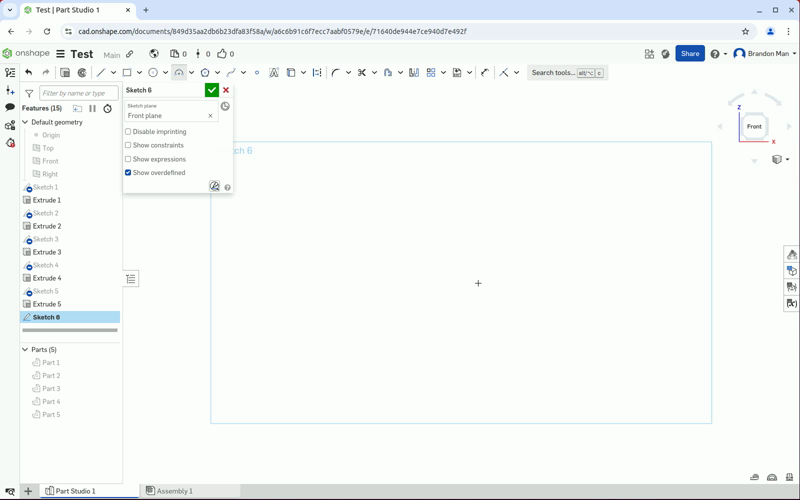
mouse_move(520, 352)
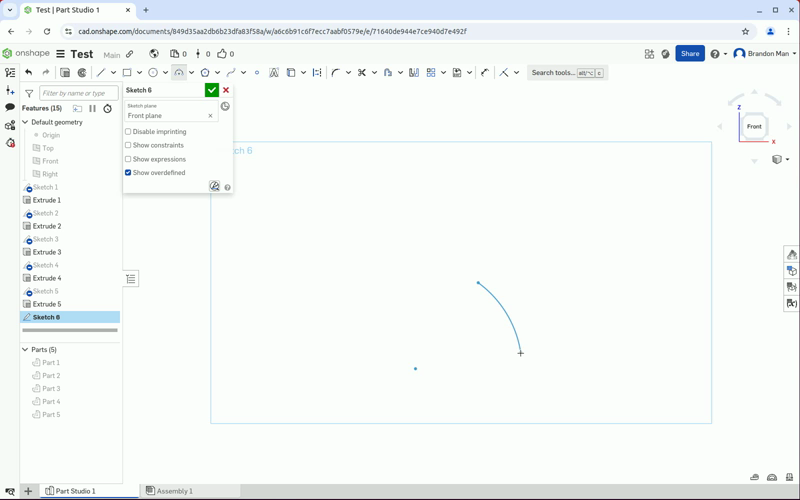
click(520, 352)
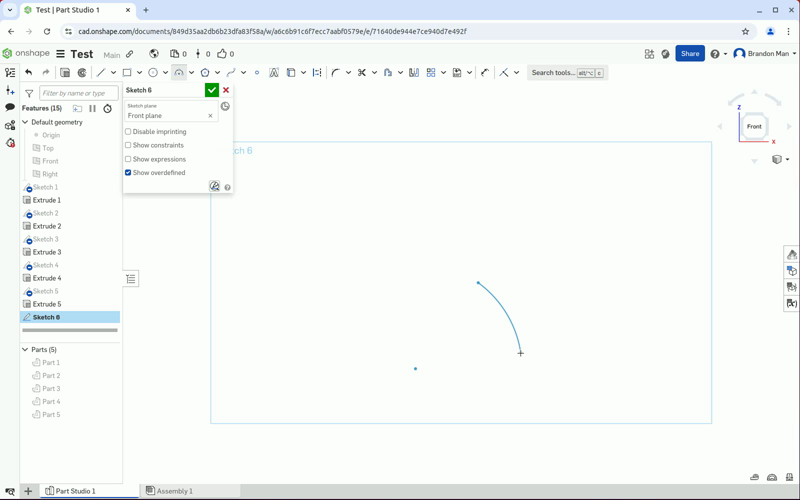
mouse_move(489, 323)
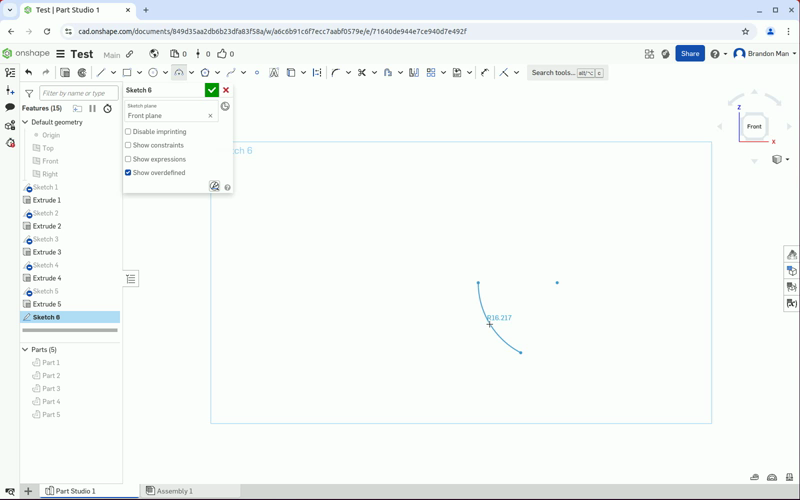
click(489, 323)
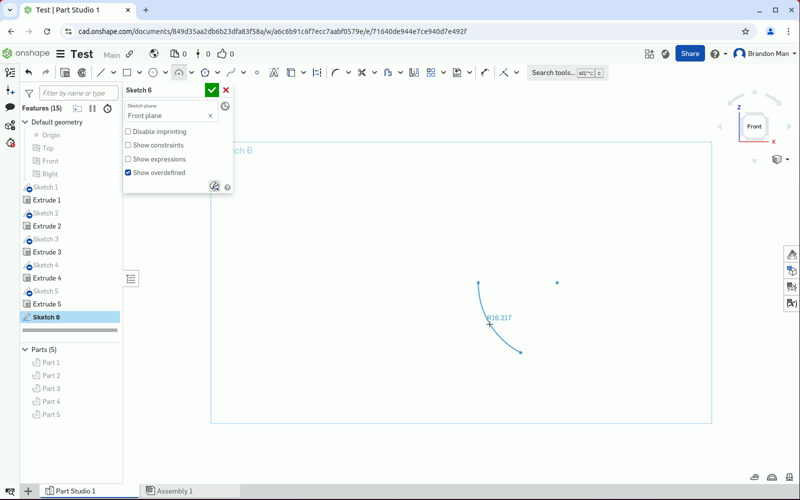
key_up(shift)
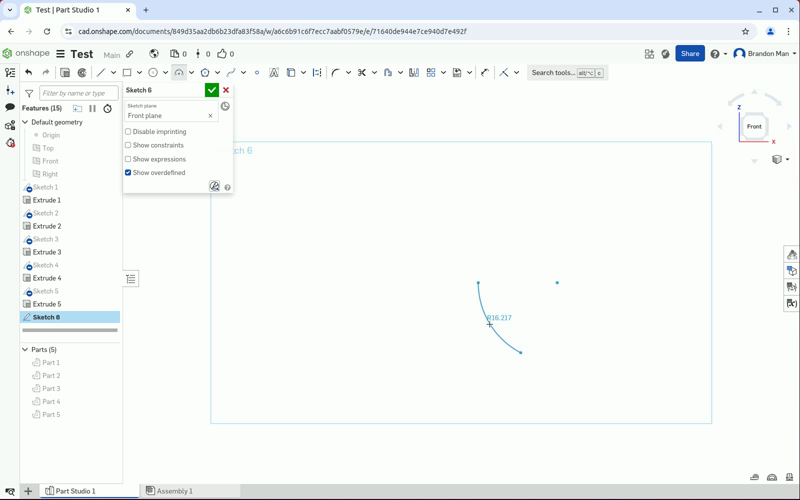
mouse_move(520, 352)
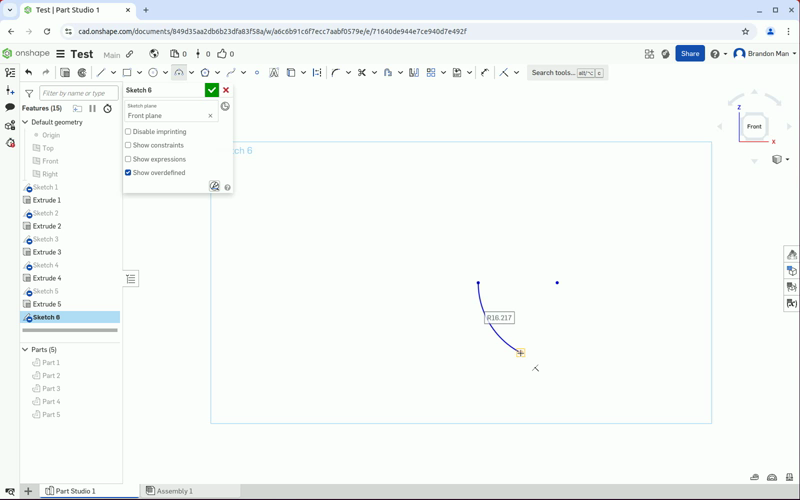
click(520, 352)
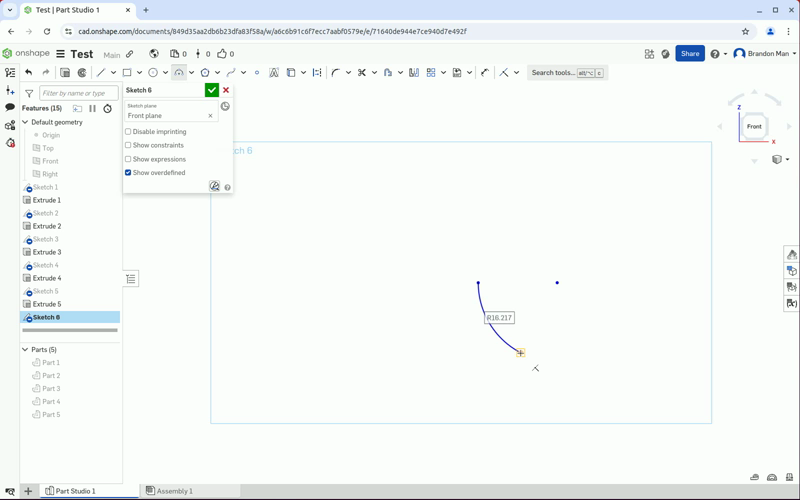
key_down(shift)
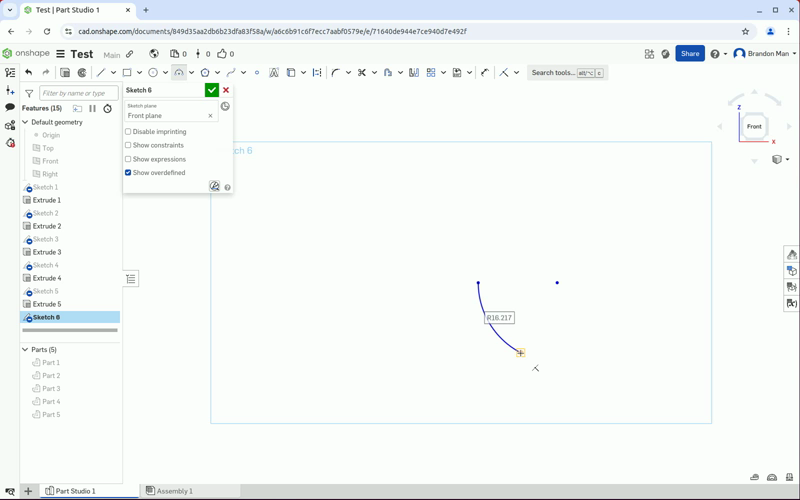
mouse_move(495, 282)
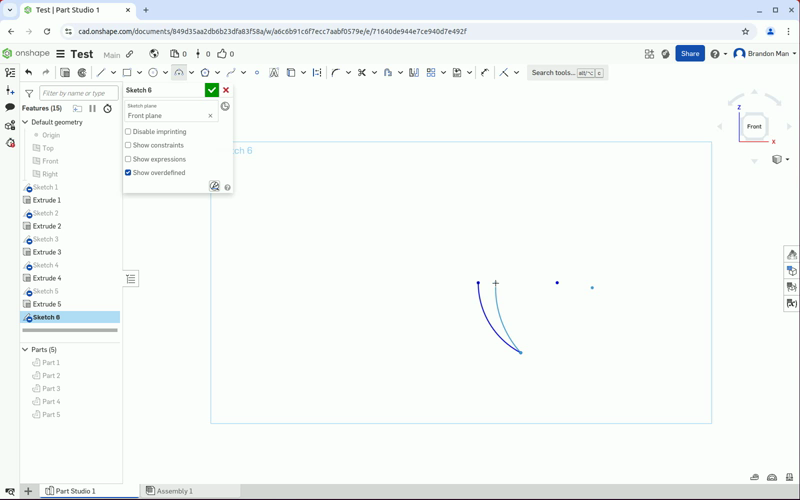
click(495, 282)
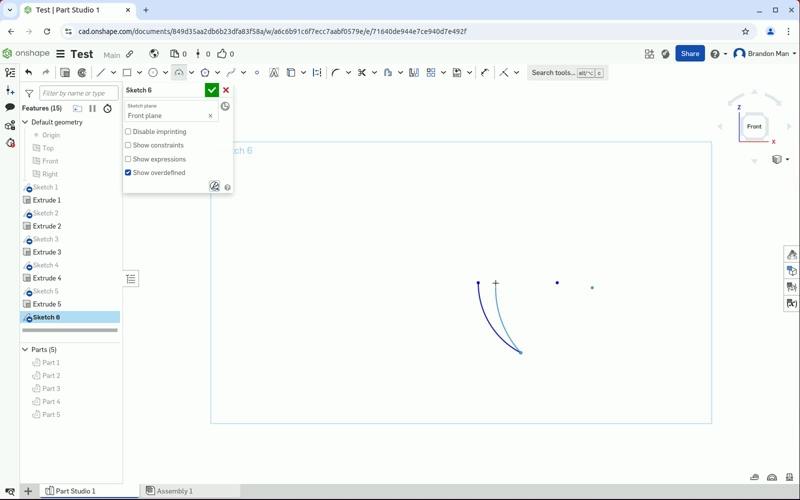
mouse_move(502, 319)
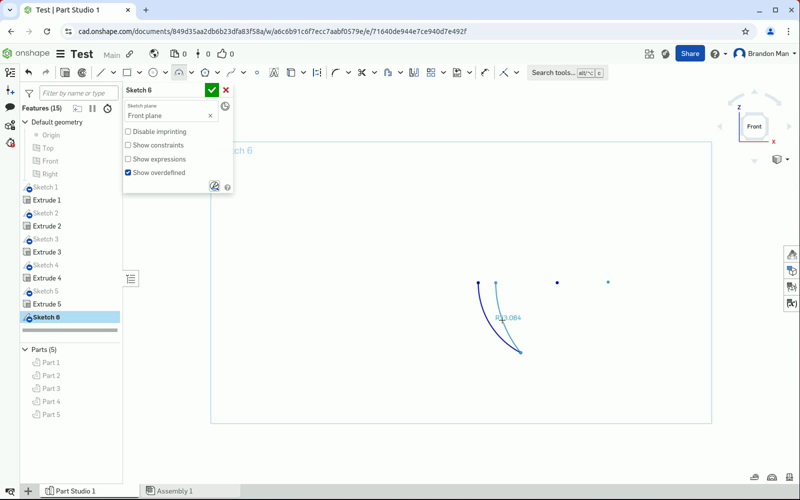
click(502, 319)
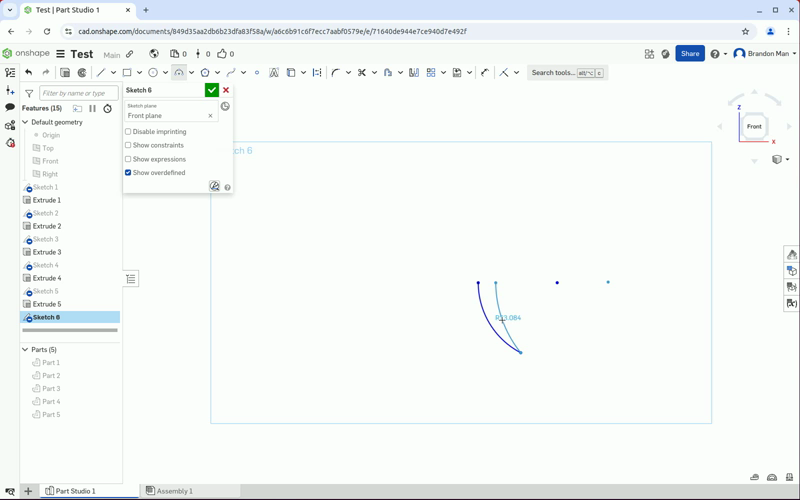
key_up(shift)
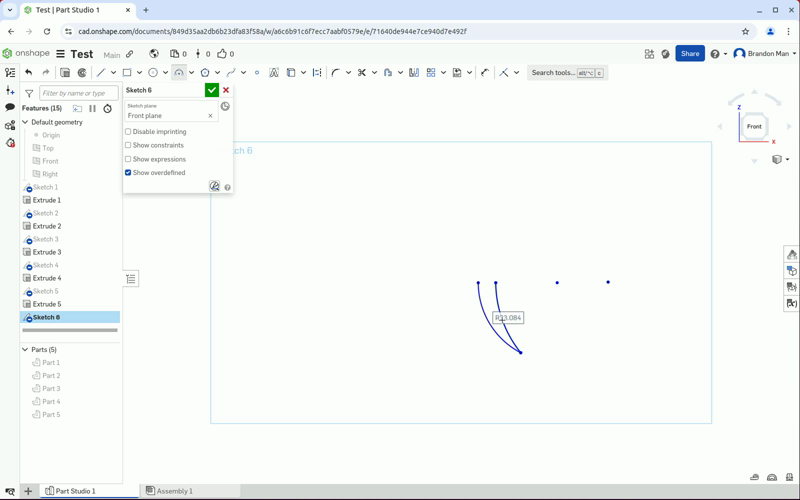
key(esc)
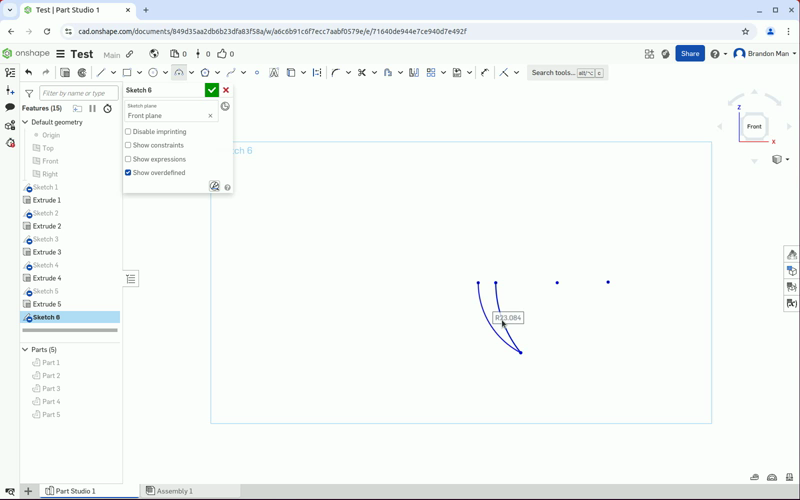
key(l)
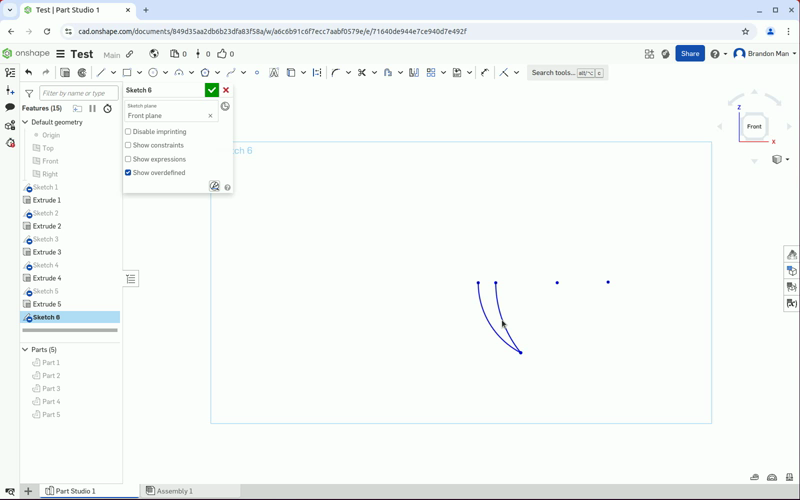
mouse_move(495, 282)
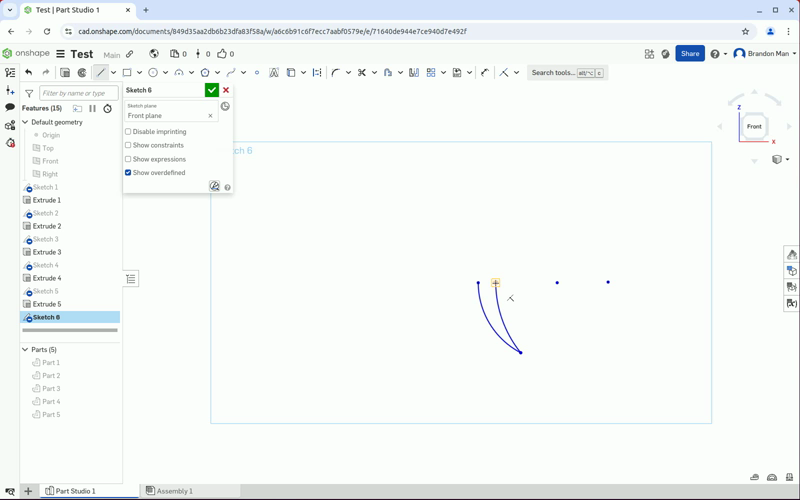
click(495, 282)
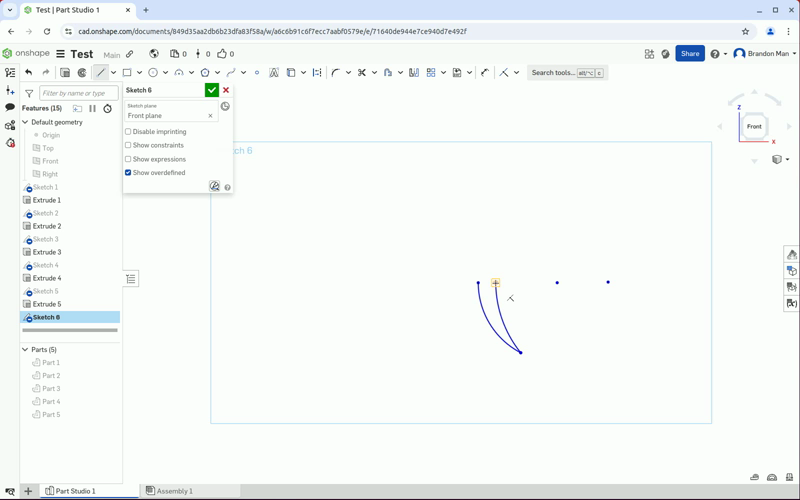
mouse_move(525, 282)
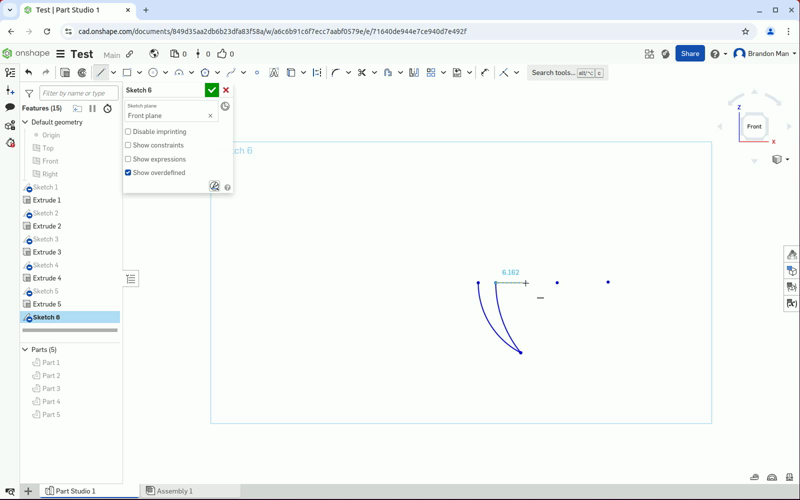
key_down(shift)
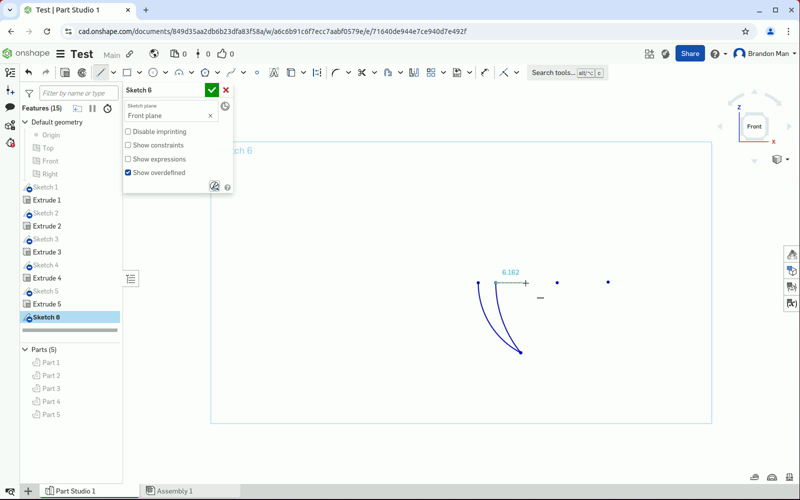
mouse_move(478, 282)
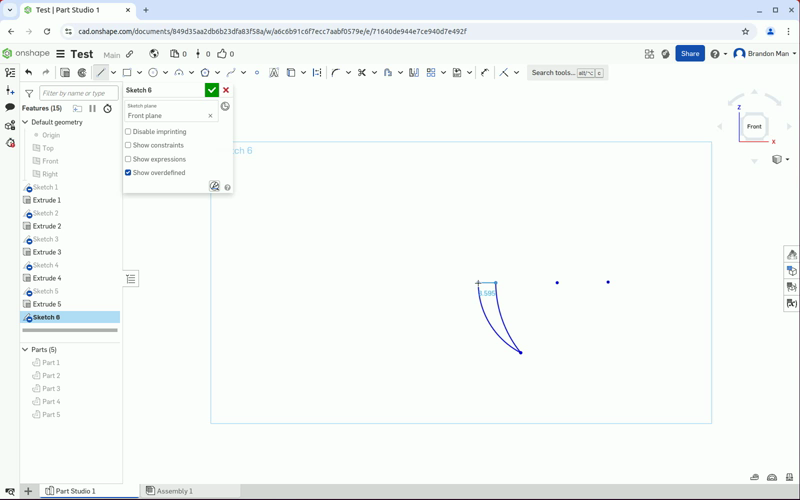
key_up(shift)
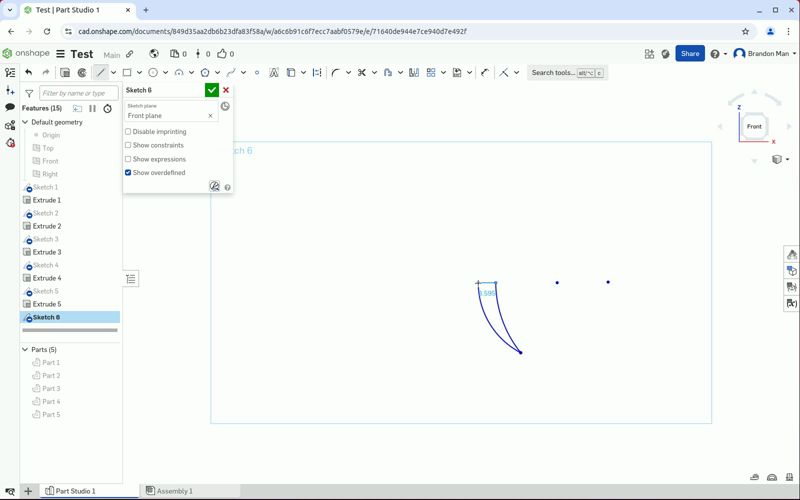
click(478, 282)
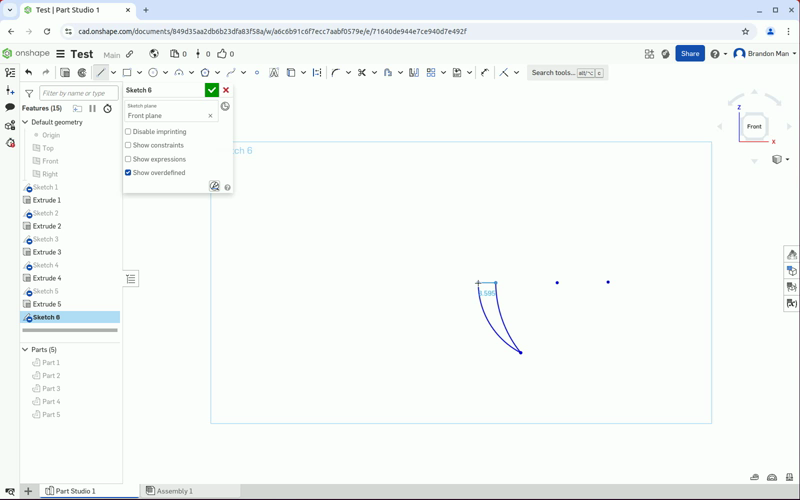
key(esc)
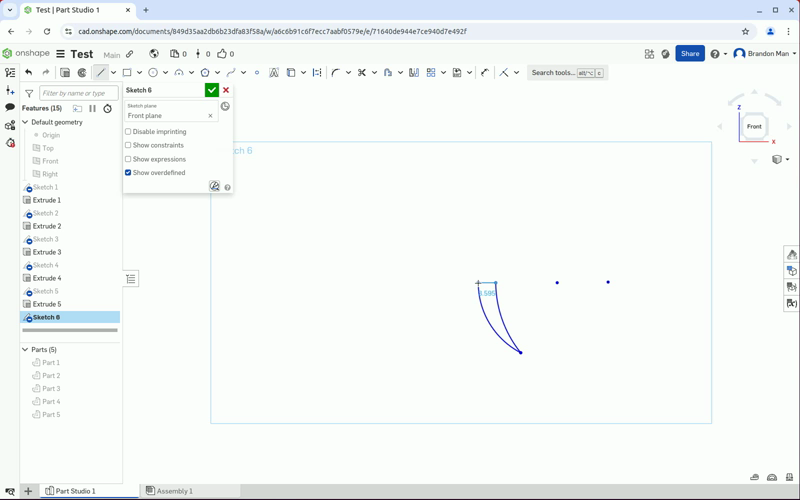
mouse_move(495, 297)
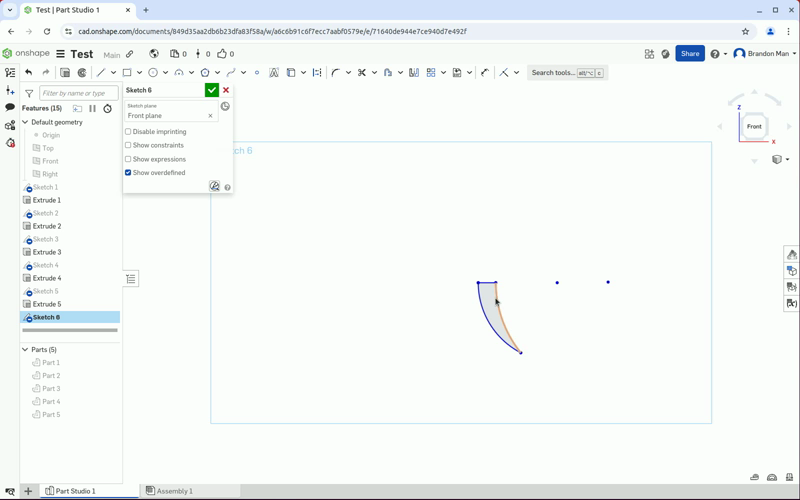
scroll(6)
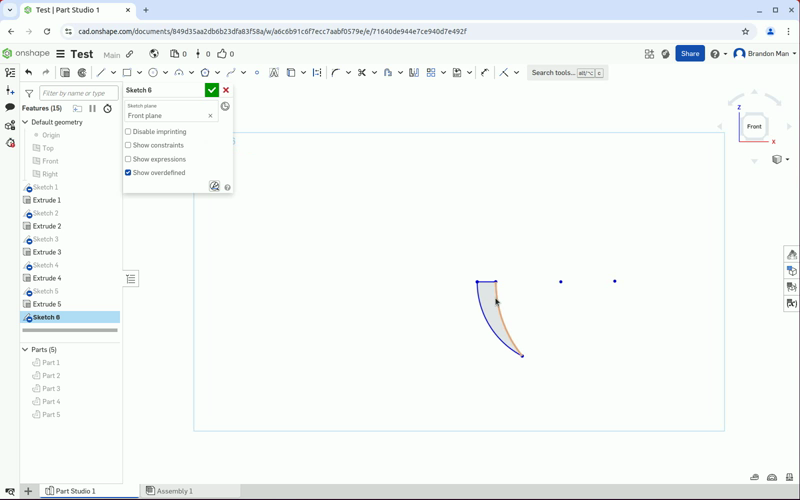
scroll(6)
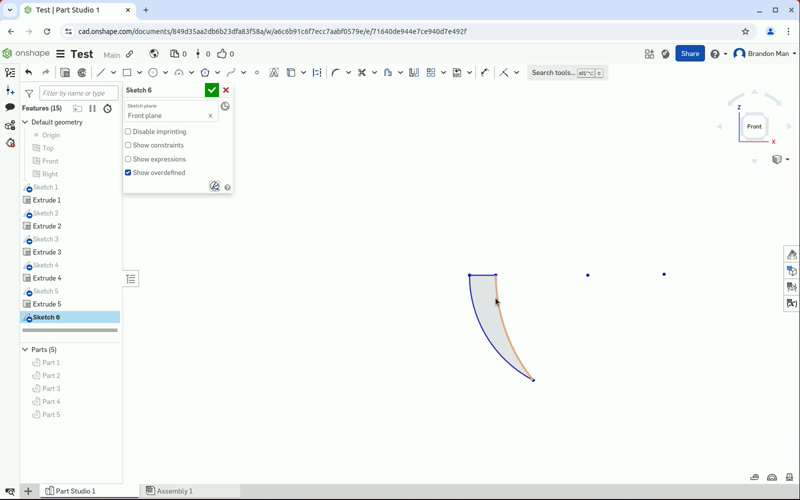
scroll(6)
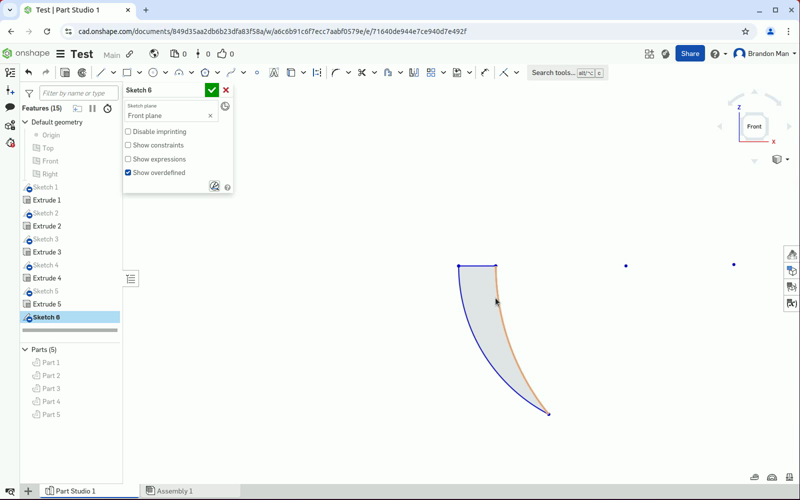
scroll(6)
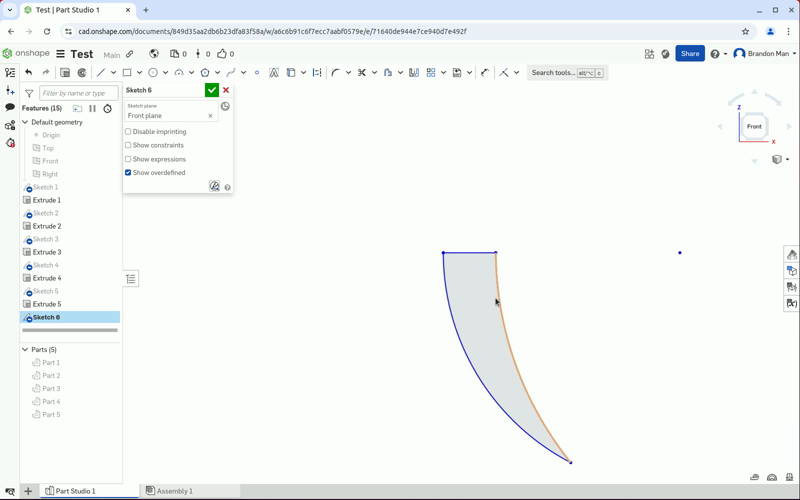
scroll(6)
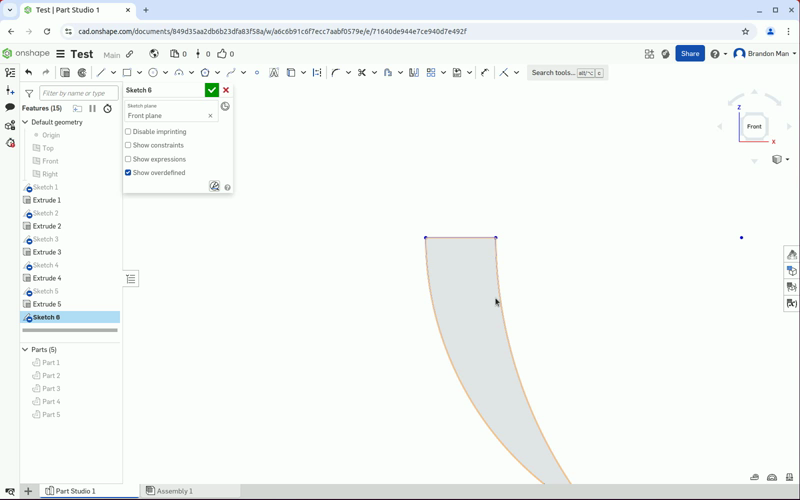
scroll(6)
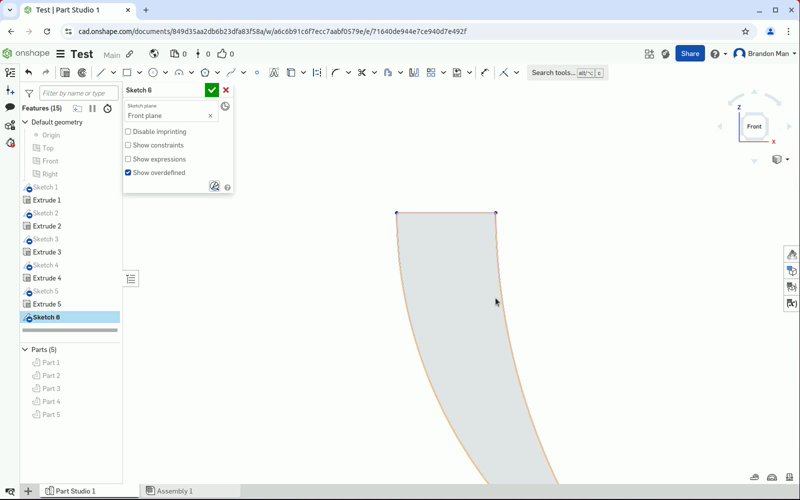
scroll(6)
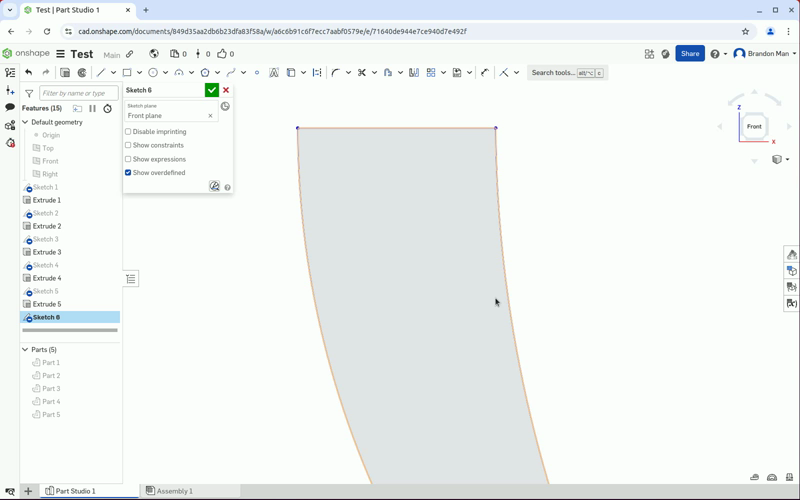
click(495, 297)
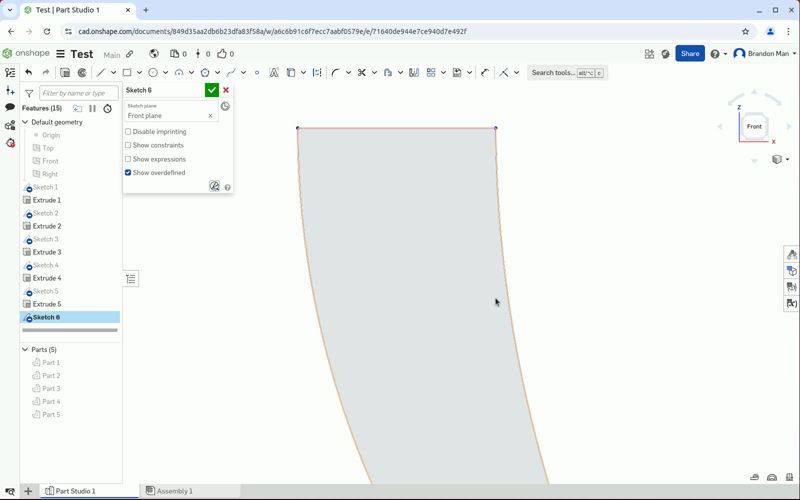
scroll(-6)
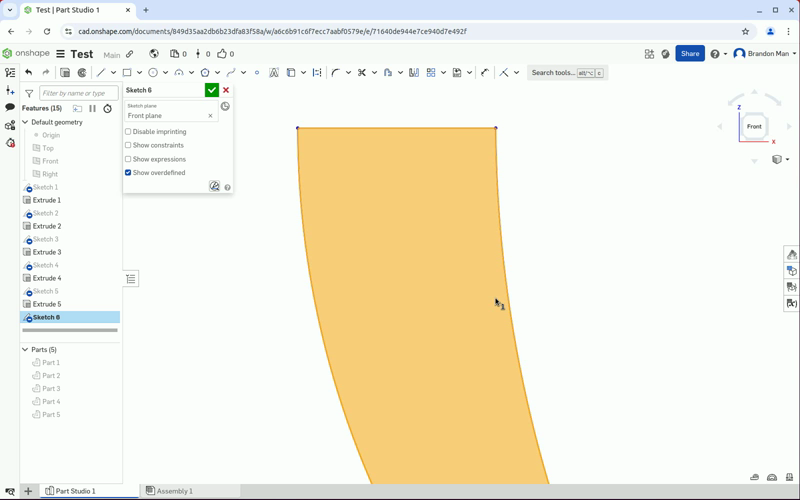
scroll(-6)
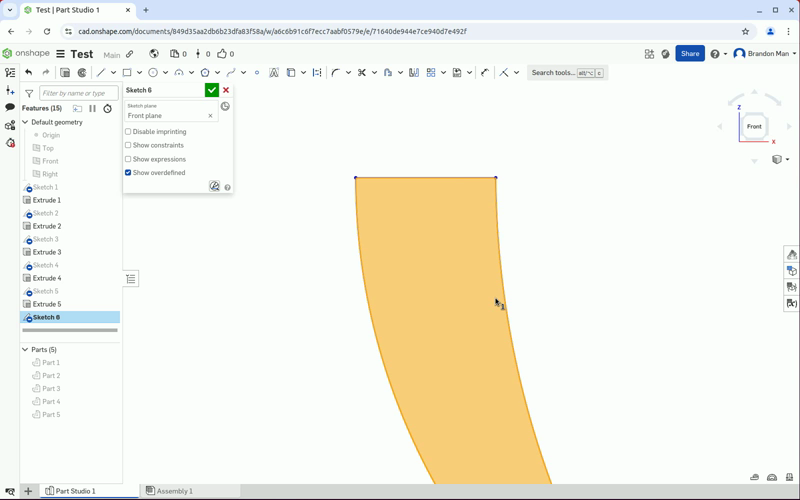
scroll(-6)
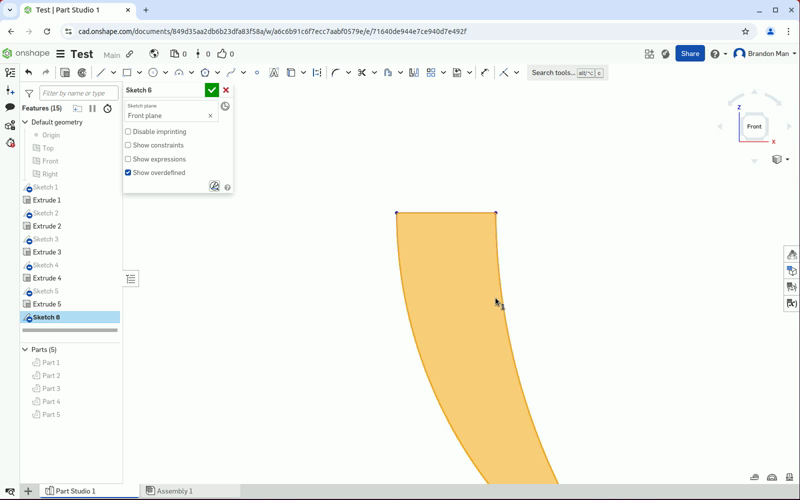
scroll(-6)
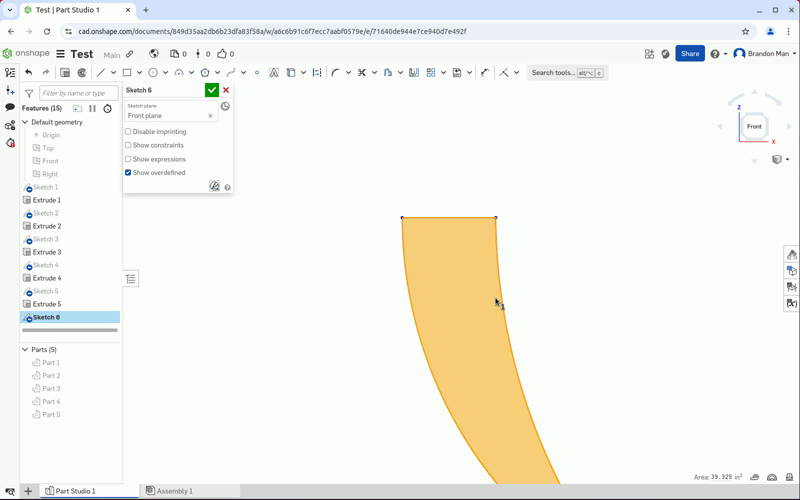
scroll(-6)
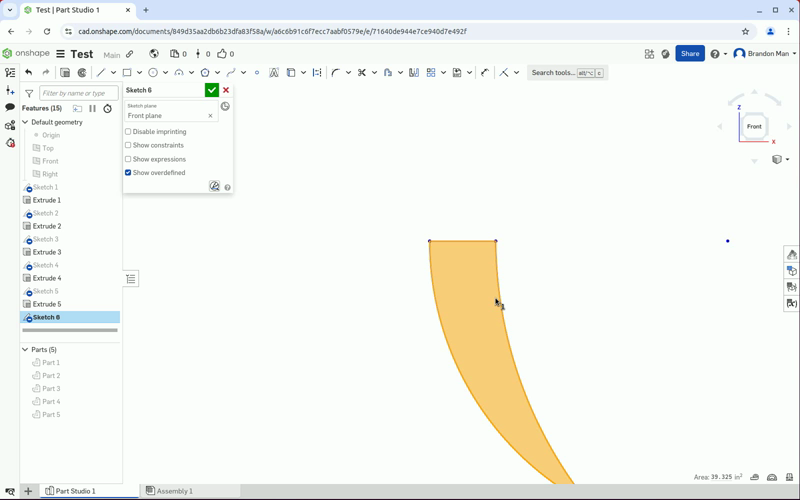
scroll(-6)
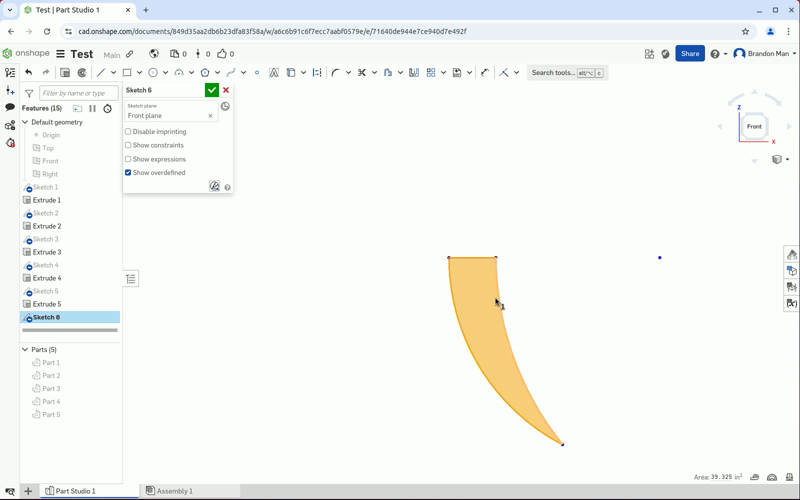
scroll(-6)
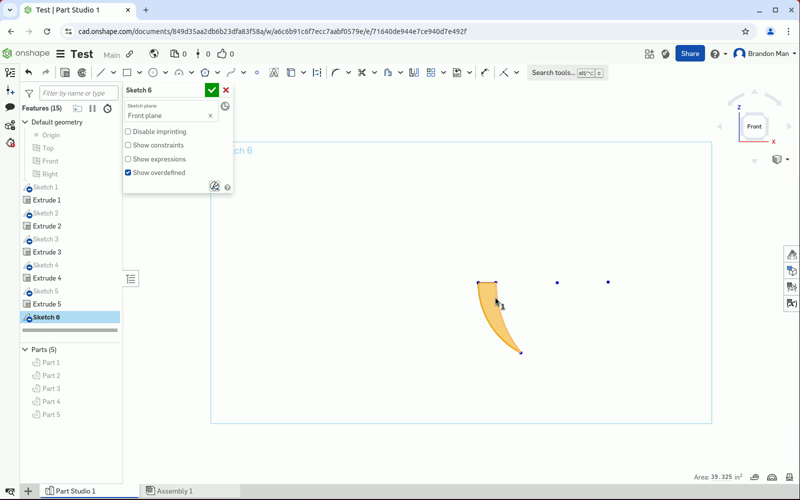
mouse_move(73, 352)
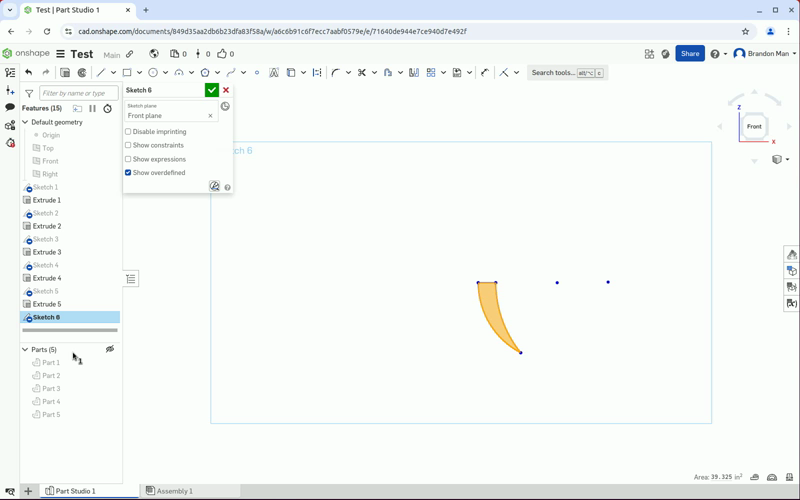
key(shift+y)
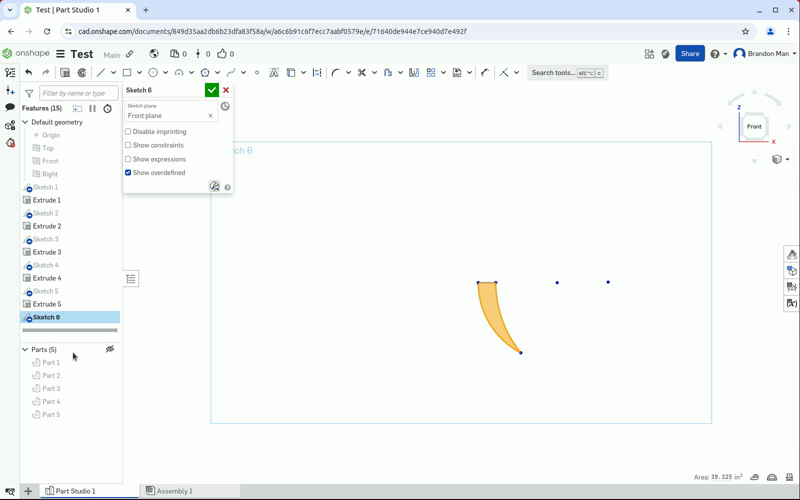
key(shift+e)
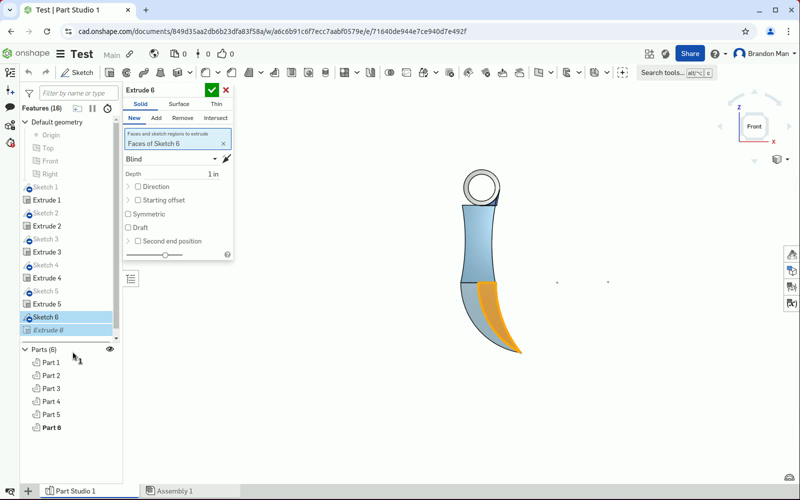
mouse_move(143, 106)
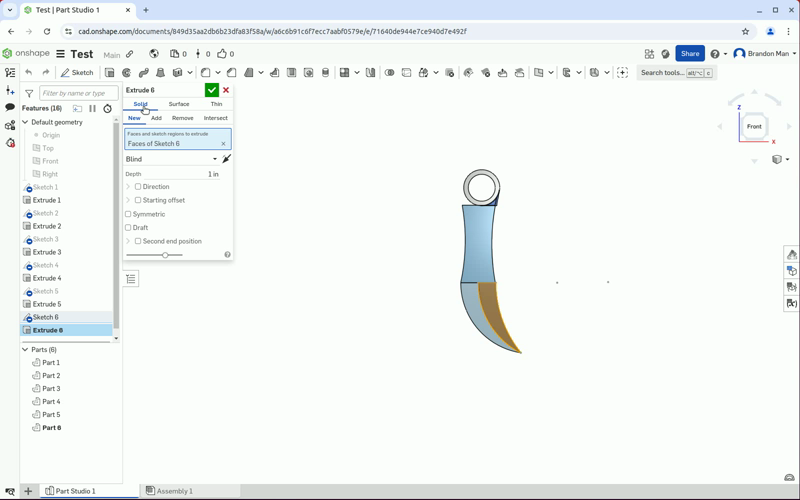
click(143, 106)
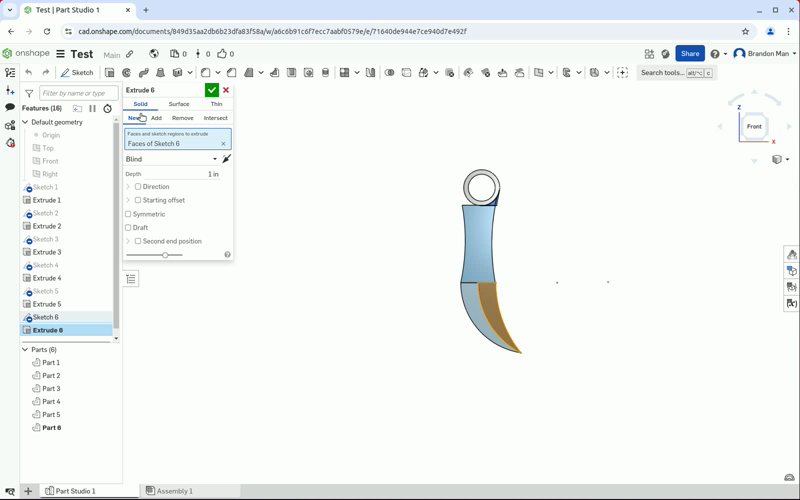
mouse_move(137, 120)
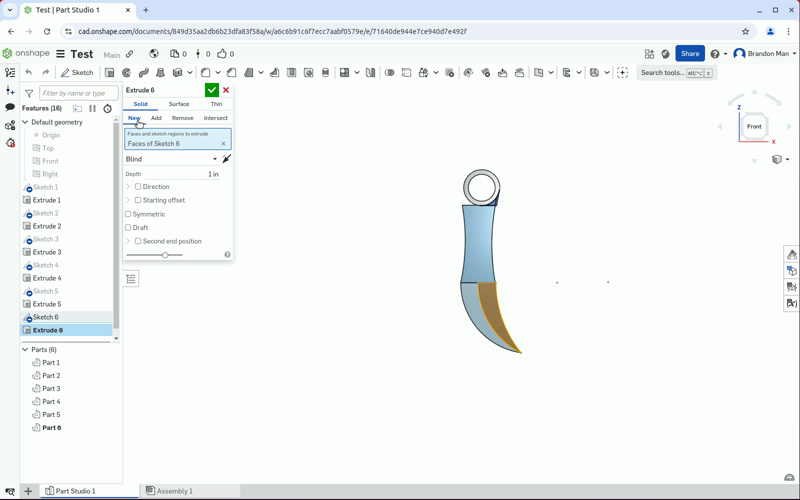
click(137, 120)
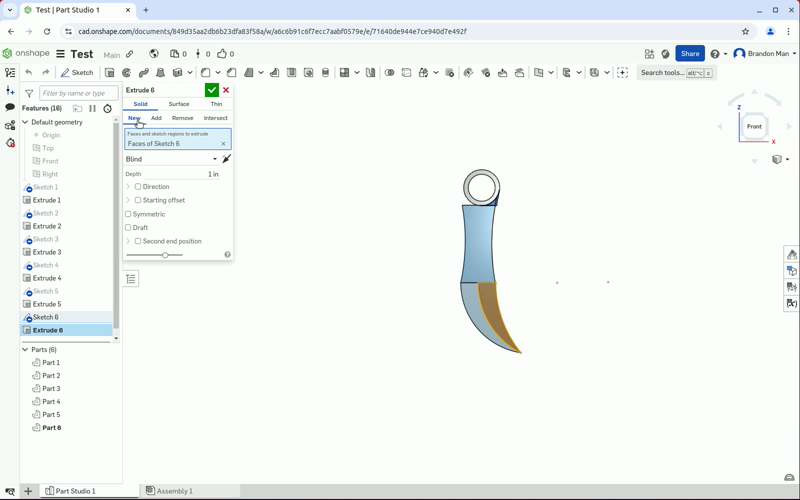
key(tab, 4)
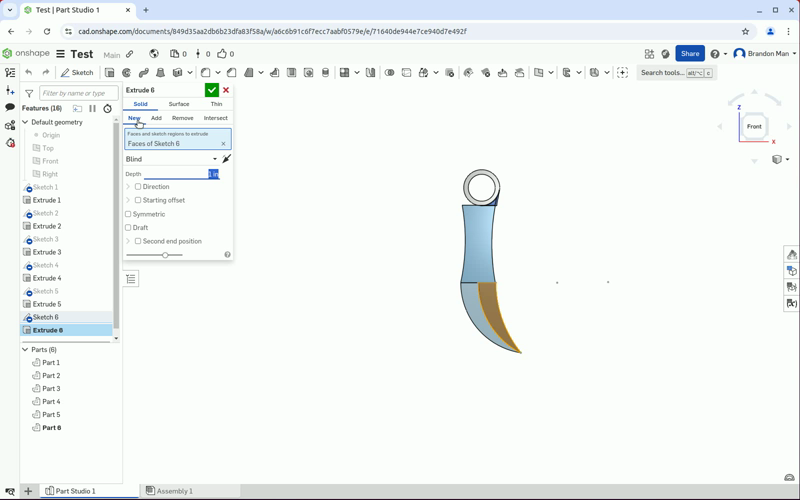
text(1.685)
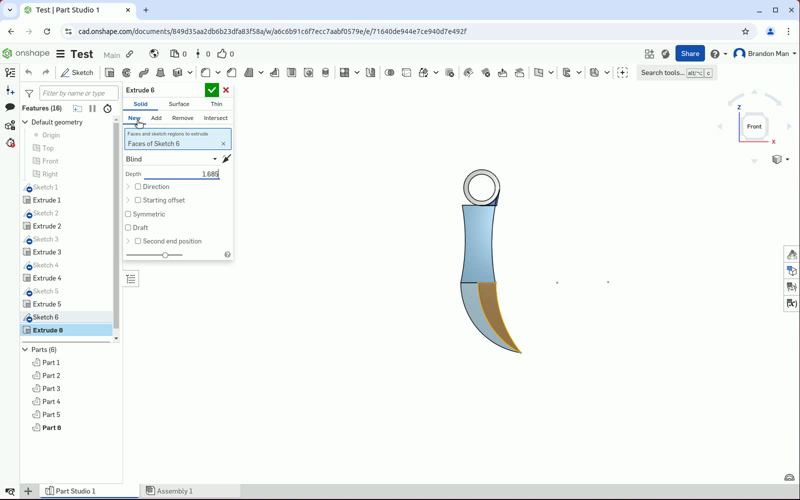
key(enter)
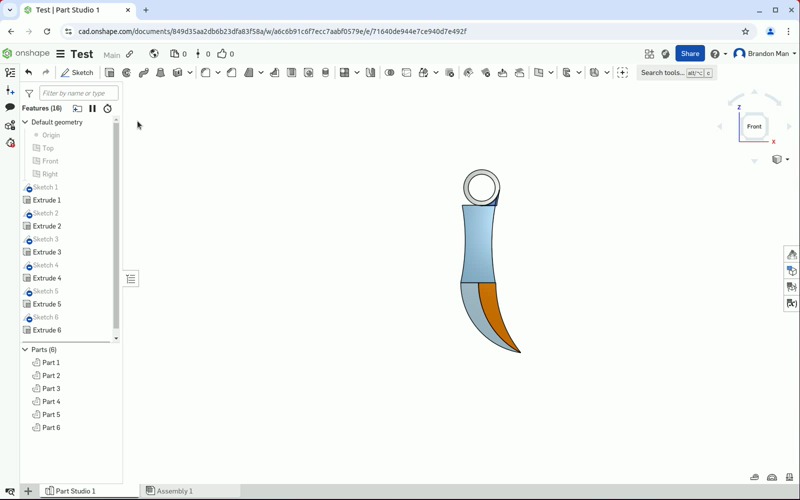
key(shift+h)
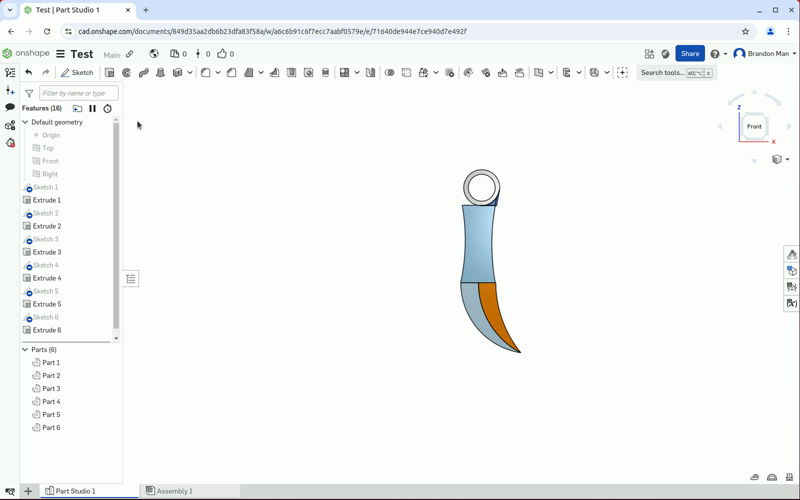
key(shift+h)
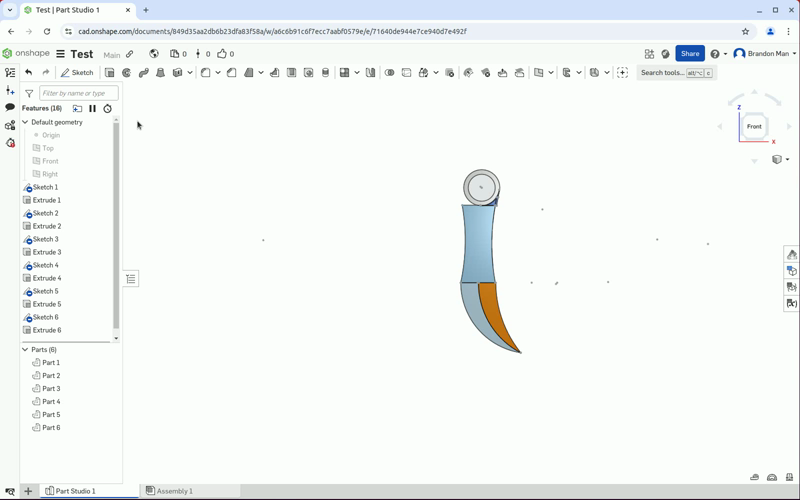
key(shift+7)
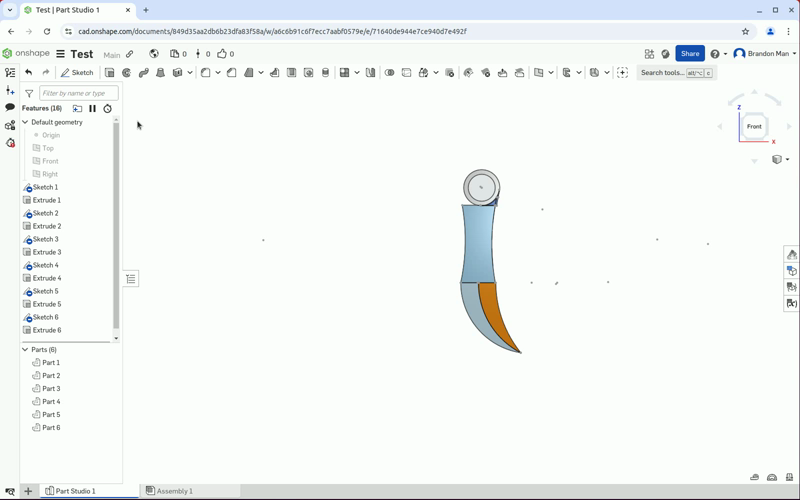
key(left, 2)
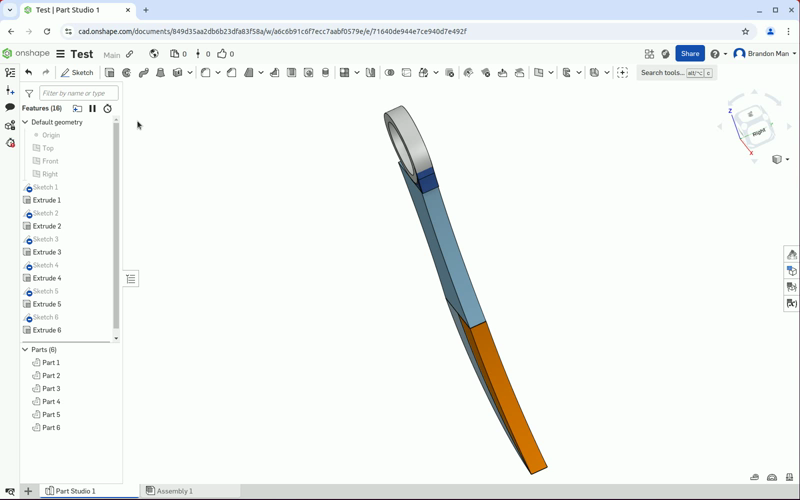
key(down, 2)
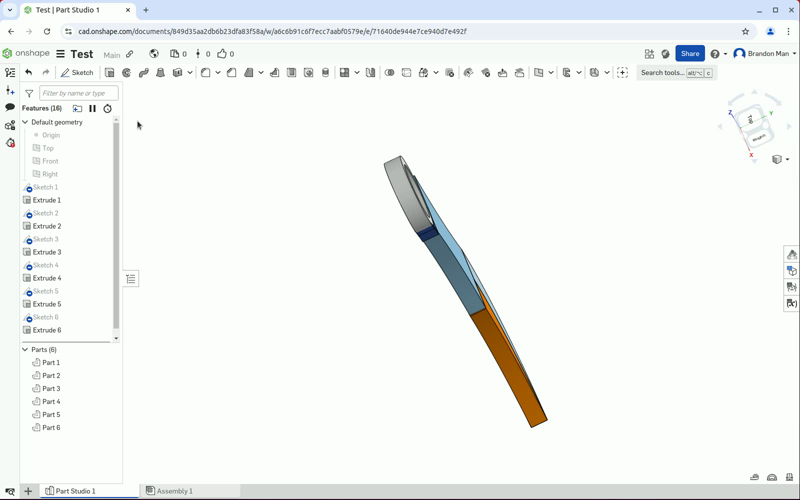
key(up, 2)
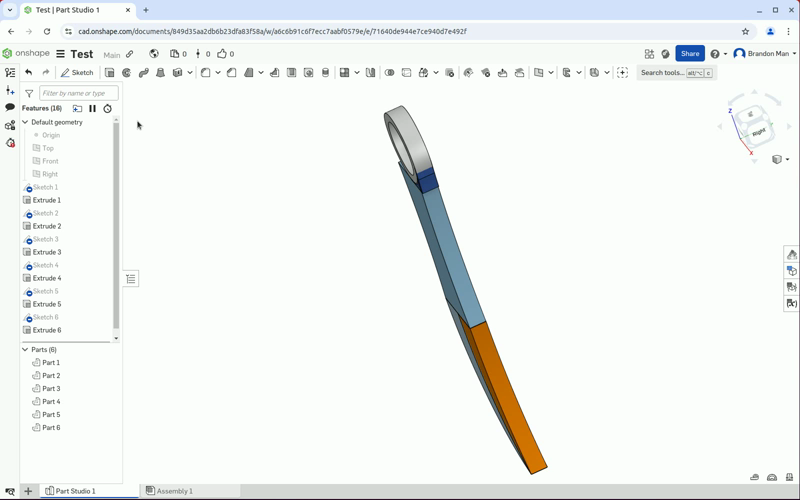
key(right, 2)
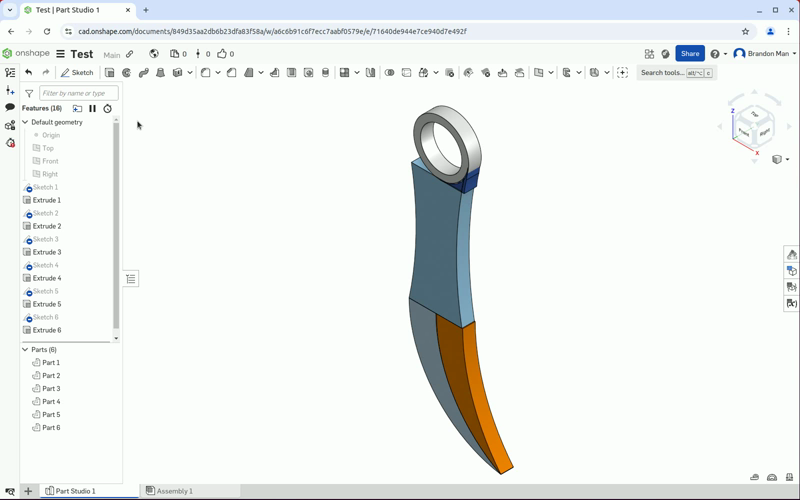
mouse_move(69, 189)
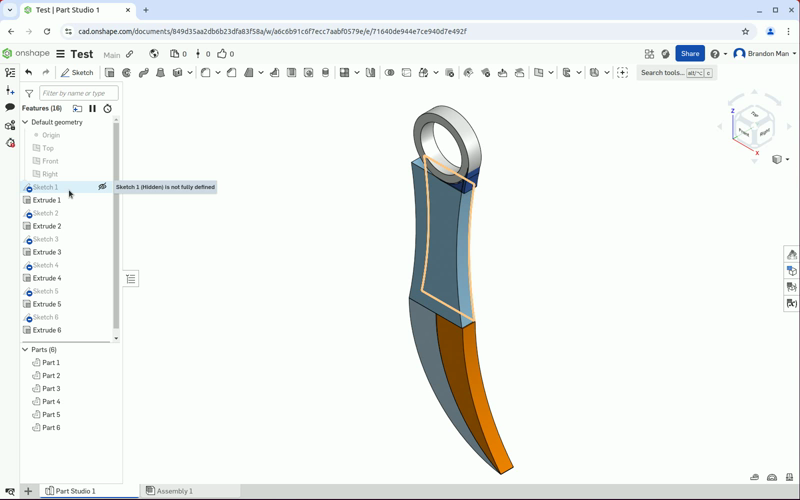
click(69, 189)